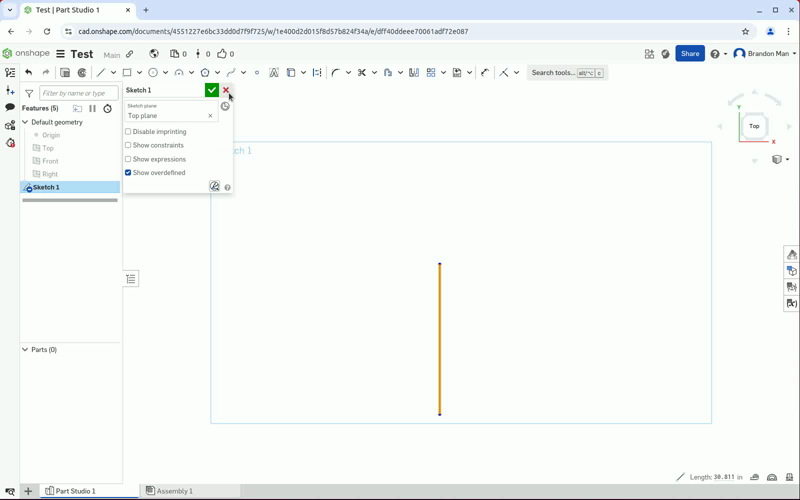
key(shift+h)
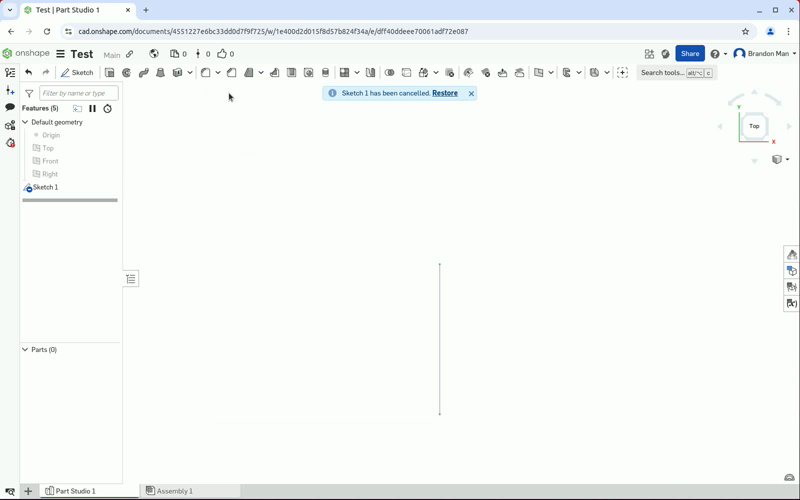
key(shift+s)
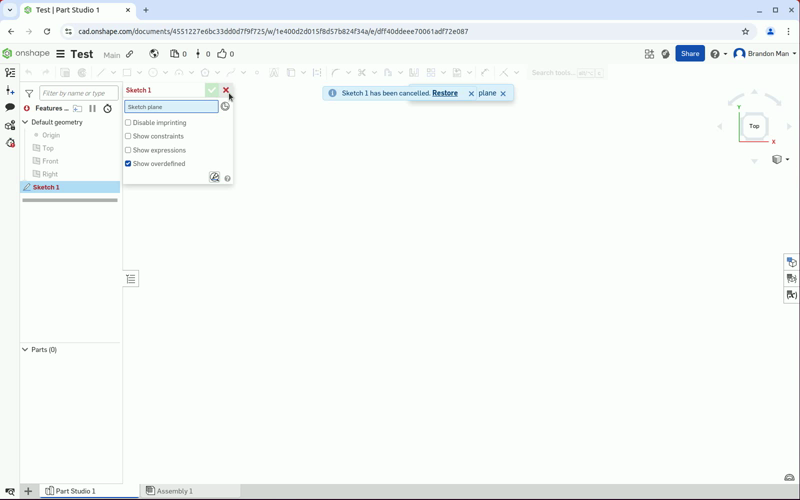
mouse_move(73, 150)
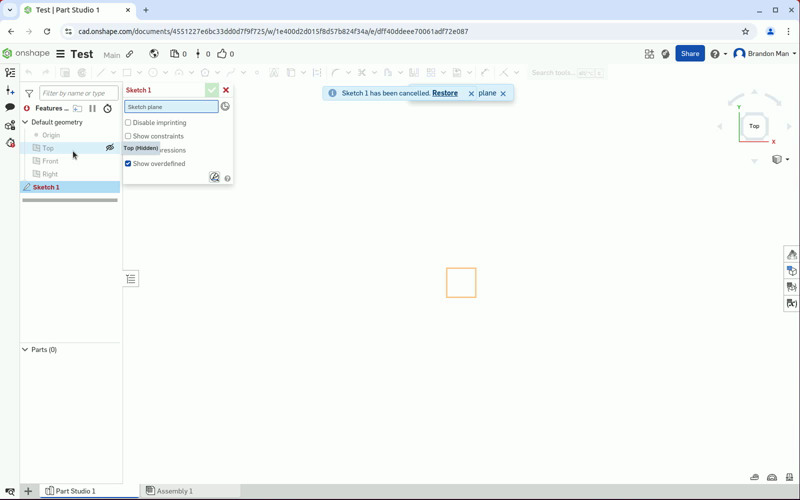
click(73, 150)
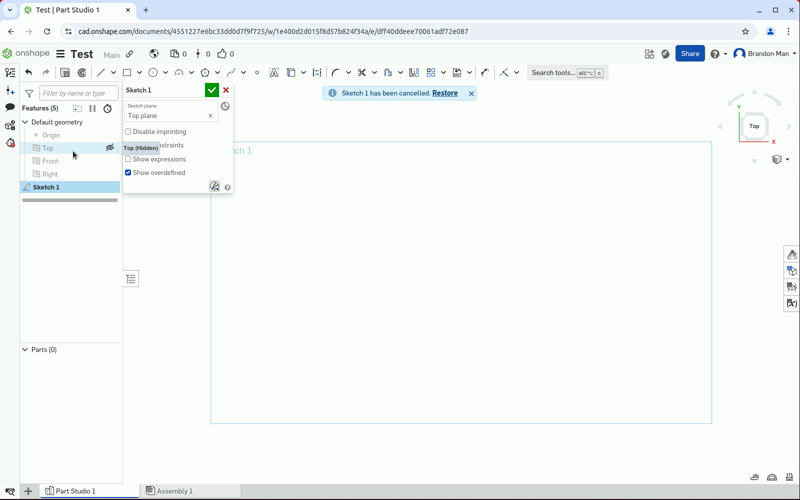
mouse_move(73, 352)
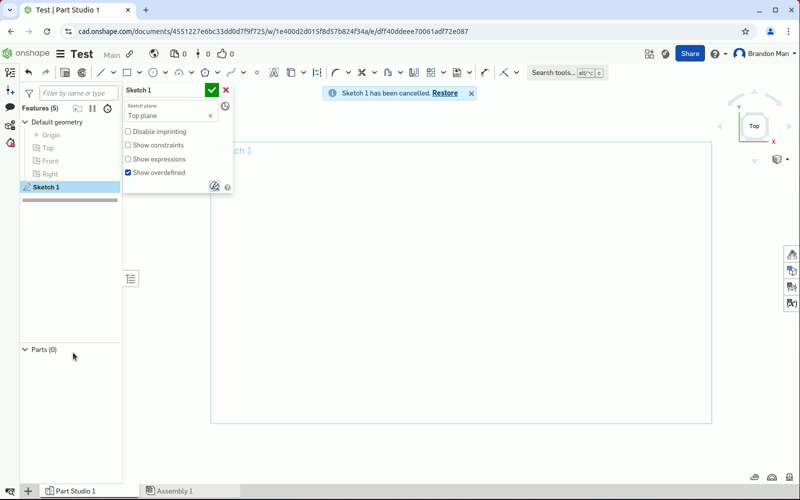
key(y)
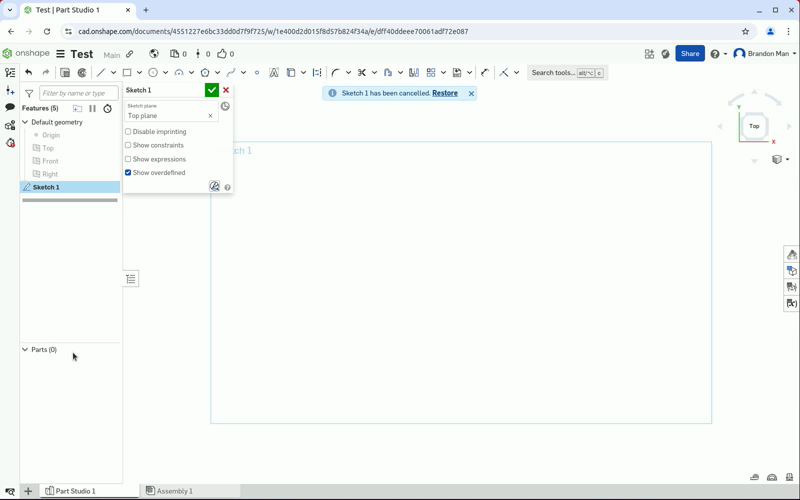
key(l)
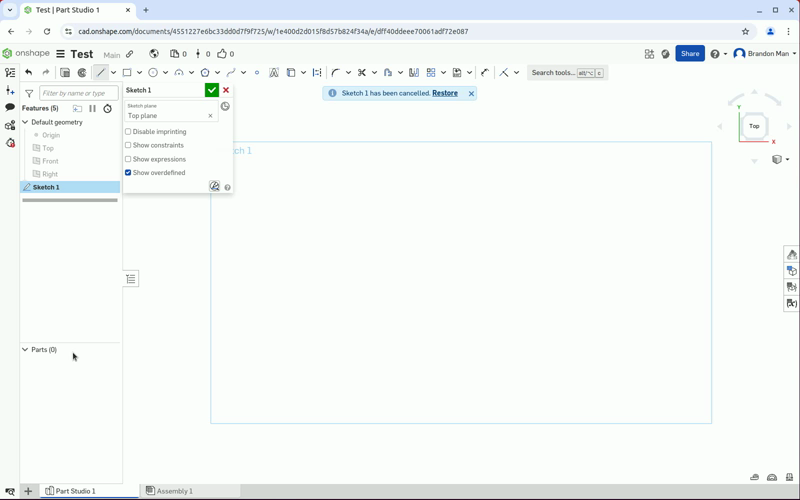
key_down(shift)
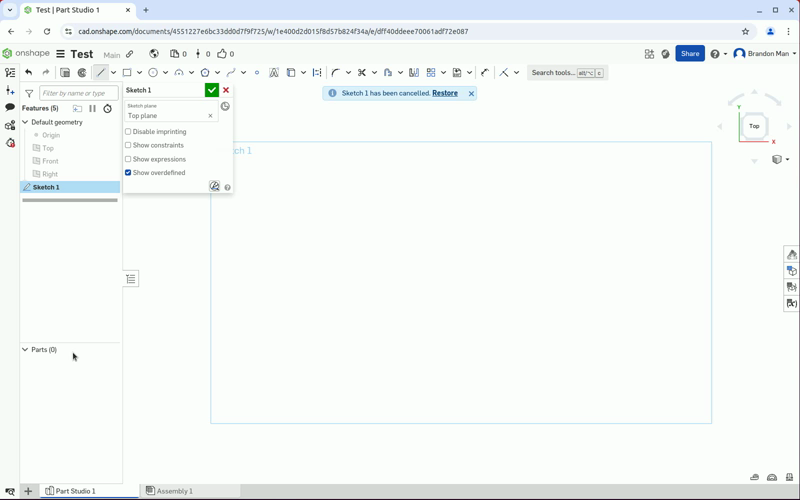
mouse_move(460, 282)
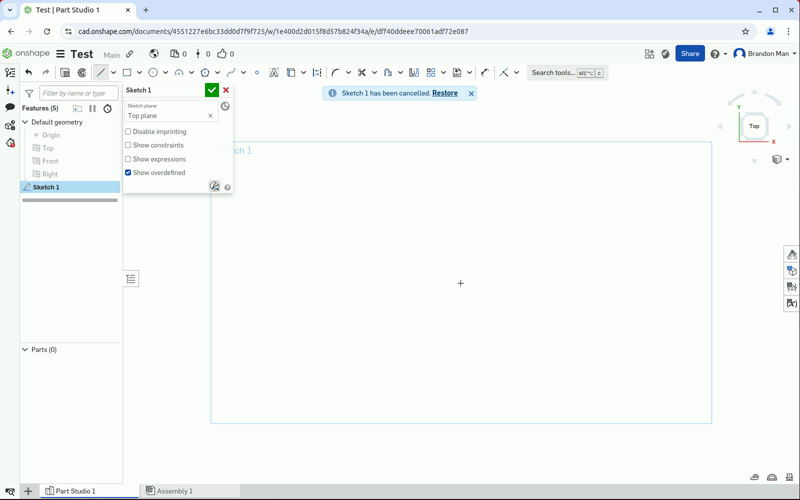
click(460, 282)
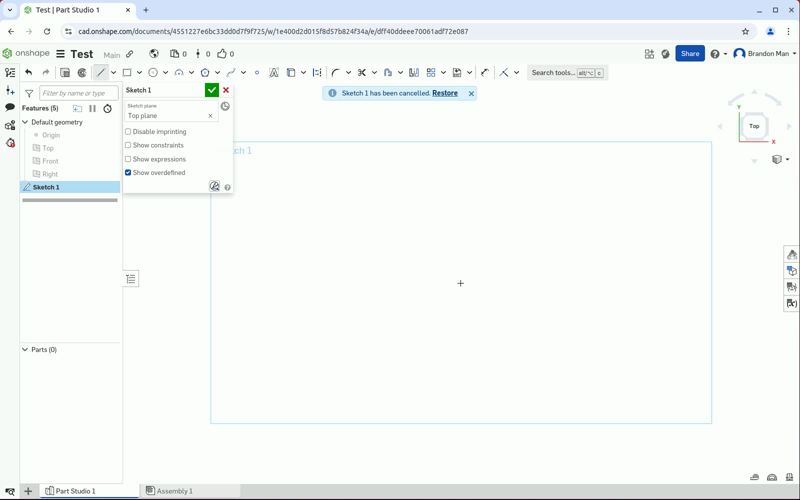
key_up(shift)
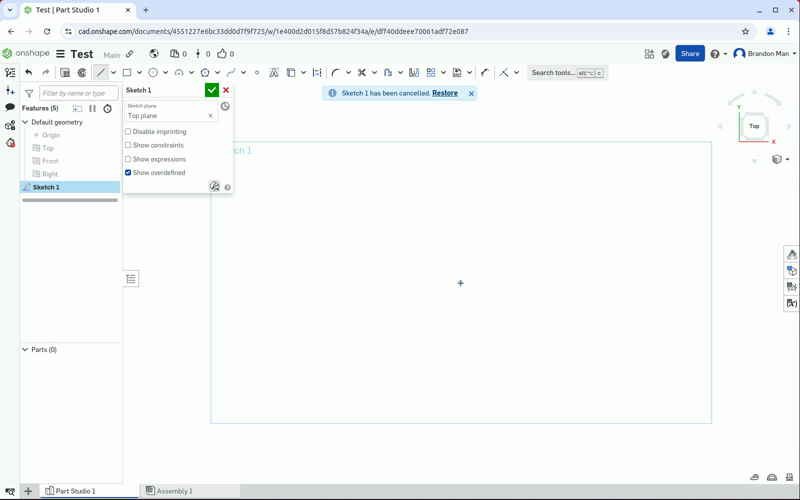
key_down(shift)
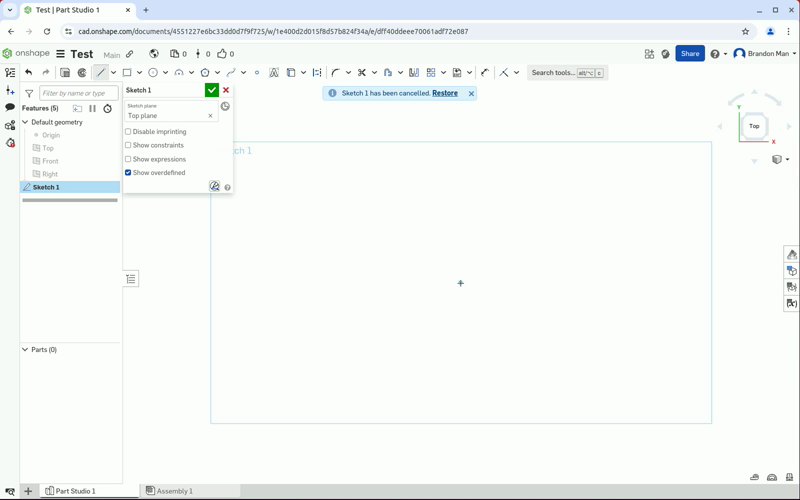
mouse_move(545, 282)
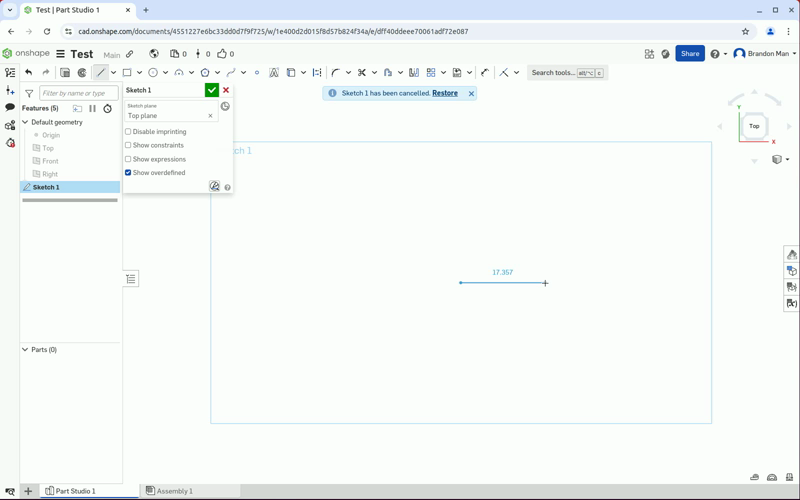
click(545, 282)
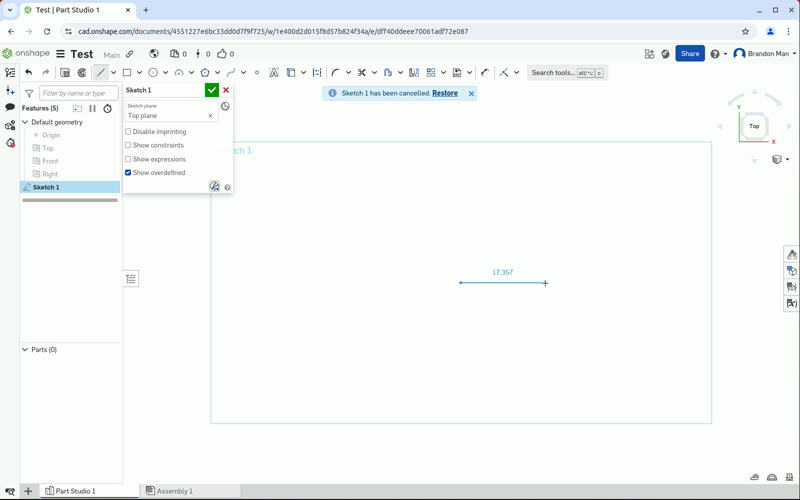
key_up(shift)
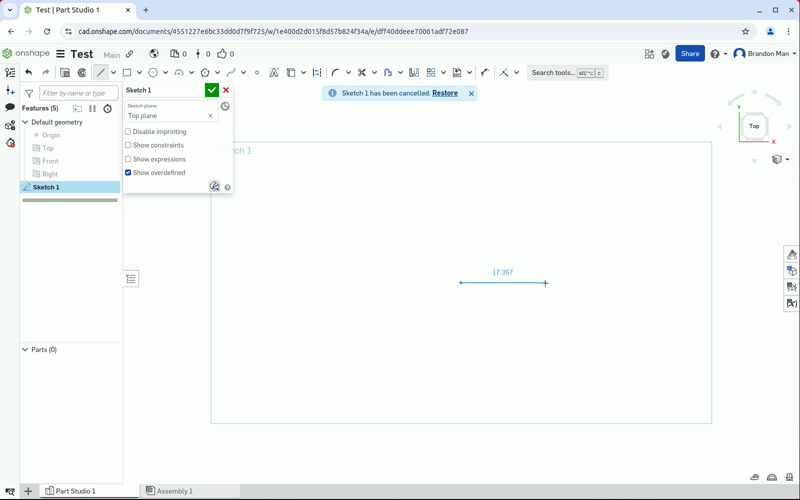
key_down(shift)
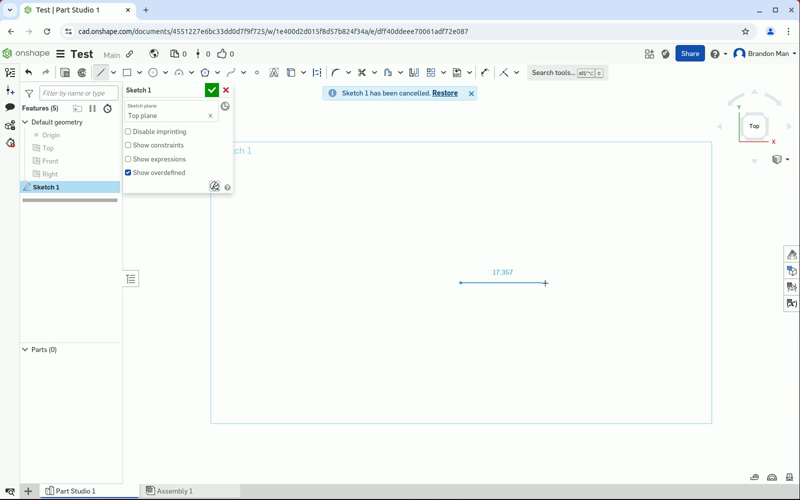
mouse_move(545, 201)
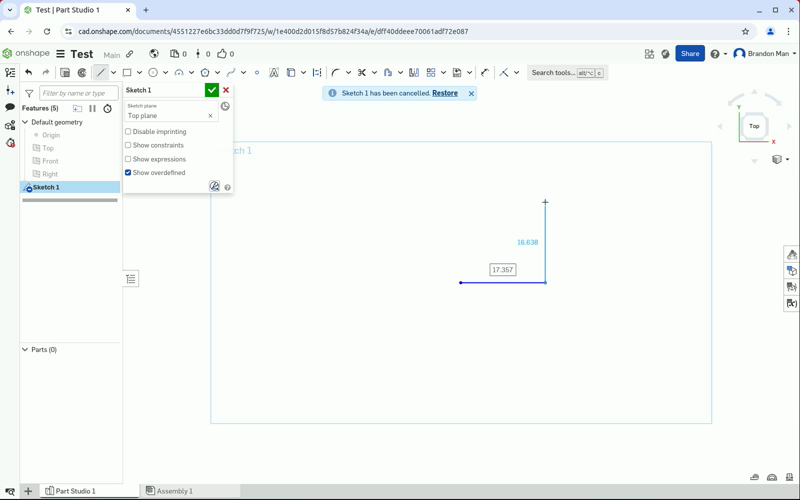
click(545, 201)
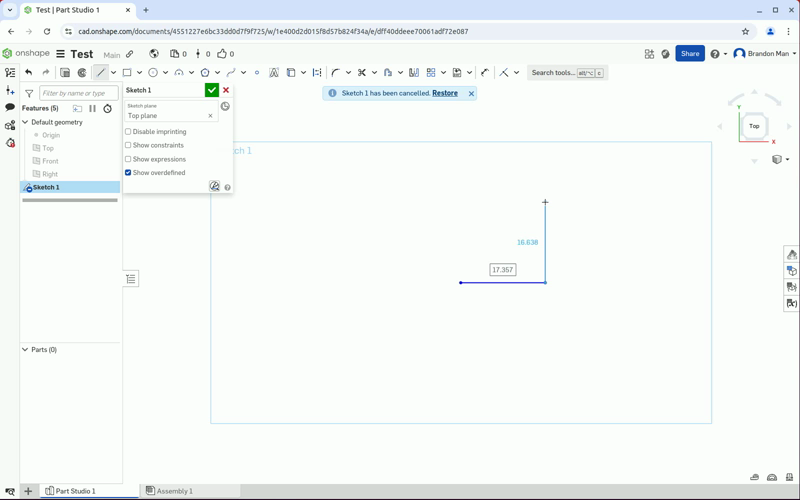
key_up(shift)
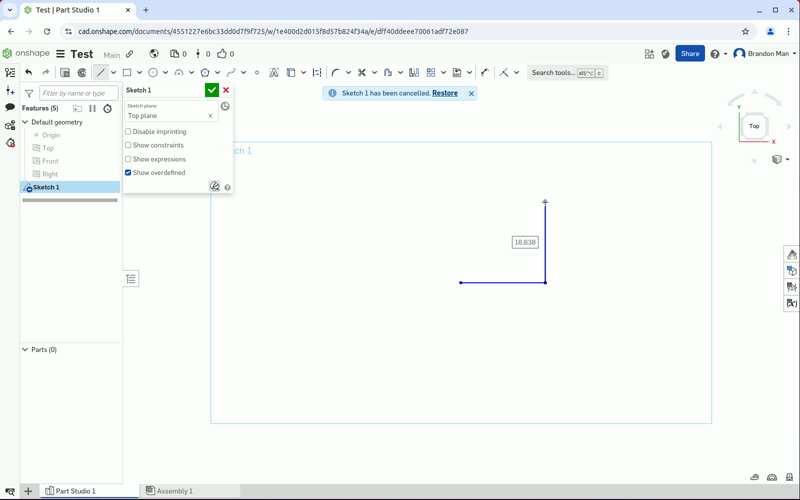
key_down(shift)
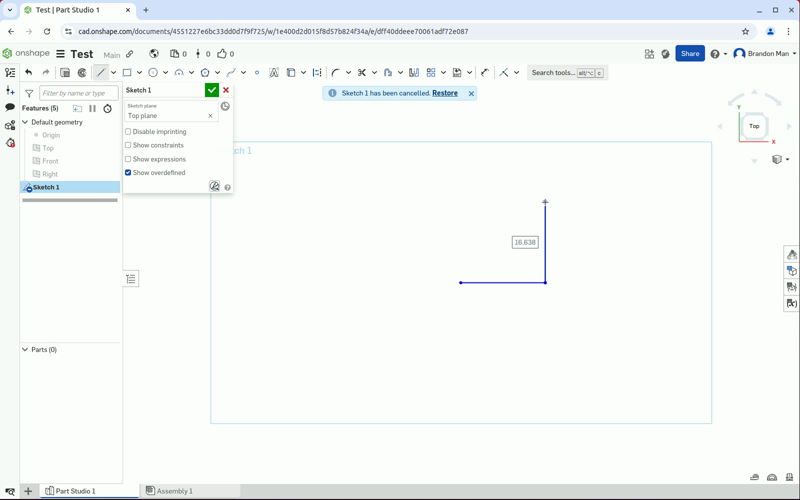
mouse_move(460, 201)
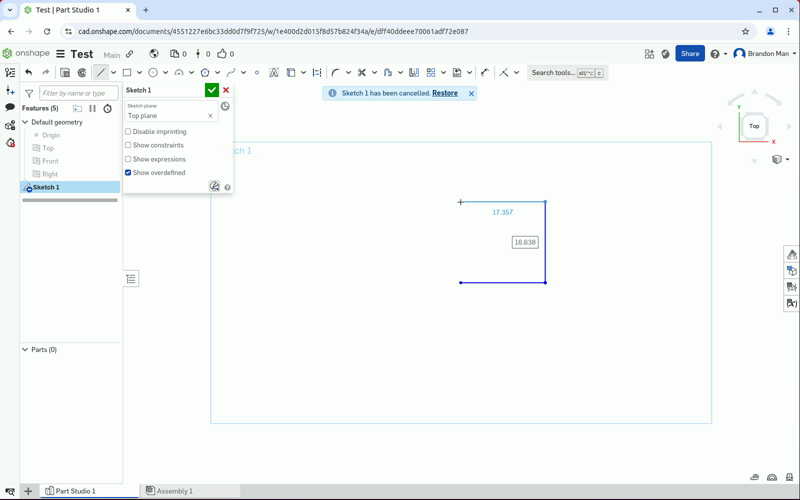
click(460, 201)
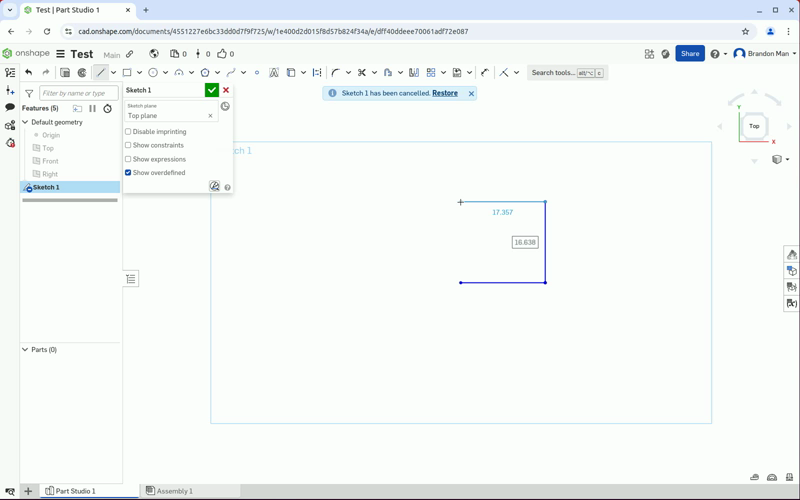
key_up(shift)
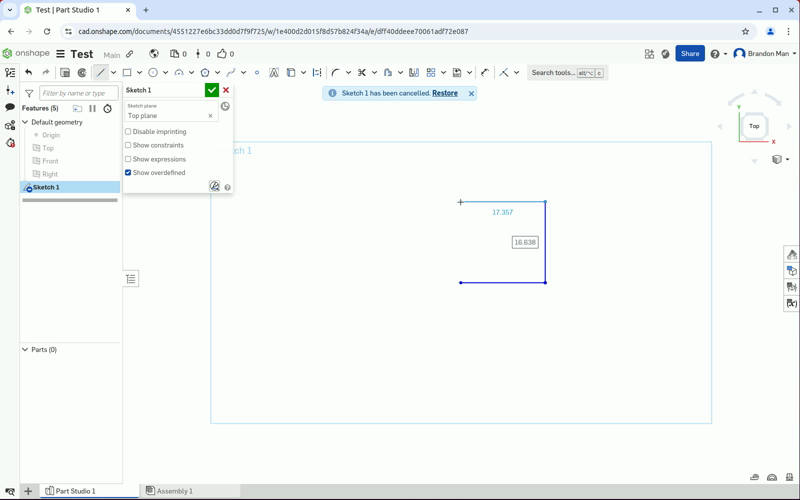
key_down(shift)
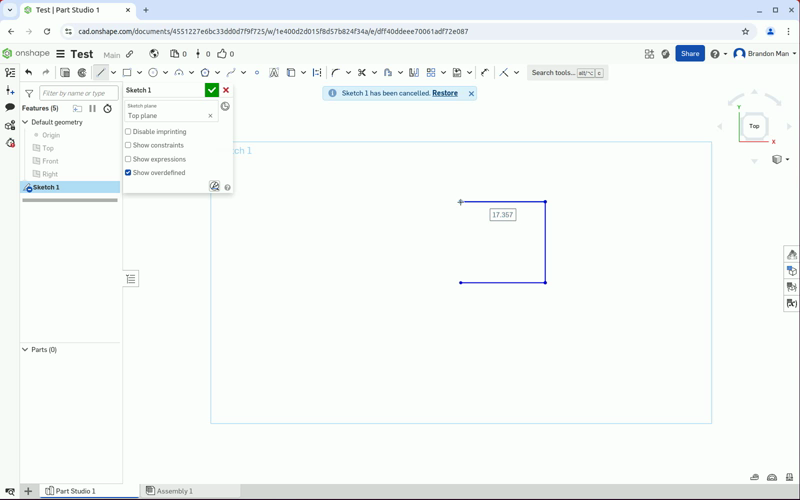
mouse_move(460, 282)
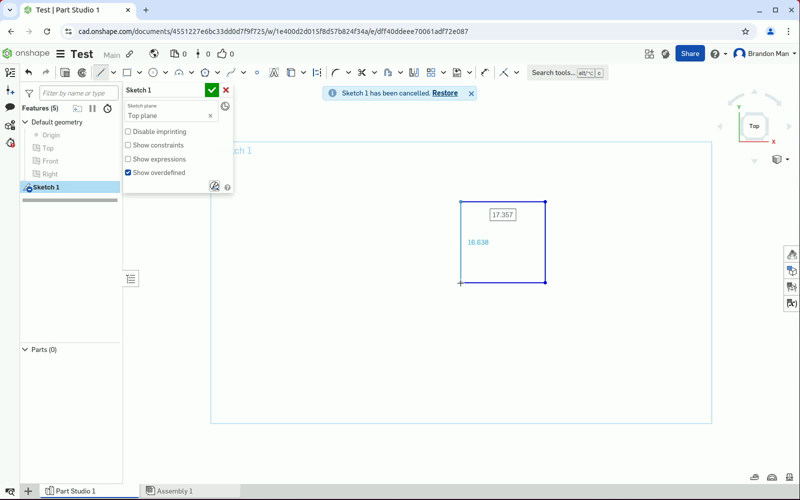
key_up(shift)
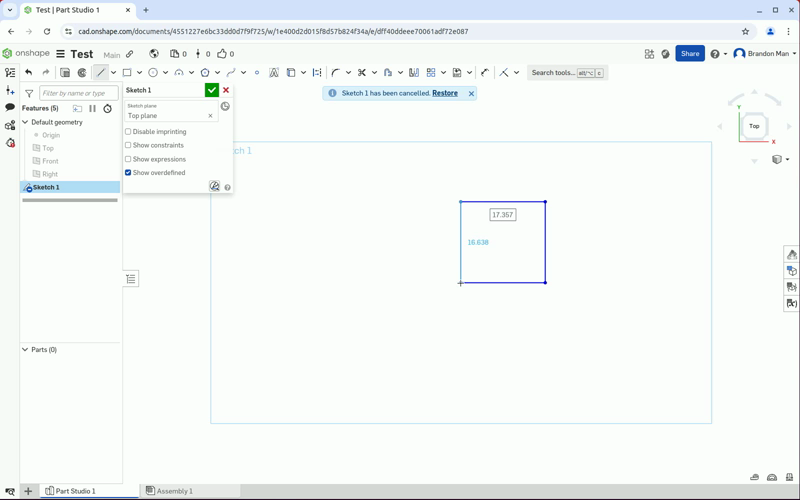
click(460, 282)
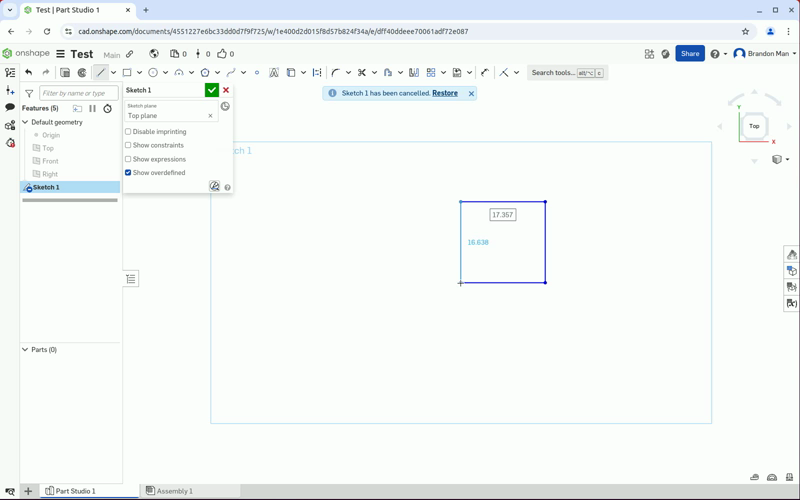
key(esc)
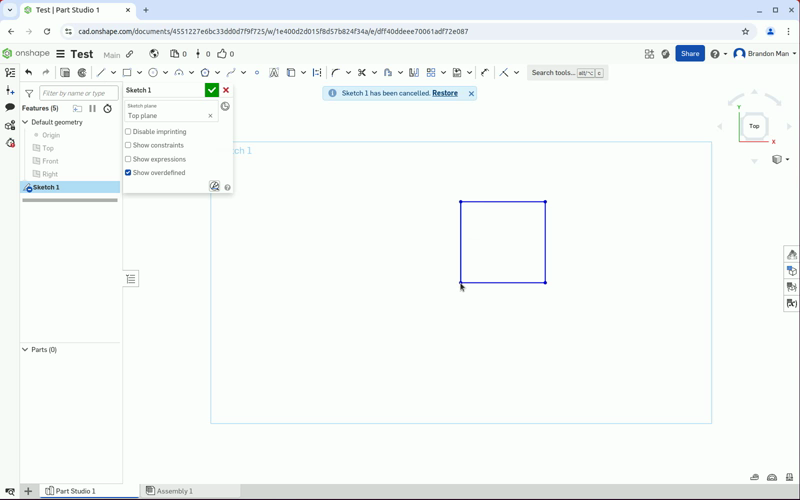
mouse_move(536, 257)
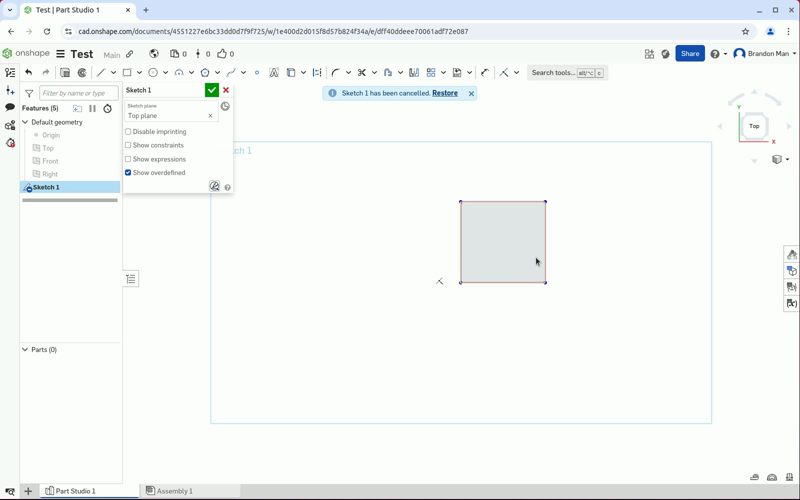
click(536, 257)
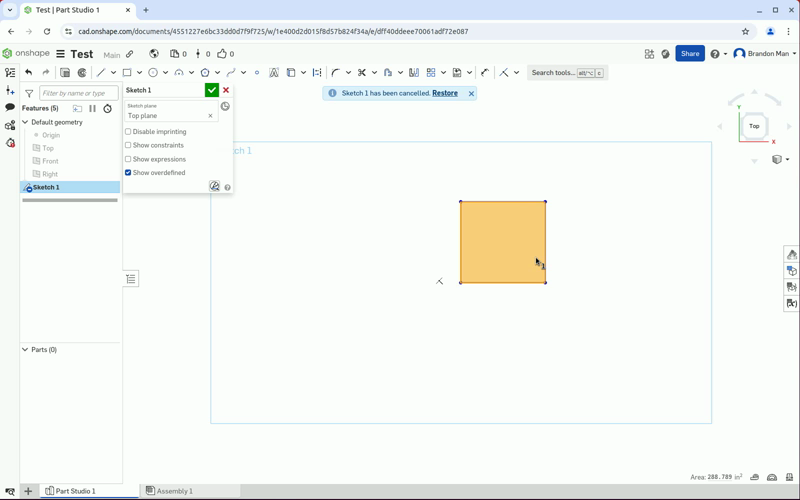
mouse_move(73, 352)
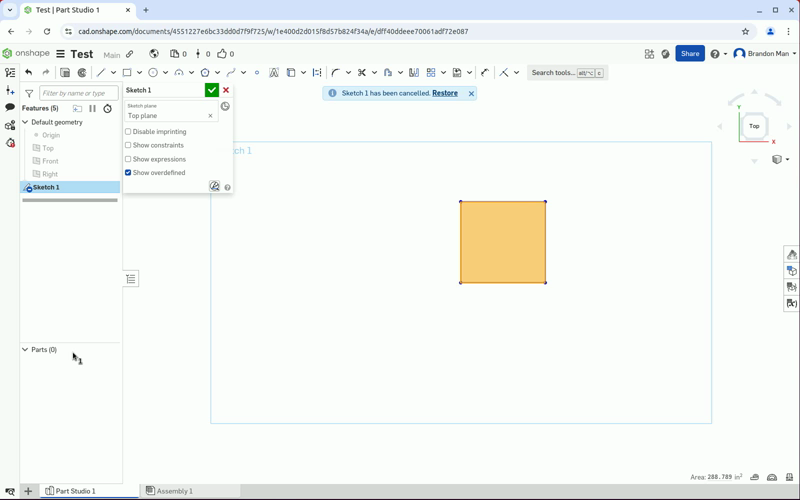
key(shift+y)
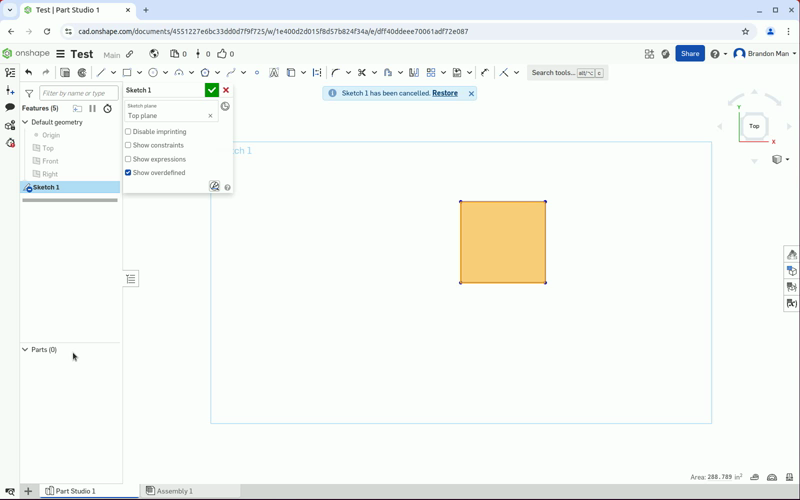
key(shift+e)
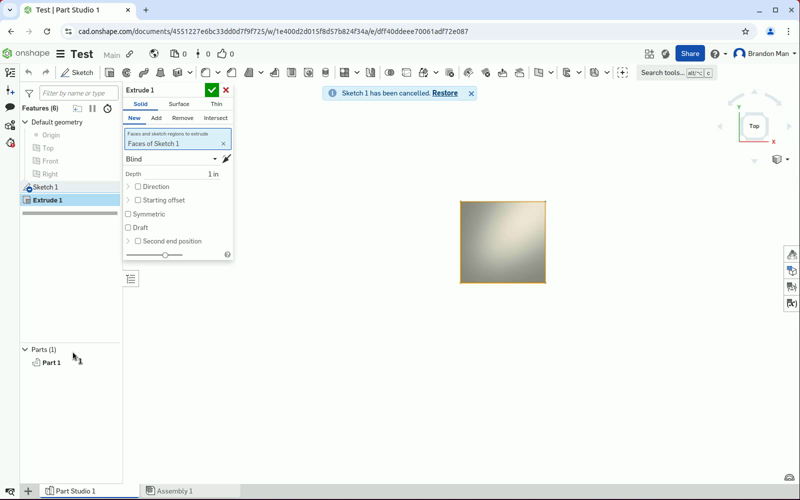
mouse_move(143, 106)
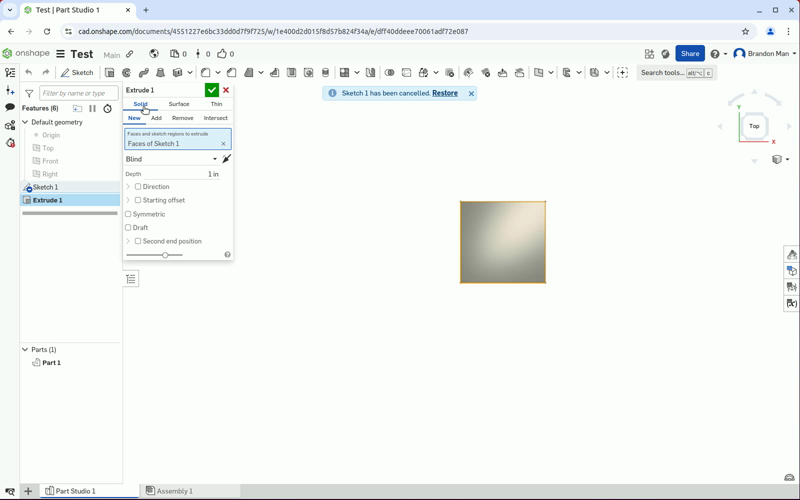
click(143, 106)
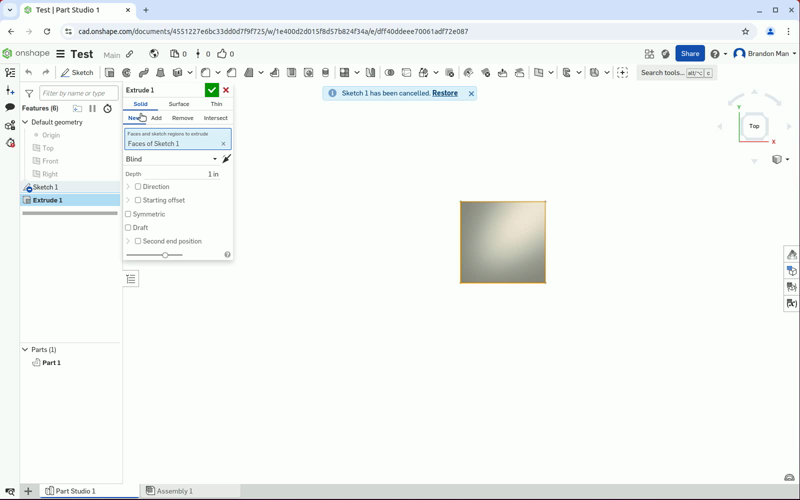
mouse_move(137, 120)
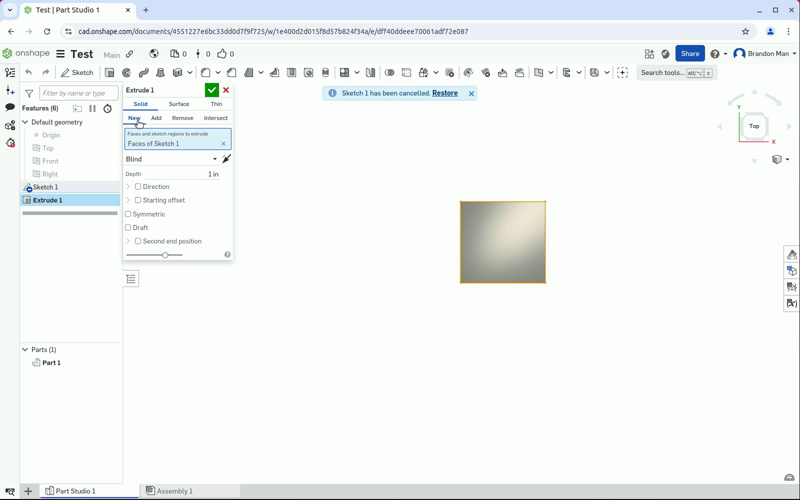
click(137, 120)
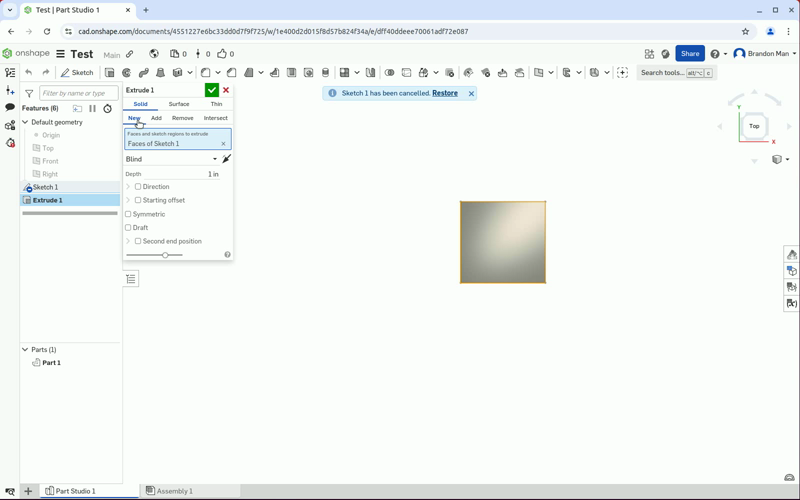
key(tab, 4)
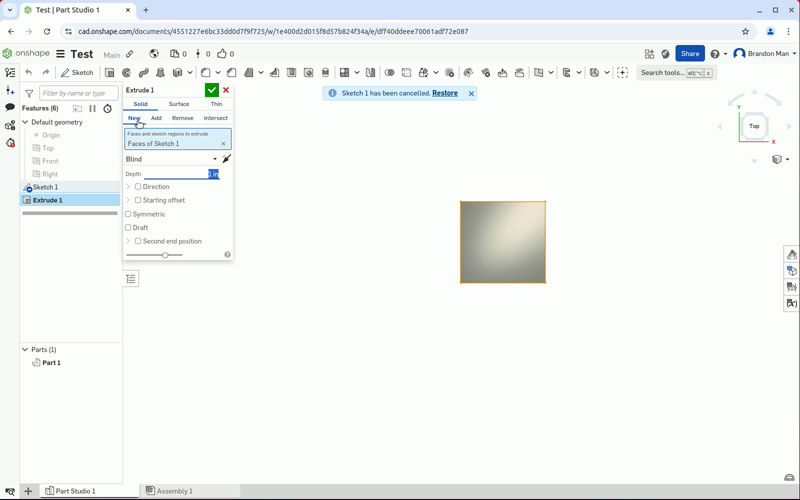
text(0.722)
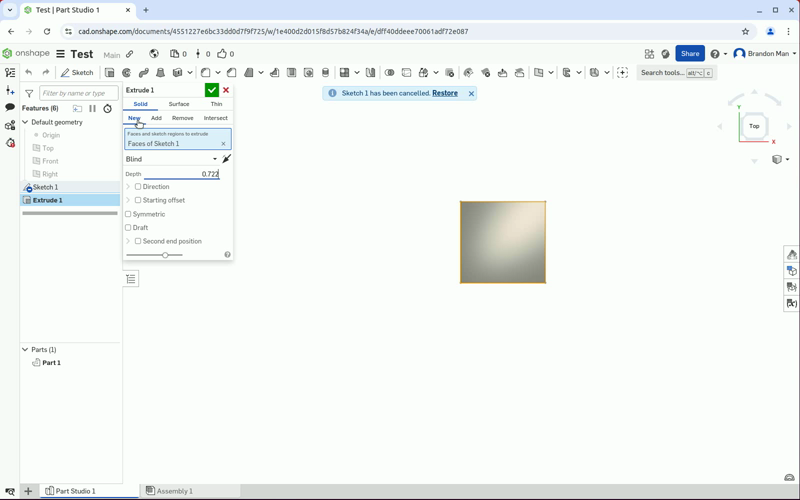
key(enter)
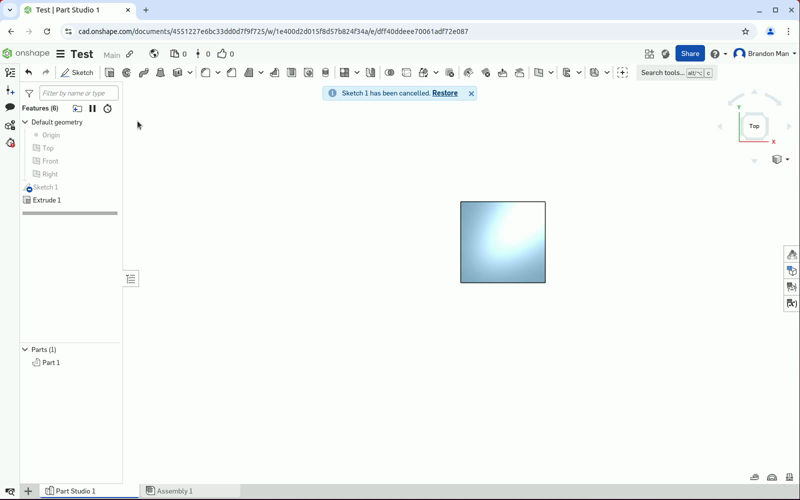
key(shift+h)
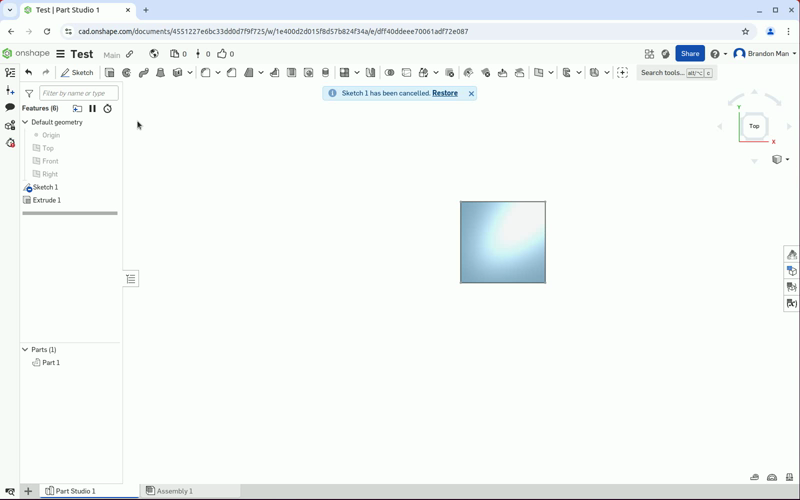
key(shift+h)
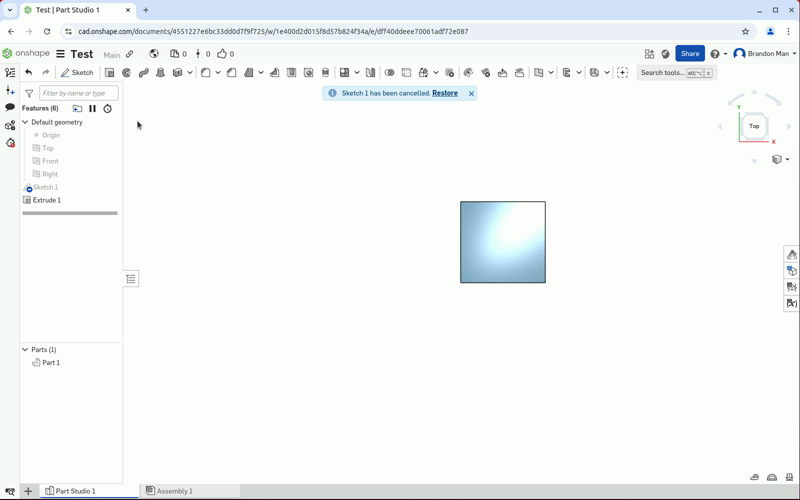
mouse_move(73, 189)
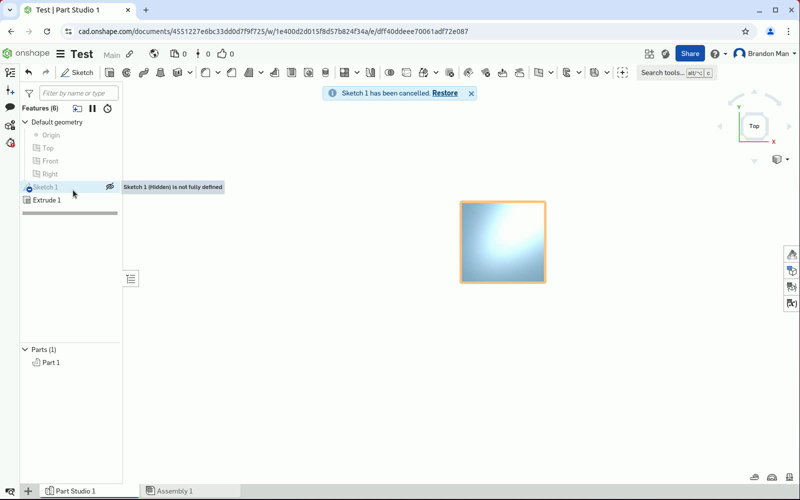
click(73, 189)
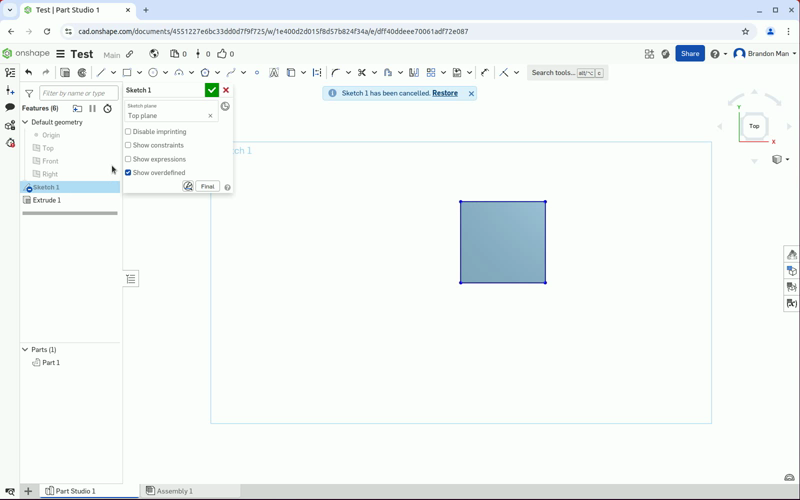
mouse_move(229, 92)
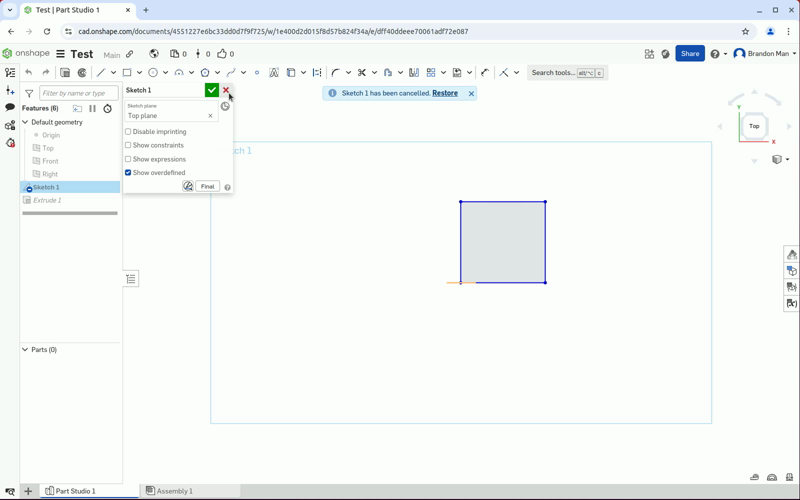
click(229, 92)
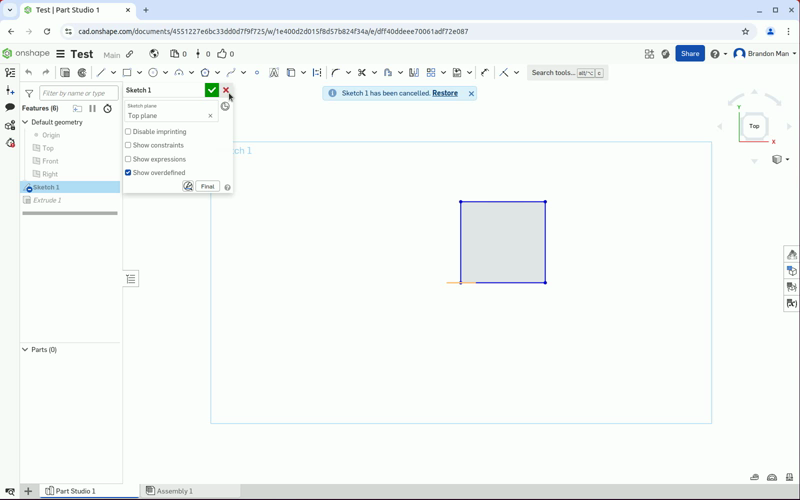
mouse_move(73, 352)
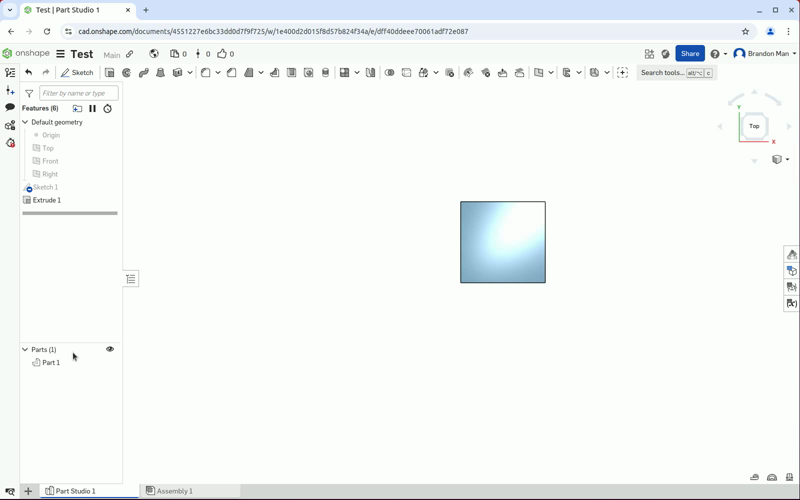
key(y)
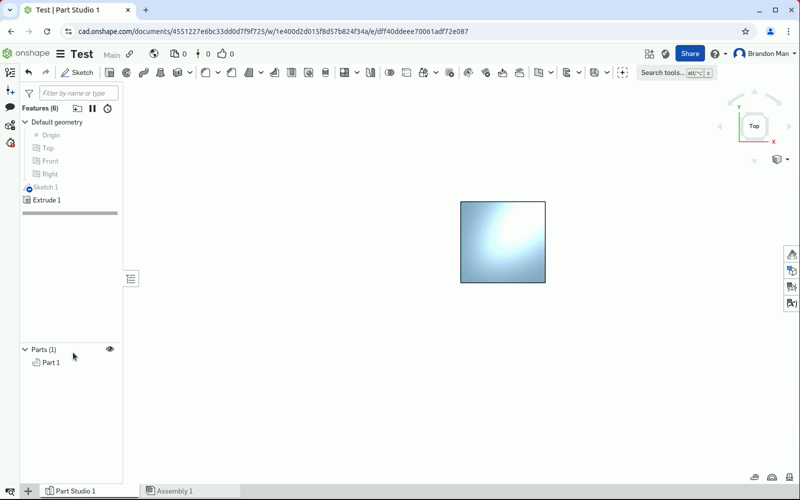
key(shift+p)
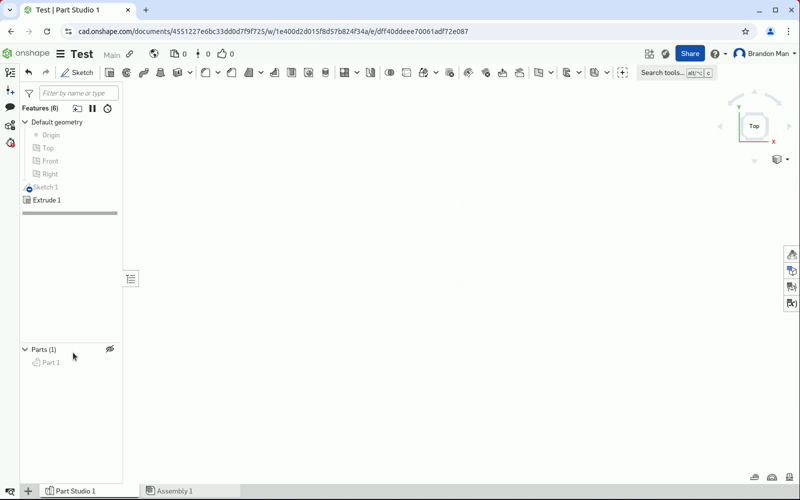
key(space)
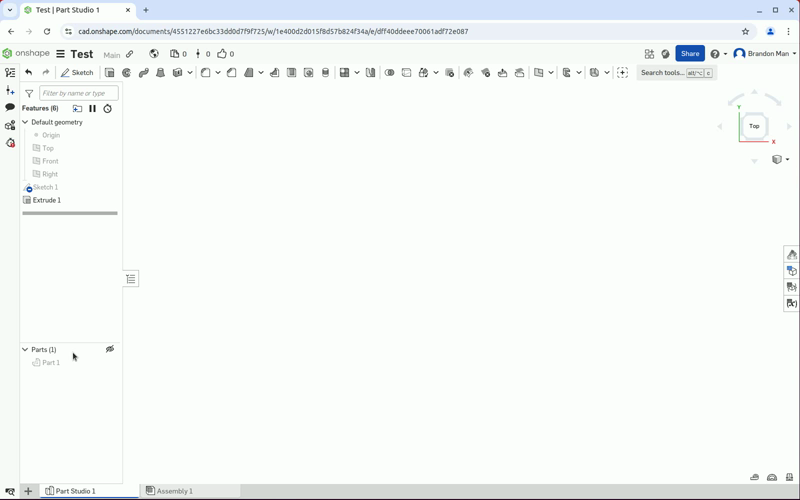
key_down(shift)
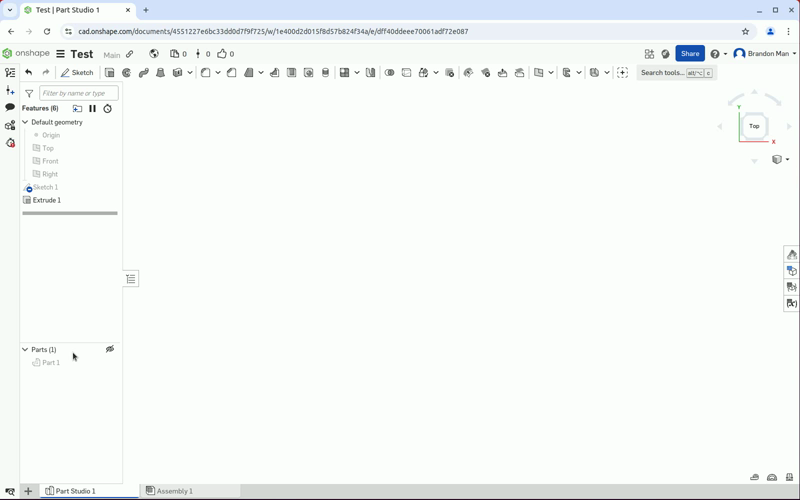
key(up)
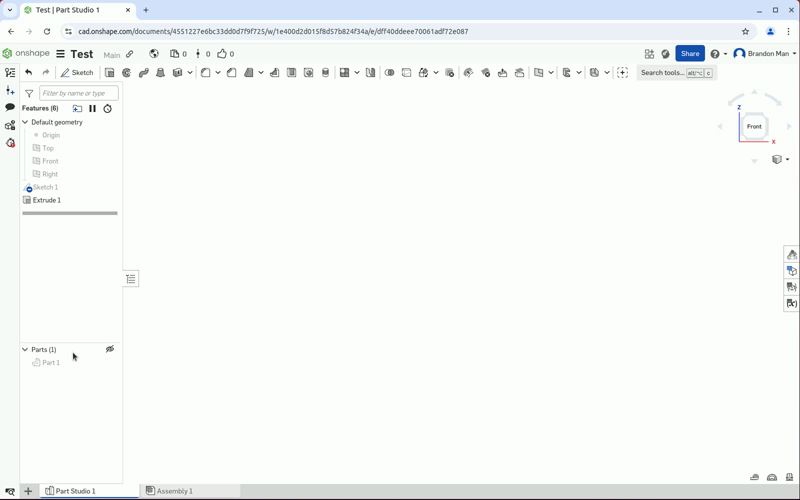
key_up(shift)
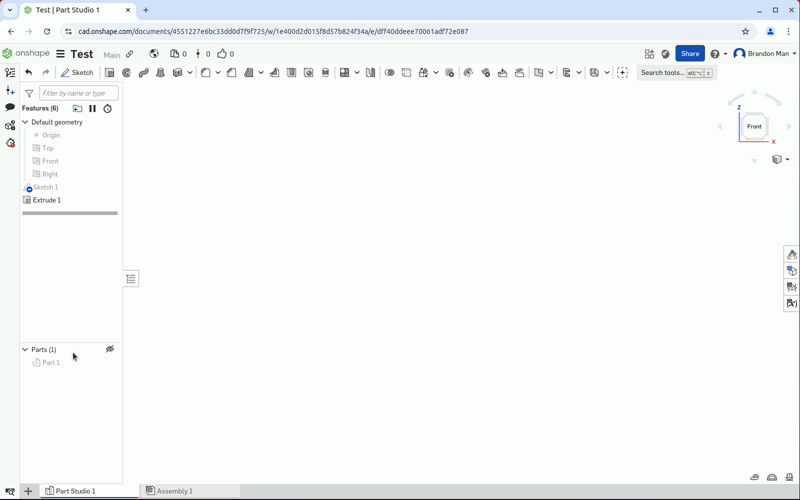
mouse_move(73, 352)
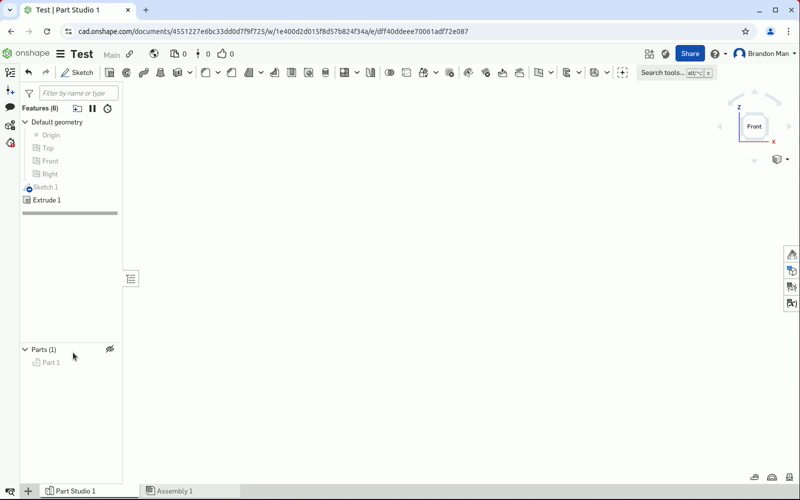
key(shift+y)
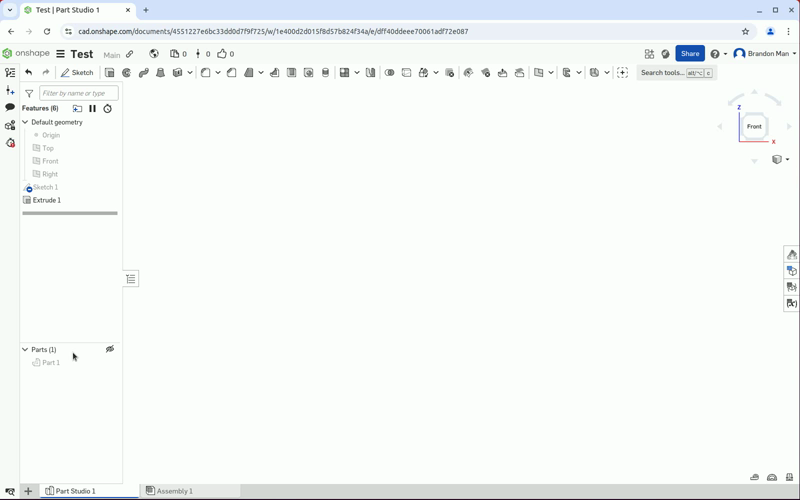
key(shift+s)
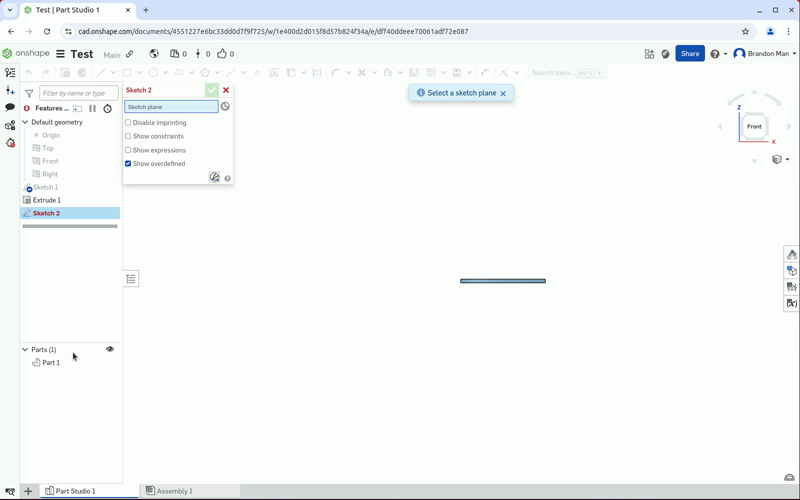
mouse_move(73, 163)
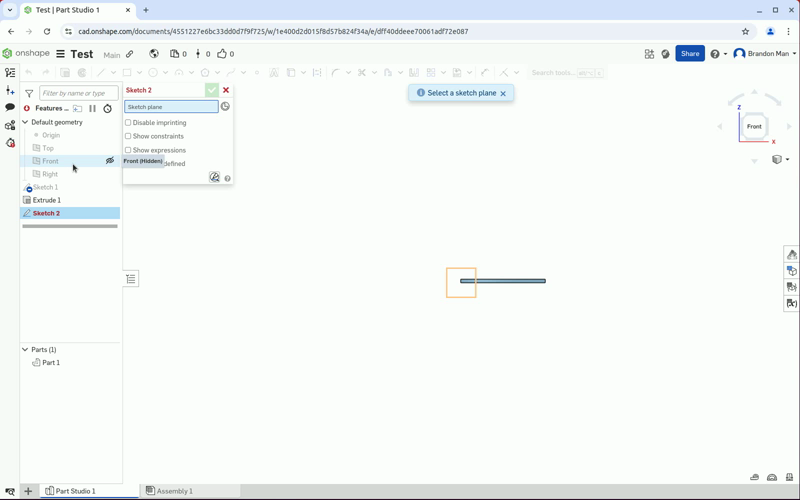
click(73, 163)
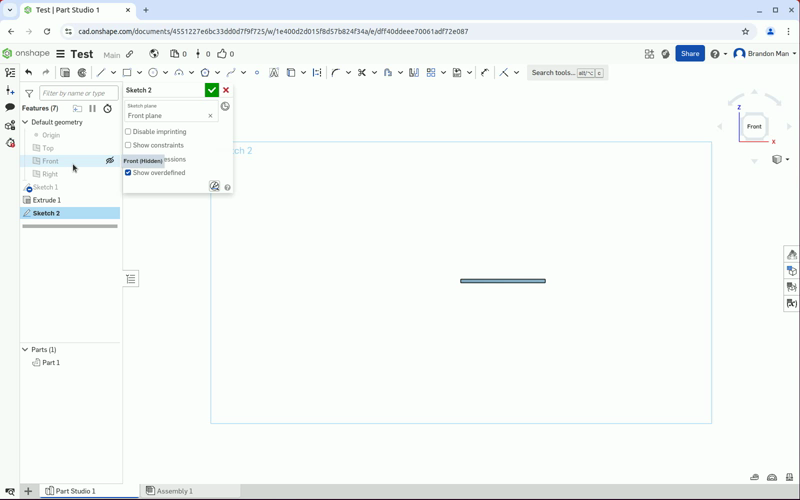
mouse_move(73, 352)
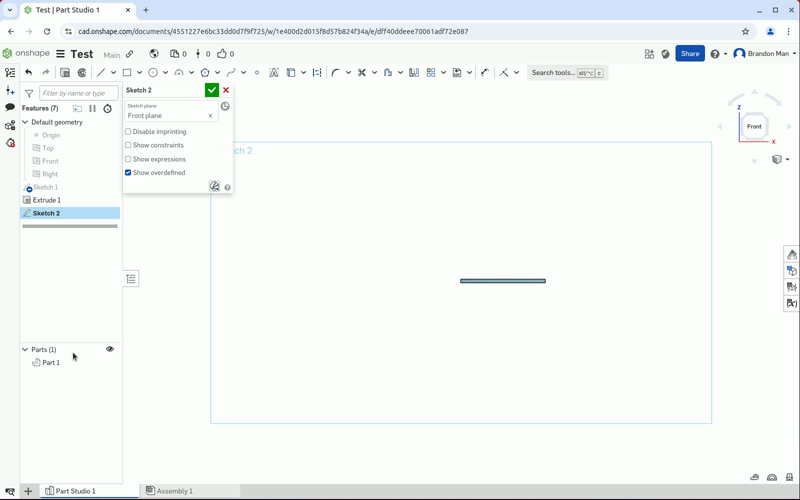
key(y)
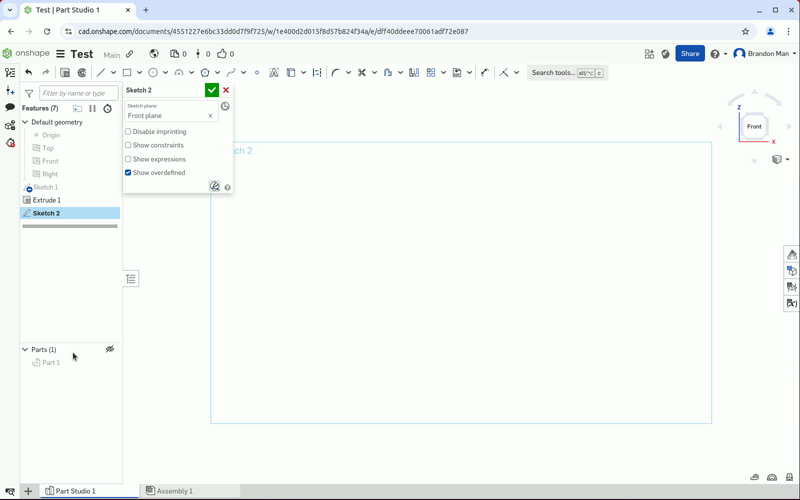
key(l)
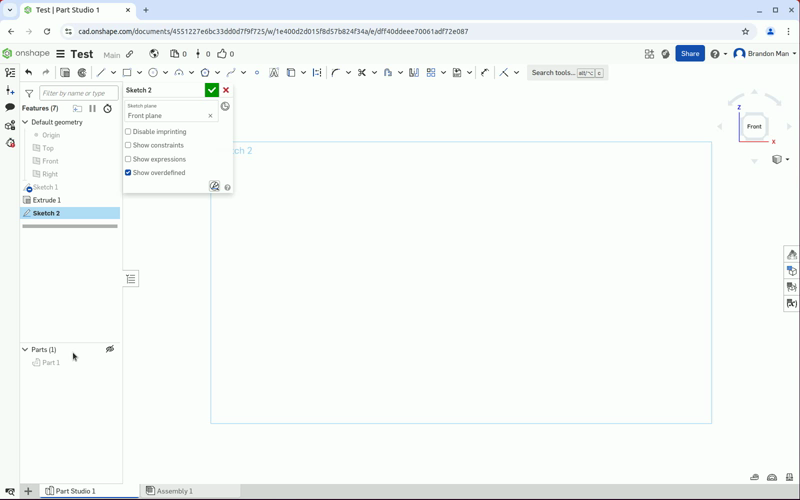
key_down(shift)
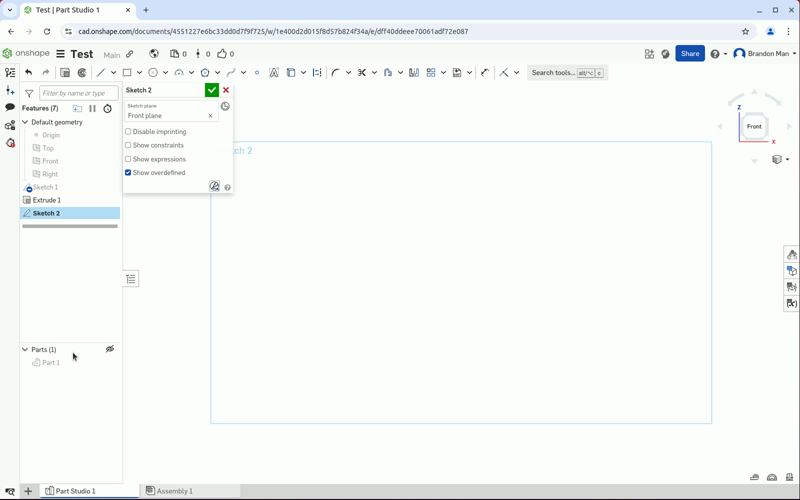
mouse_move(460, 282)
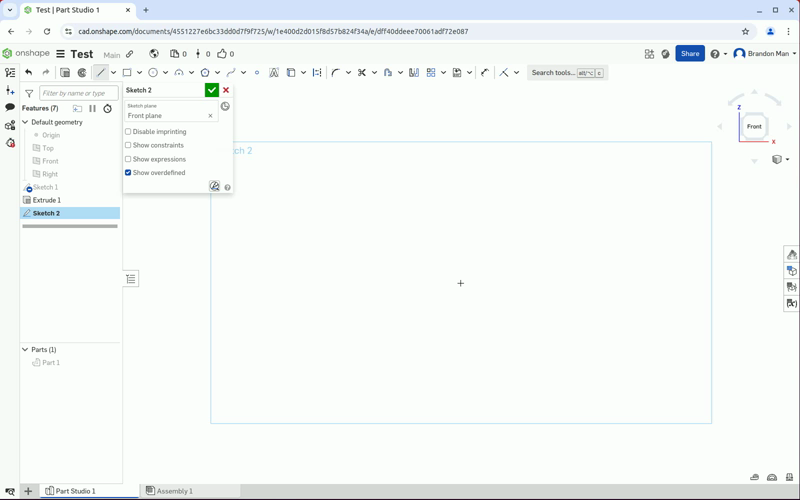
click(460, 282)
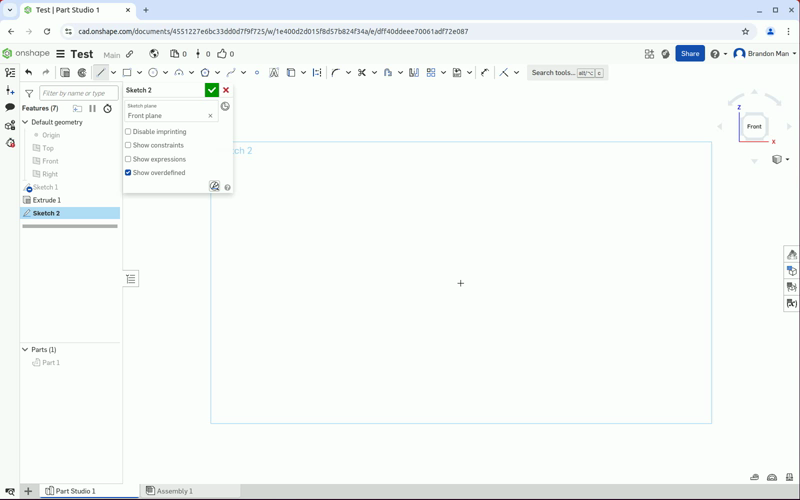
key_up(shift)
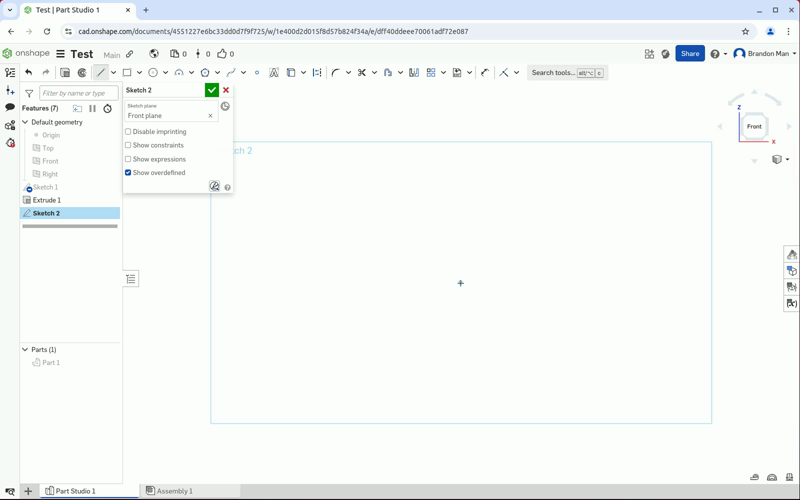
key_down(shift)
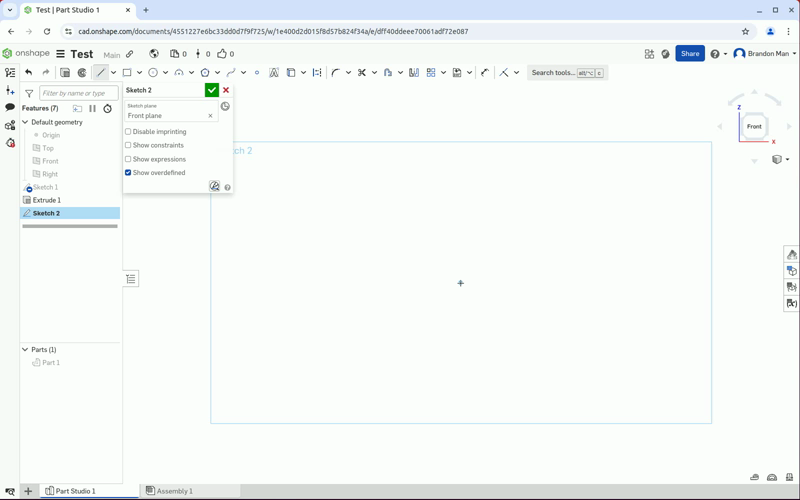
mouse_move(538, 282)
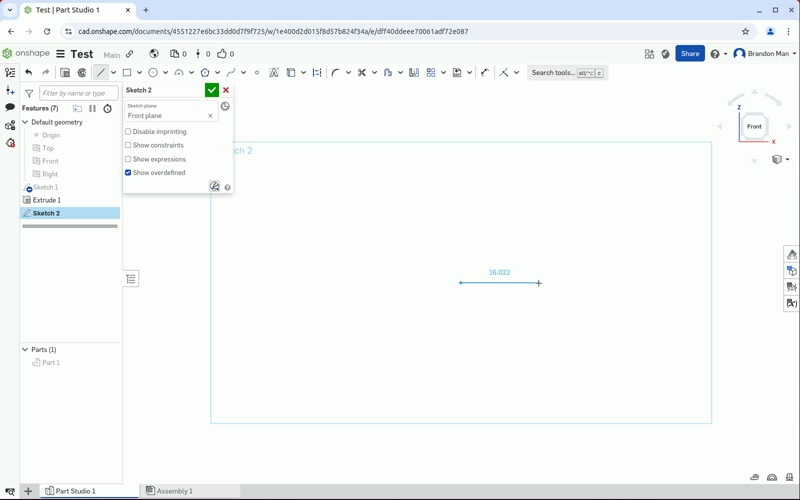
click(538, 282)
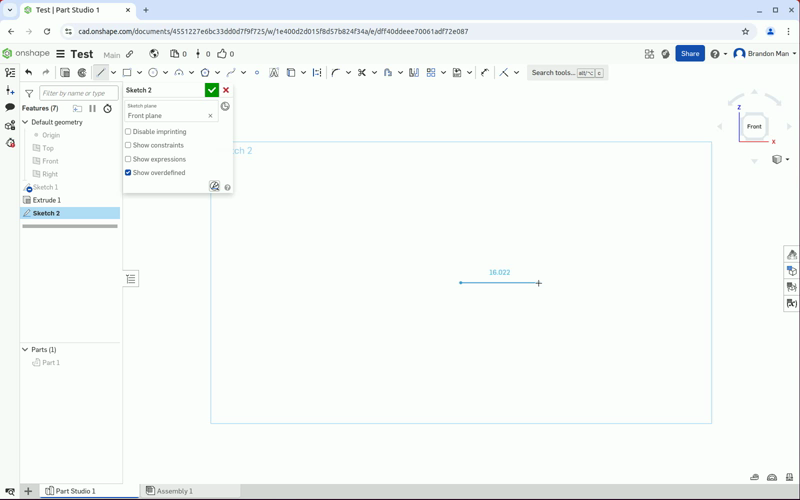
key_up(shift)
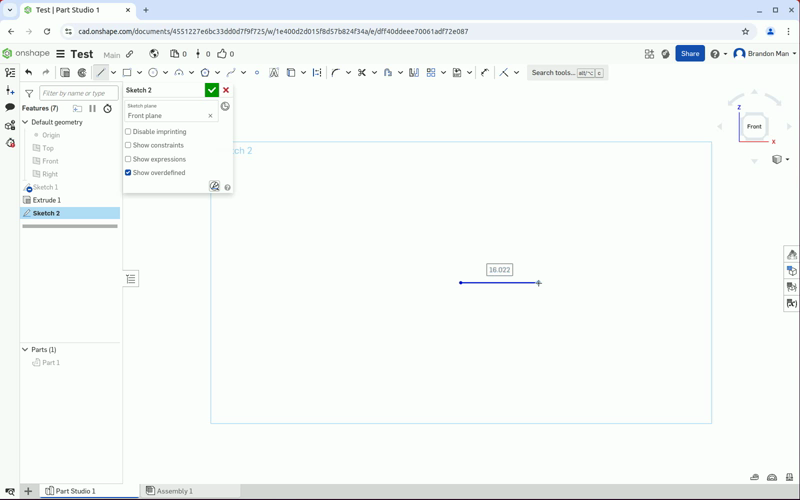
key_down(shift)
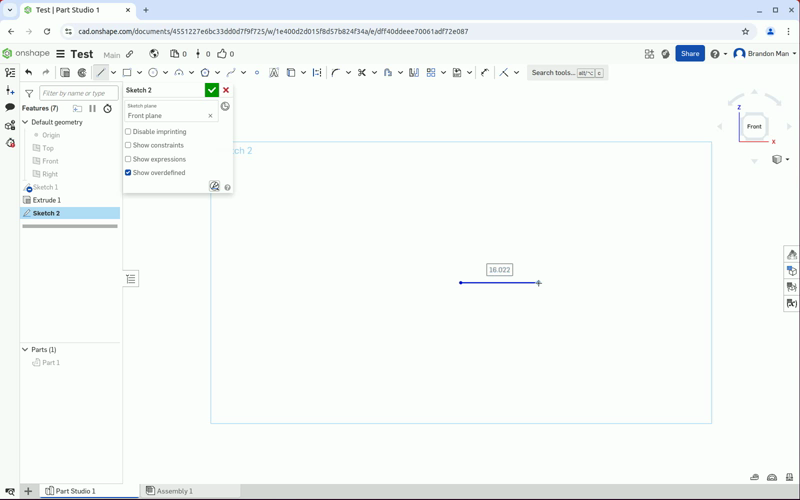
mouse_move(568, 282)
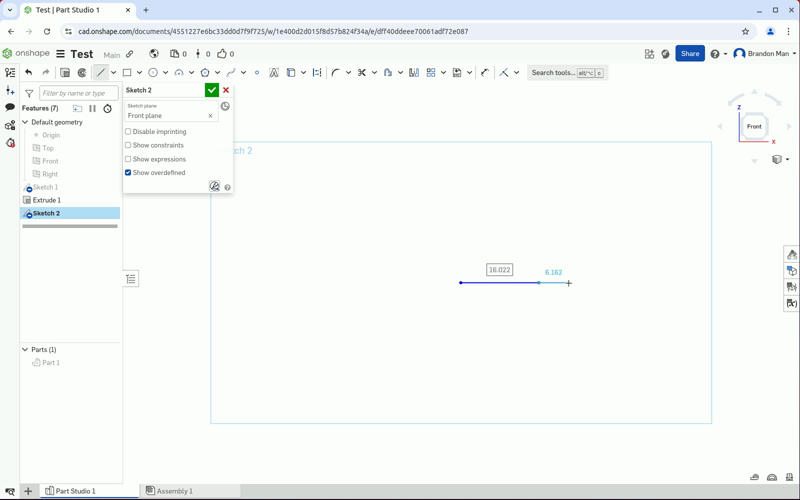
mouse_move(538, 244)
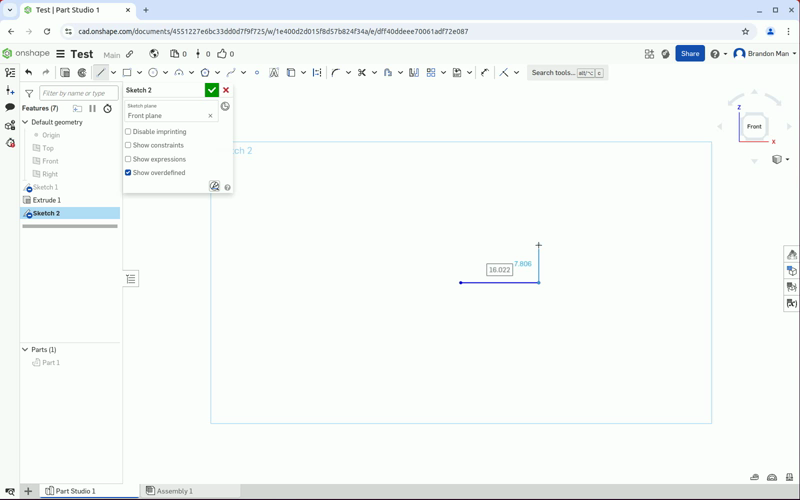
click(538, 244)
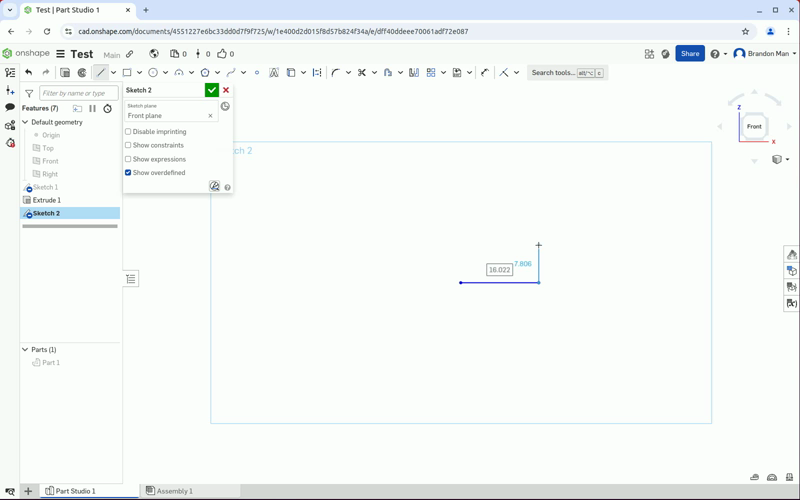
key_up(shift)
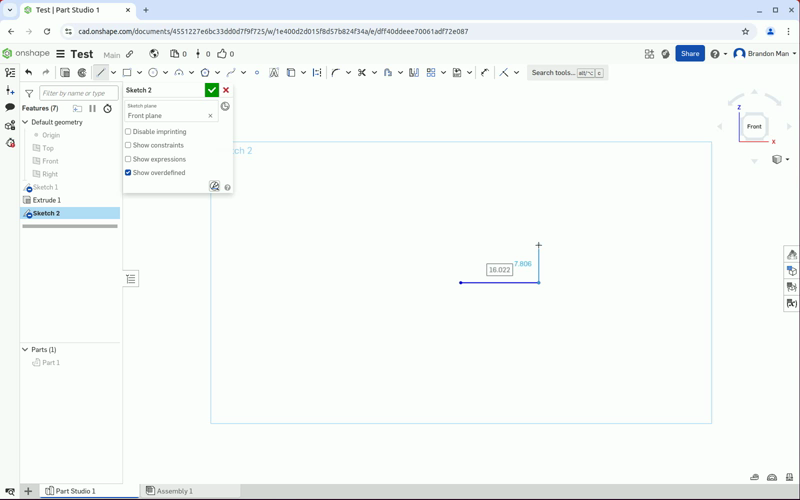
key_down(shift)
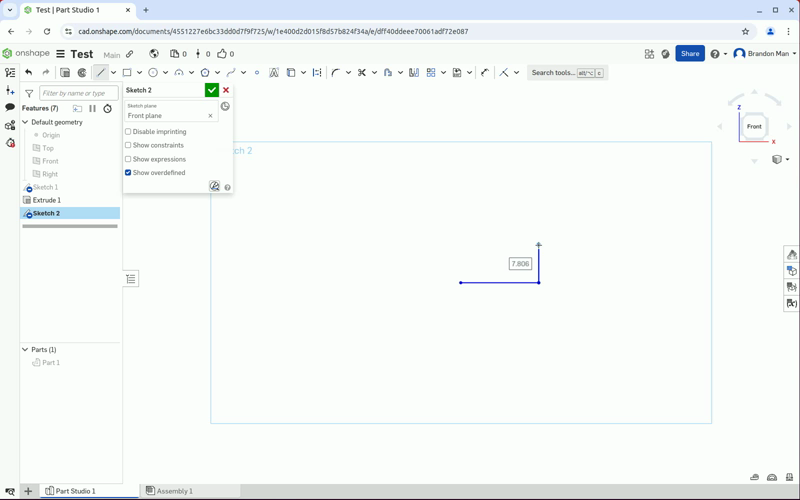
mouse_move(568, 244)
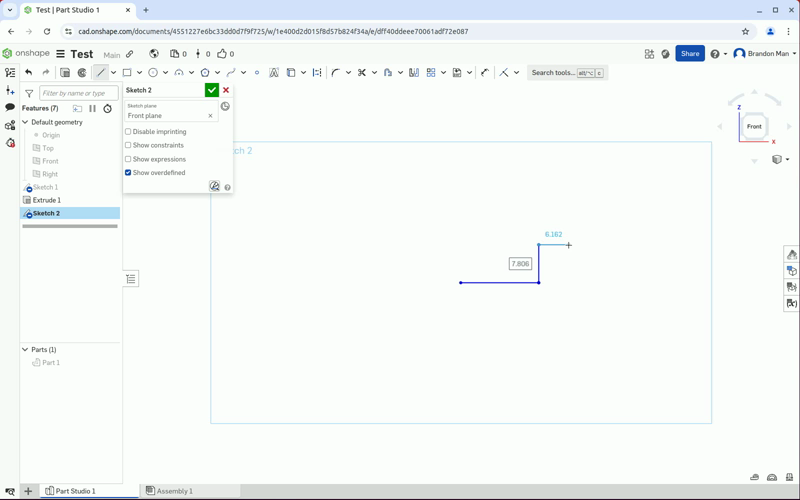
mouse_move(488, 244)
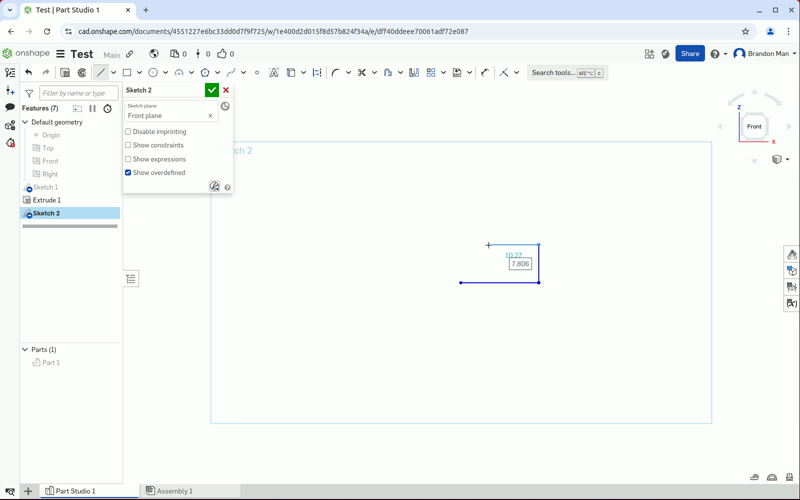
click(488, 244)
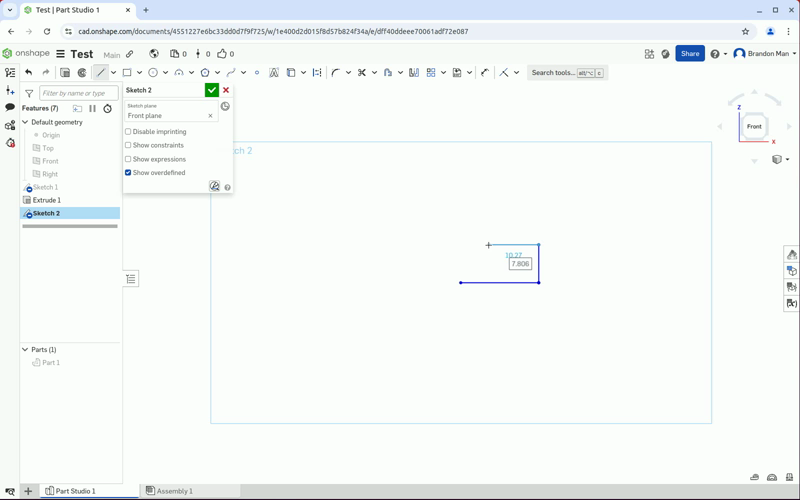
key_up(shift)
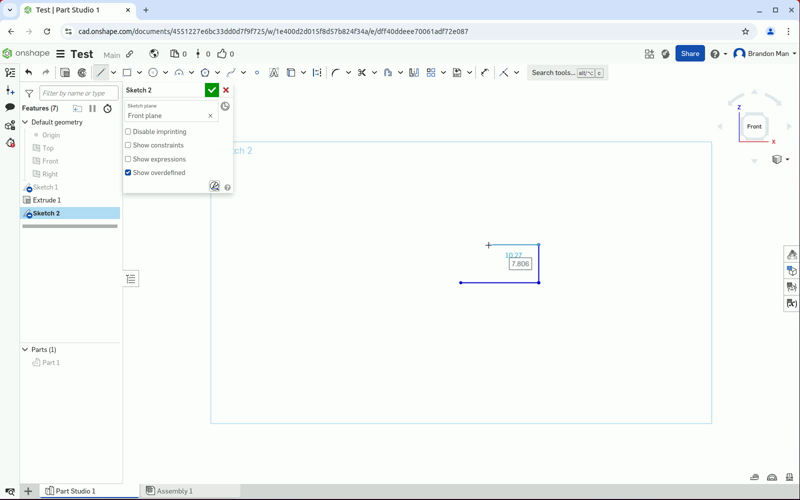
key_down(shift)
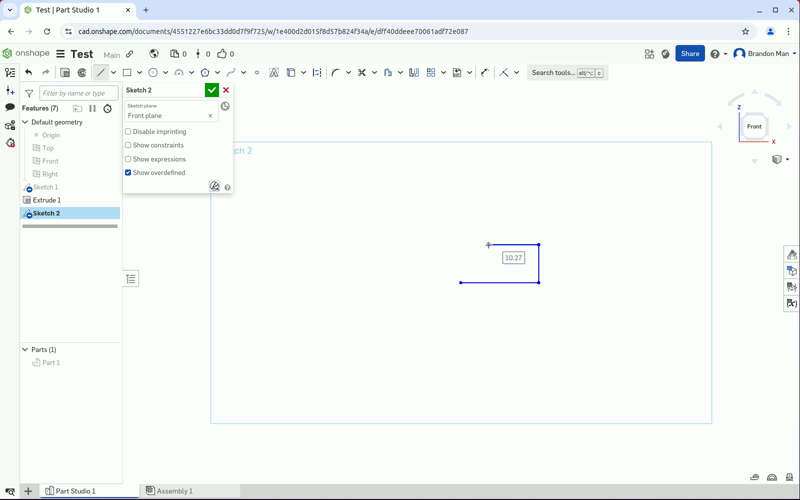
mouse_move(518, 244)
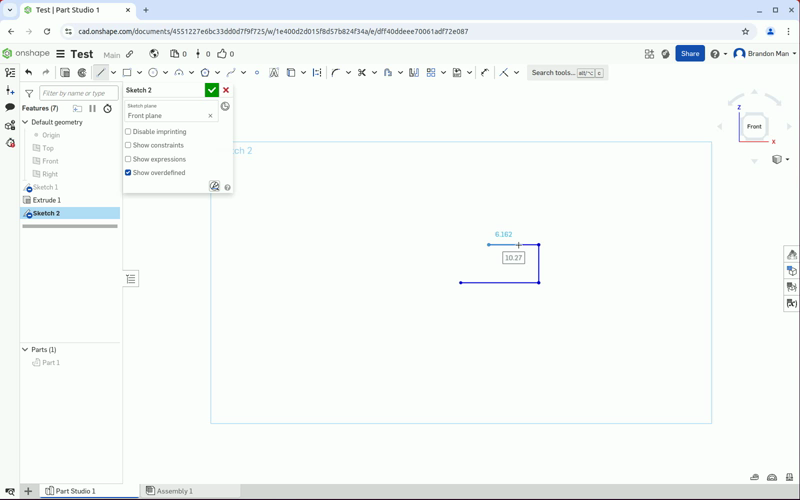
mouse_move(488, 222)
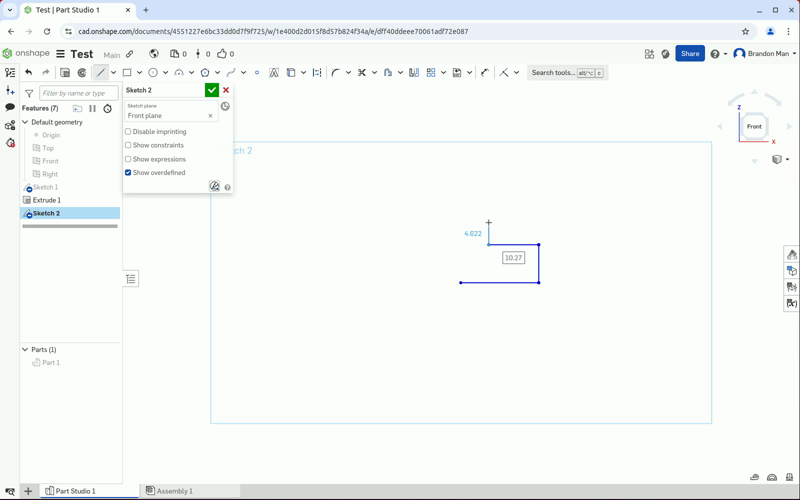
click(488, 222)
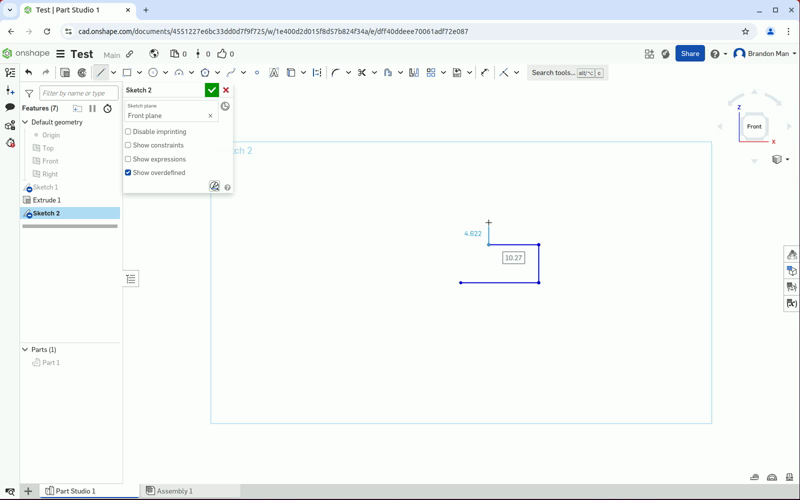
key_up(shift)
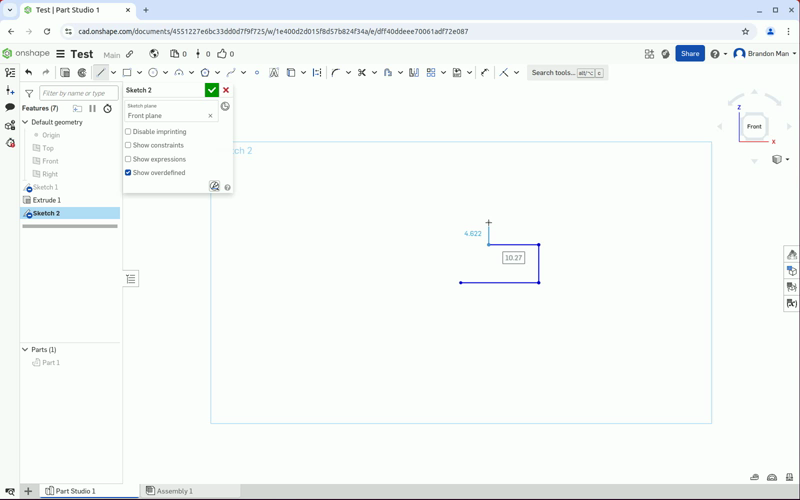
key_down(shift)
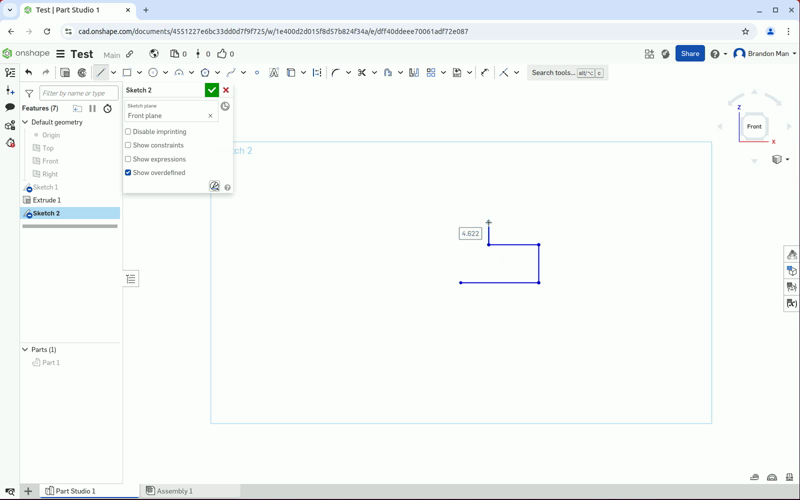
mouse_move(518, 222)
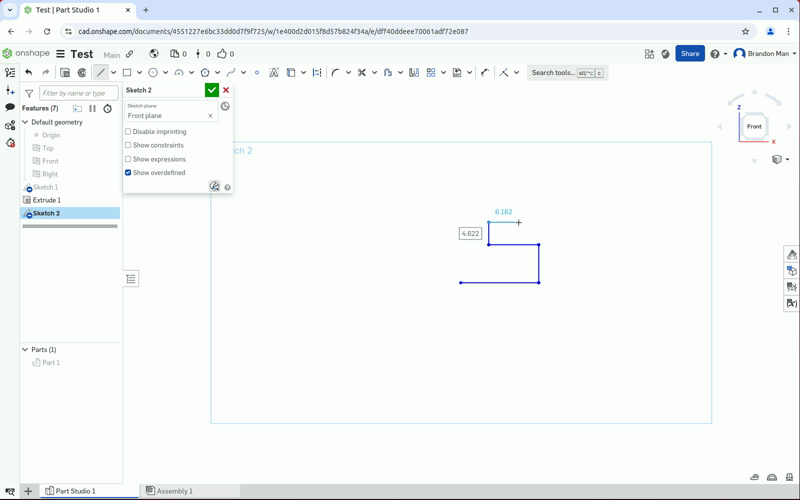
mouse_move(490, 222)
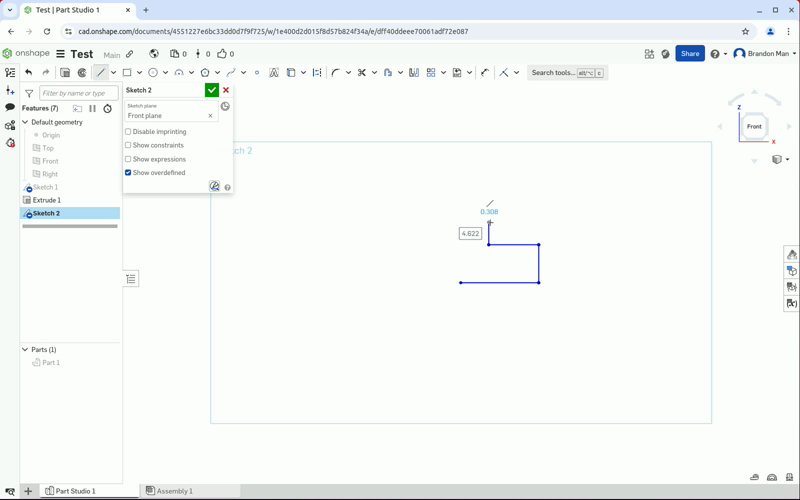
scroll(6)
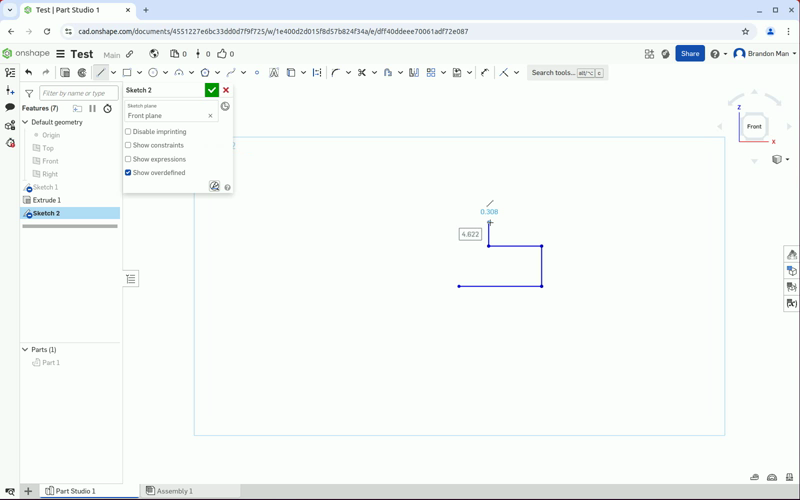
scroll(6)
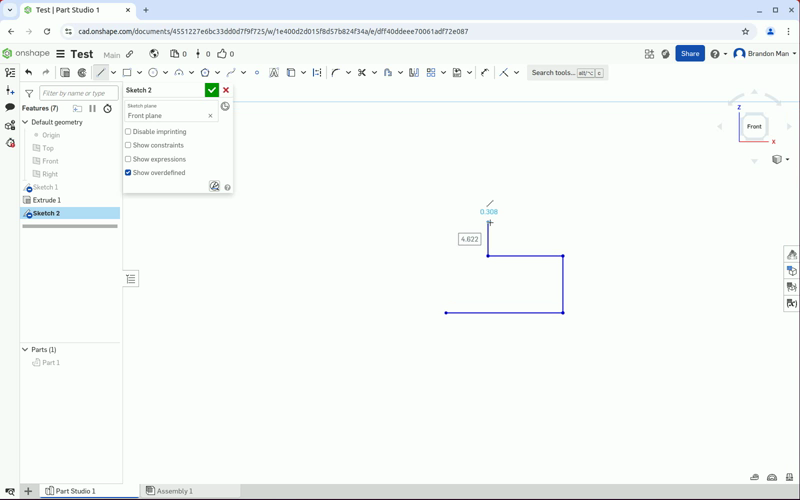
scroll(6)
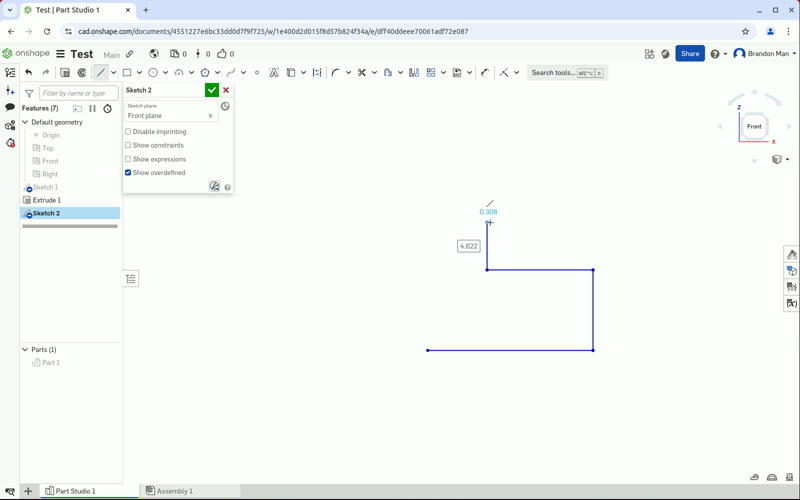
scroll(6)
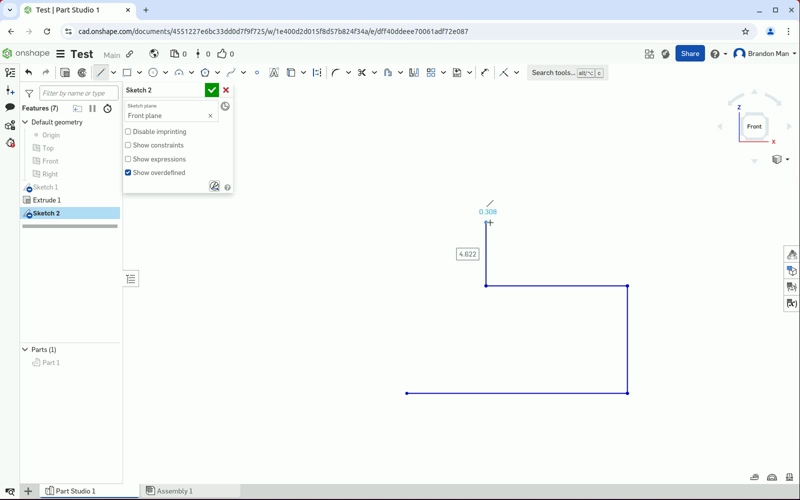
scroll(6)
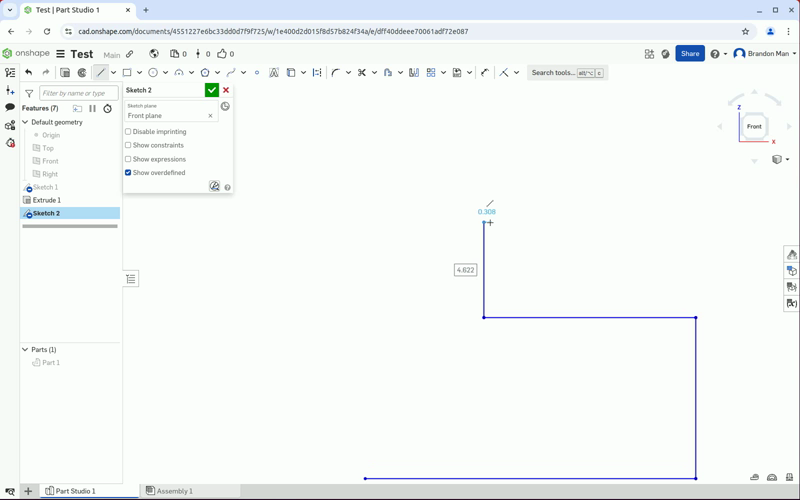
scroll(6)
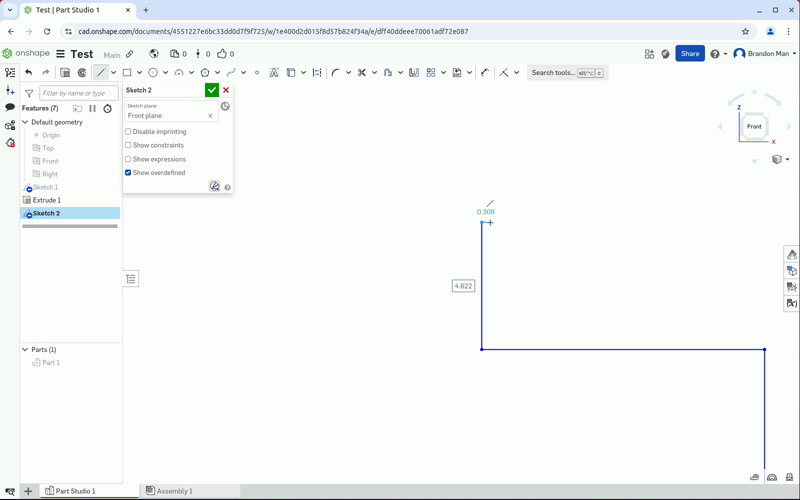
scroll(6)
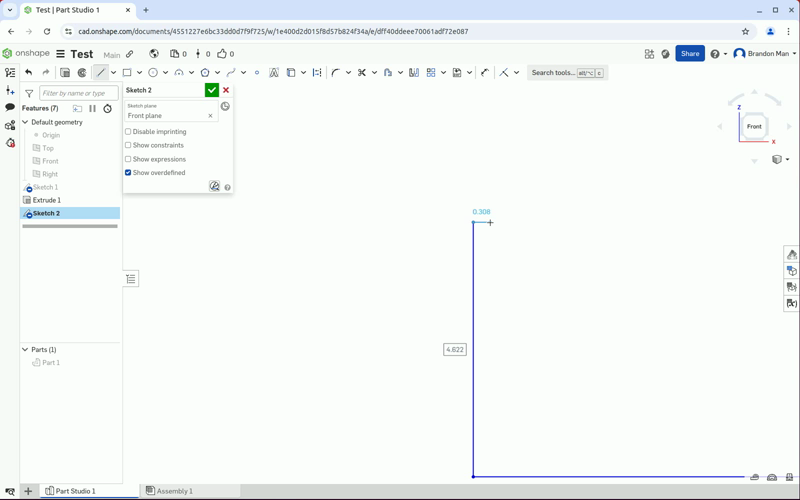
click(490, 222)
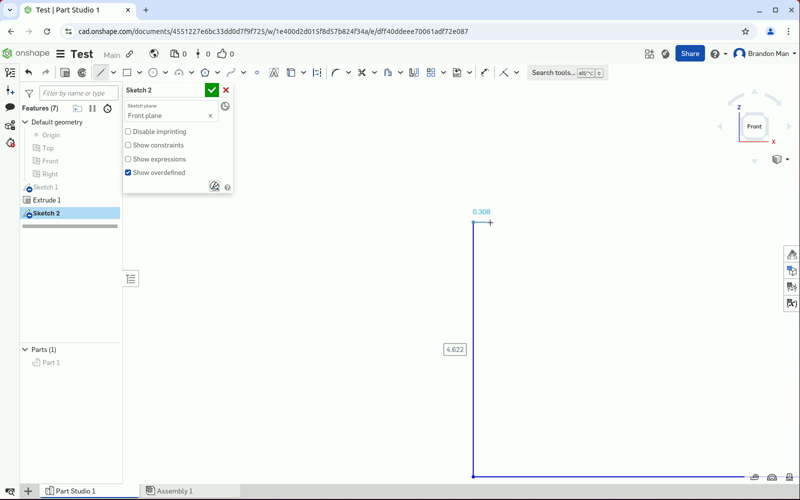
scroll(-6)
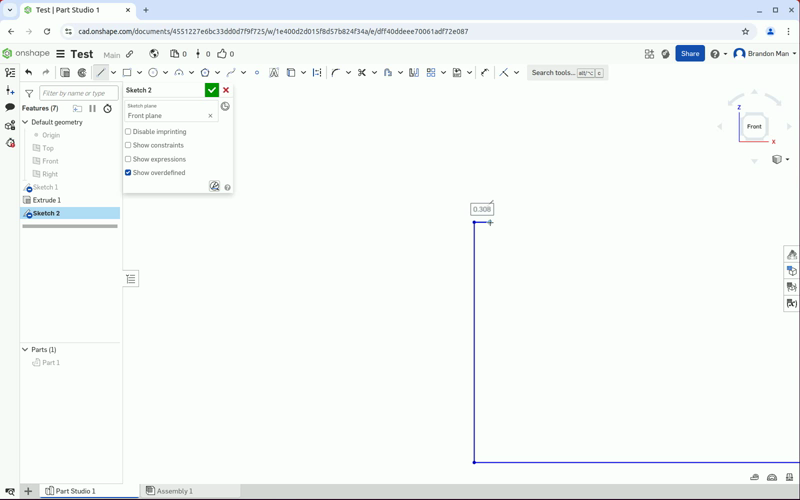
scroll(-6)
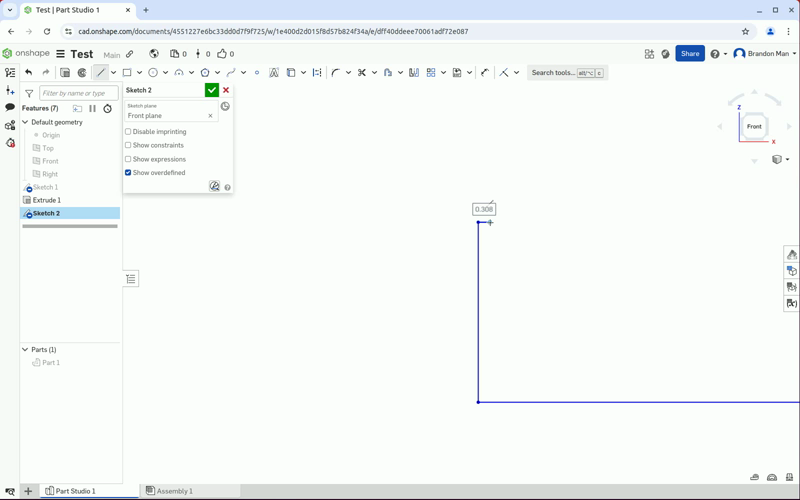
scroll(-6)
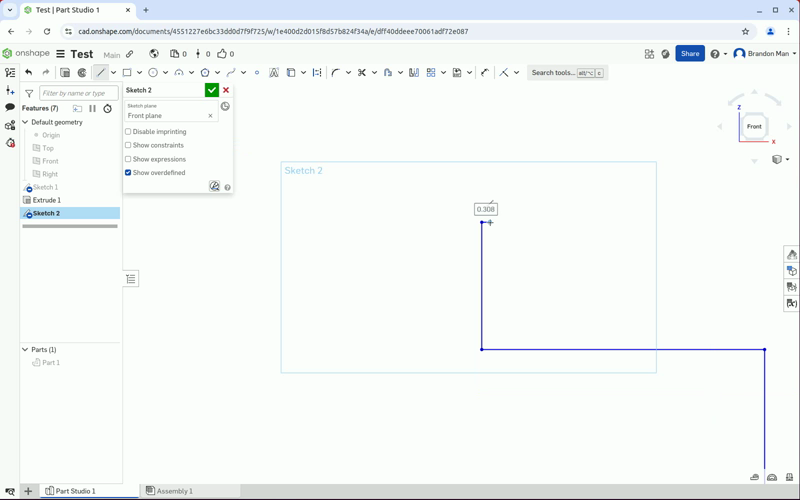
scroll(-6)
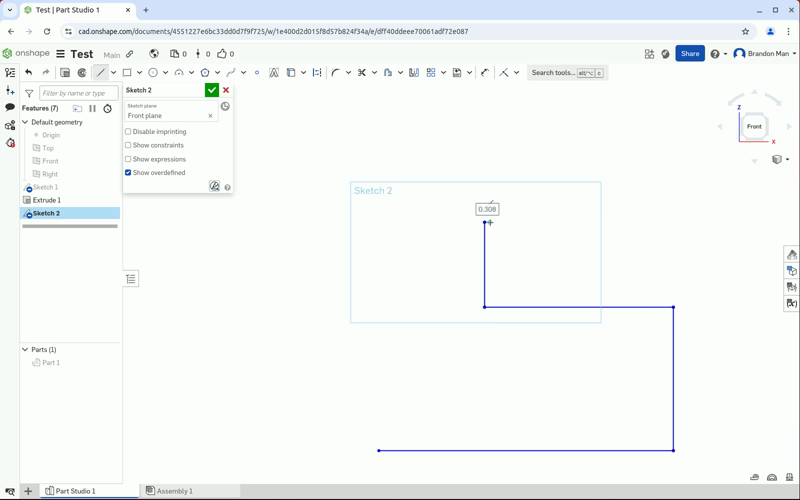
scroll(-6)
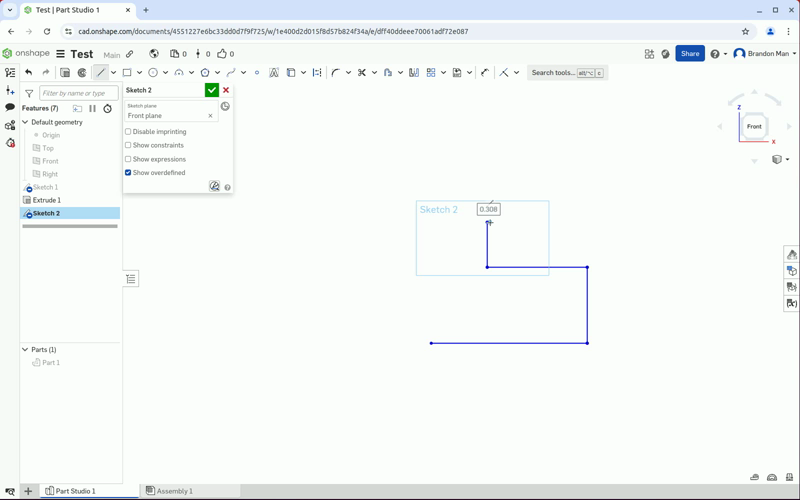
scroll(-6)
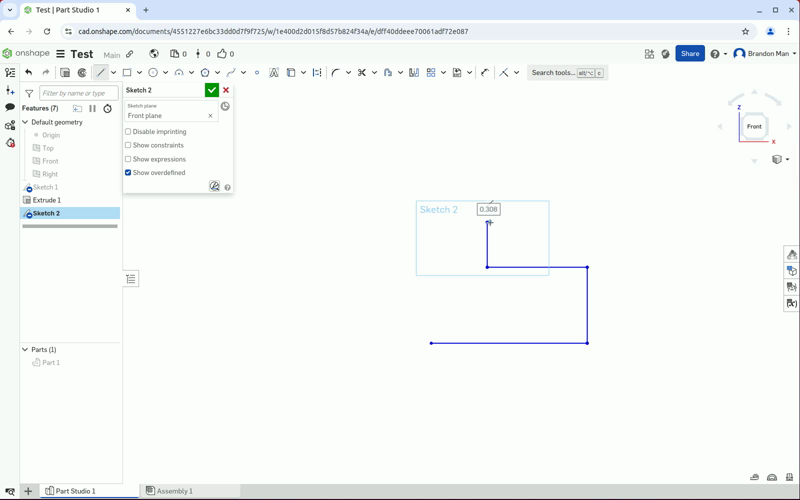
scroll(-6)
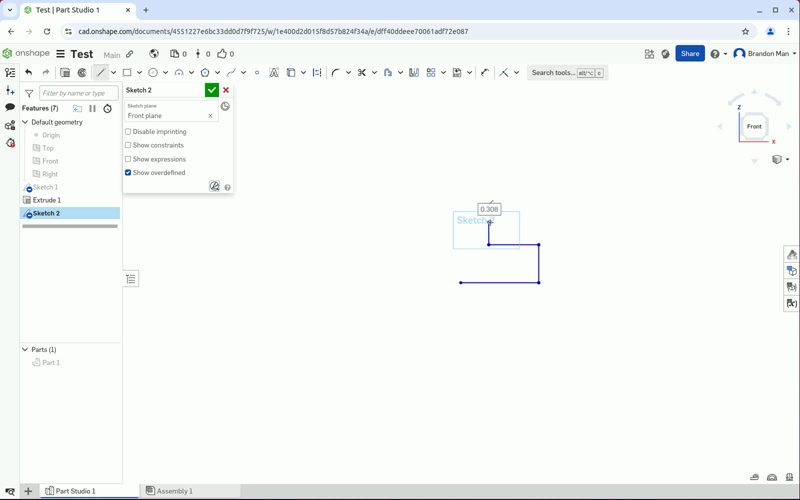
key_up(shift)
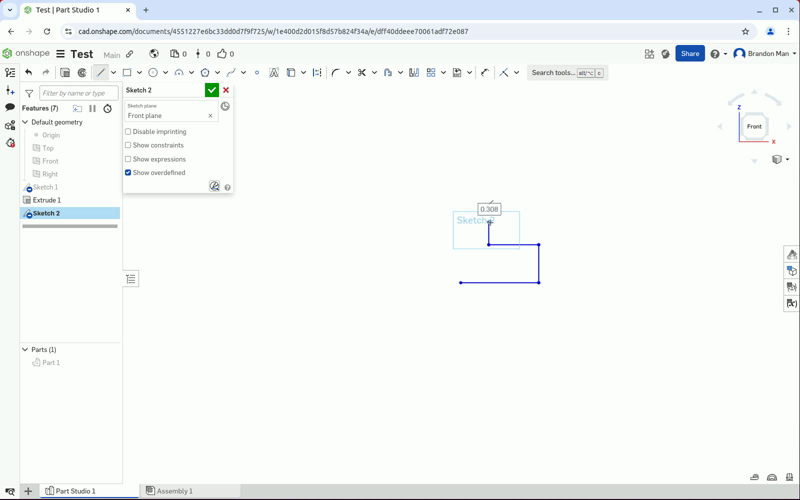
key_down(shift)
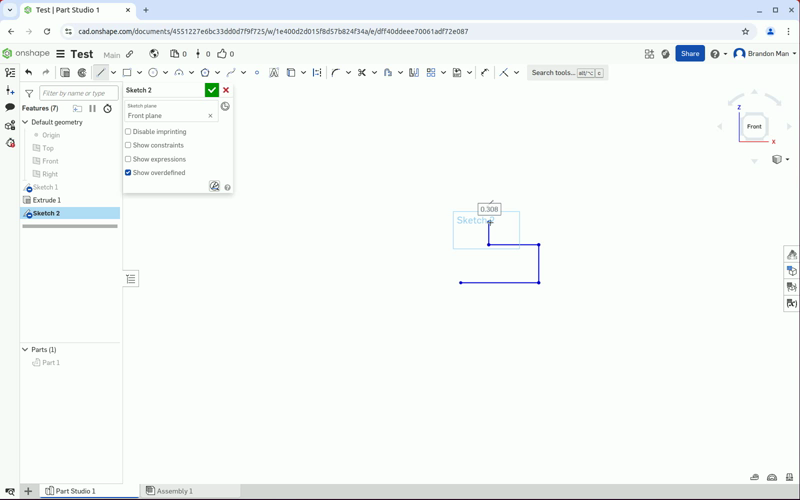
mouse_move(520, 222)
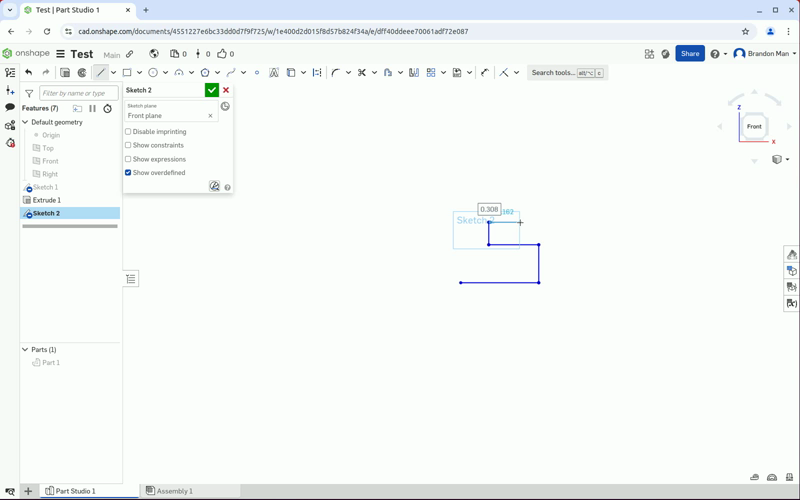
mouse_move(490, 215)
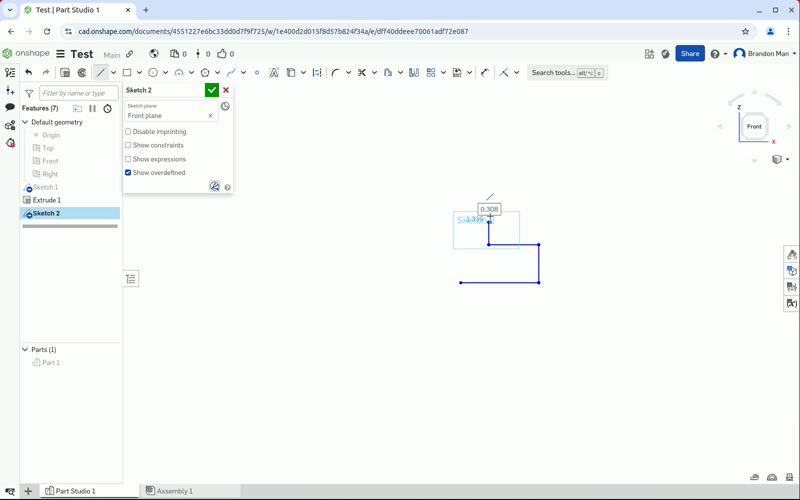
scroll(6)
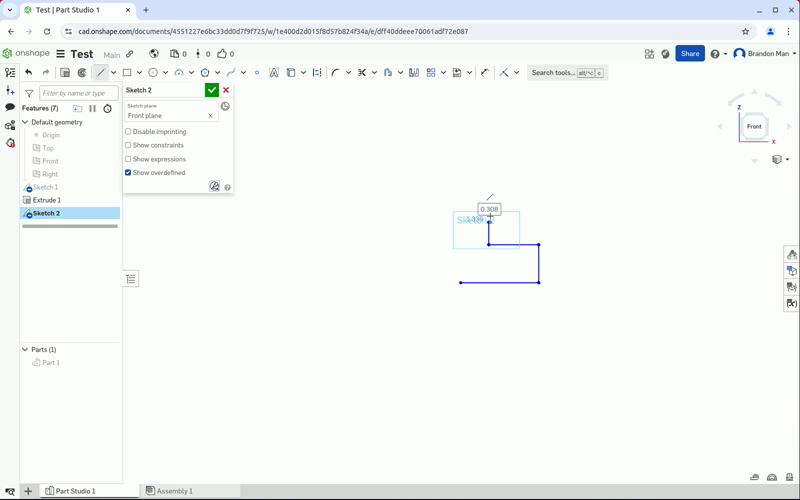
scroll(6)
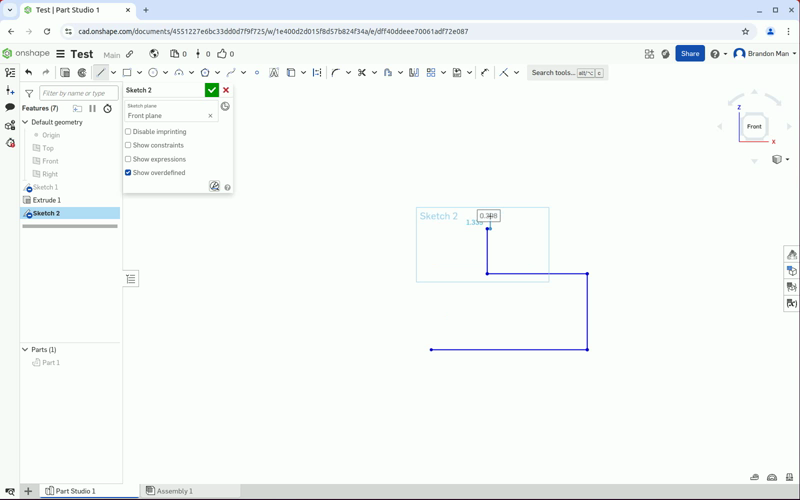
scroll(6)
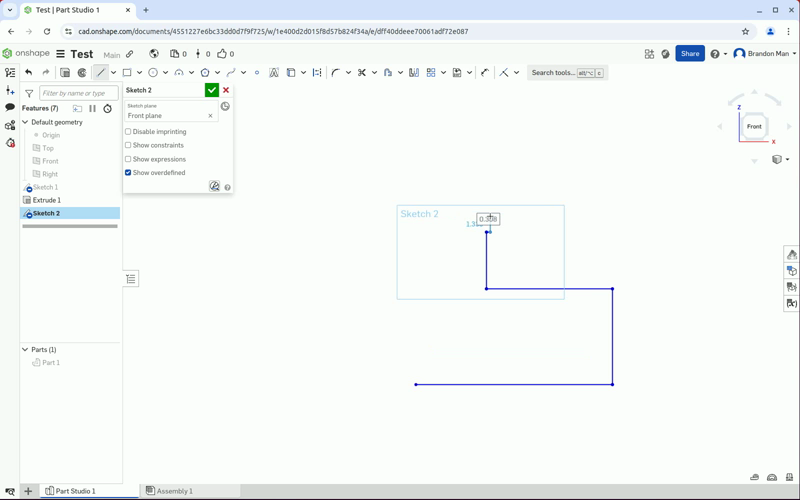
scroll(6)
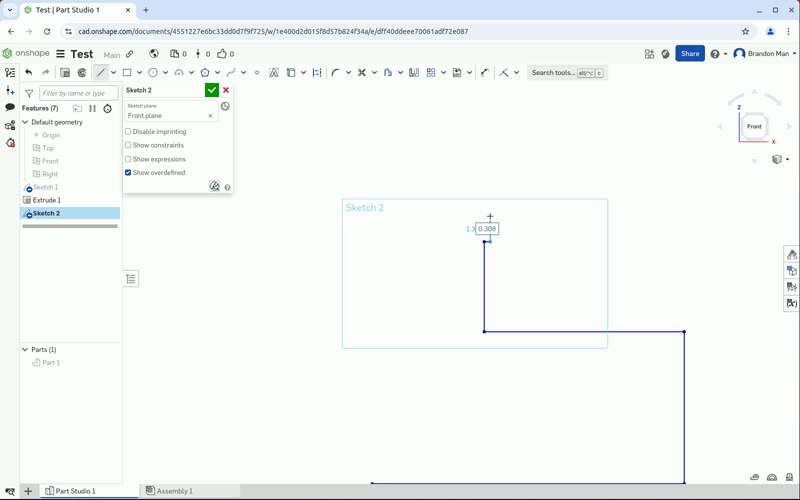
scroll(6)
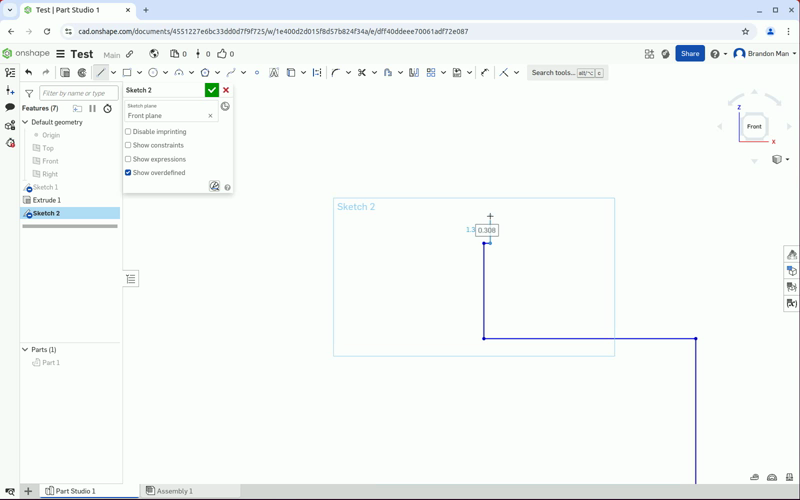
scroll(6)
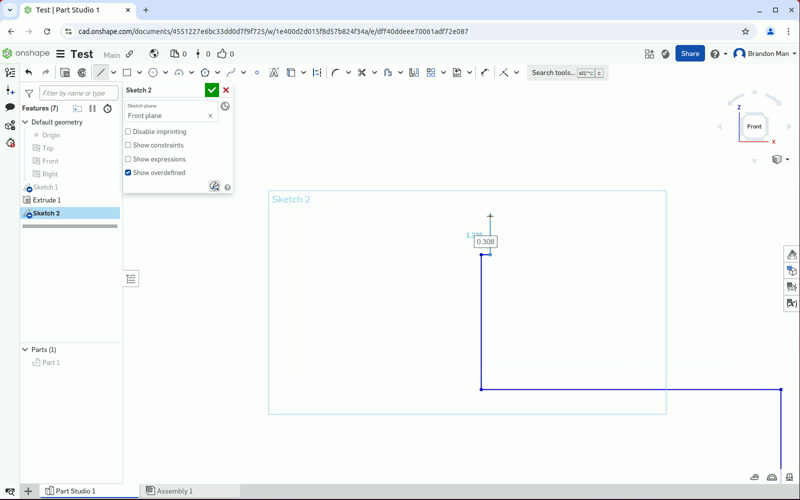
scroll(6)
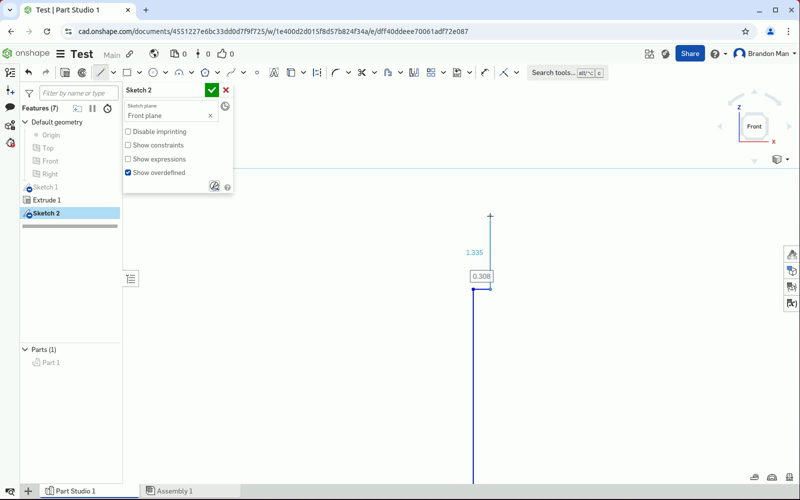
click(490, 215)
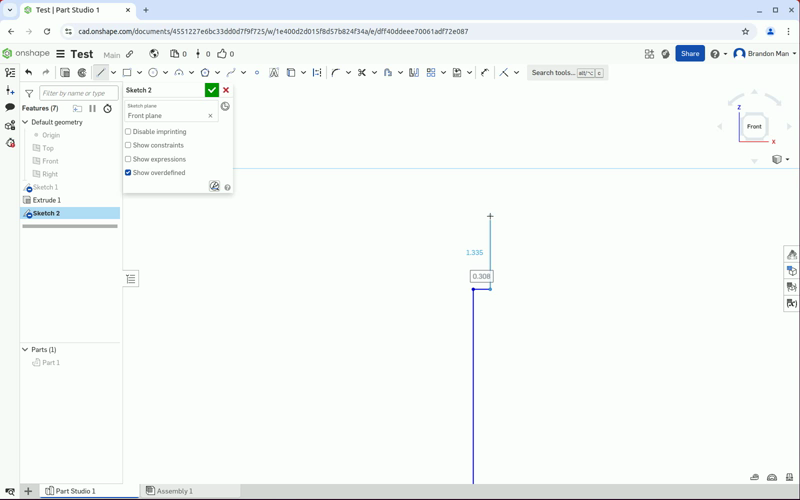
scroll(-6)
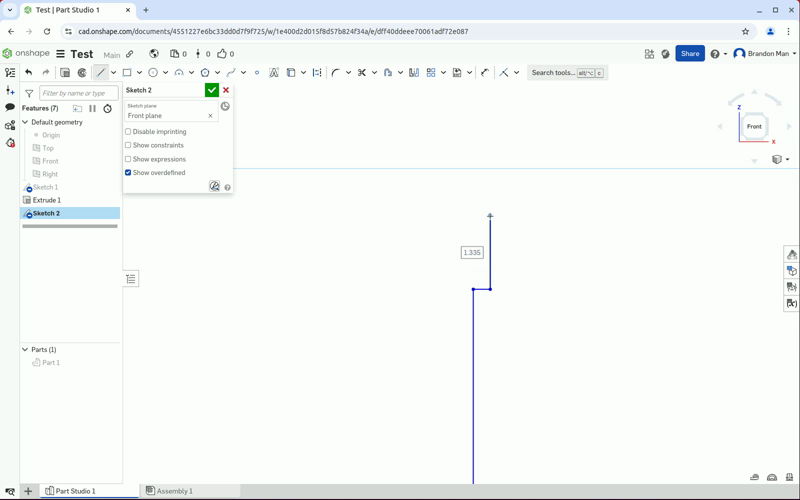
scroll(-6)
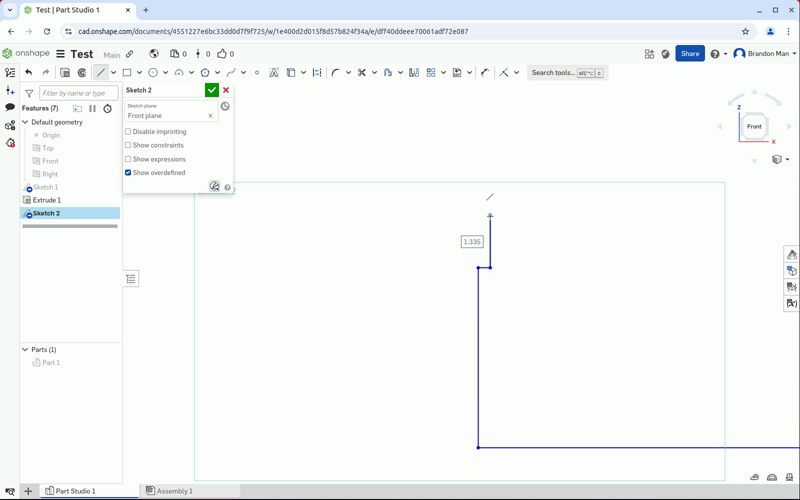
scroll(-6)
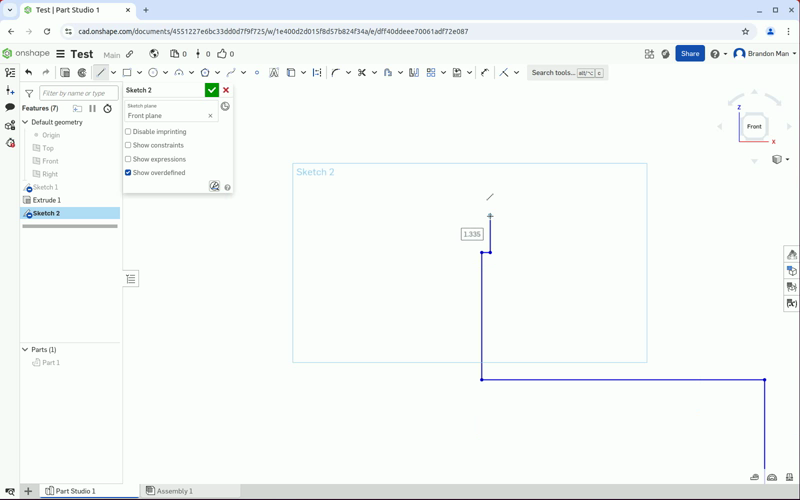
scroll(-6)
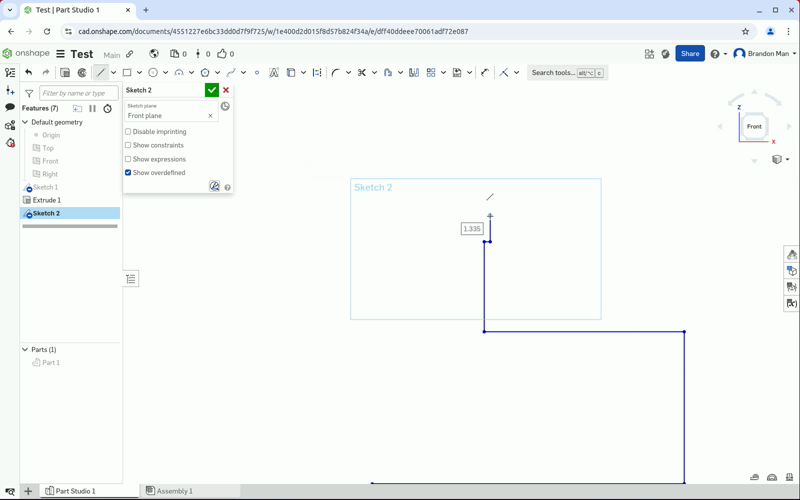
scroll(-6)
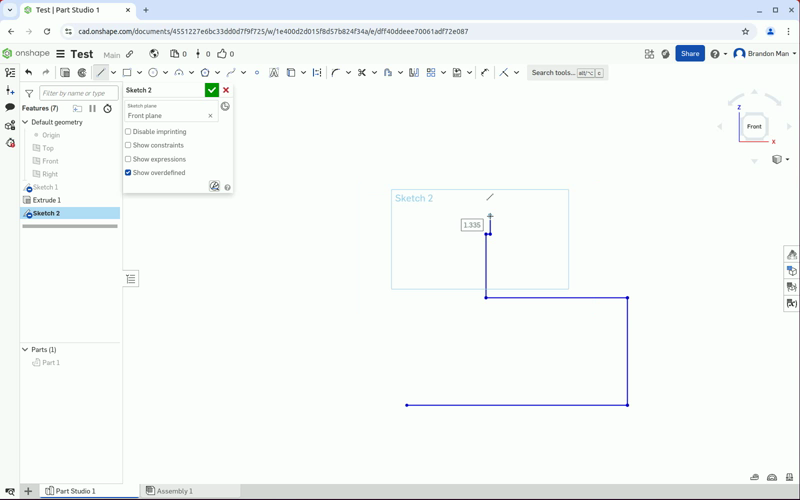
scroll(-6)
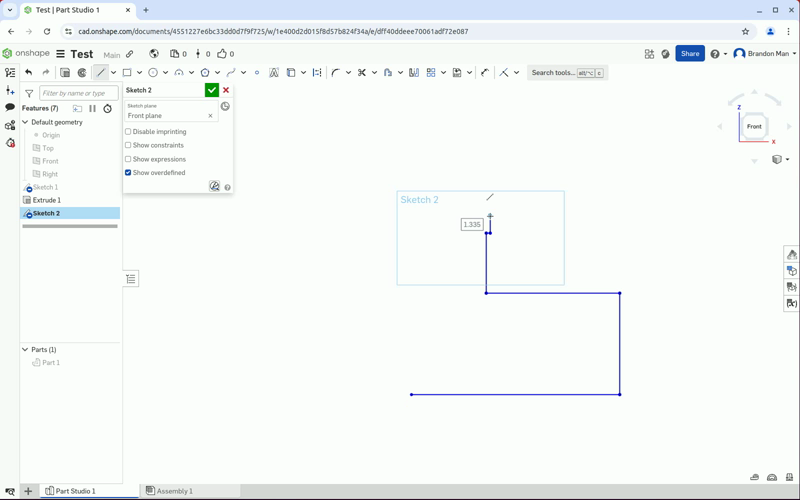
scroll(-6)
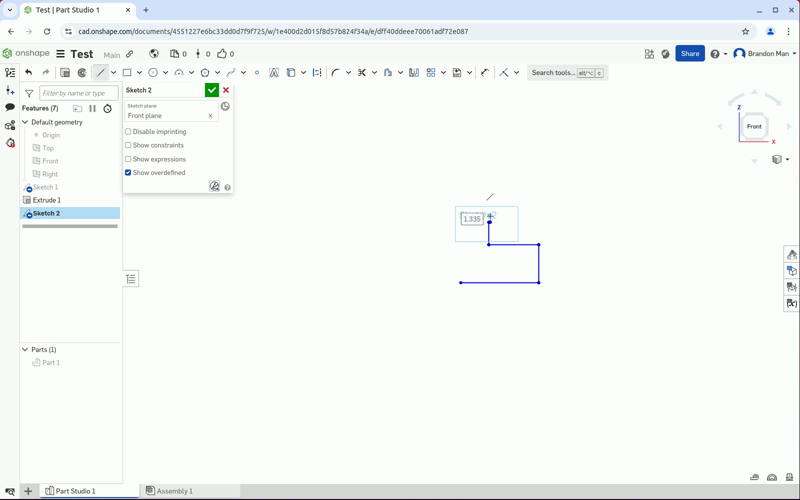
key_up(shift)
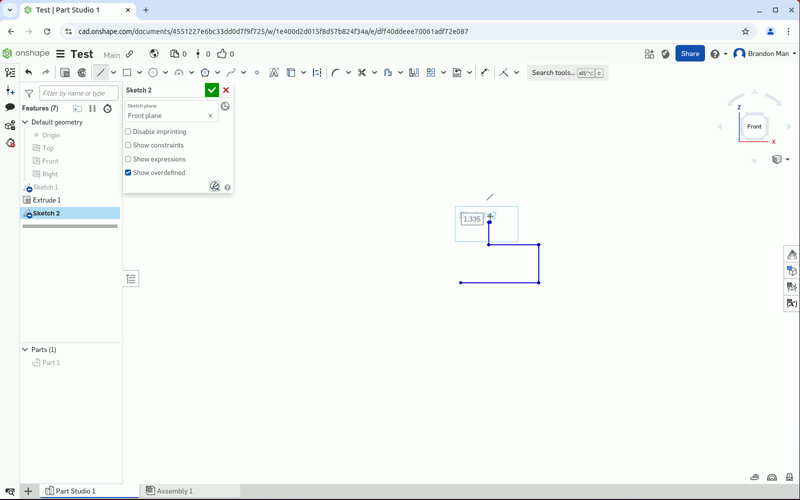
key_down(shift)
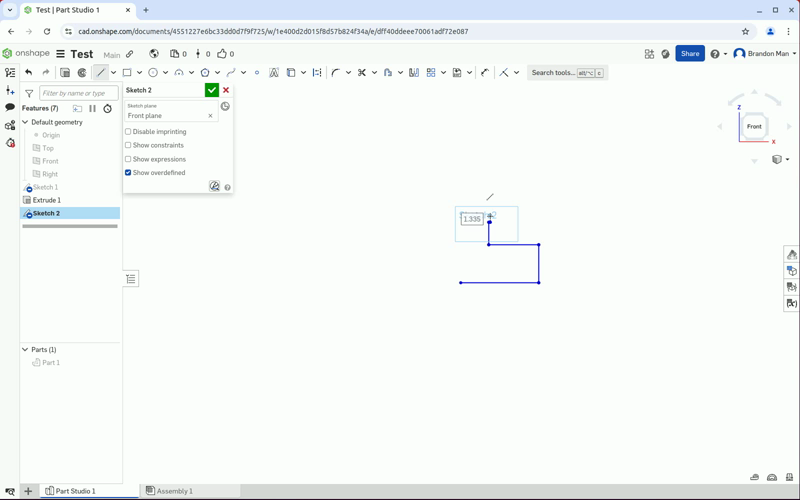
mouse_move(520, 215)
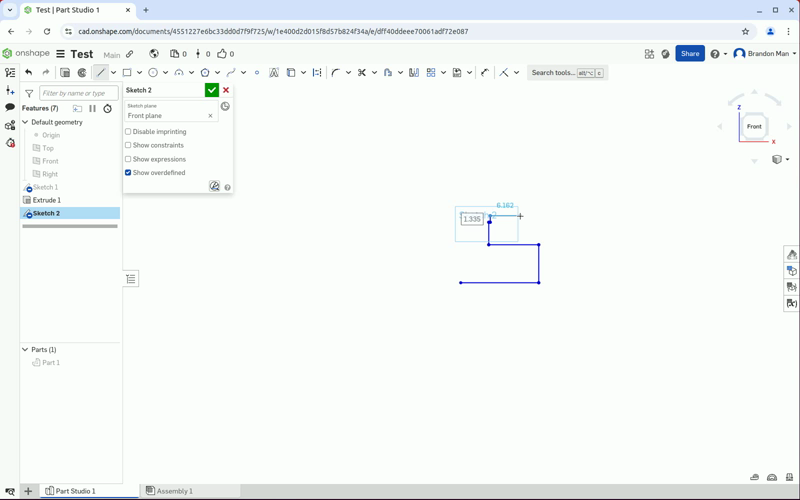
mouse_move(460, 215)
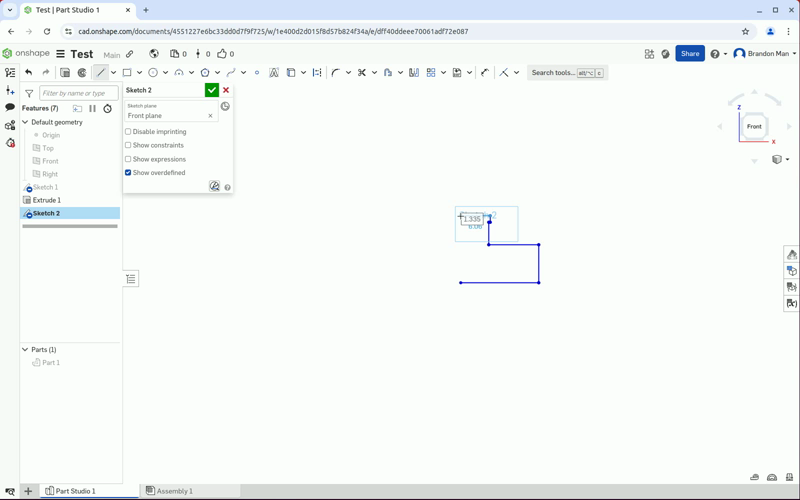
click(460, 215)
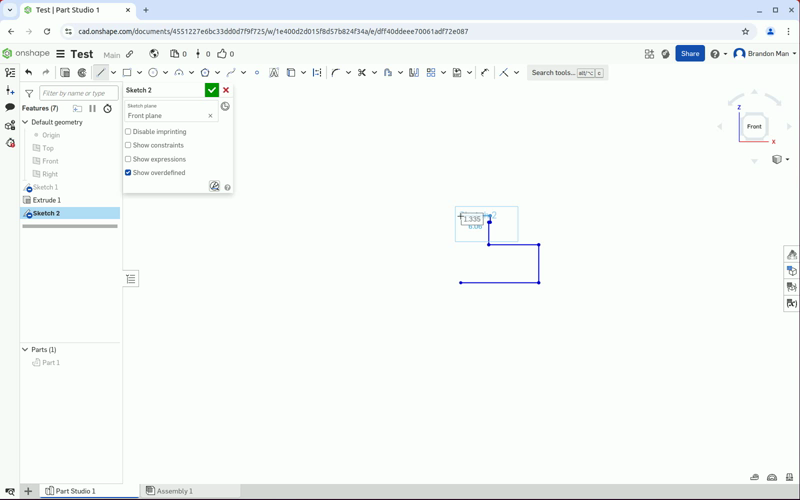
key_up(shift)
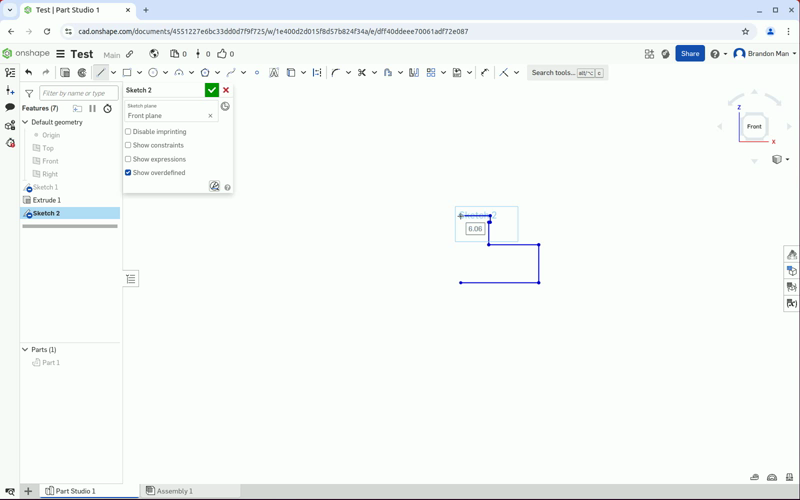
key_down(shift)
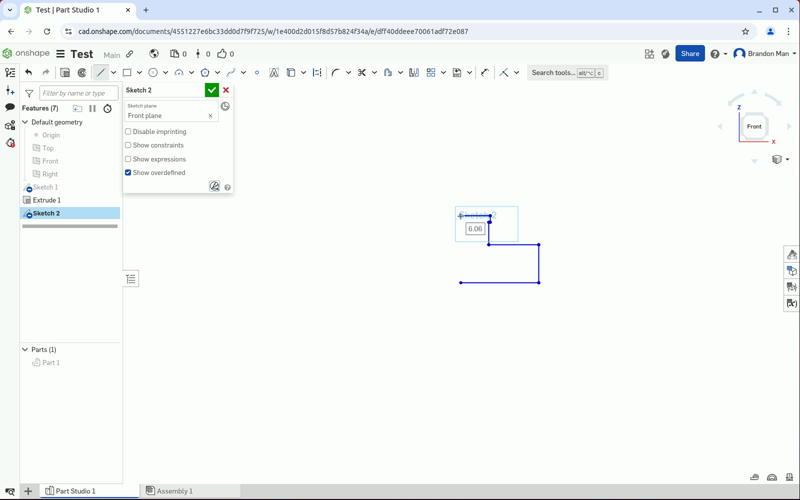
mouse_move(460, 282)
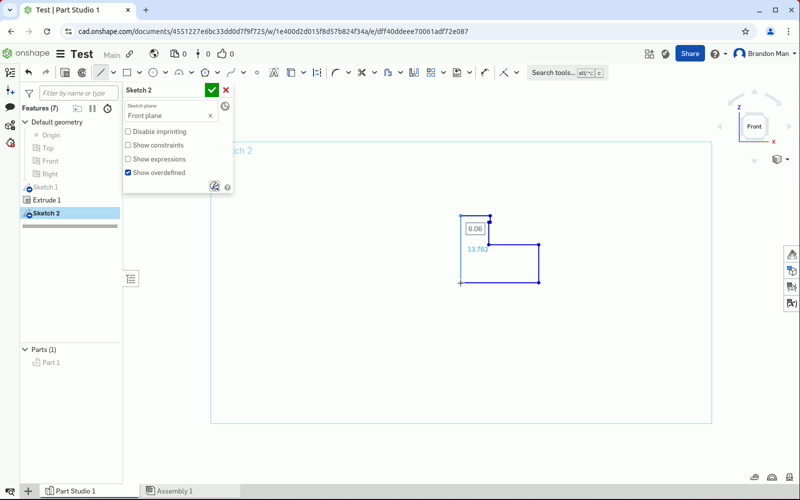
key_up(shift)
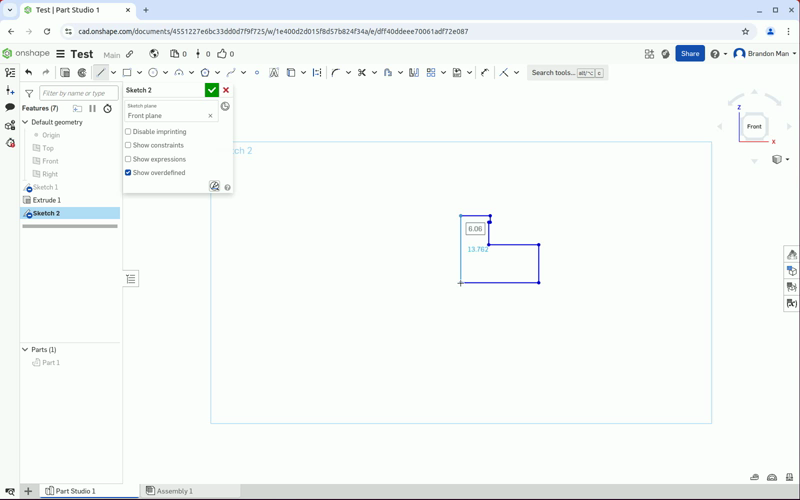
click(460, 282)
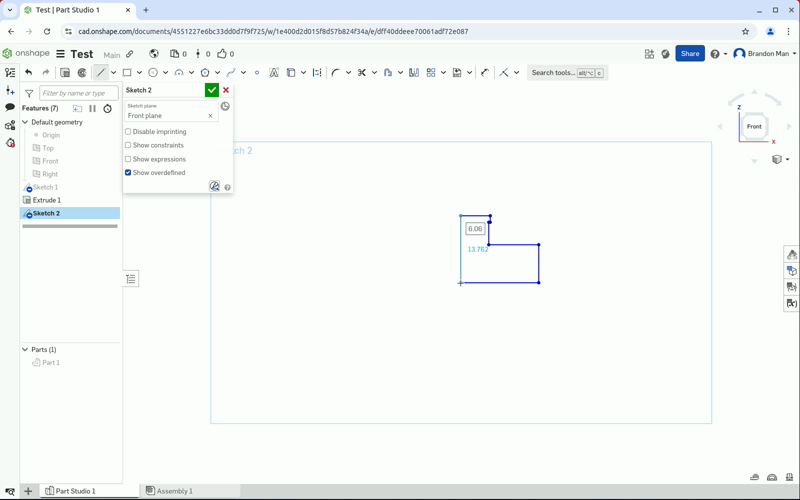
key(esc)
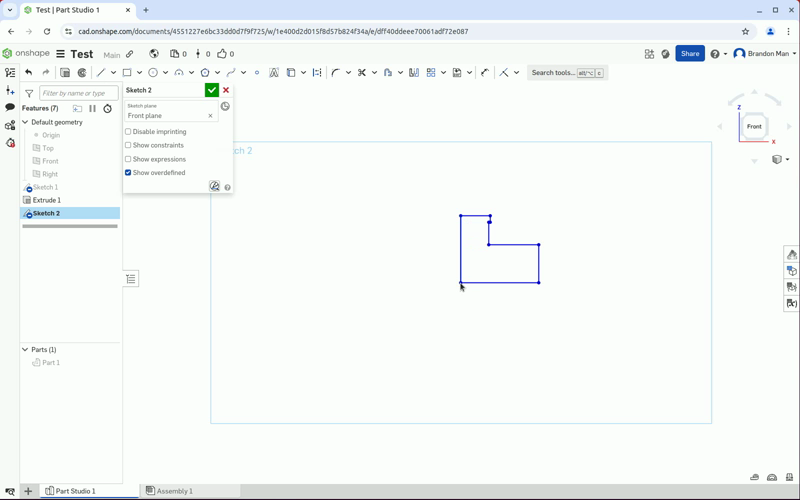
mouse_move(475, 248)
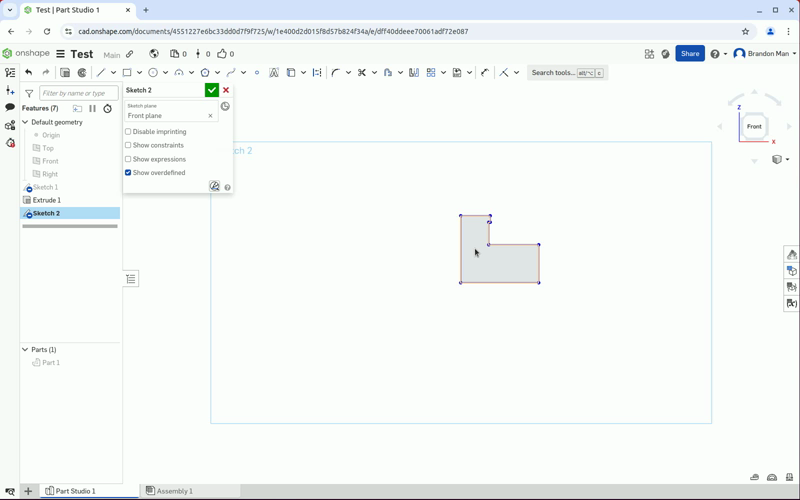
click(475, 248)
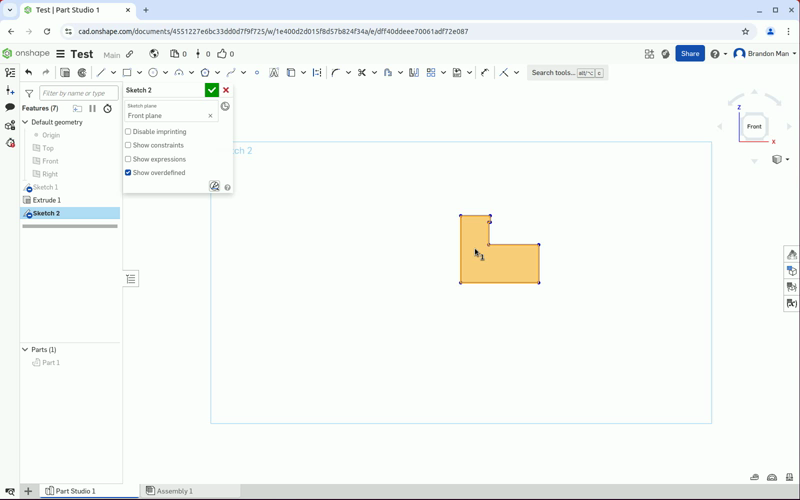
mouse_move(73, 352)
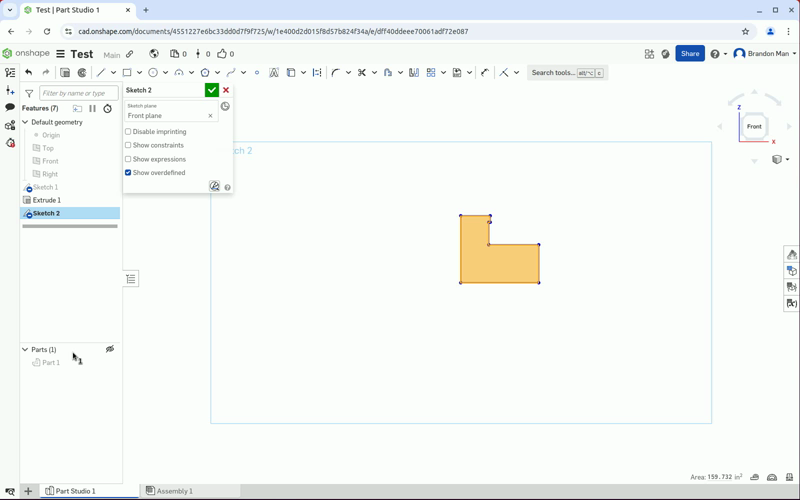
key(shift+y)
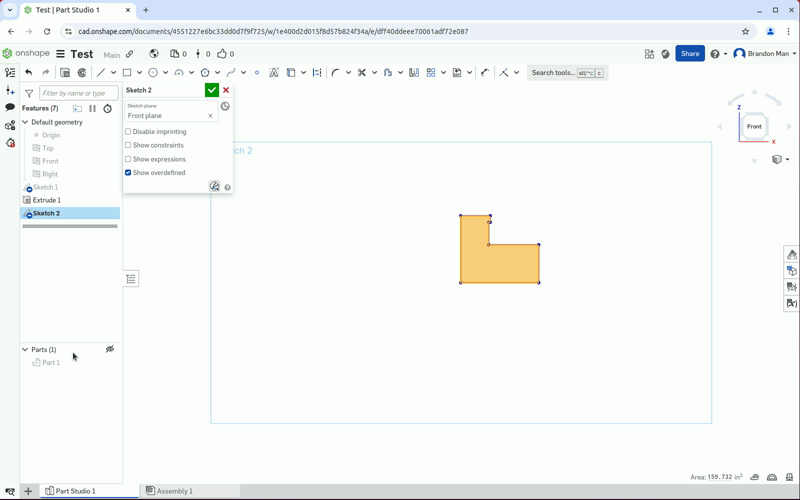
key(shift+e)
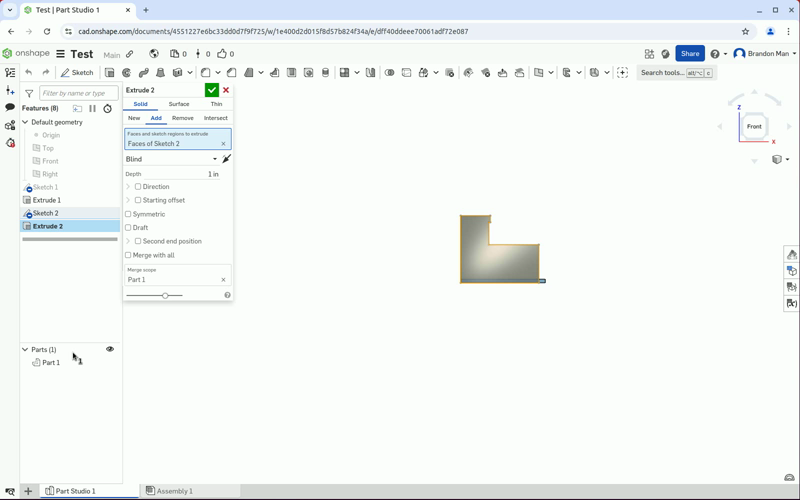
mouse_move(143, 106)
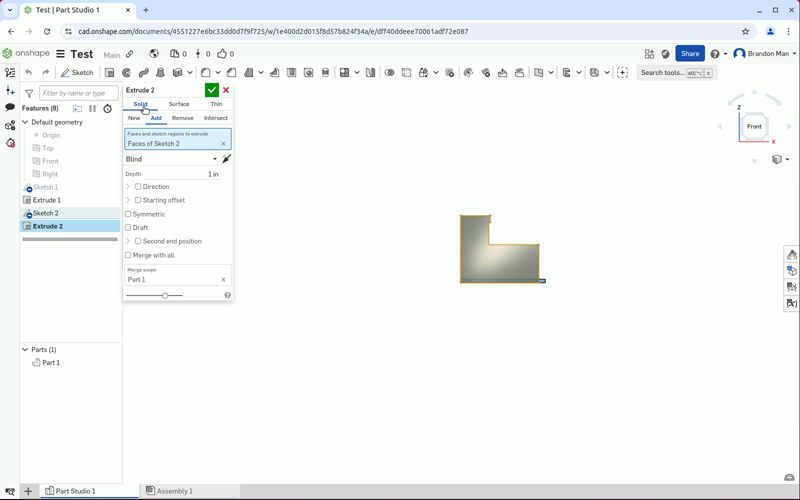
click(143, 106)
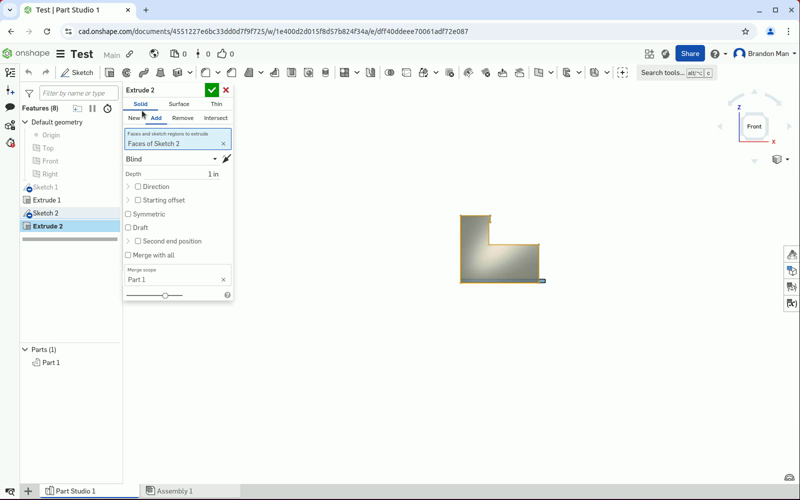
mouse_move(137, 120)
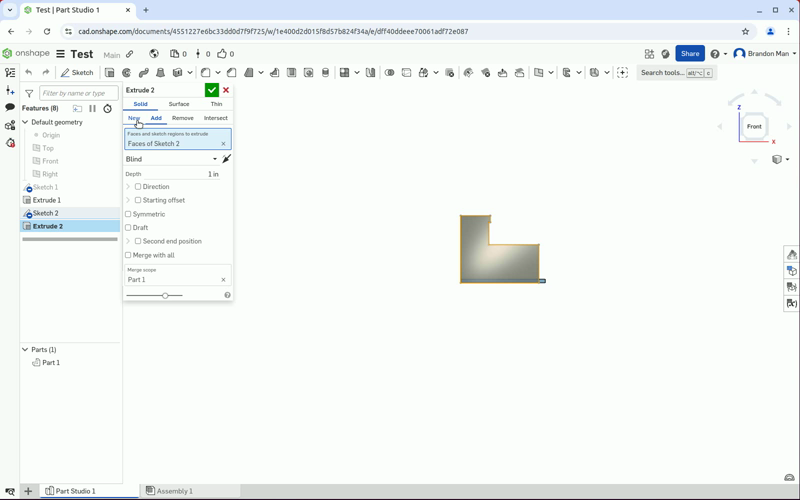
click(137, 120)
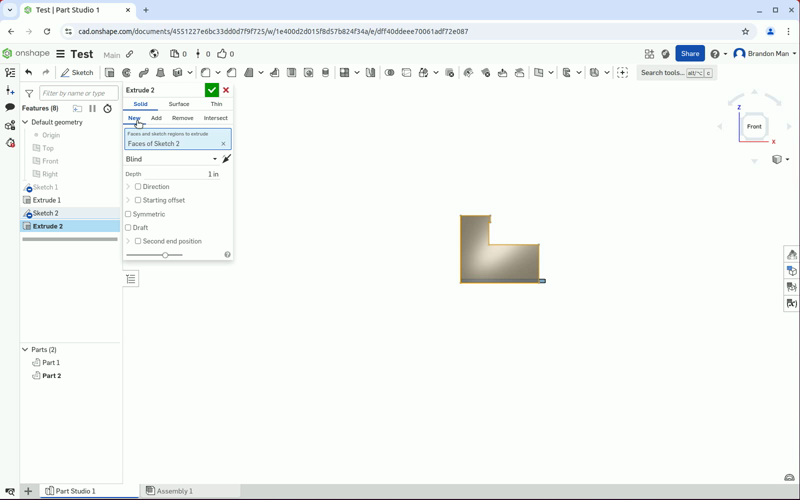
key(tab, 4)
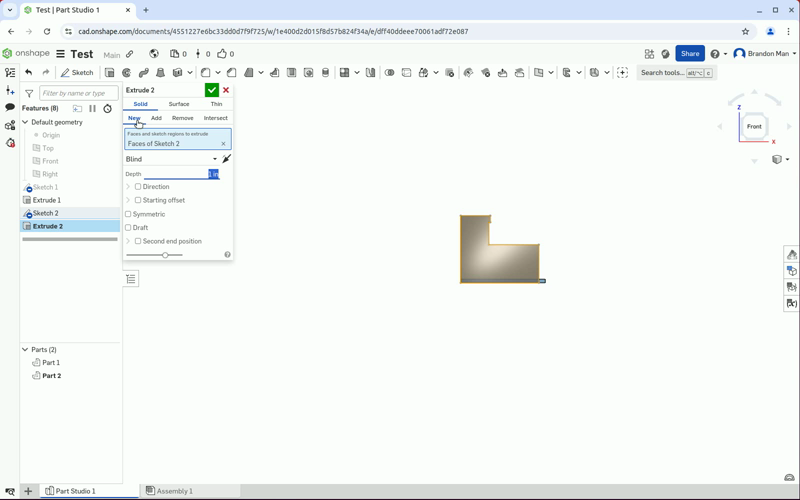
text(-1.444)
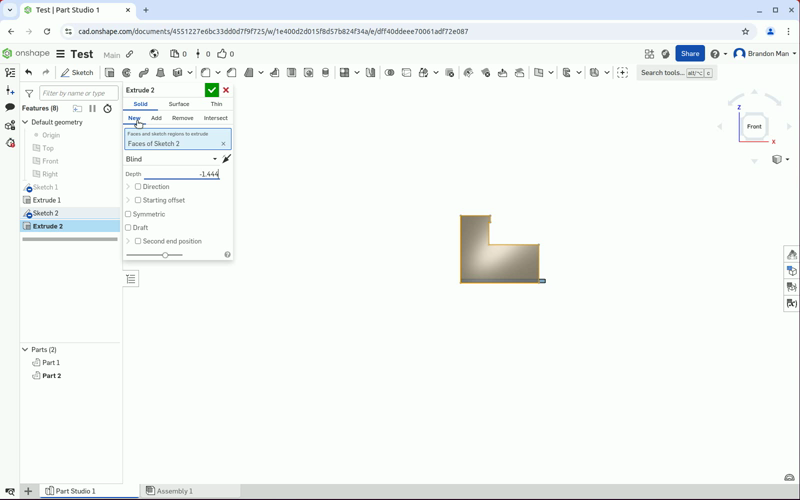
key(enter)
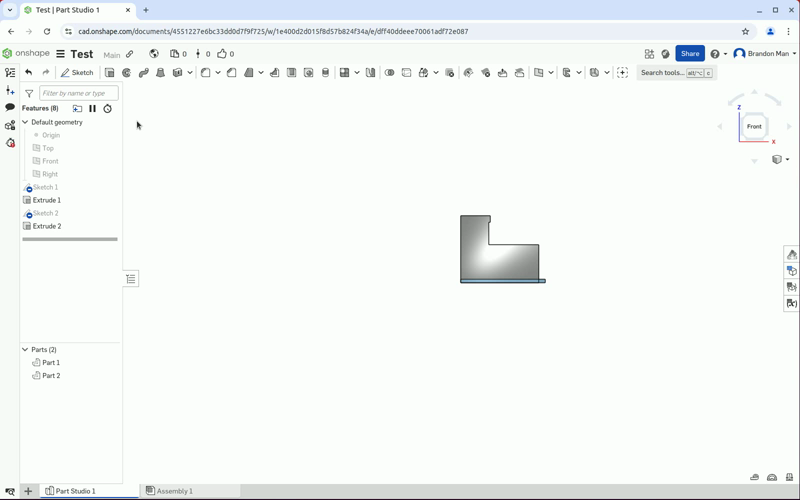
key(shift+h)
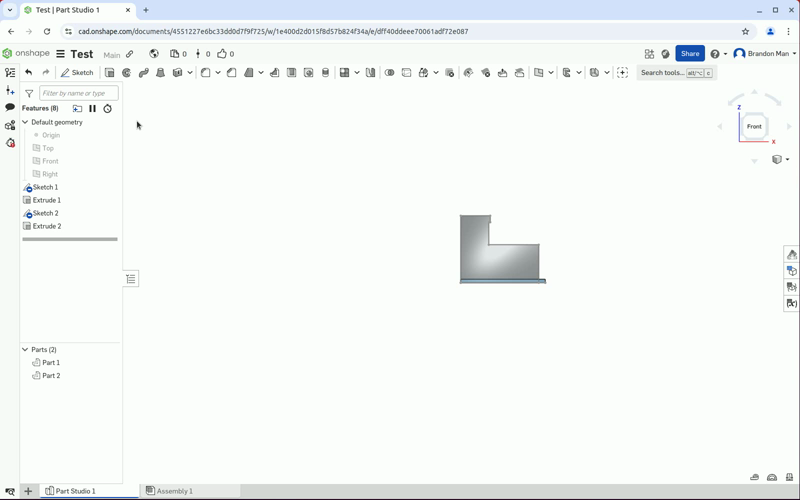
key(shift+h)
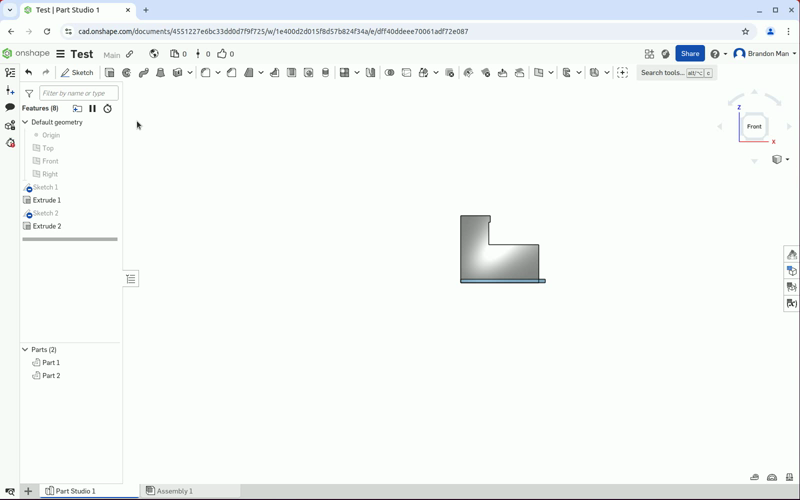
mouse_move(73, 189)
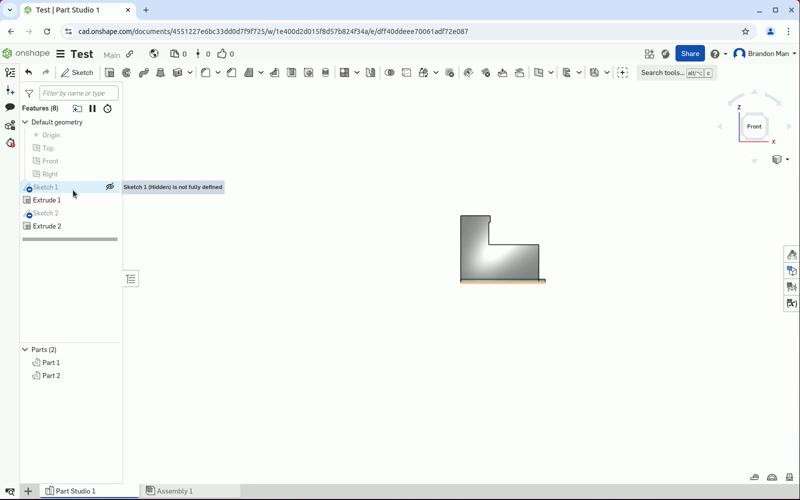
click(73, 189)
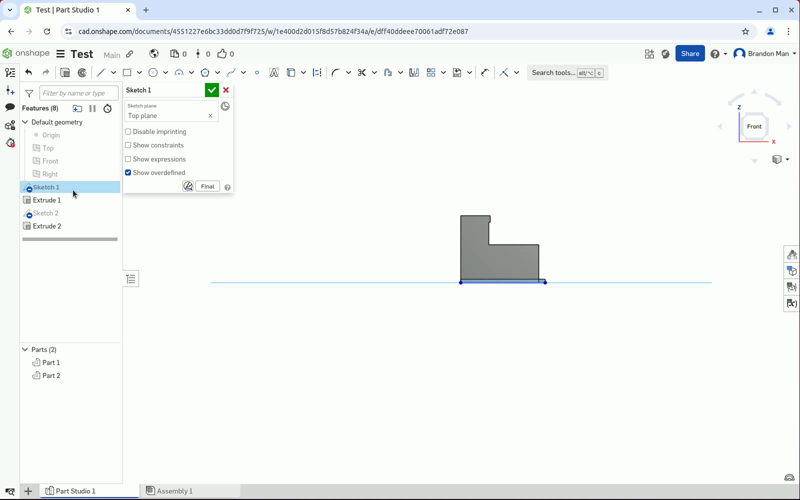
mouse_move(229, 92)
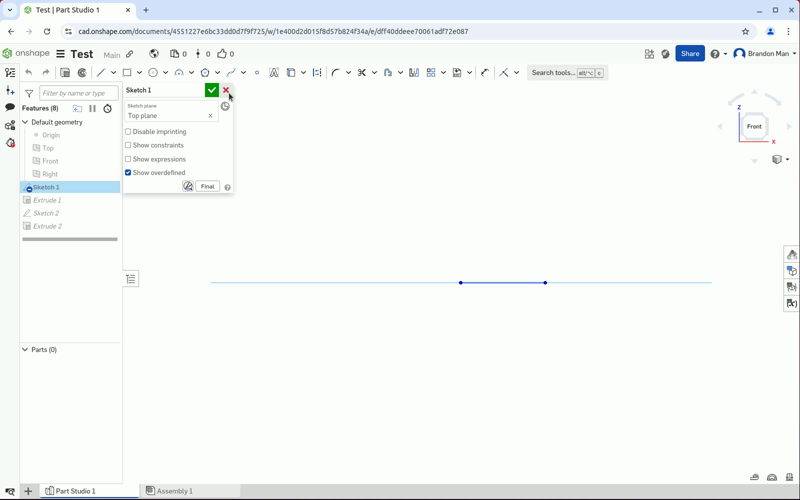
click(229, 92)
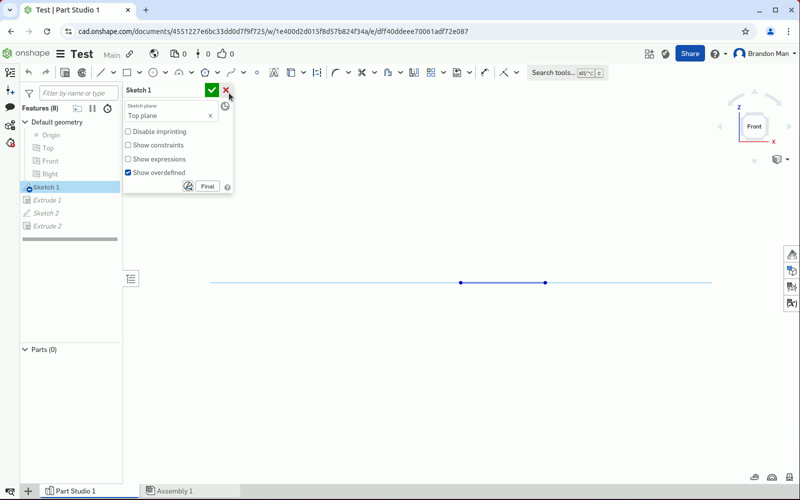
key(shift+s)
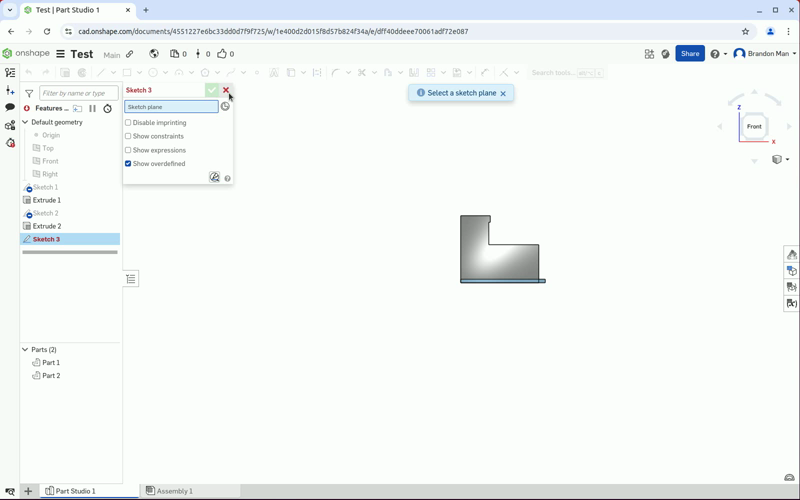
mouse_move(73, 163)
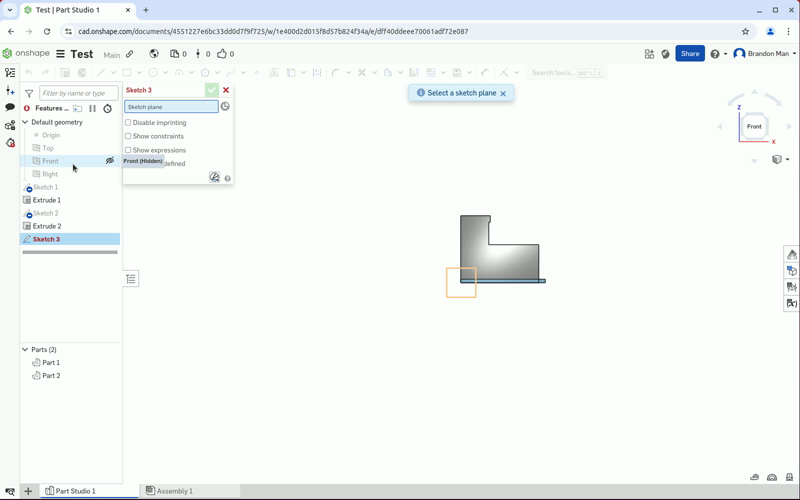
click(73, 163)
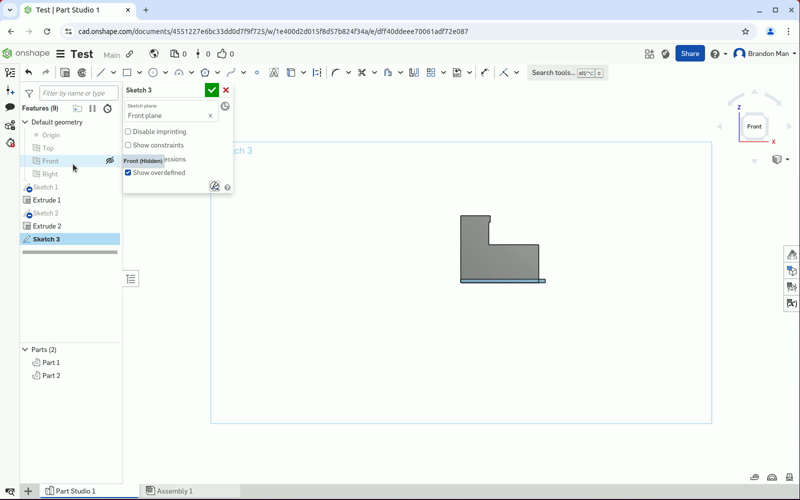
mouse_move(73, 352)
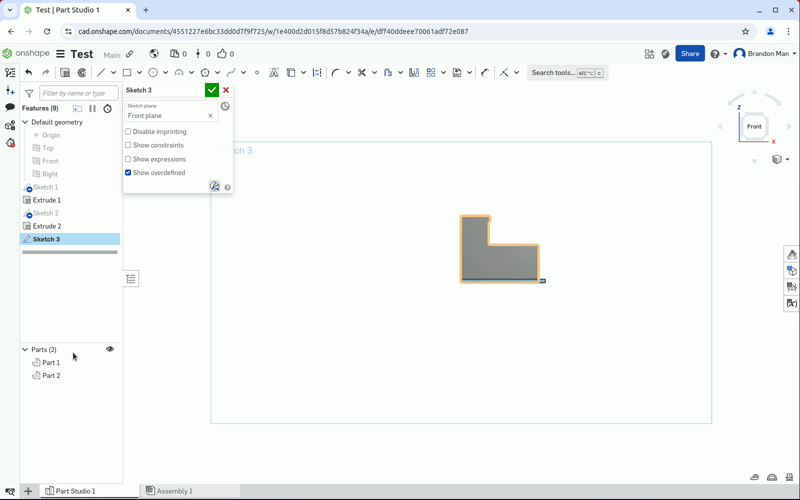
key(y)
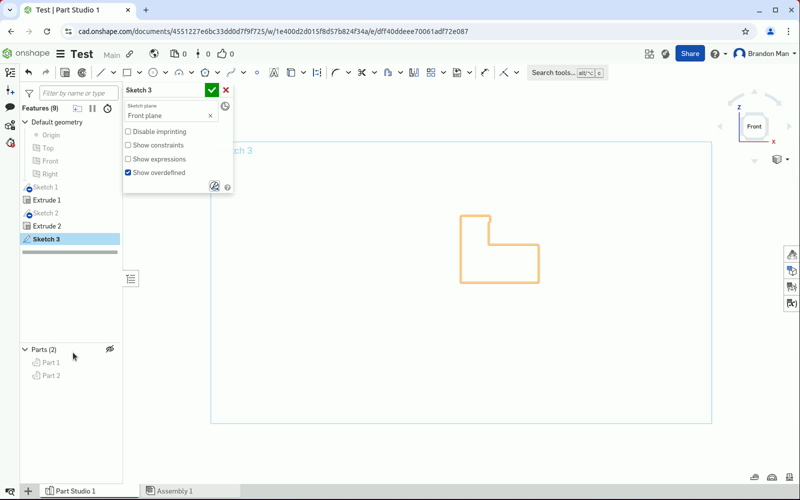
key(l)
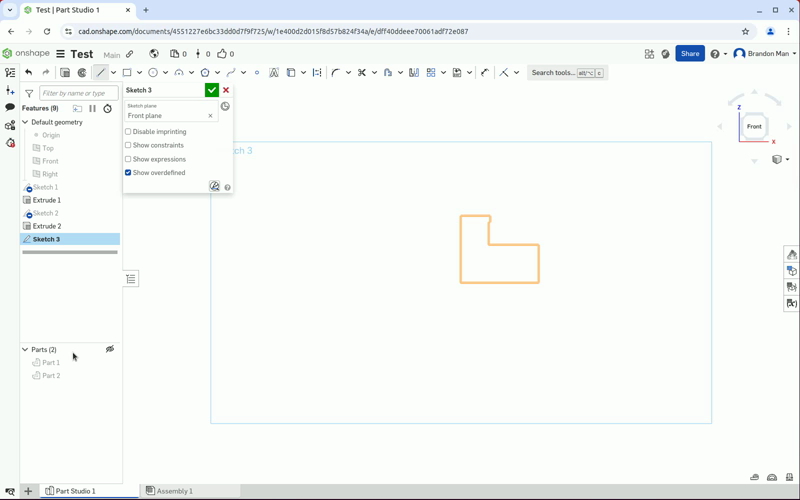
key_down(shift)
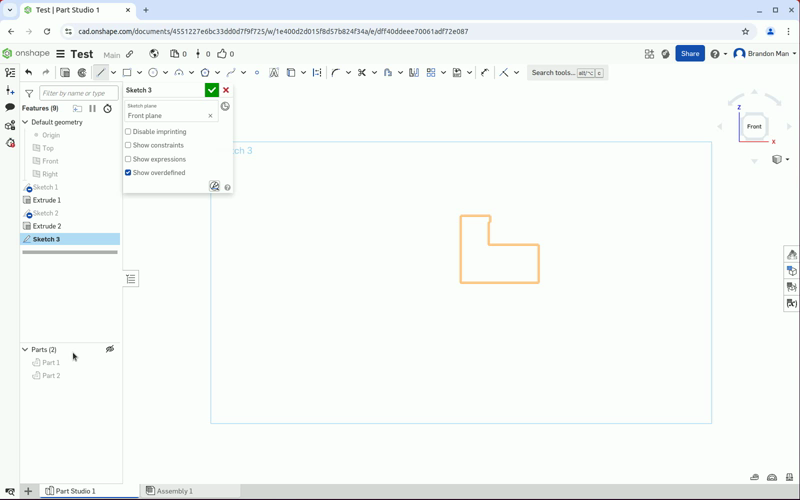
mouse_move(538, 245)
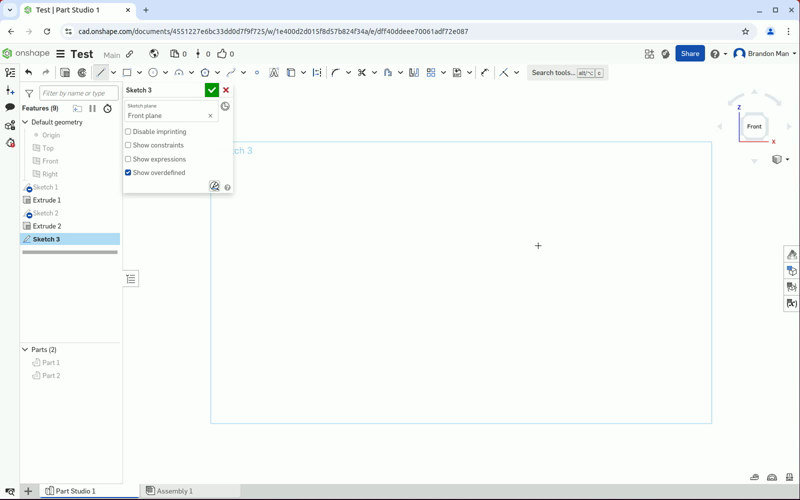
click(538, 245)
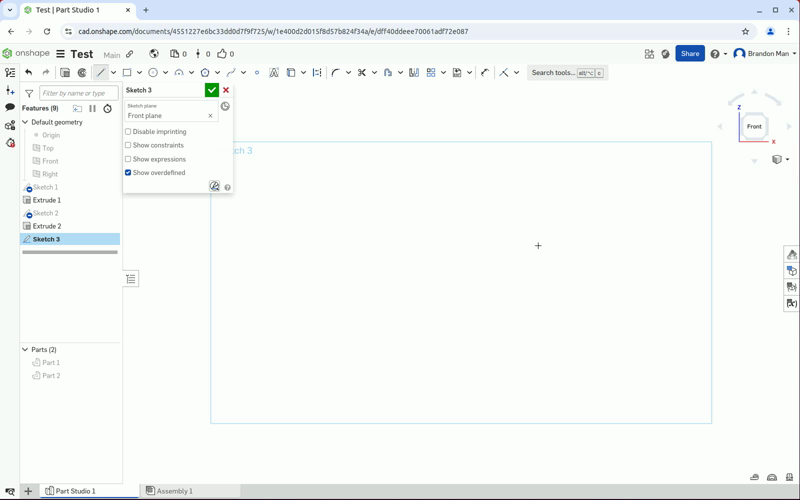
key_up(shift)
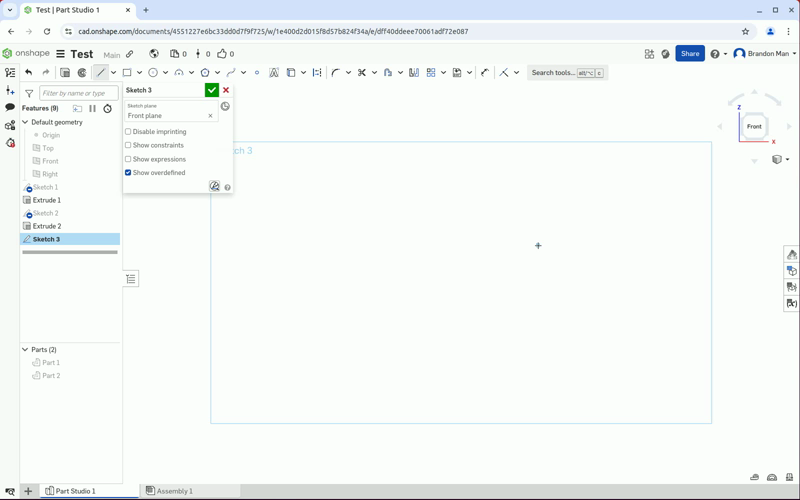
key_down(shift)
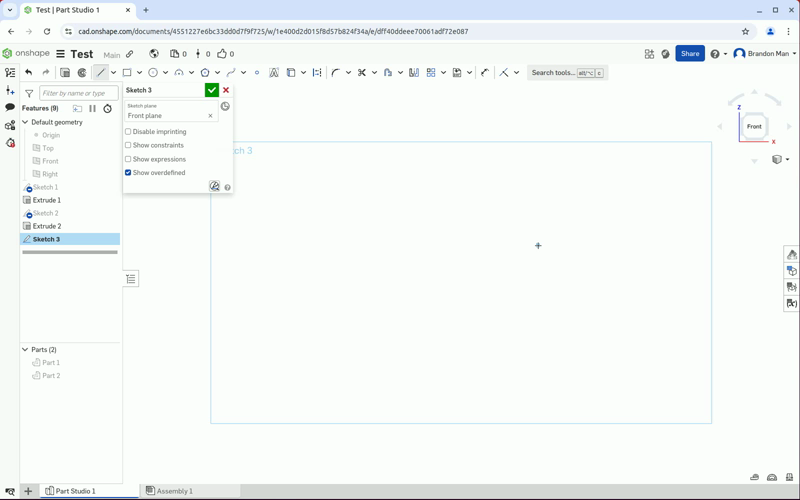
mouse_move(568, 245)
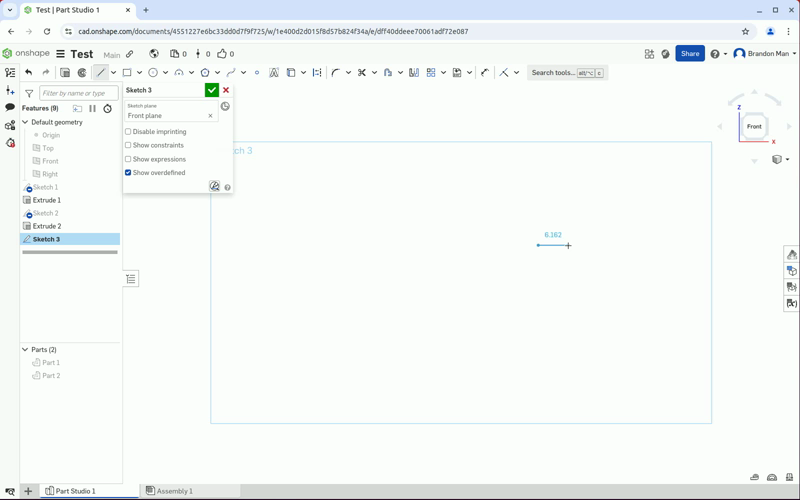
mouse_move(574, 245)
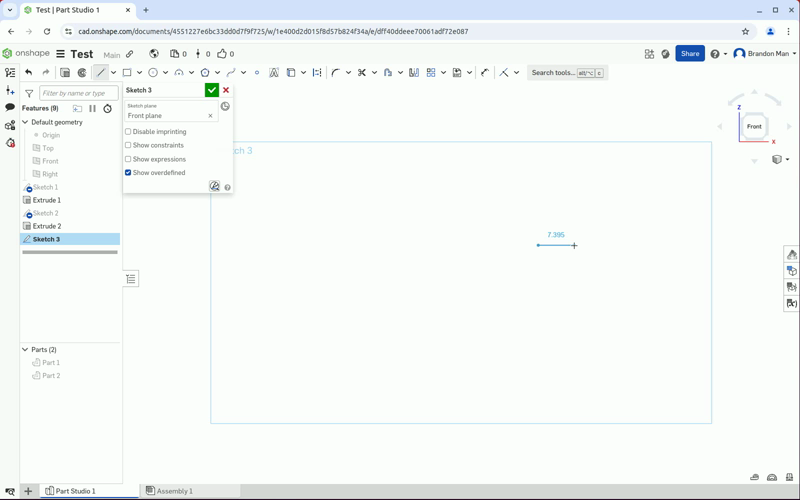
click(574, 245)
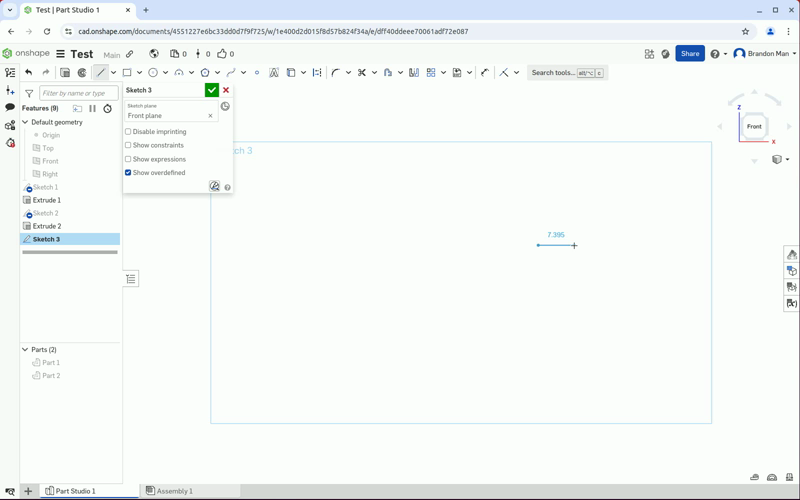
key_up(shift)
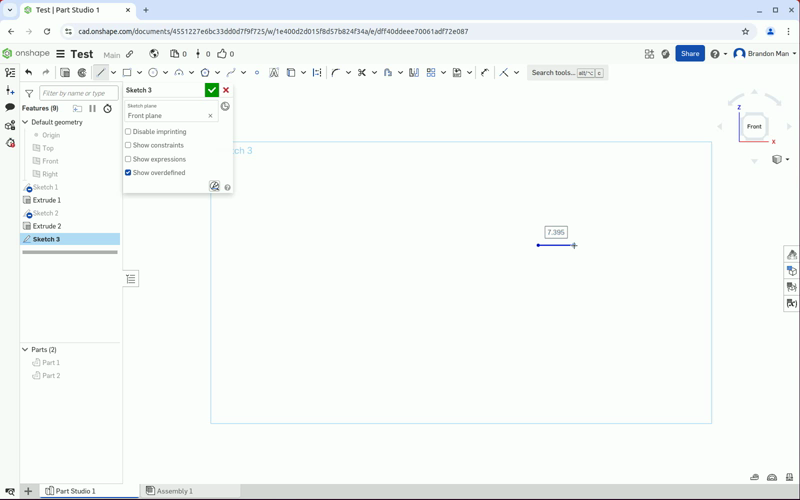
key_down(shift)
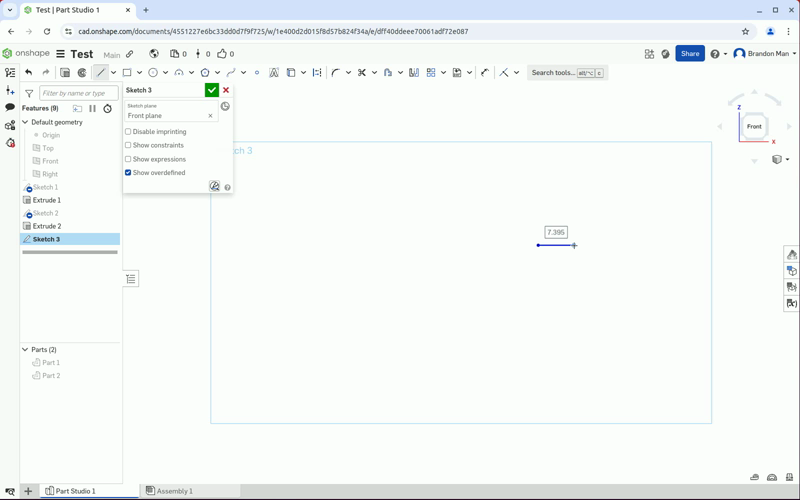
mouse_move(589, 245)
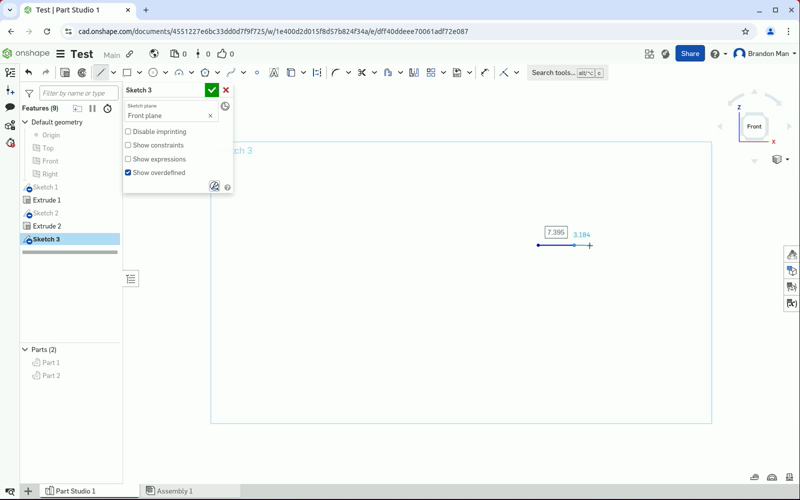
mouse_move(574, 222)
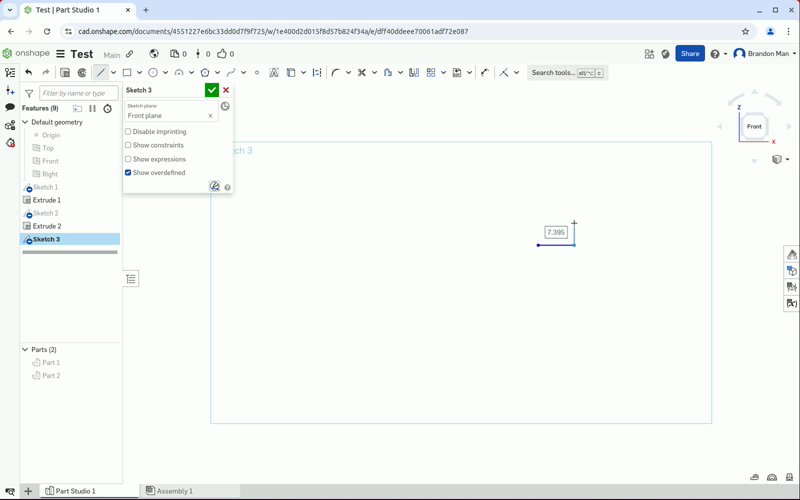
click(574, 222)
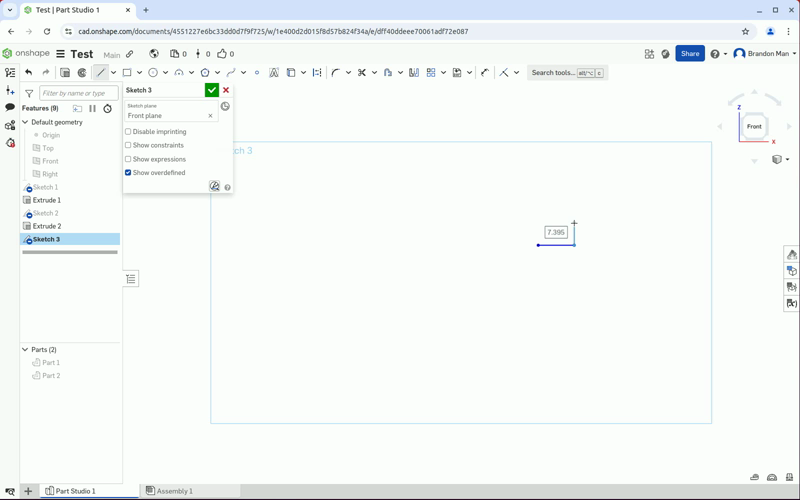
key_up(shift)
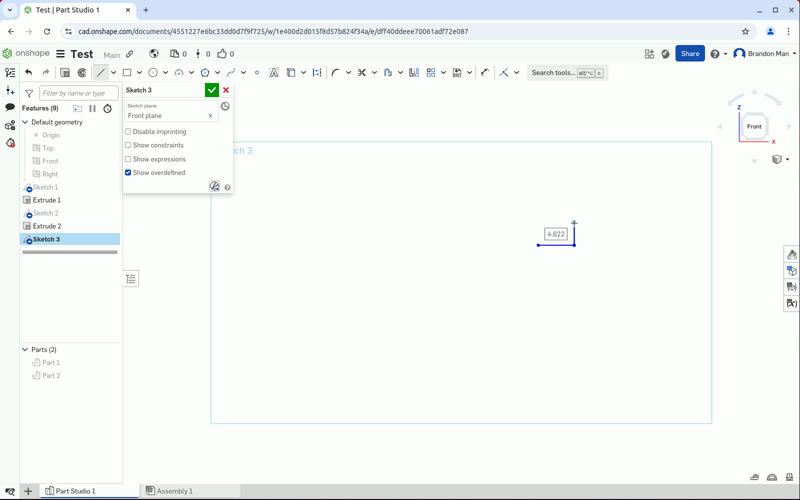
key_down(shift)
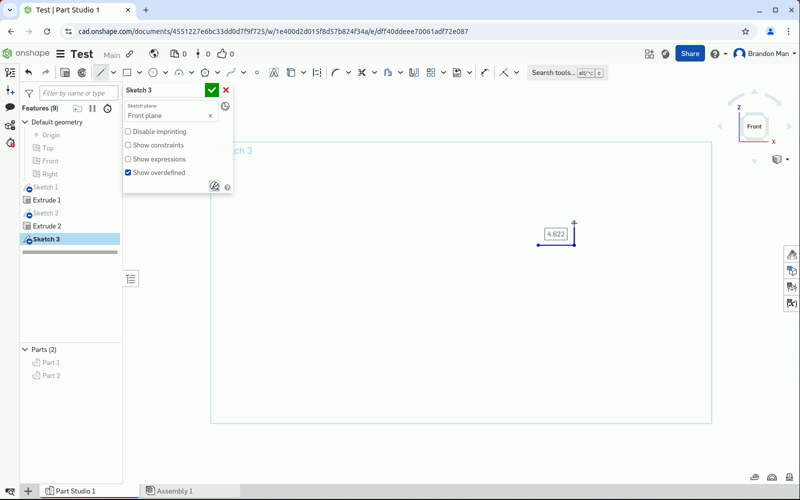
mouse_move(589, 222)
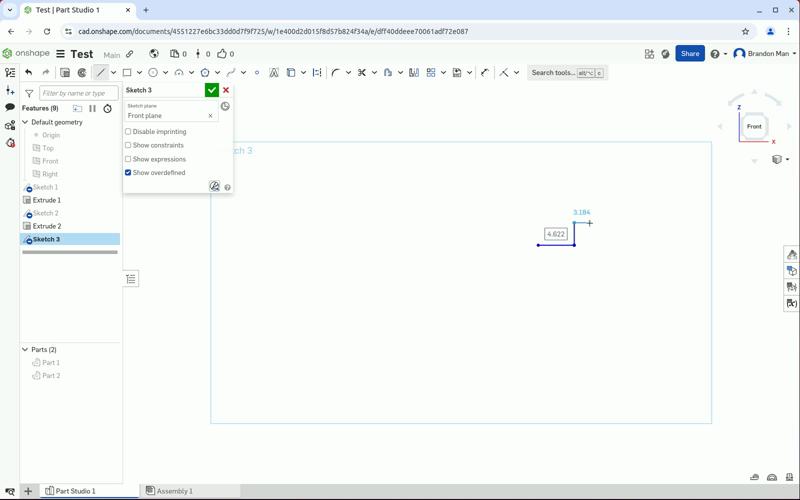
mouse_move(538, 222)
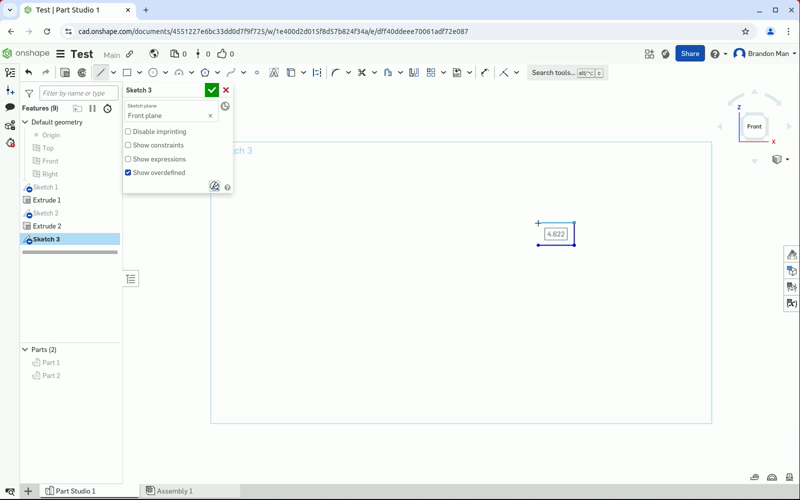
click(538, 222)
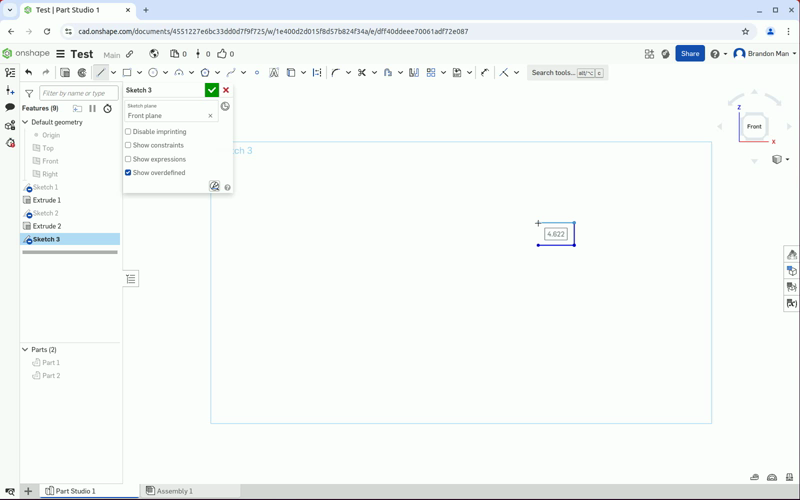
key_up(shift)
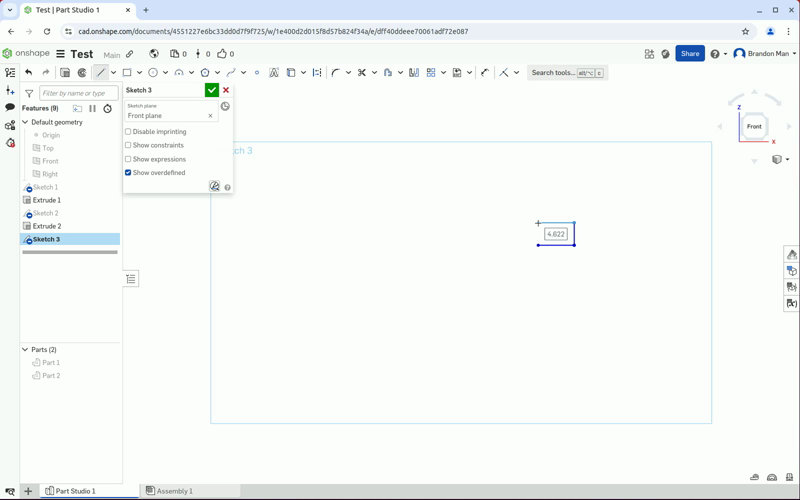
mouse_move(568, 222)
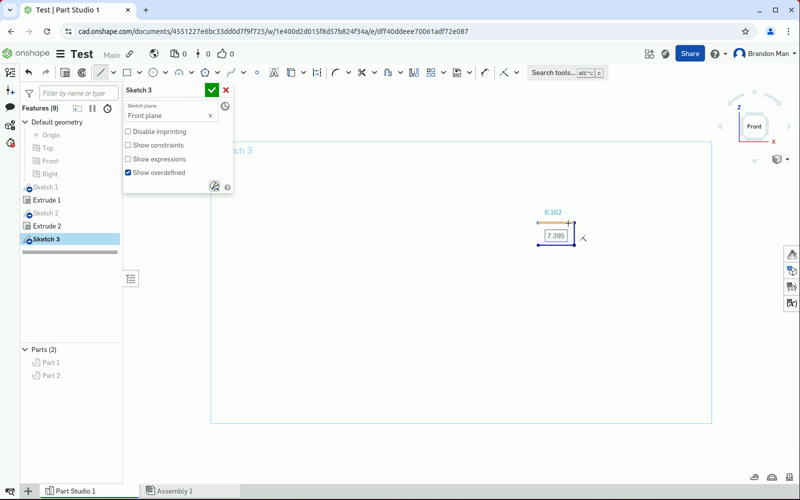
key_down(shift)
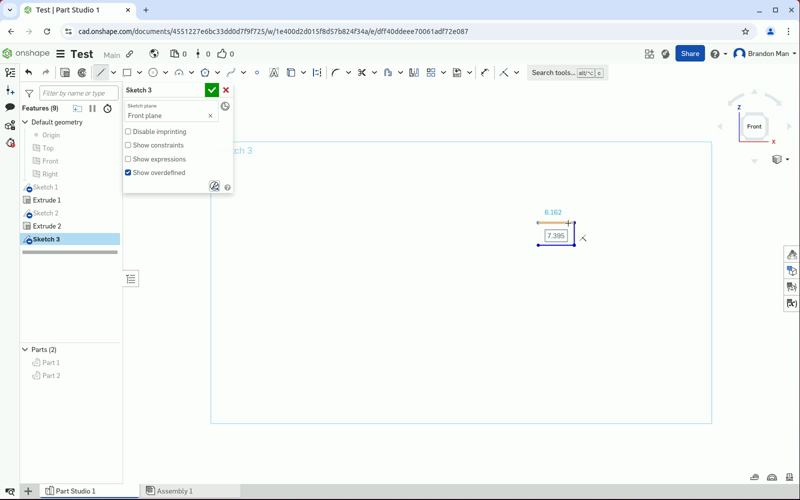
mouse_move(538, 245)
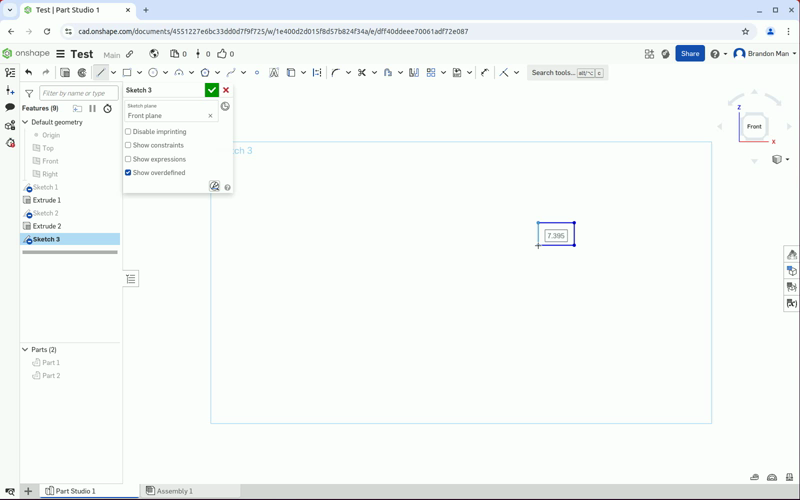
key_up(shift)
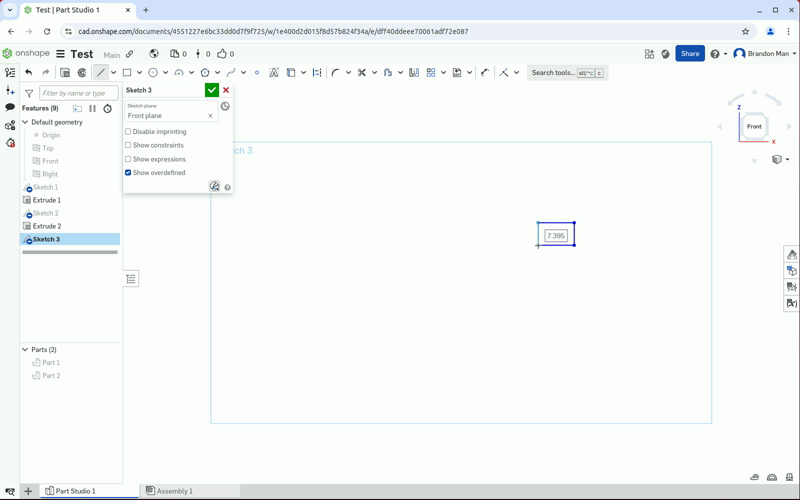
click(538, 245)
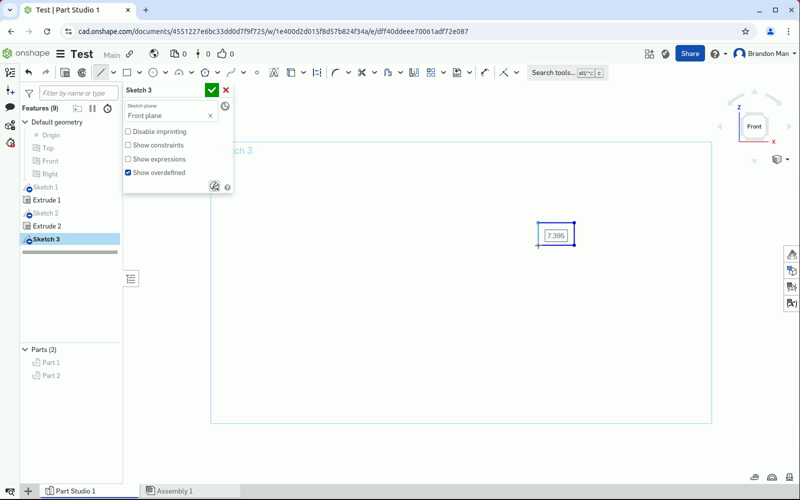
key(esc)
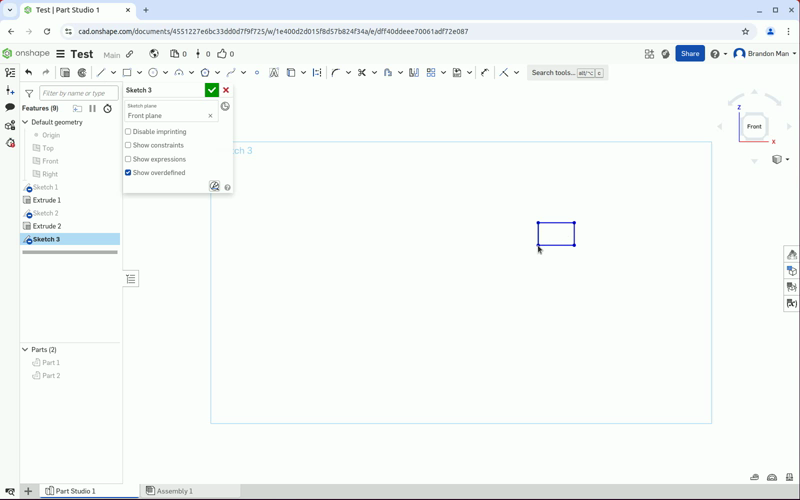
mouse_move(559, 227)
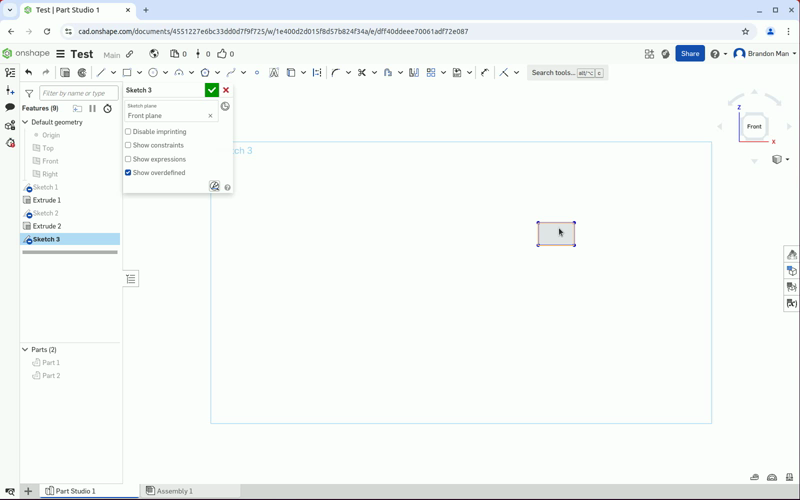
scroll(6)
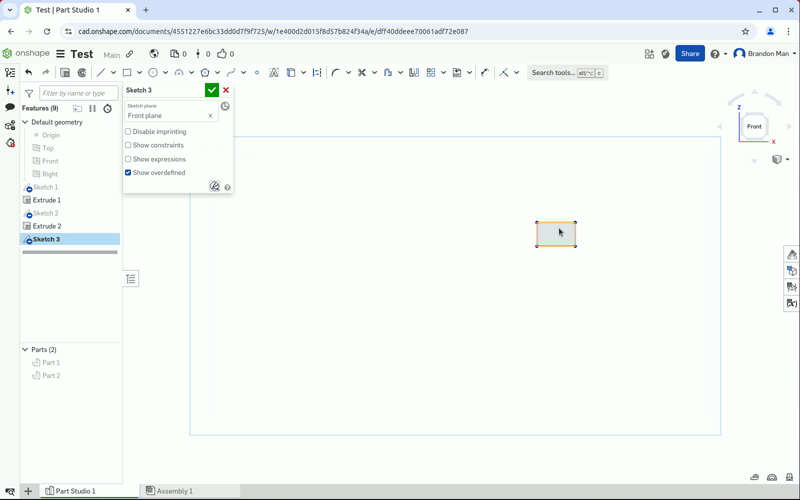
scroll(6)
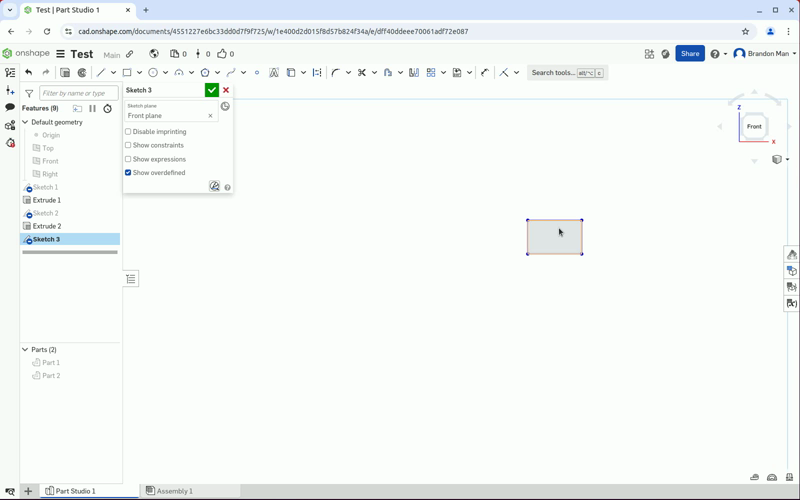
scroll(6)
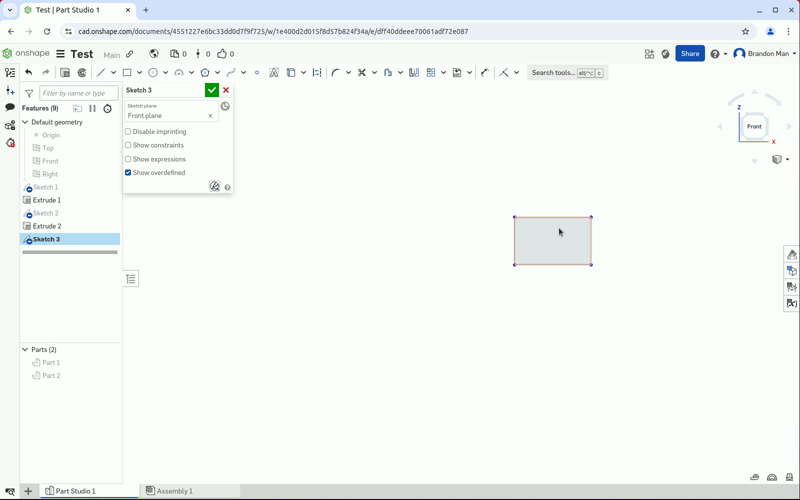
scroll(6)
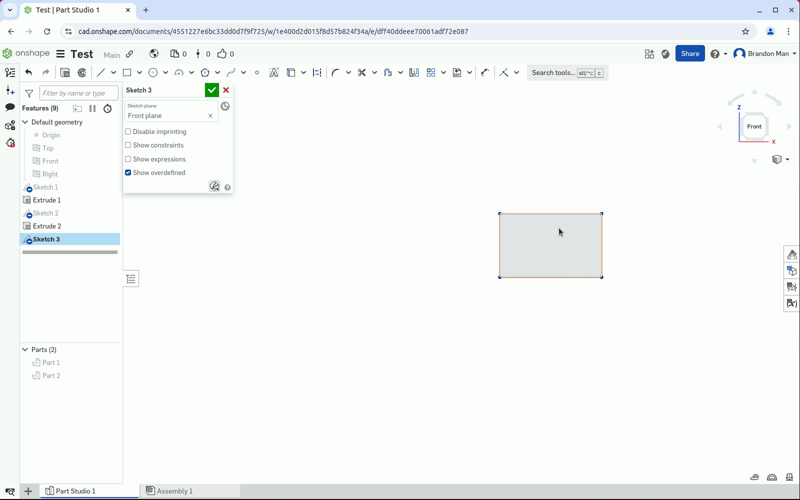
scroll(6)
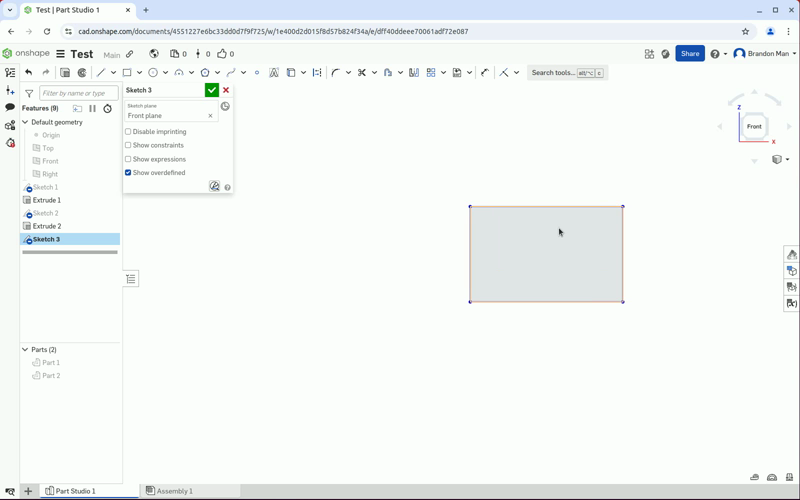
scroll(6)
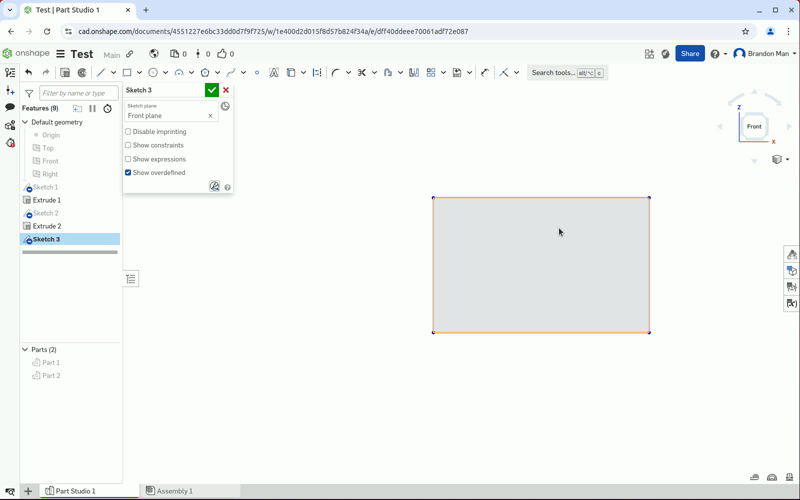
scroll(6)
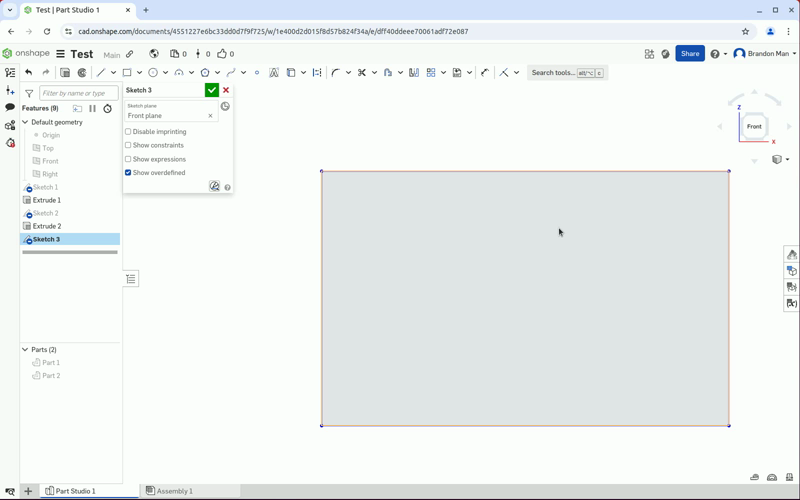
click(559, 227)
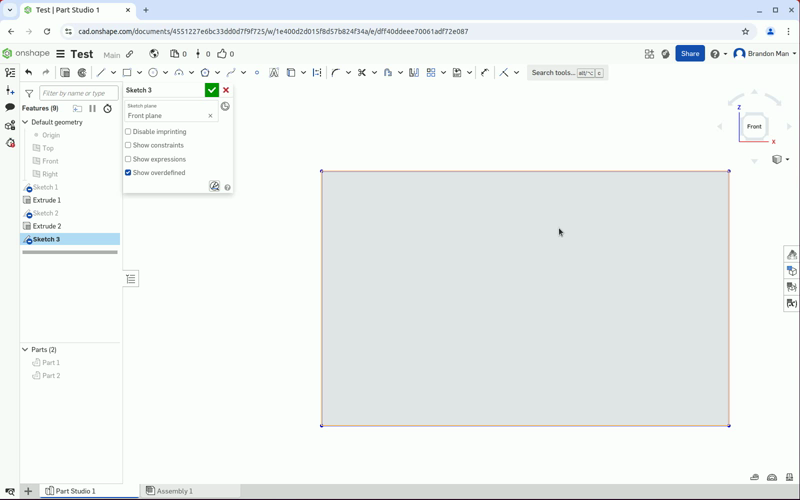
scroll(-6)
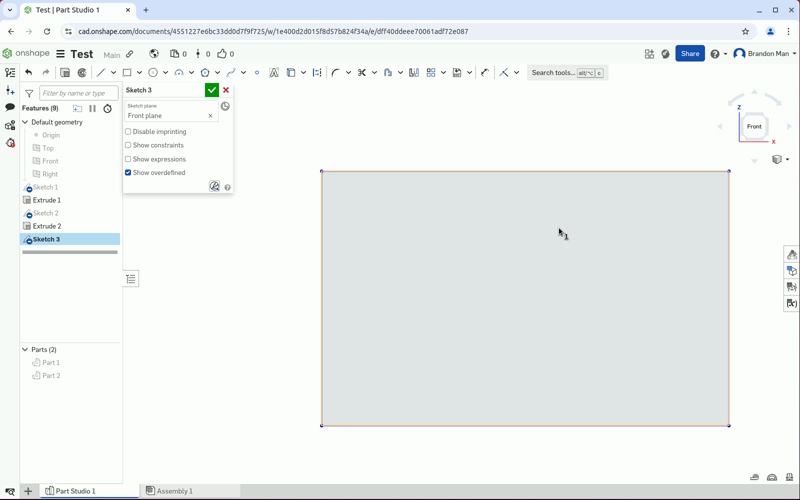
scroll(-6)
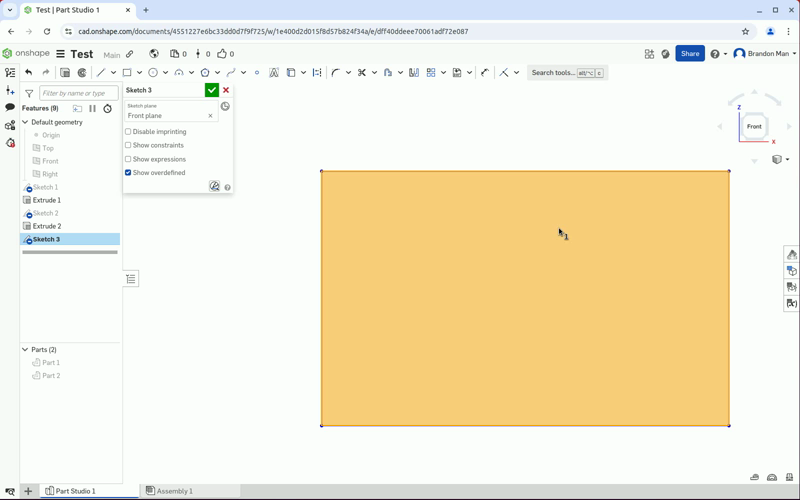
scroll(-6)
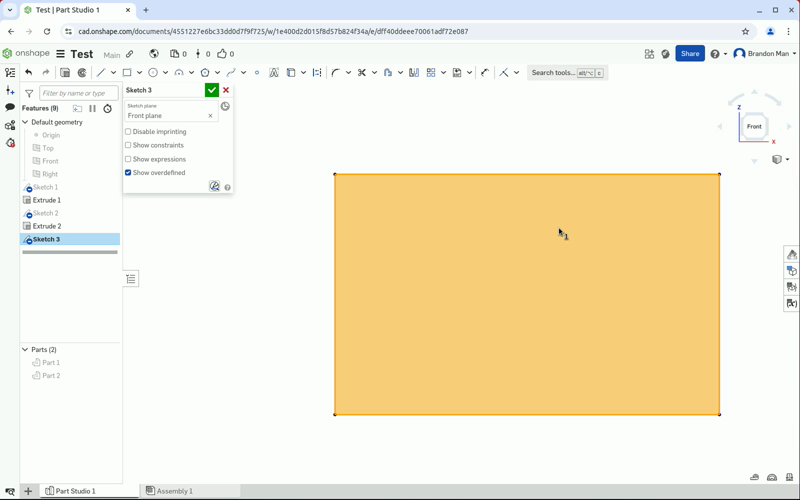
scroll(-6)
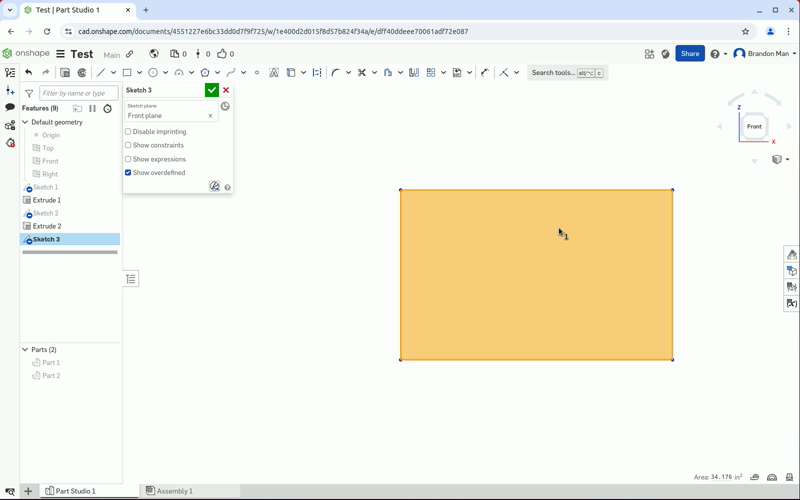
scroll(-6)
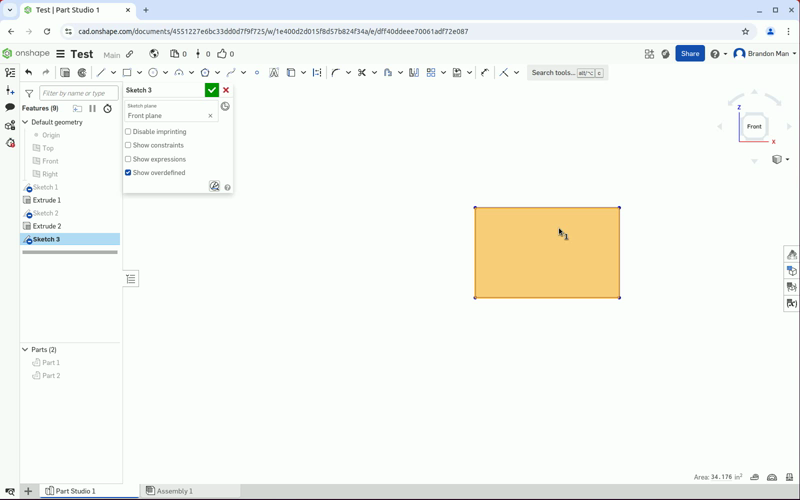
scroll(-6)
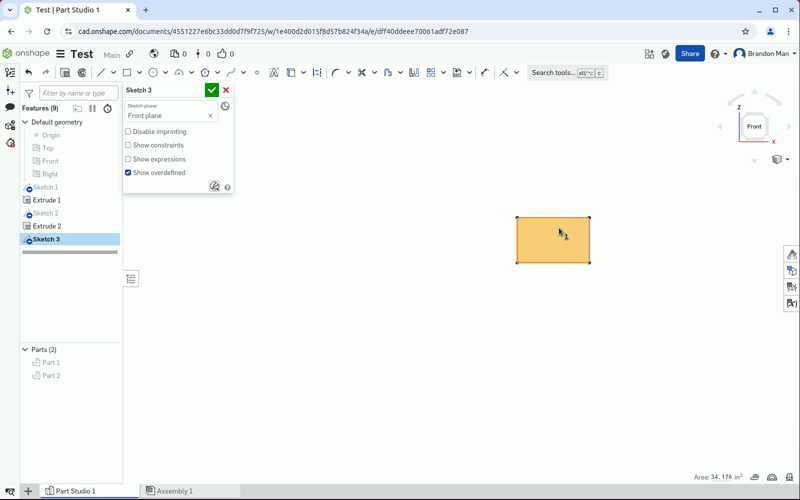
scroll(-6)
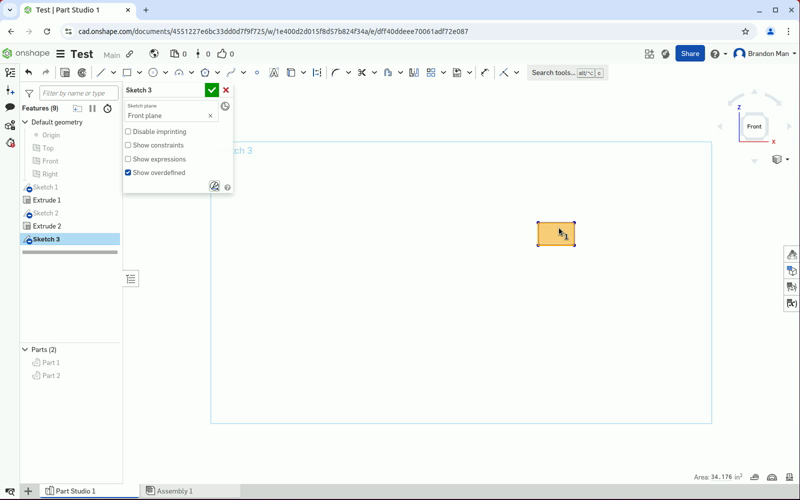
mouse_move(73, 352)
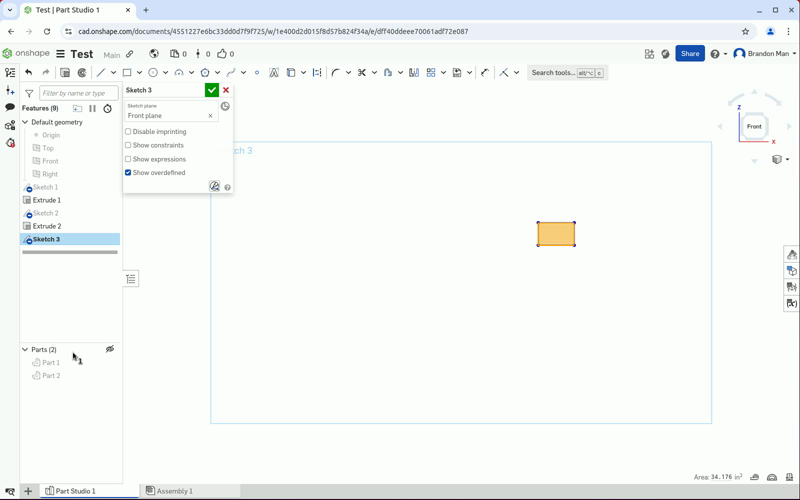
key(shift+y)
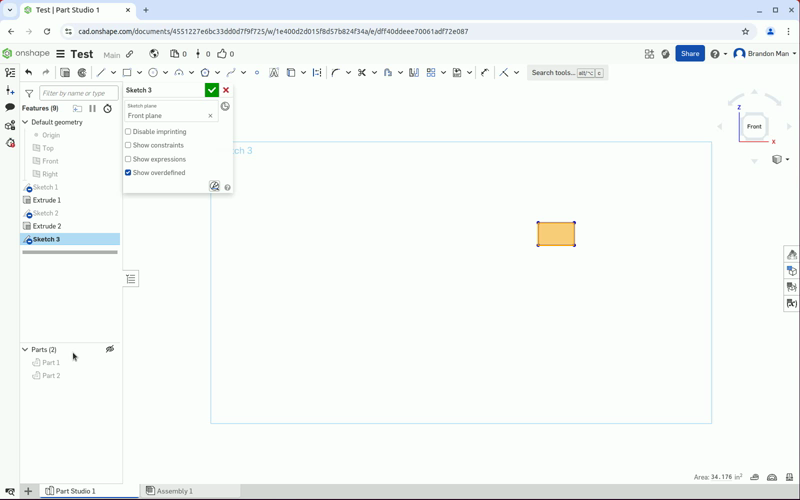
key(shift+e)
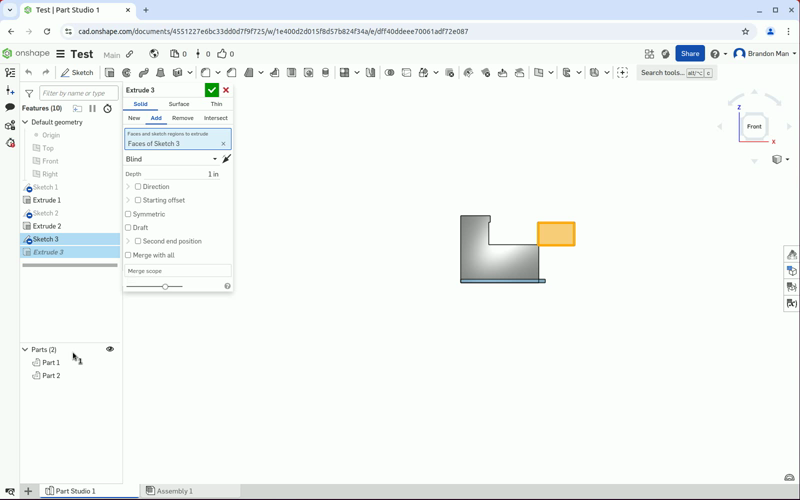
mouse_move(143, 106)
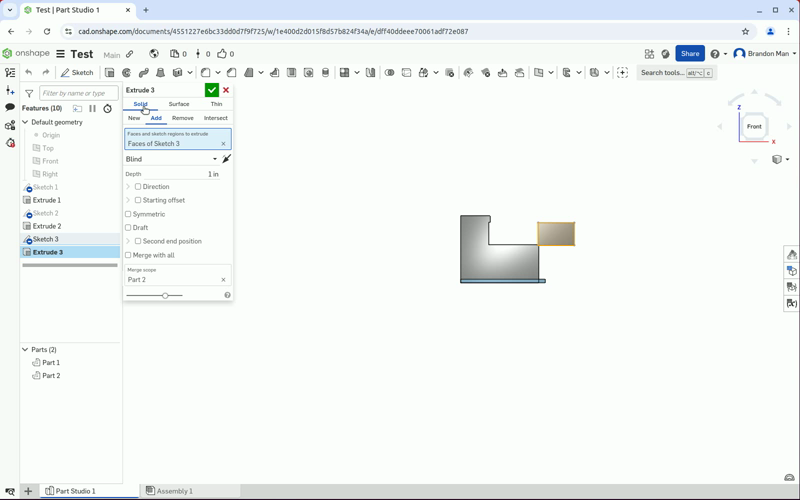
click(143, 106)
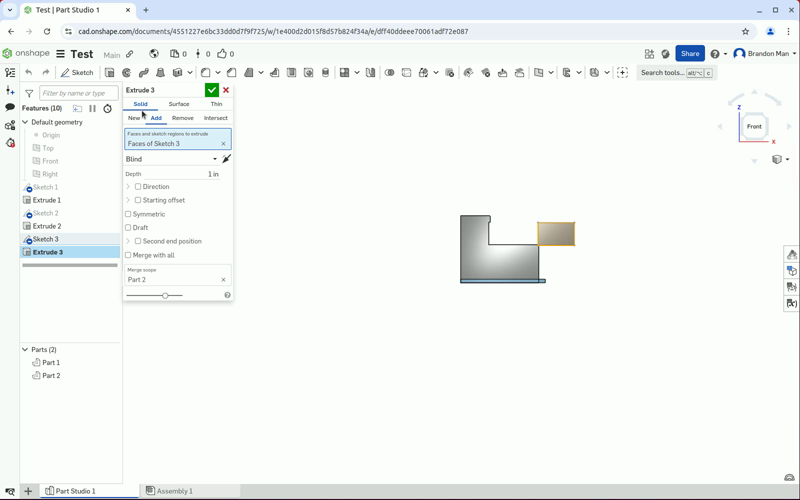
mouse_move(137, 120)
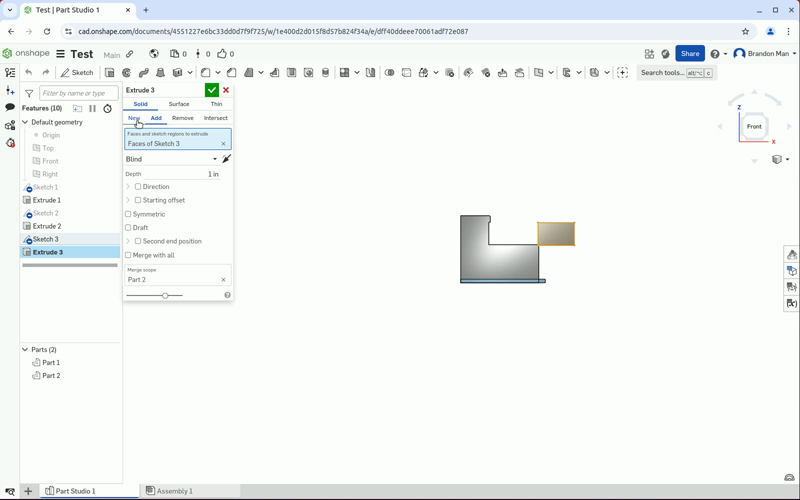
click(137, 120)
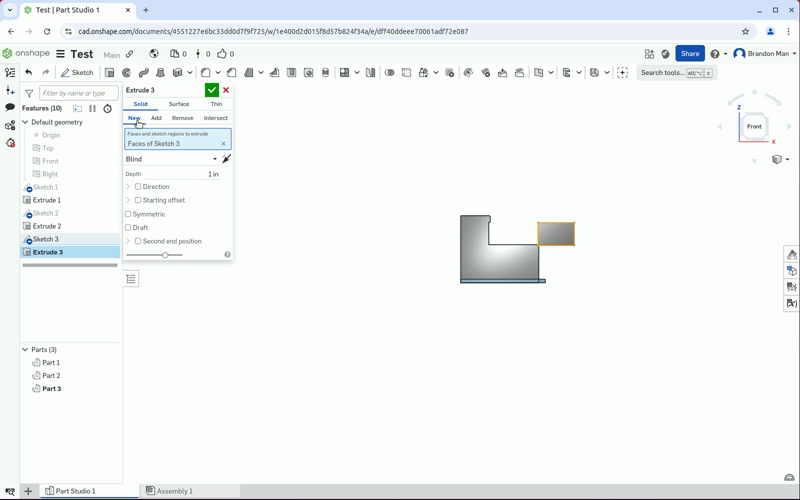
key(tab, 4)
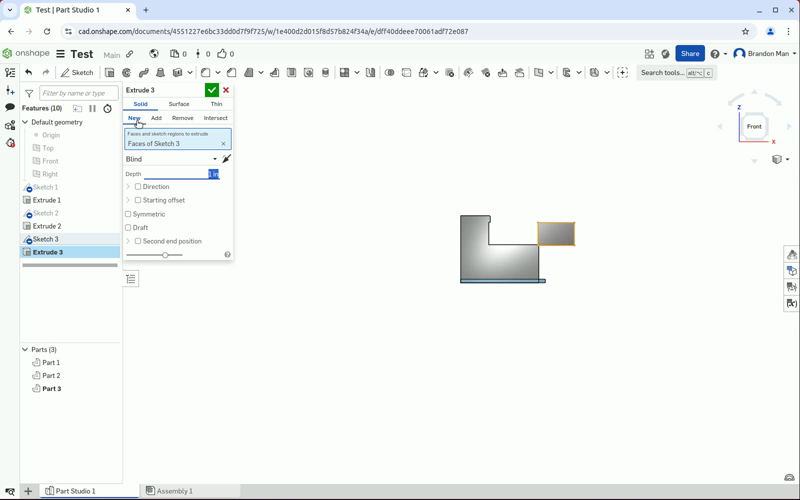
text(-1.444)
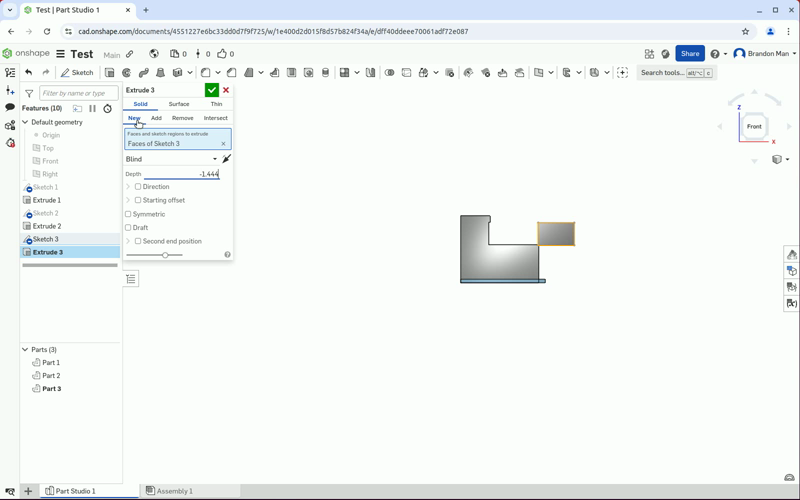
key(enter)
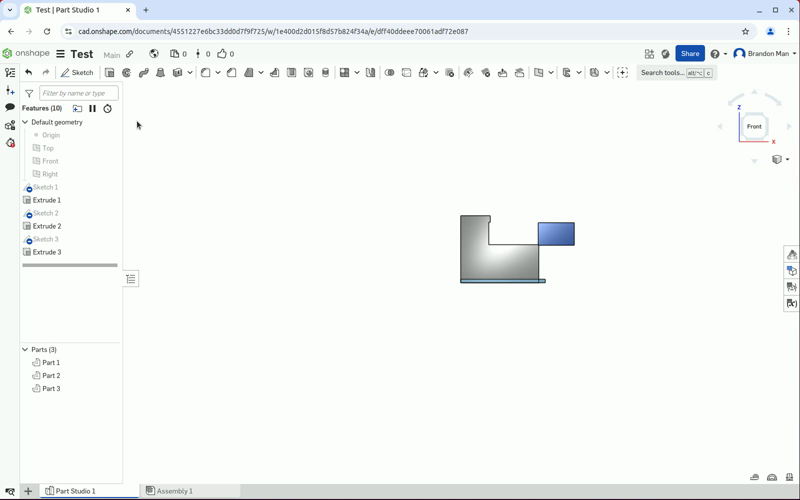
key(shift+h)
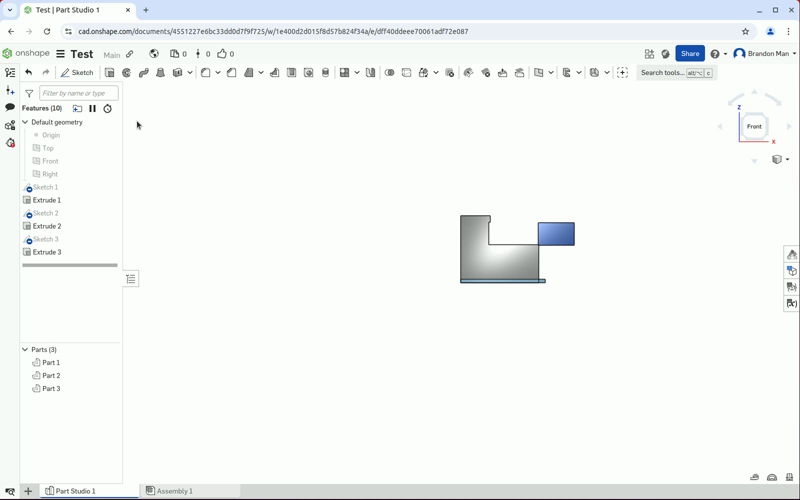
key(shift+h)
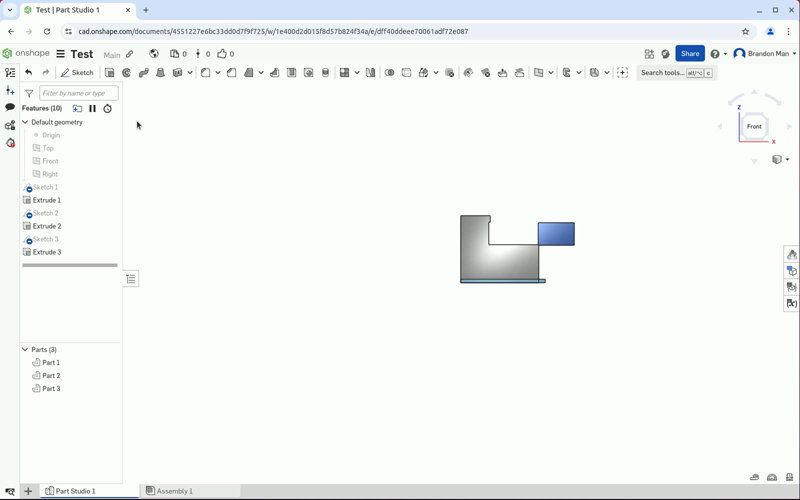
mouse_move(73, 189)
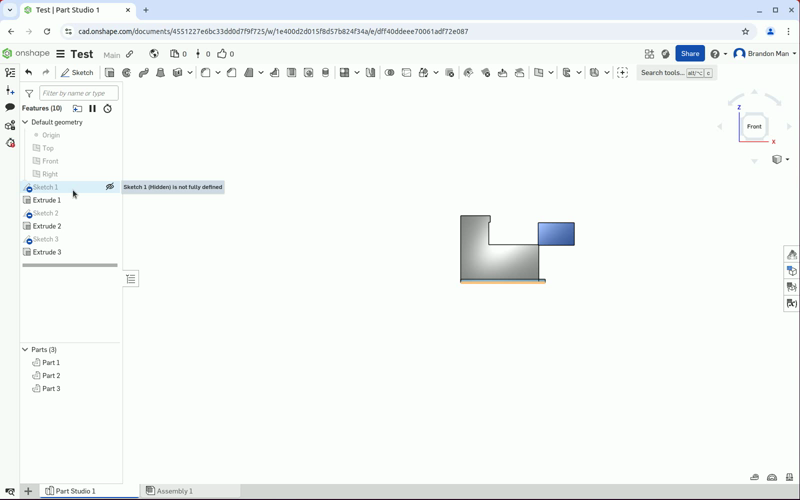
click(73, 189)
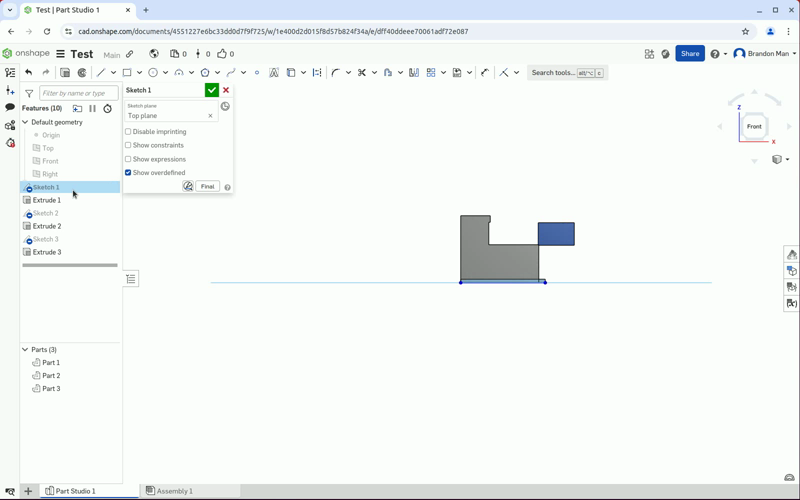
mouse_move(229, 92)
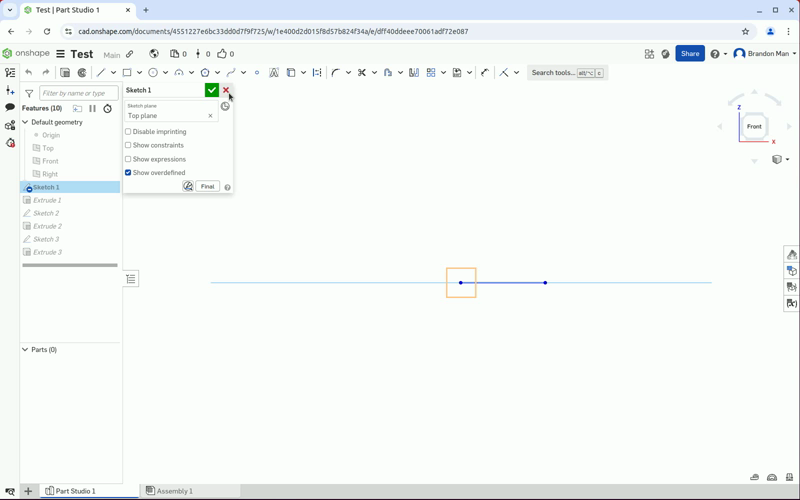
click(229, 92)
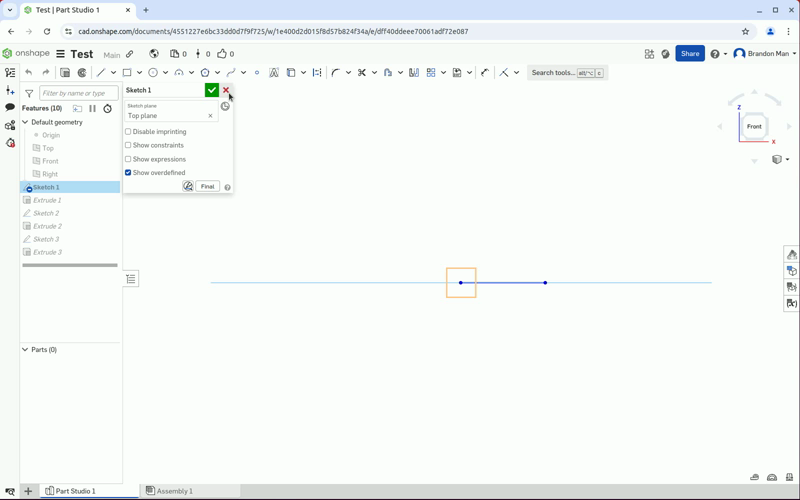
key(shift+s)
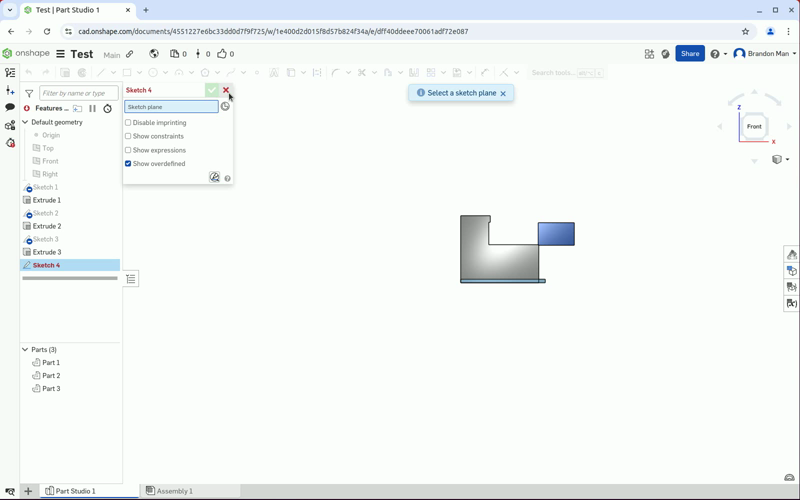
mouse_move(73, 163)
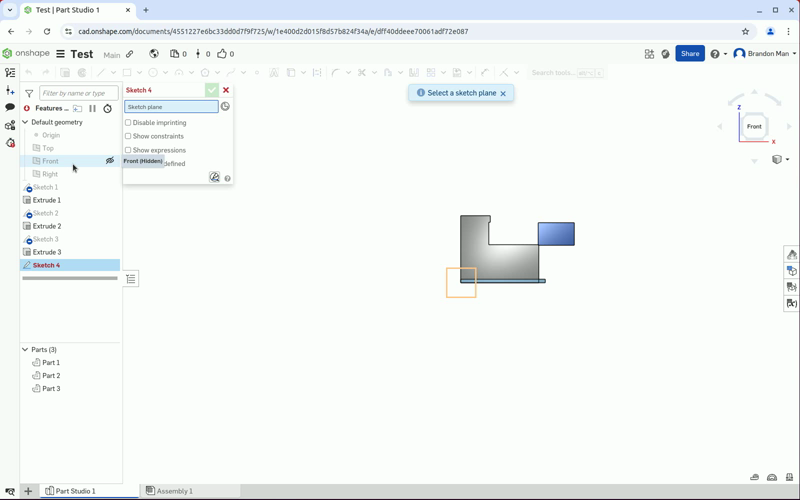
click(73, 163)
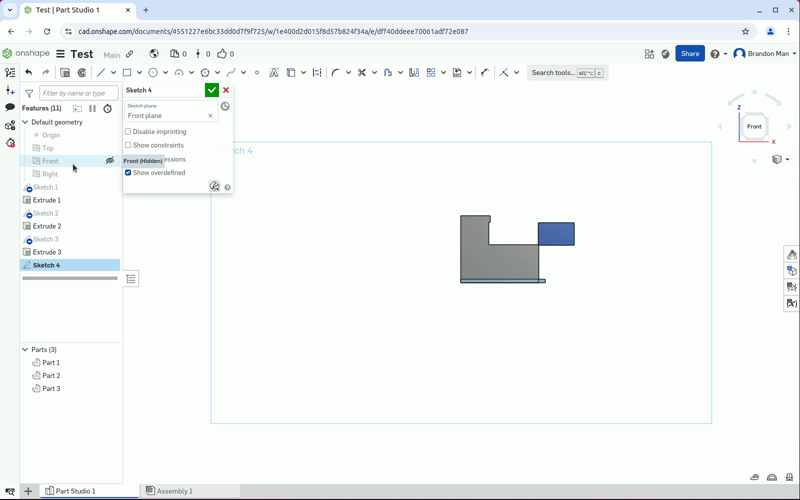
mouse_move(73, 352)
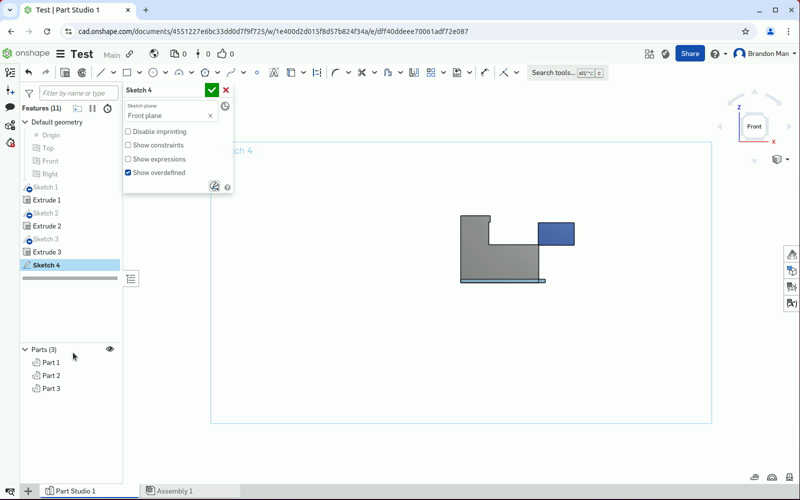
key(y)
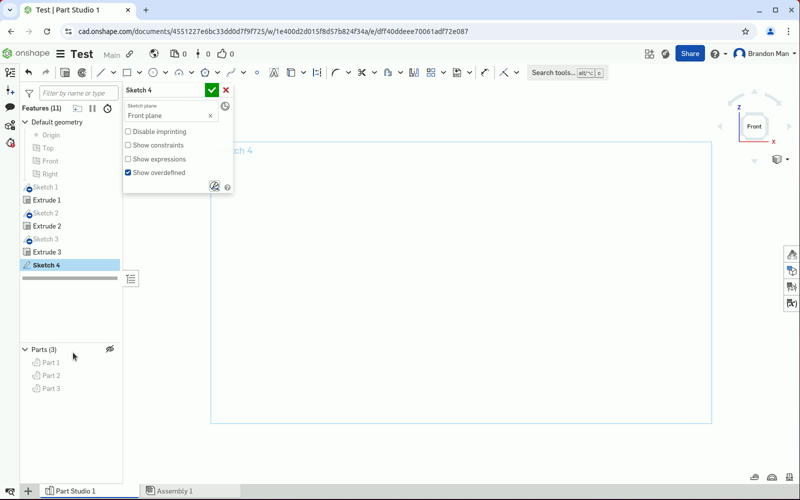
key(l)
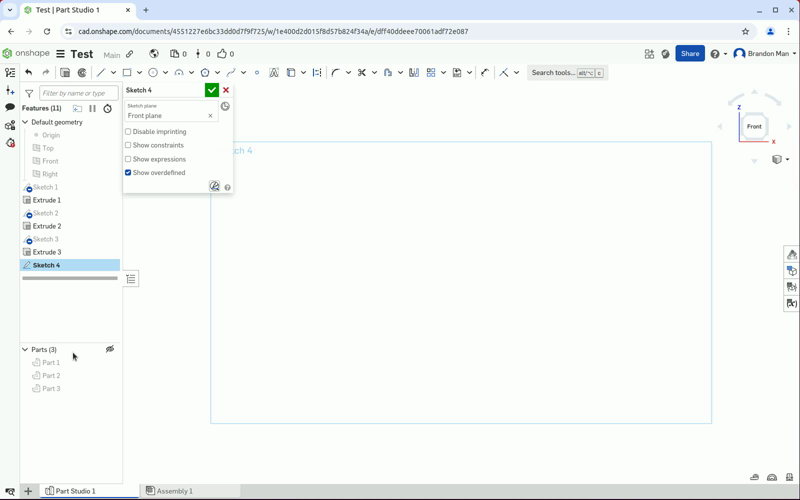
key_down(shift)
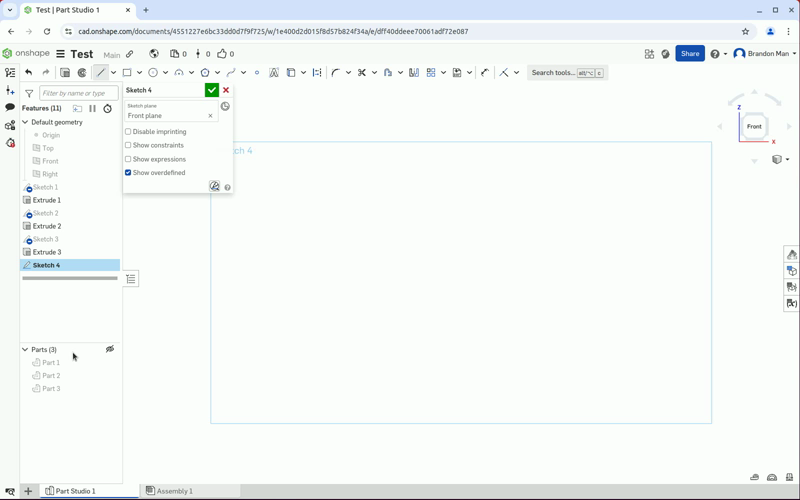
mouse_move(489, 216)
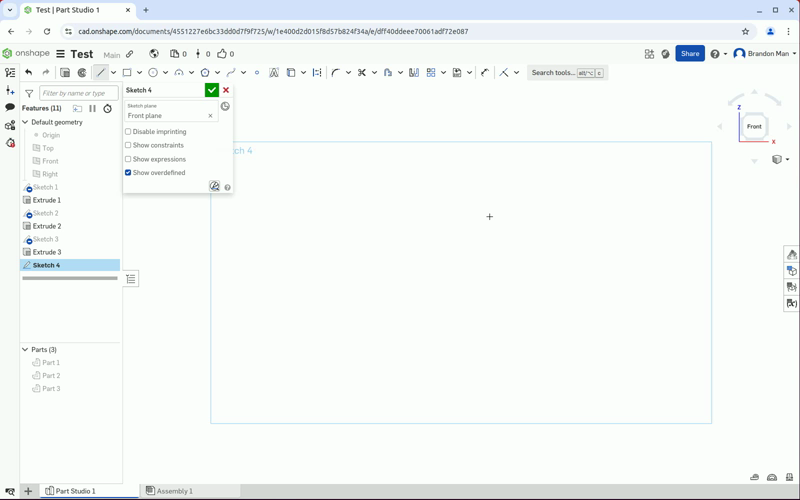
click(489, 216)
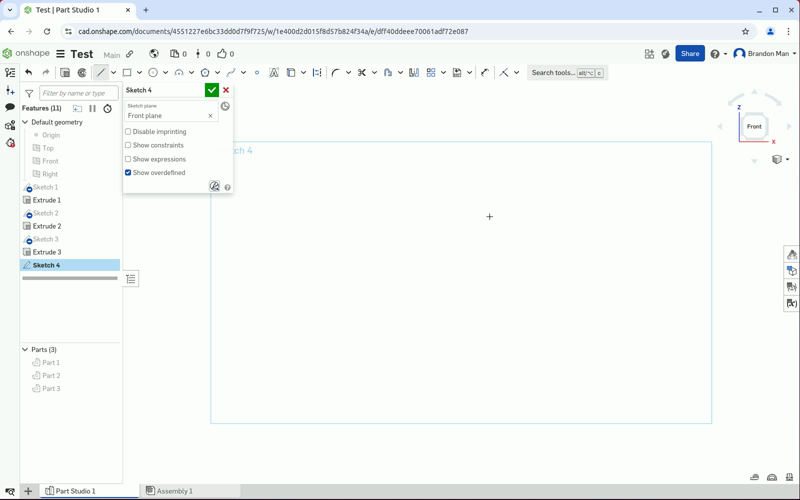
key_up(shift)
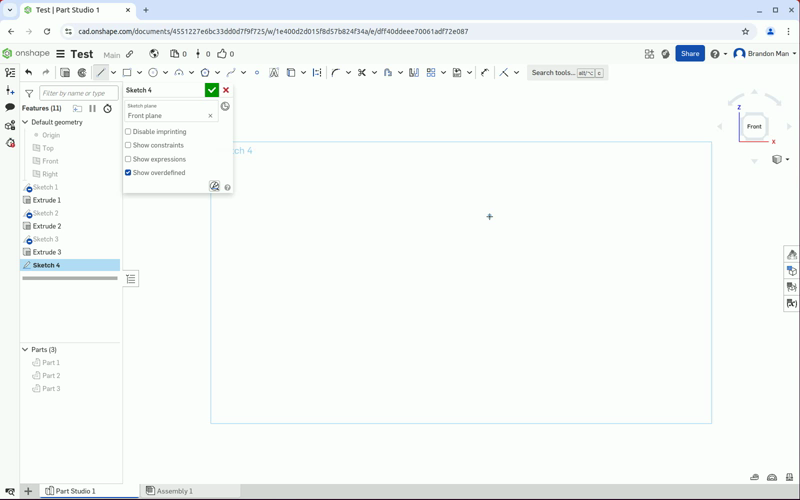
key_down(shift)
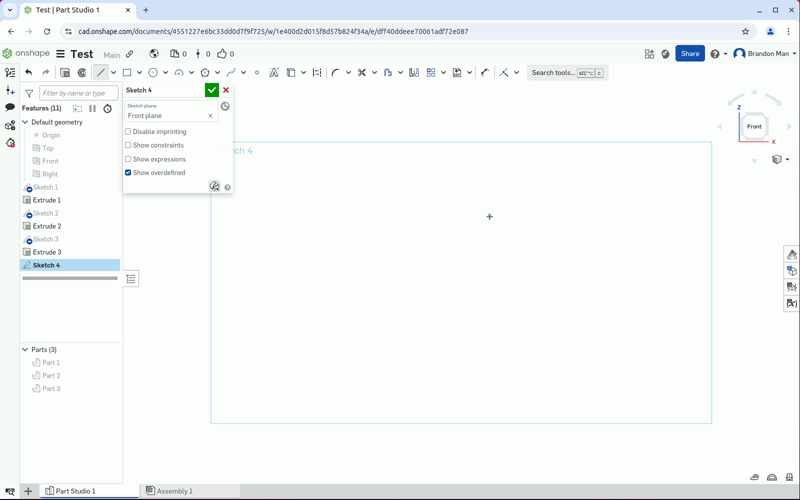
mouse_move(519, 216)
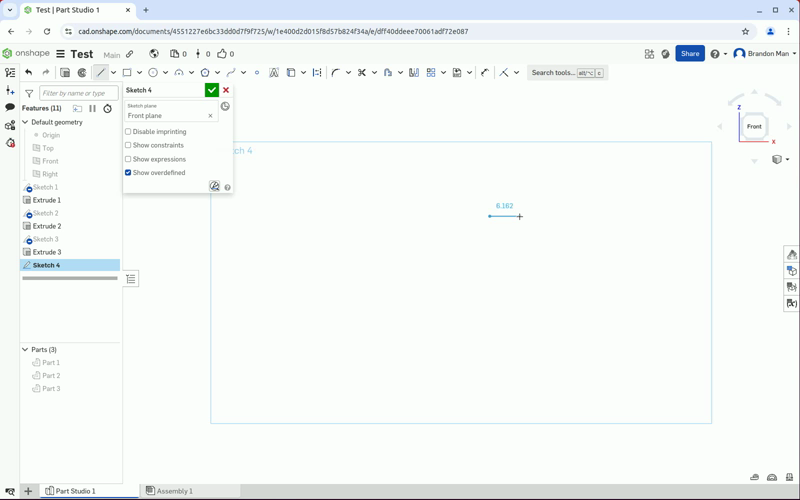
mouse_move(529, 216)
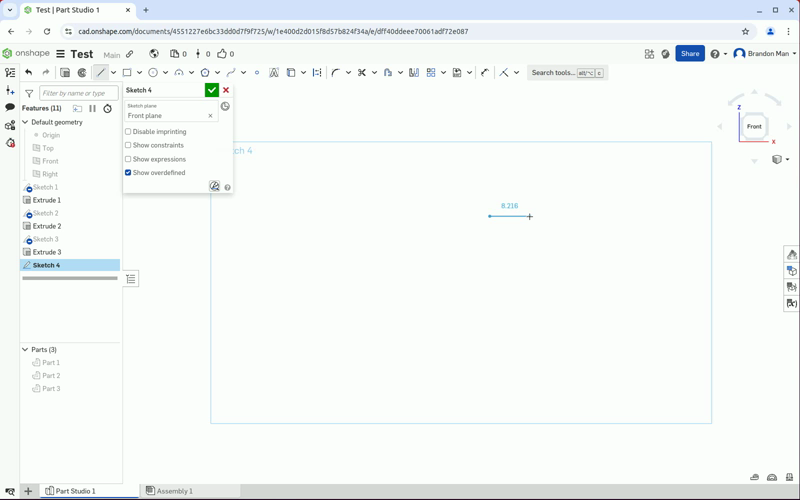
click(529, 216)
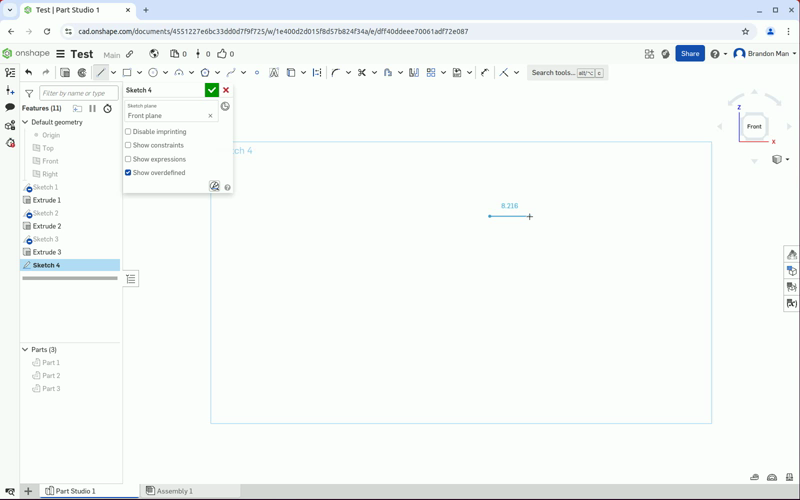
key_up(shift)
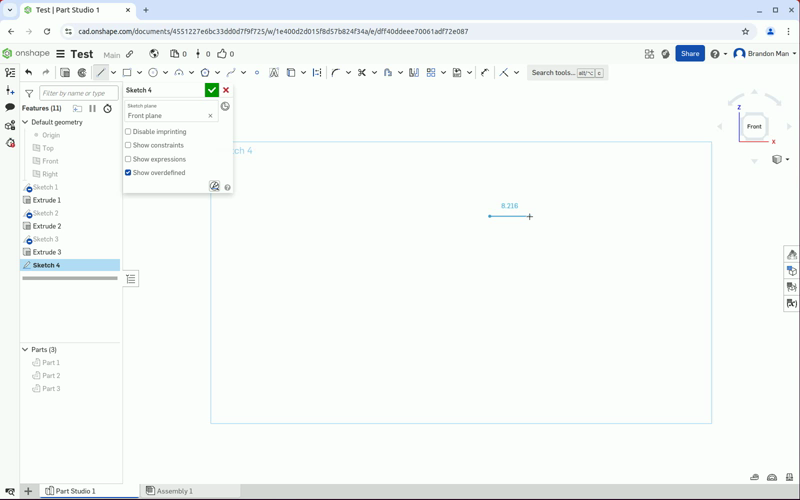
key_down(shift)
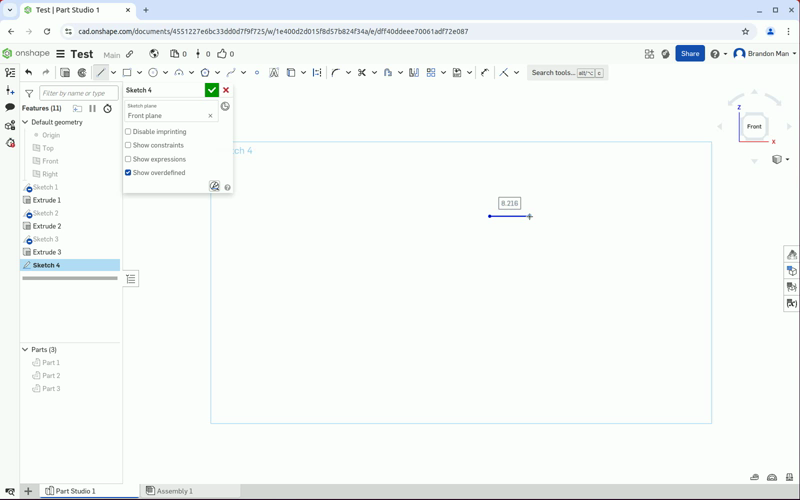
mouse_move(559, 216)
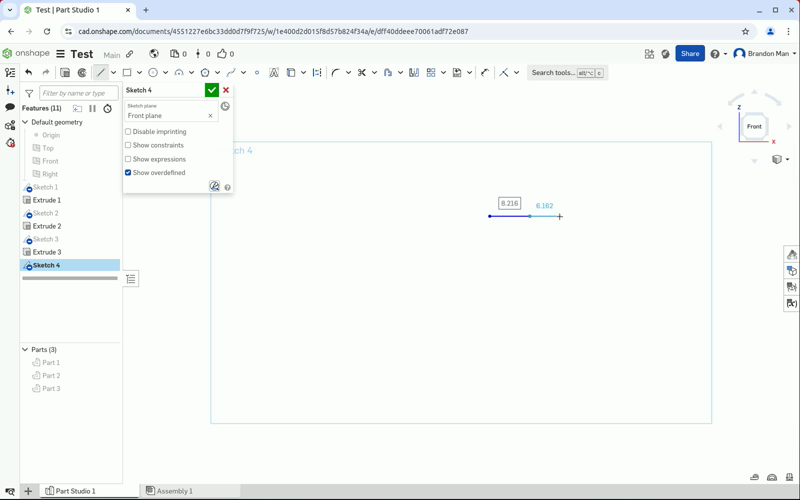
mouse_move(529, 205)
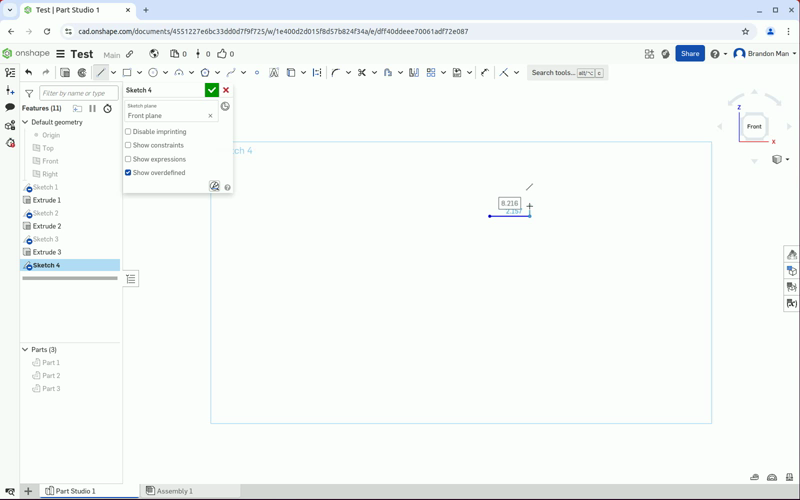
click(529, 205)
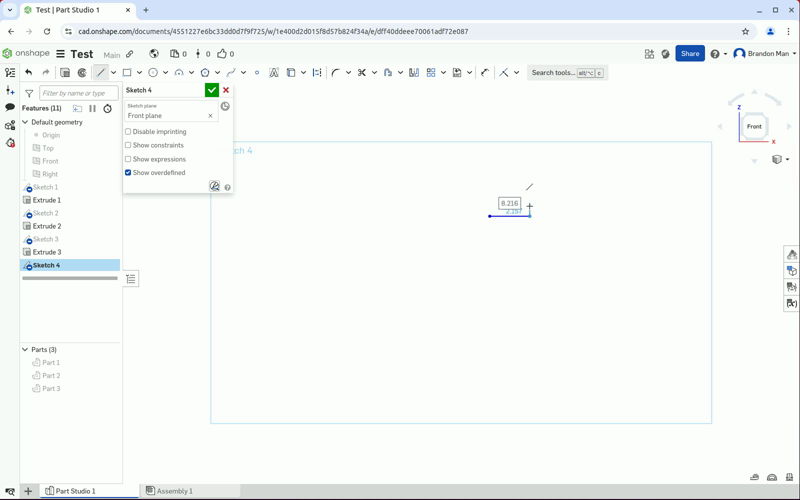
key_up(shift)
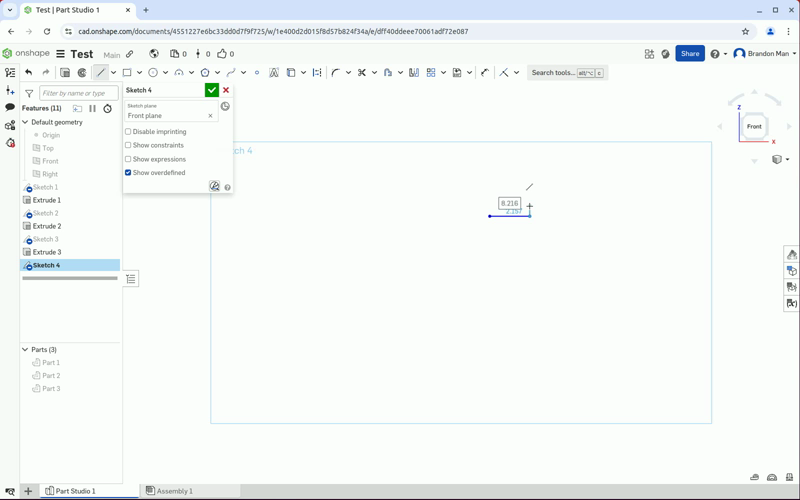
key_down(shift)
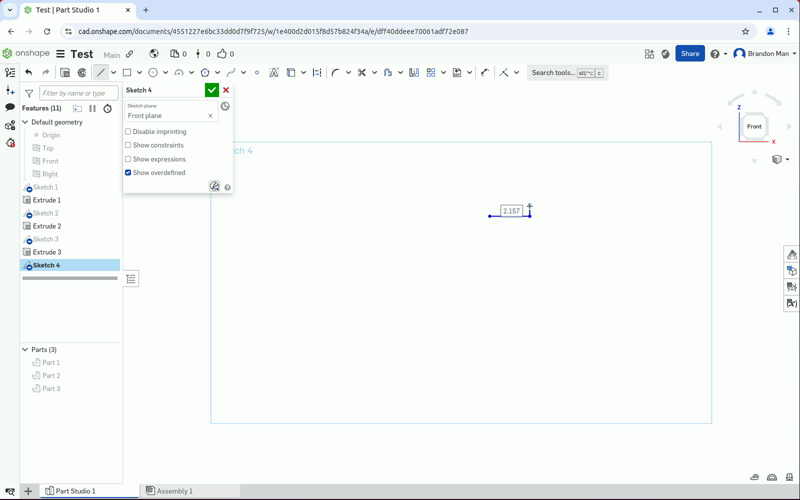
mouse_move(559, 205)
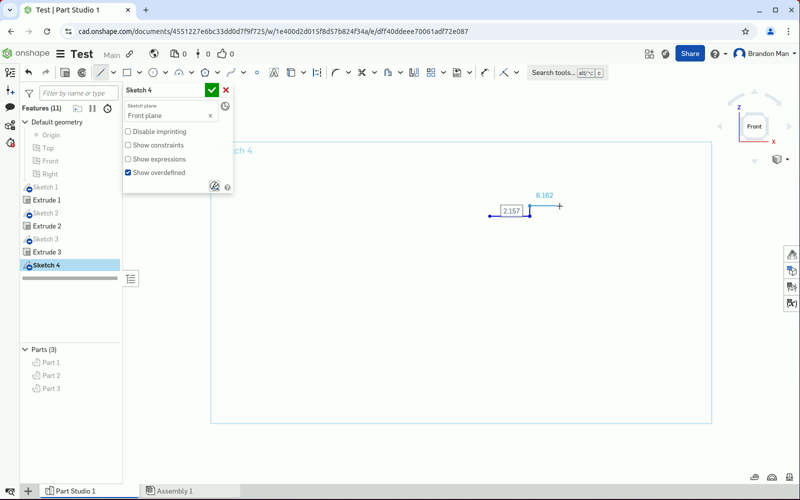
mouse_move(489, 205)
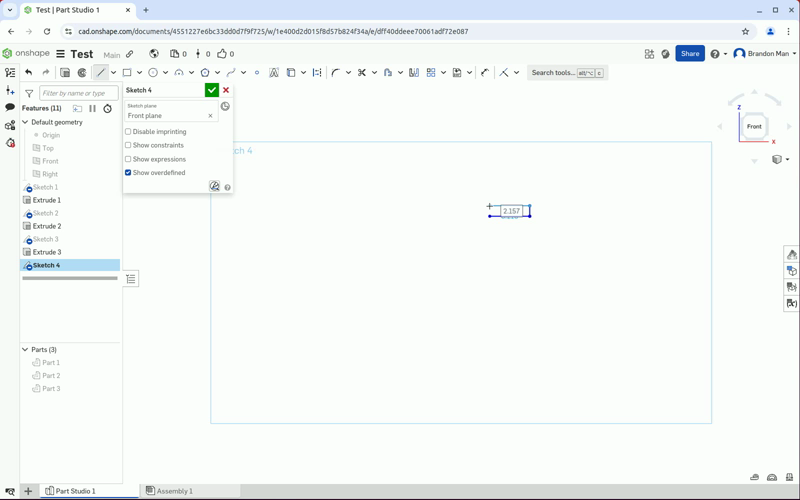
click(489, 205)
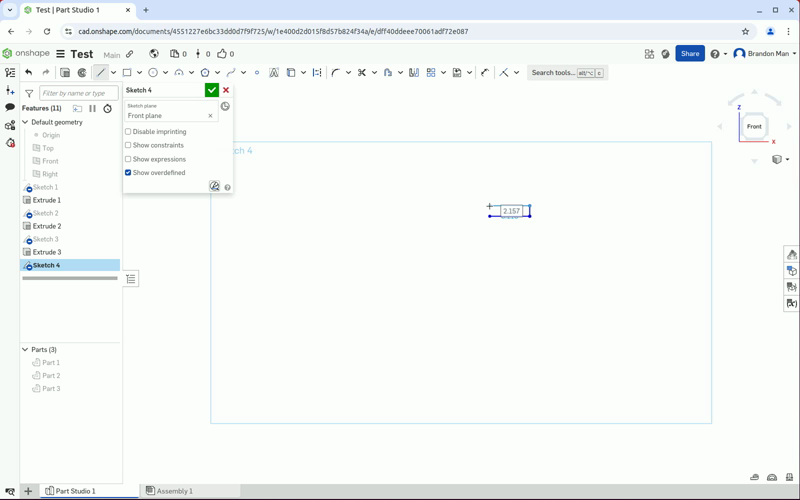
key_up(shift)
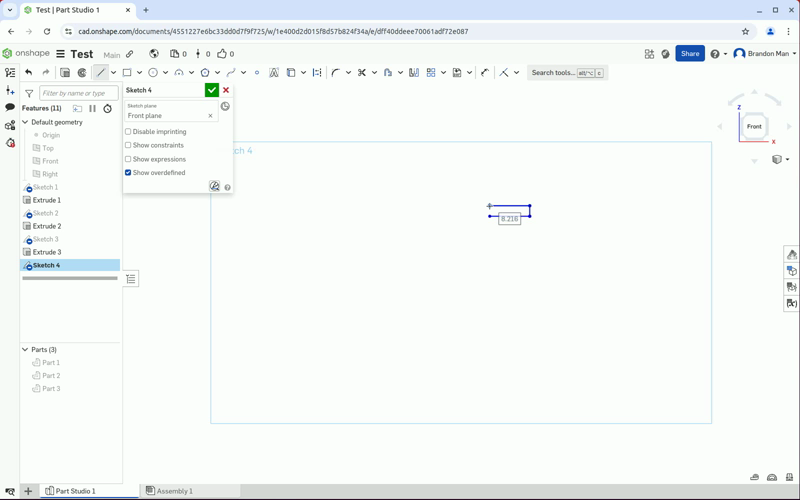
mouse_move(519, 205)
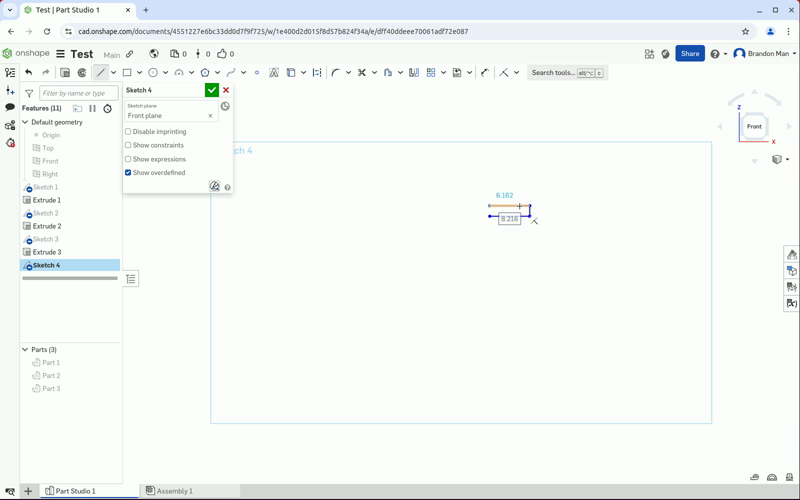
key_down(shift)
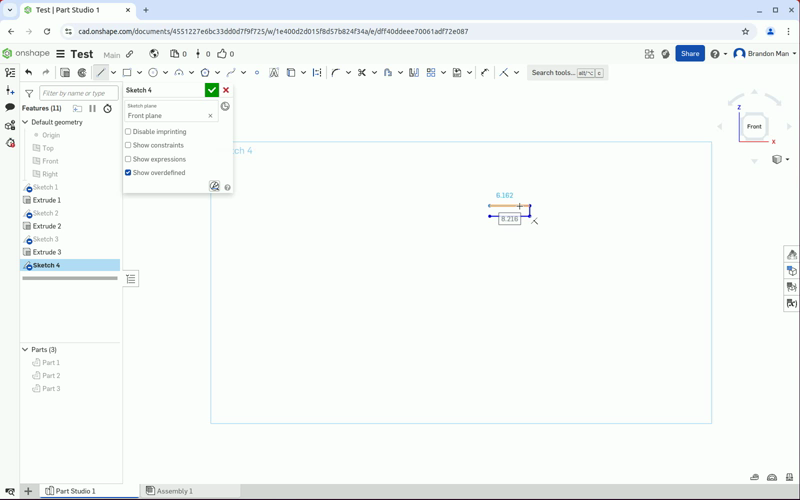
mouse_move(489, 216)
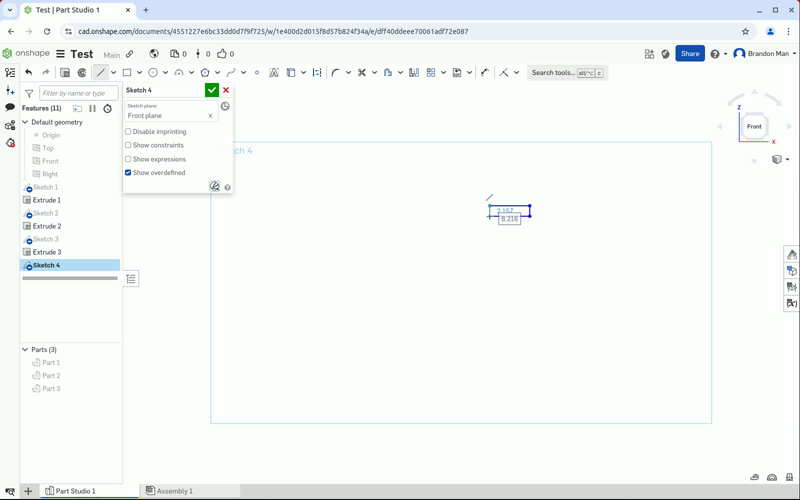
key_up(shift)
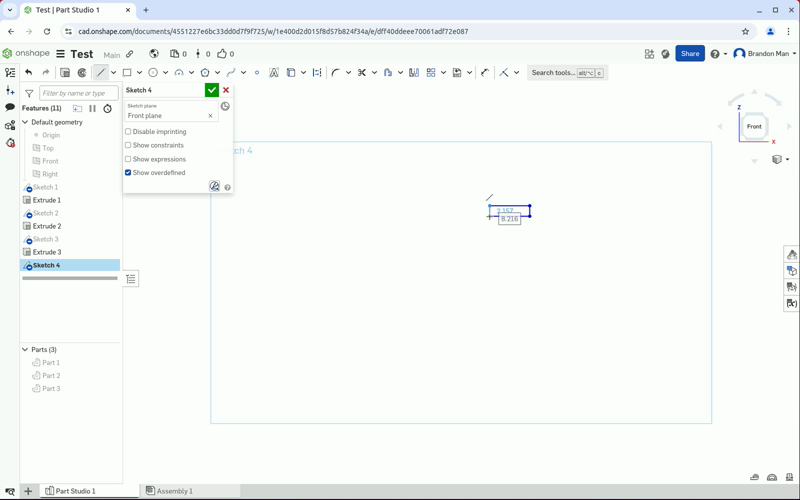
click(489, 216)
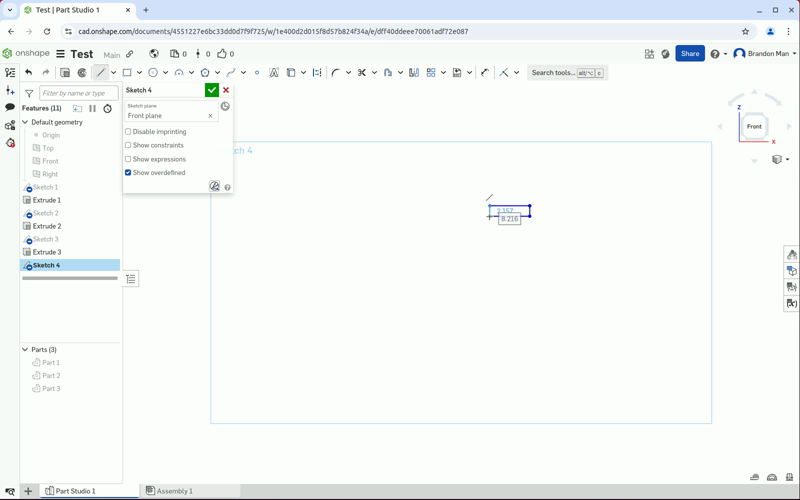
key(esc)
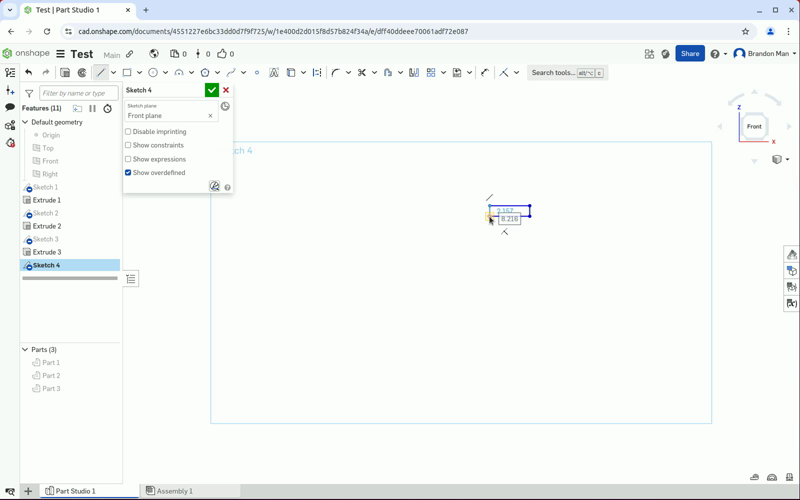
mouse_move(495, 208)
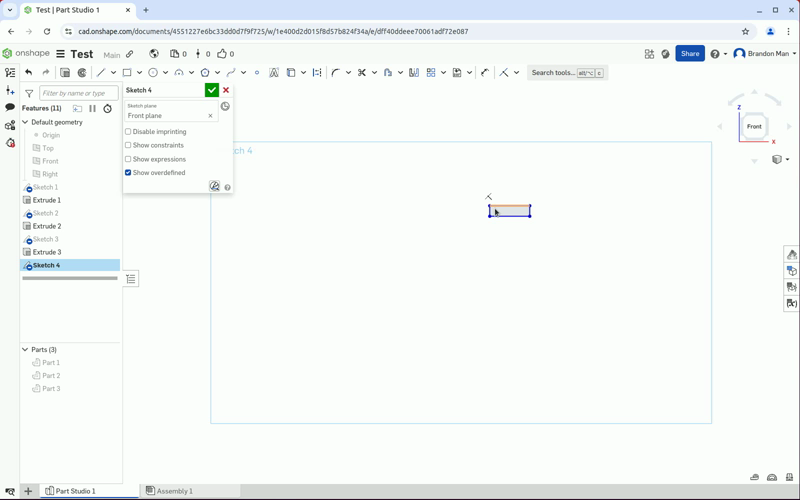
scroll(6)
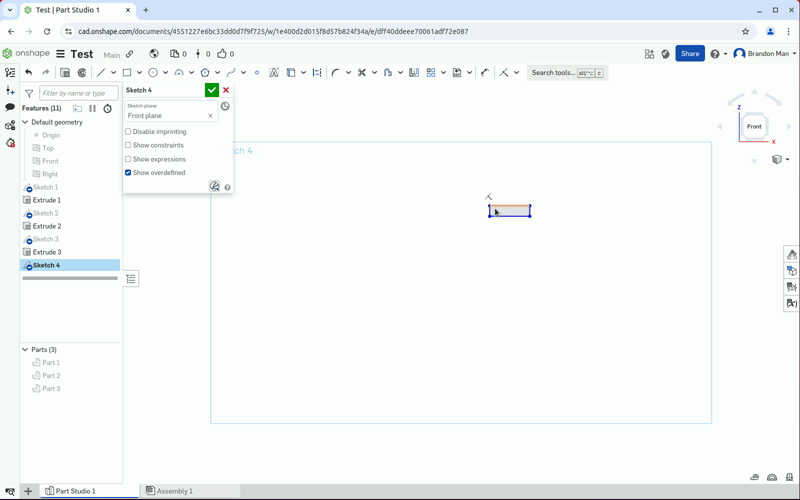
scroll(6)
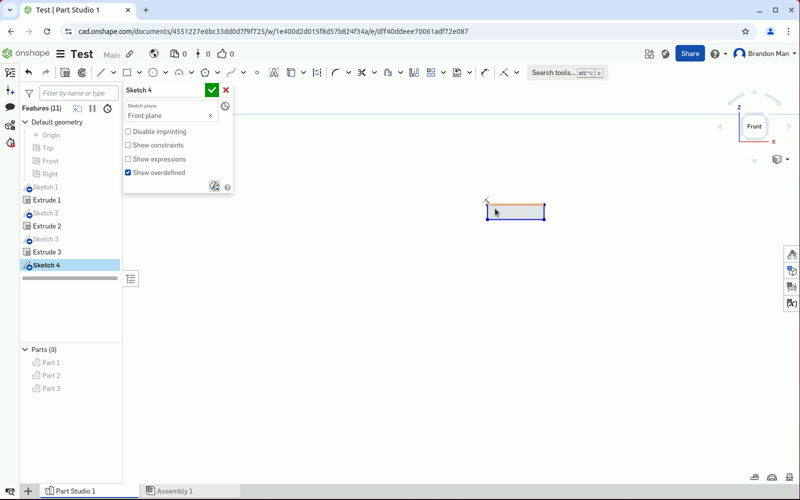
scroll(6)
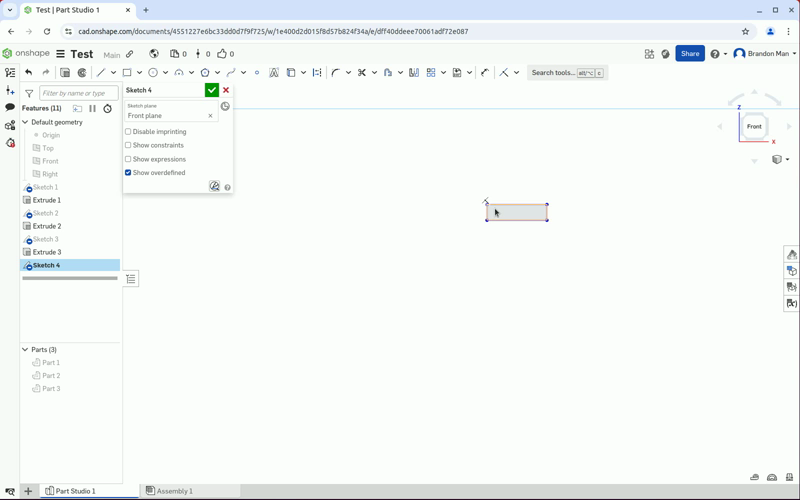
scroll(6)
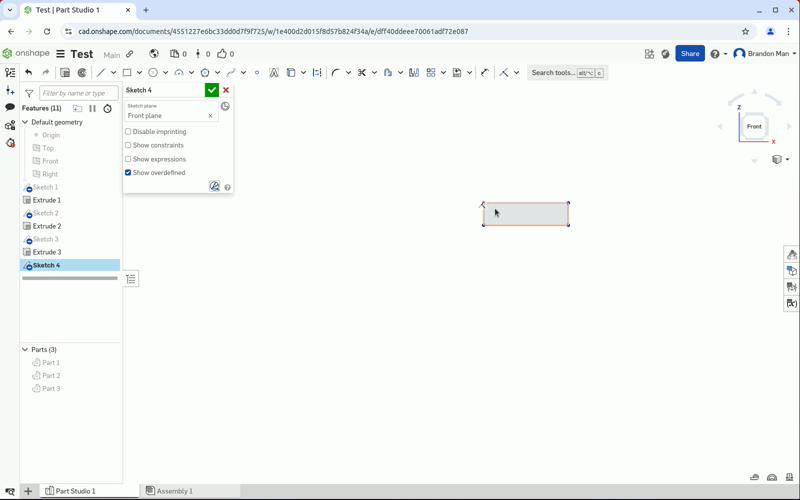
scroll(6)
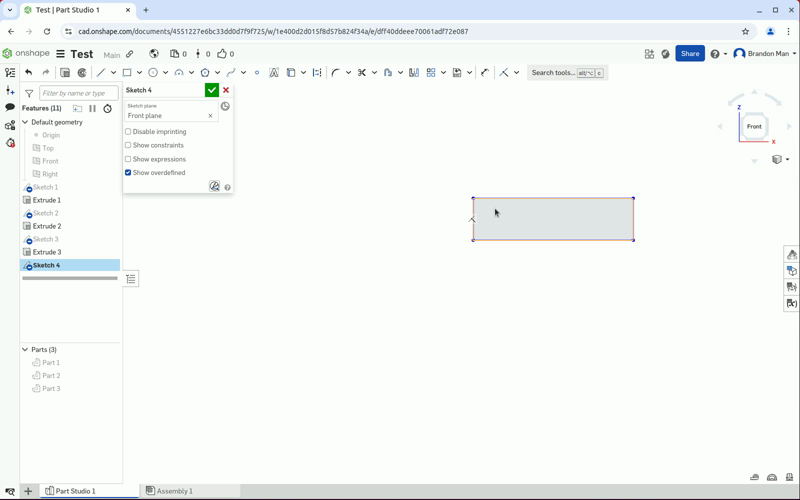
scroll(6)
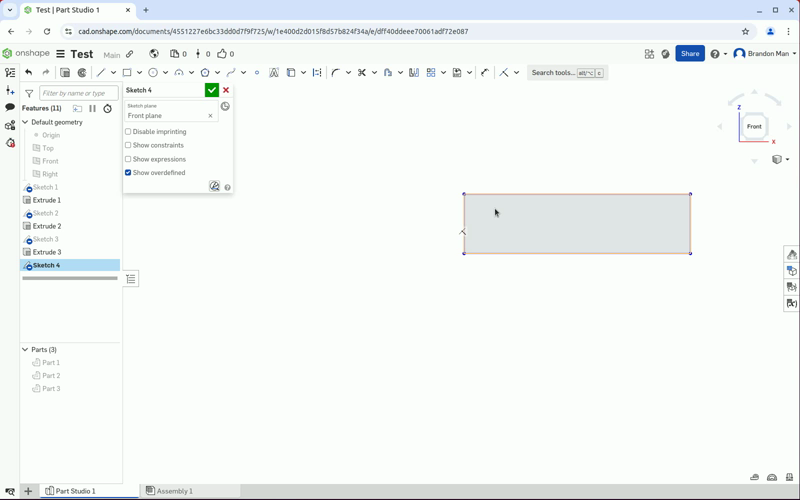
scroll(6)
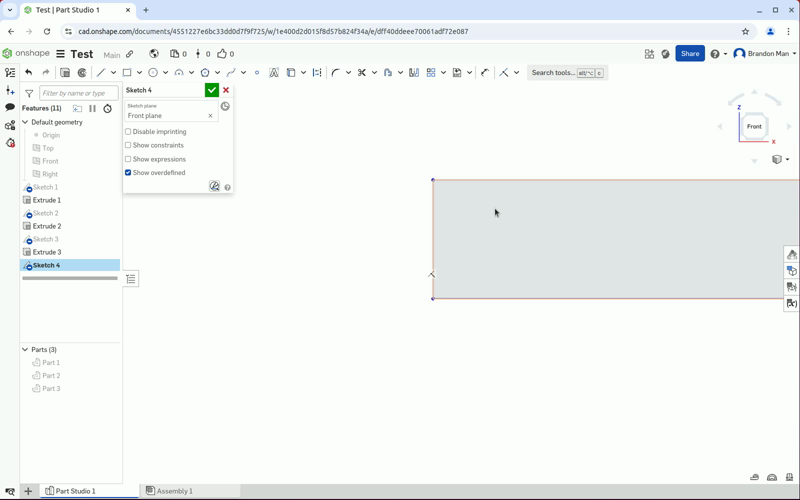
click(495, 208)
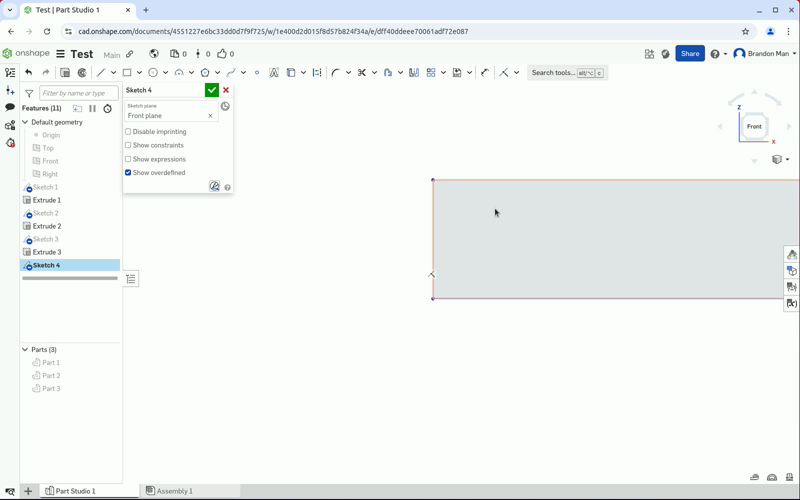
scroll(-6)
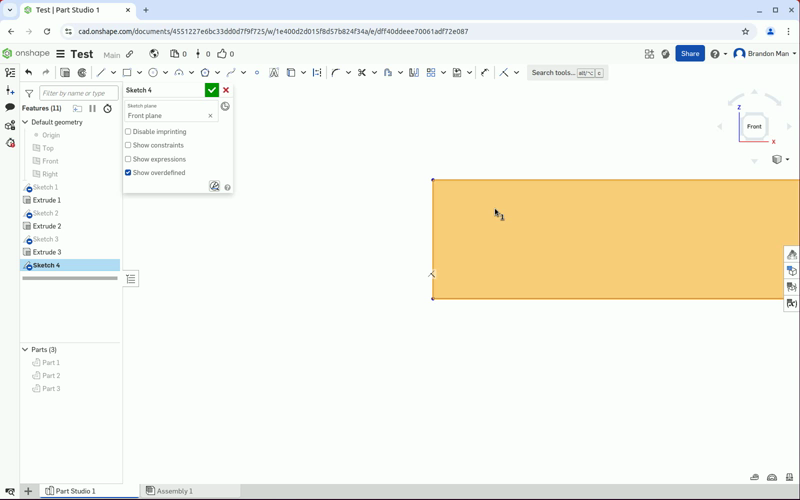
scroll(-6)
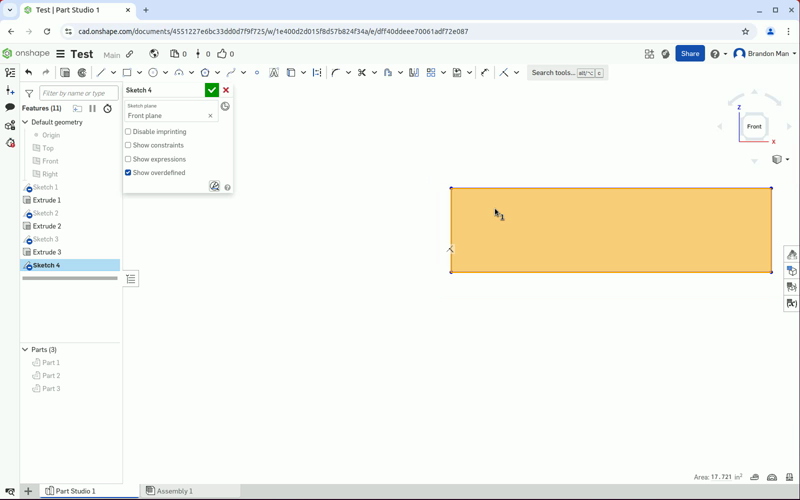
scroll(-6)
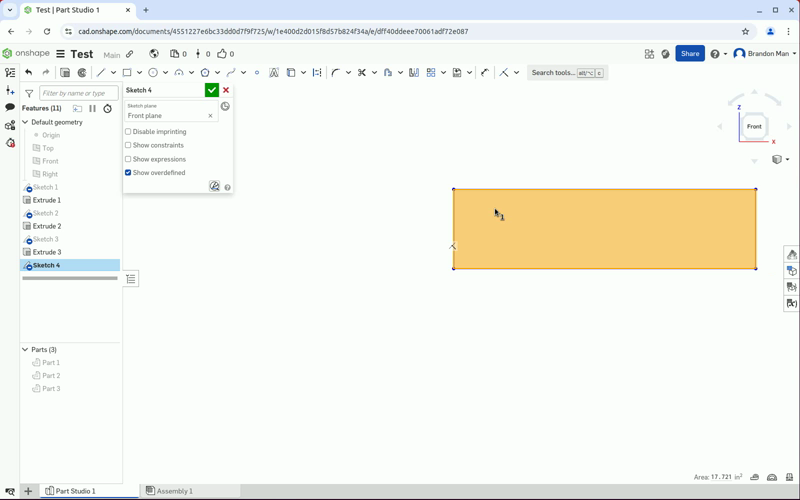
scroll(-6)
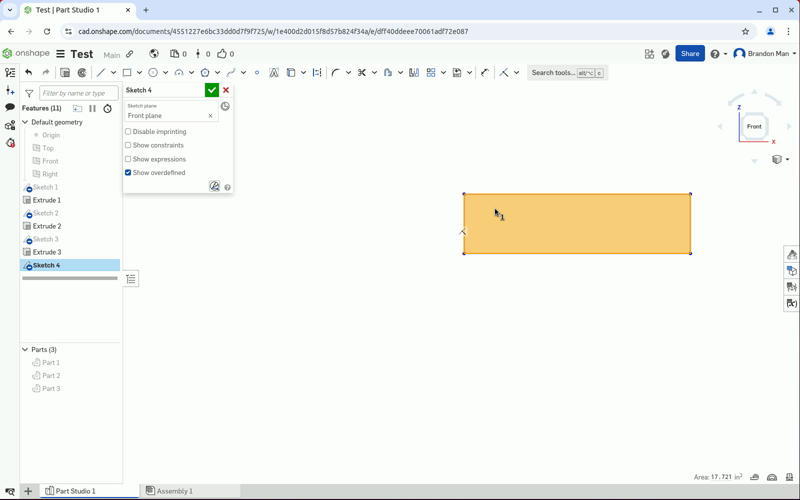
scroll(-6)
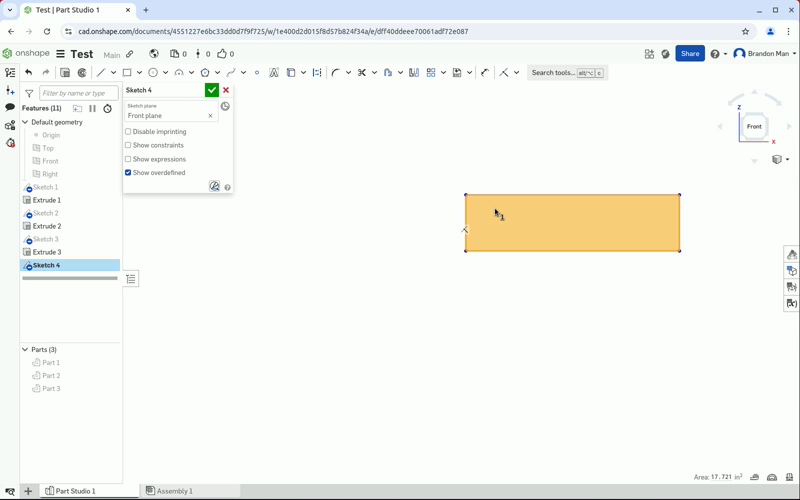
scroll(-6)
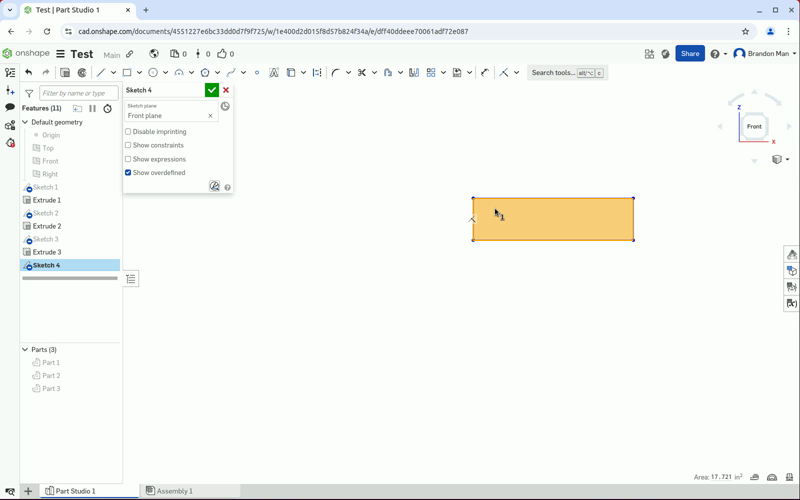
scroll(-6)
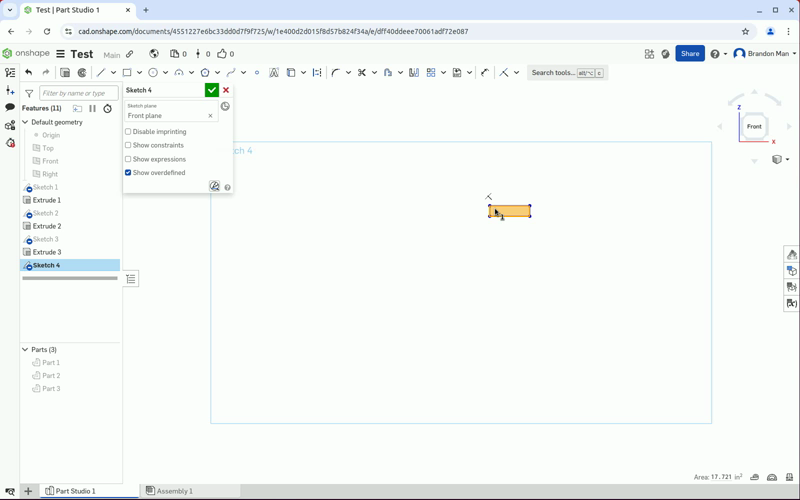
mouse_move(73, 352)
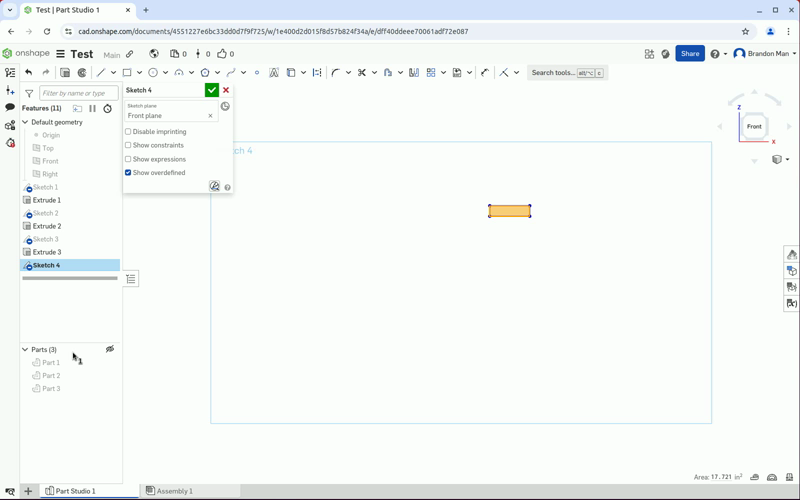
key(shift+y)
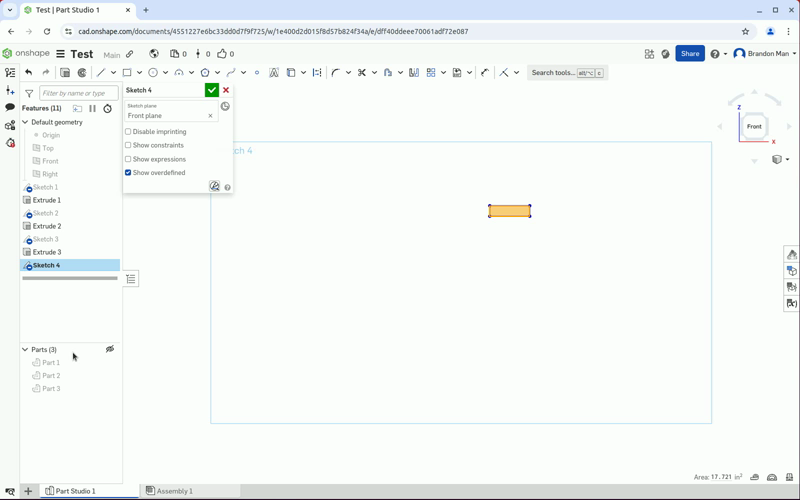
key(shift+e)
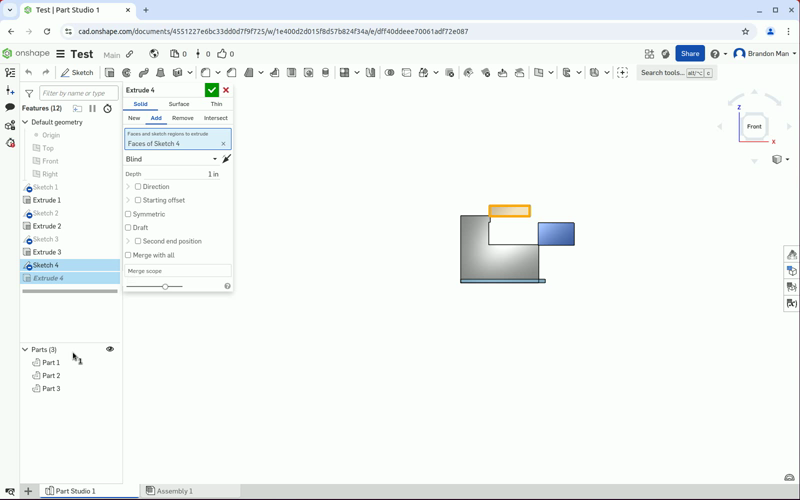
mouse_move(143, 106)
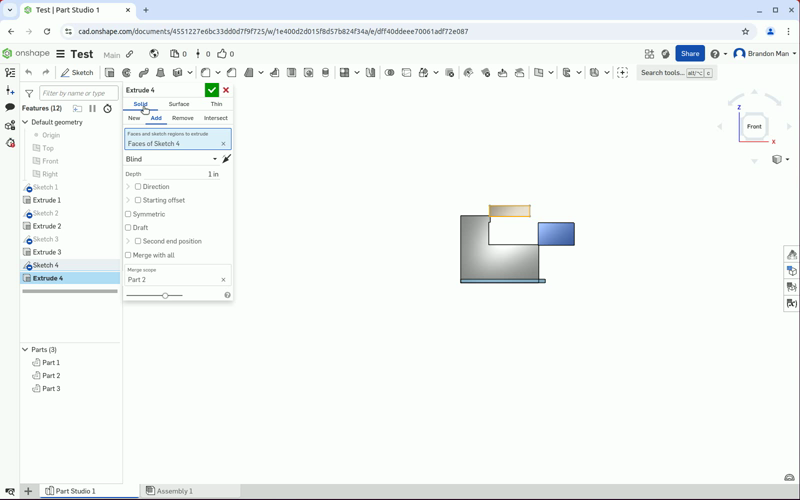
click(143, 106)
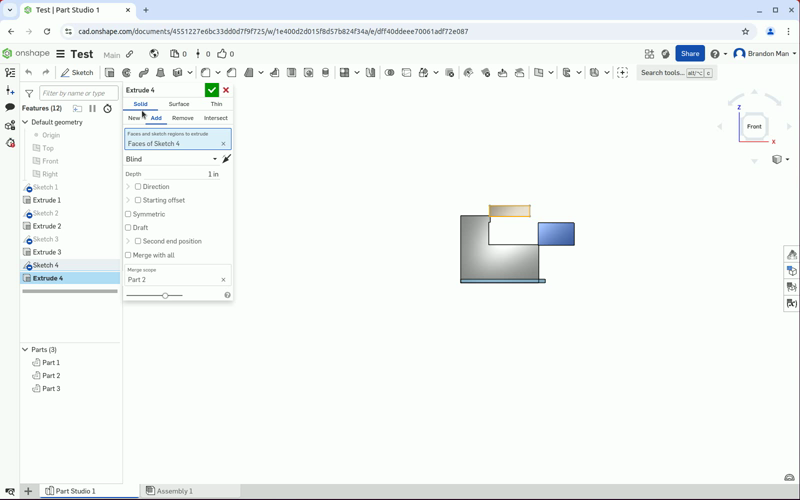
mouse_move(137, 120)
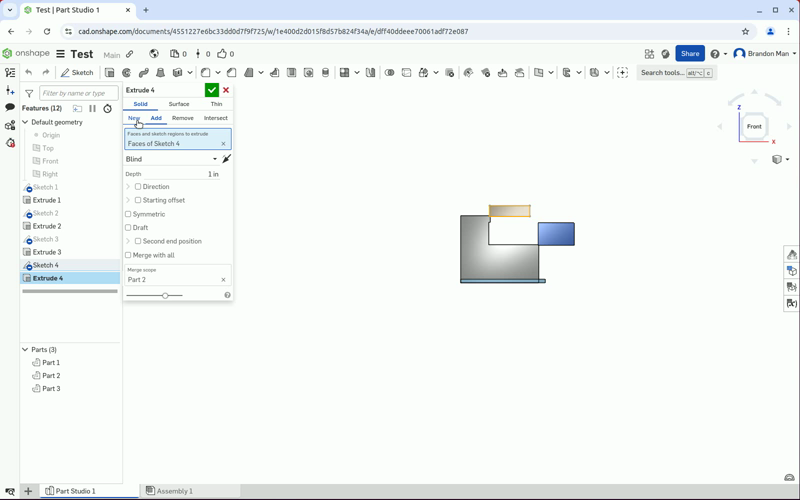
click(137, 120)
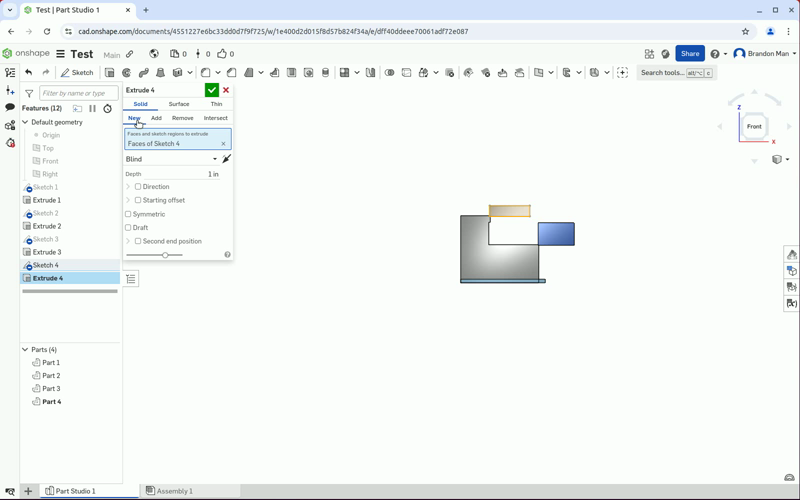
key(tab, 4)
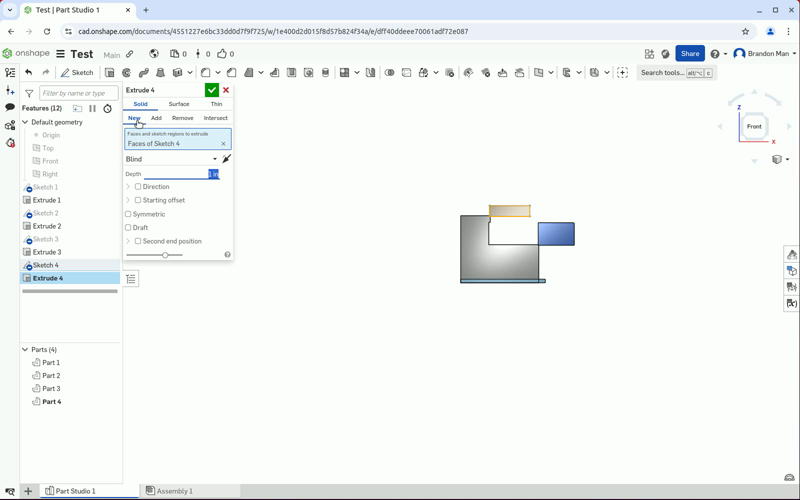
text(-1.444)
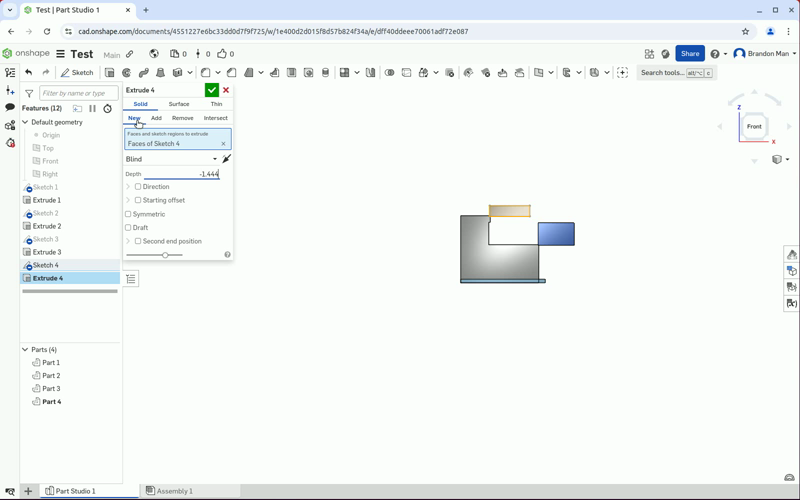
key(enter)
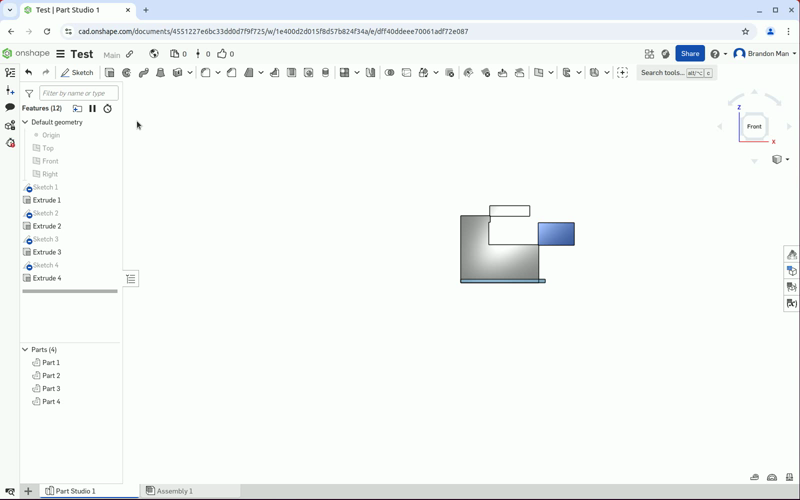
key(shift+h)
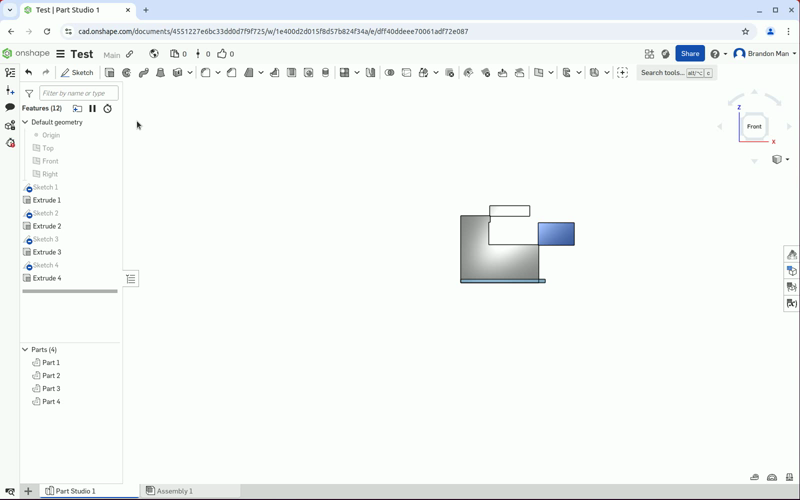
key(shift+h)
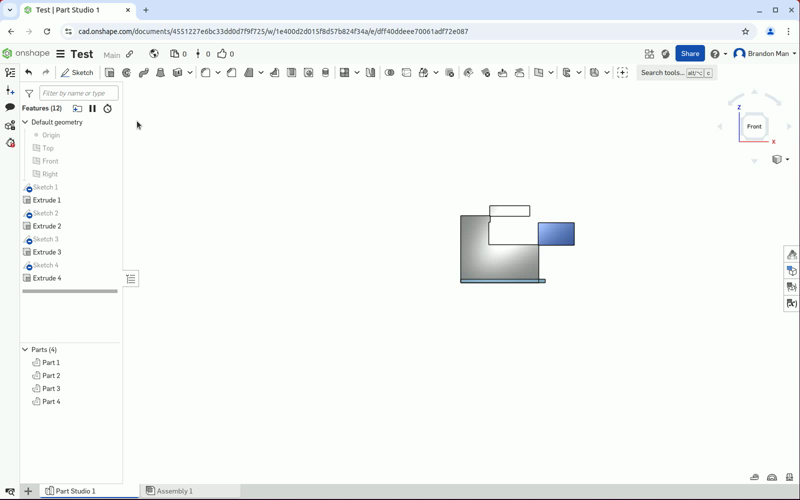
mouse_move(73, 189)
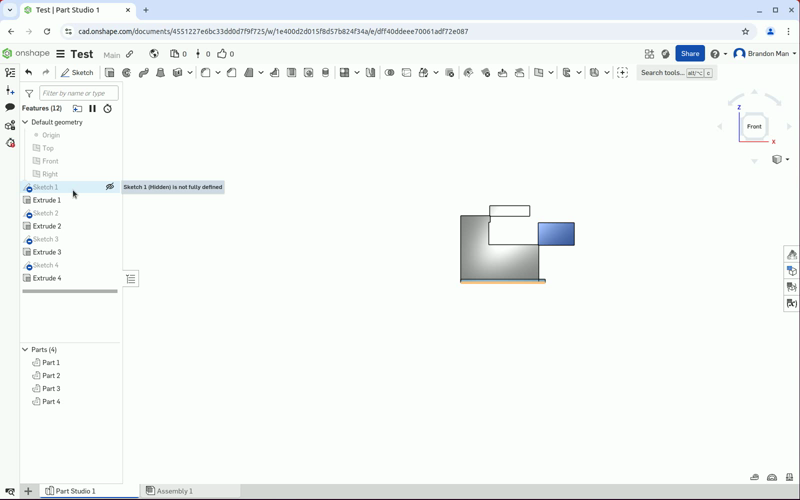
click(73, 189)
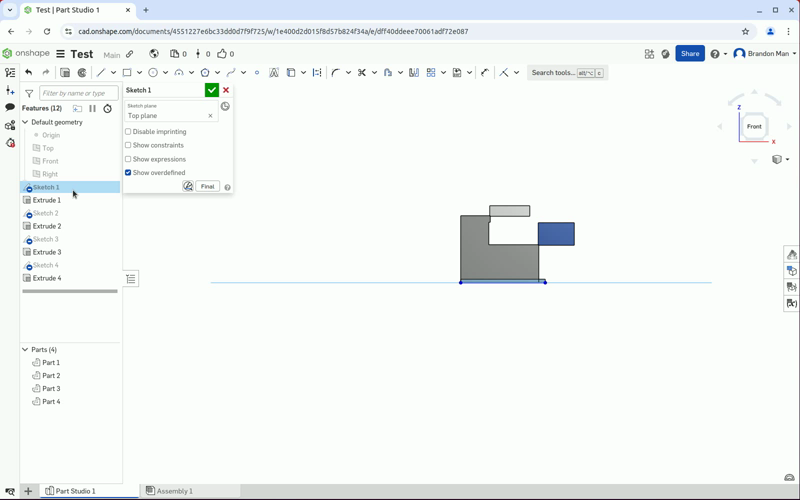
mouse_move(229, 92)
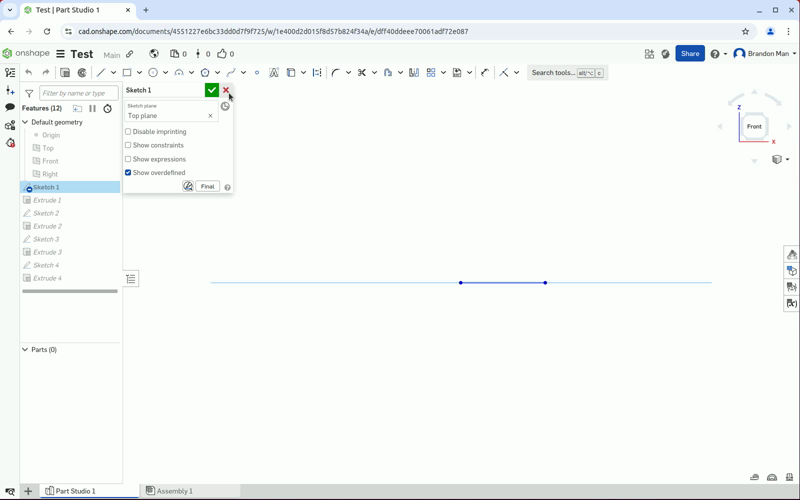
click(229, 92)
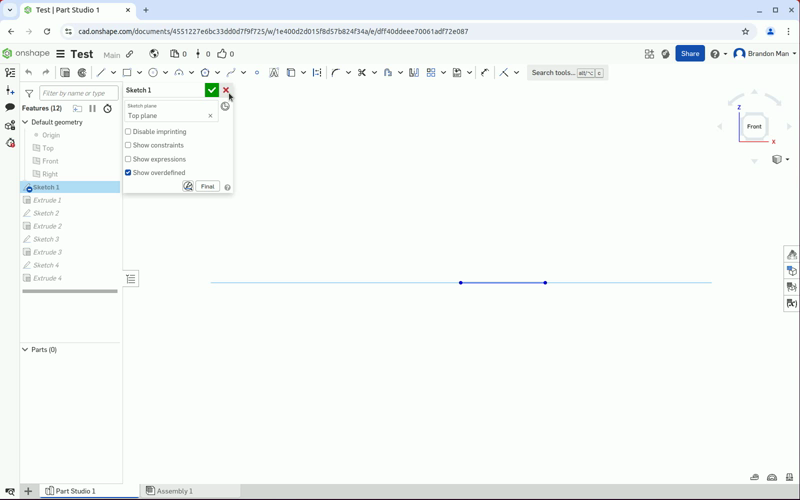
key(shift+s)
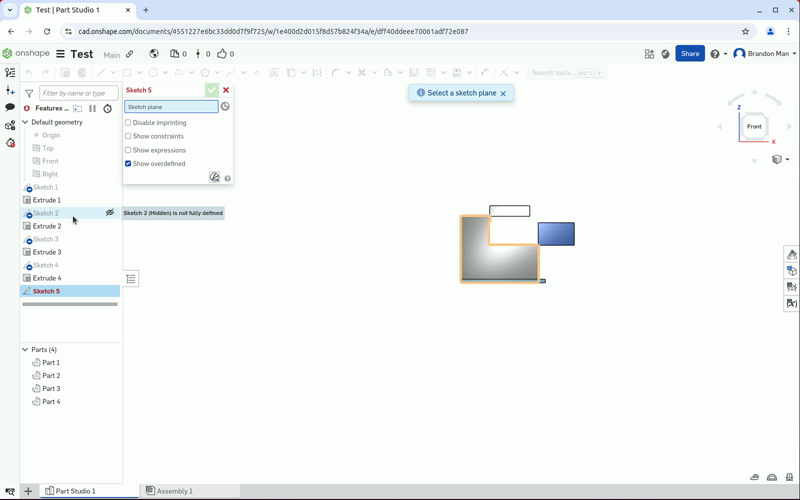
scroll(3)
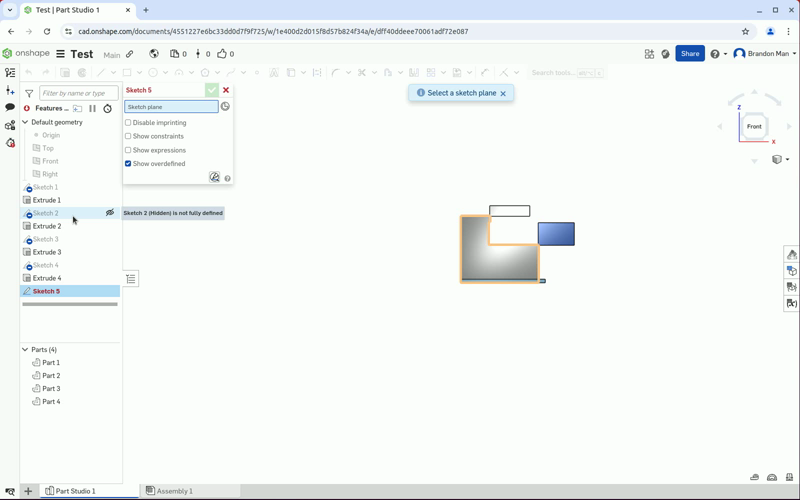
mouse_move(73, 163)
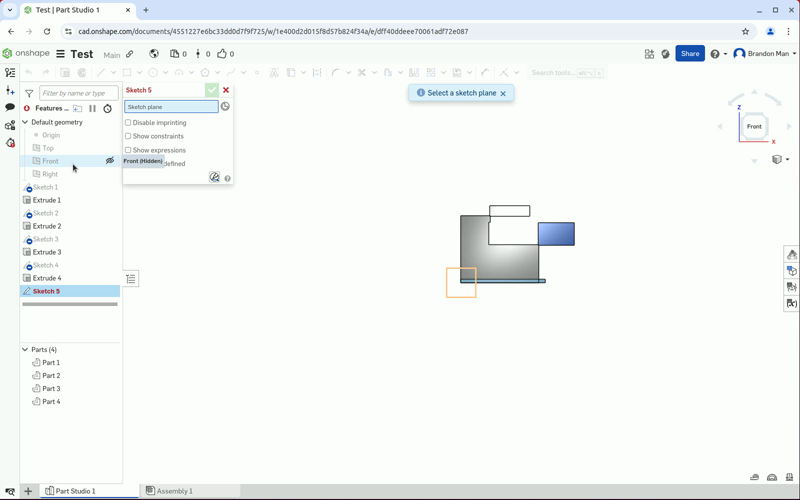
click(73, 163)
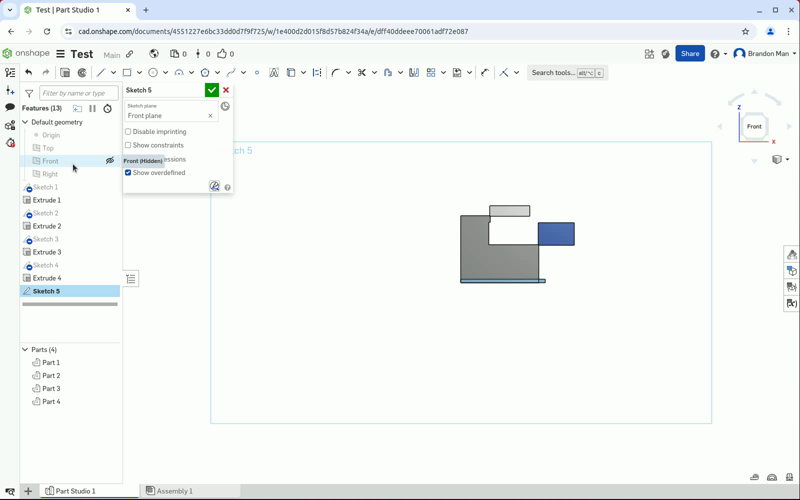
mouse_move(73, 352)
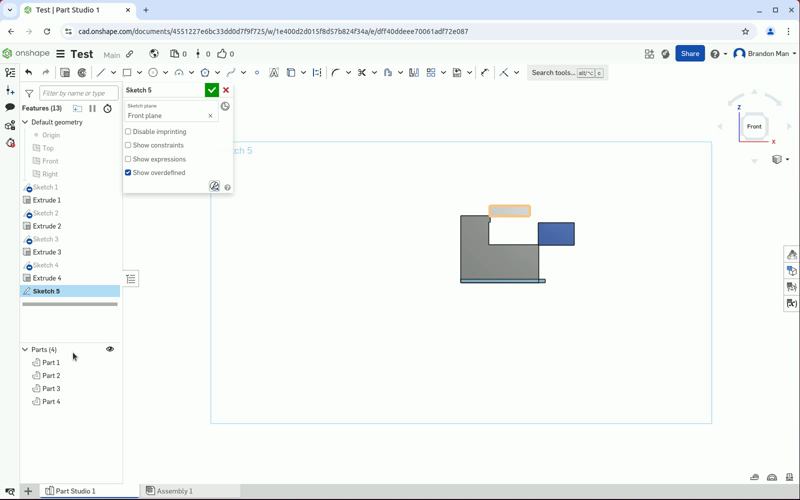
key(y)
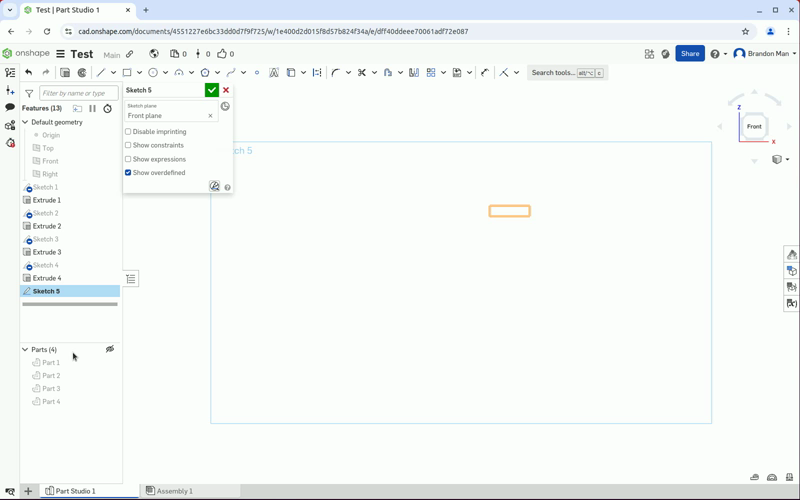
key(l)
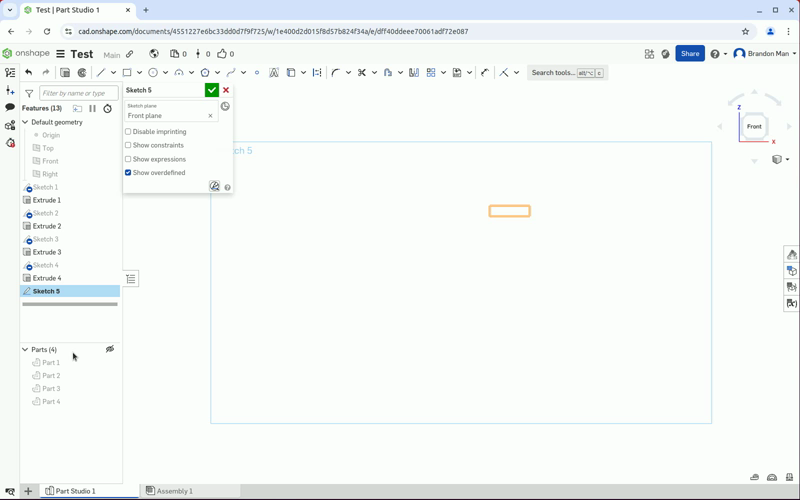
key_down(shift)
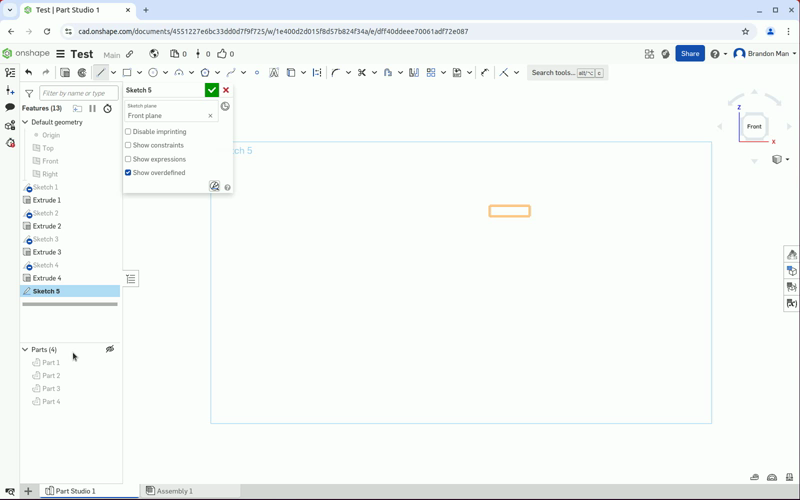
mouse_move(528, 223)
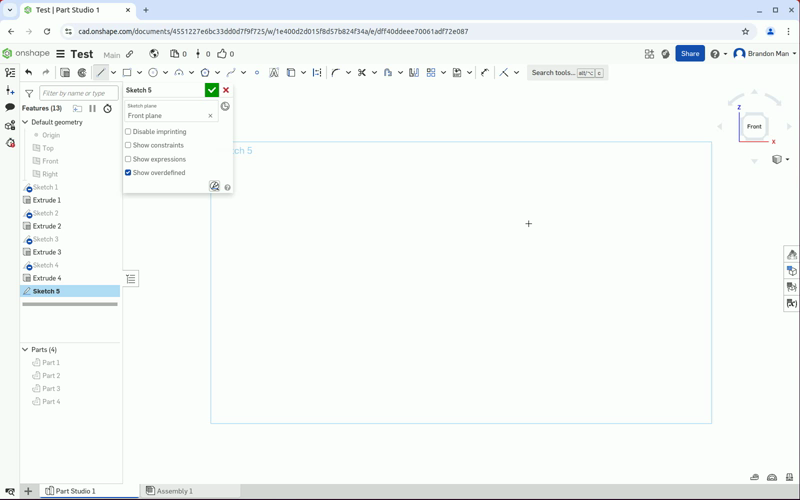
click(528, 223)
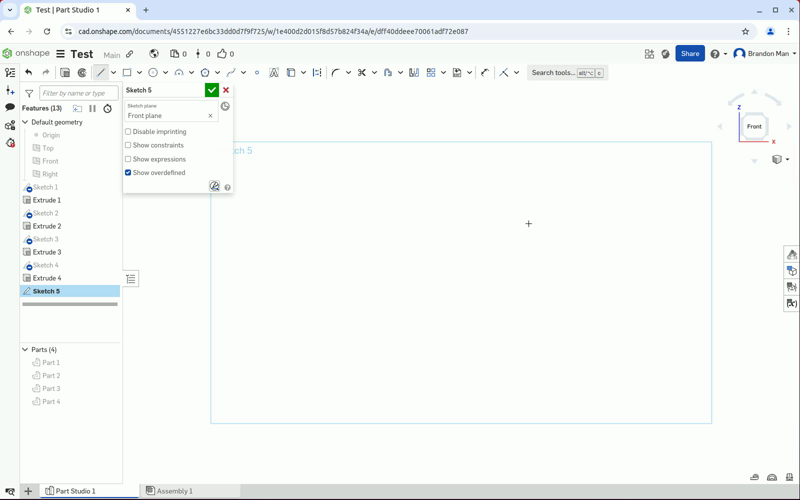
key_up(shift)
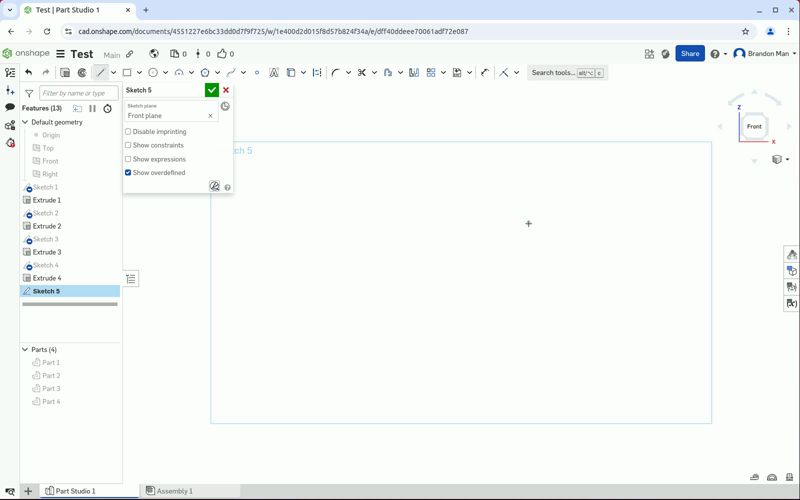
key_down(shift)
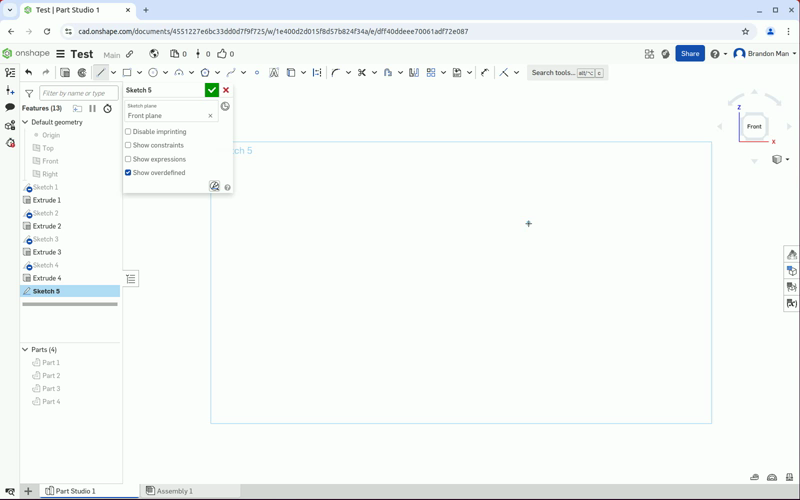
mouse_move(558, 223)
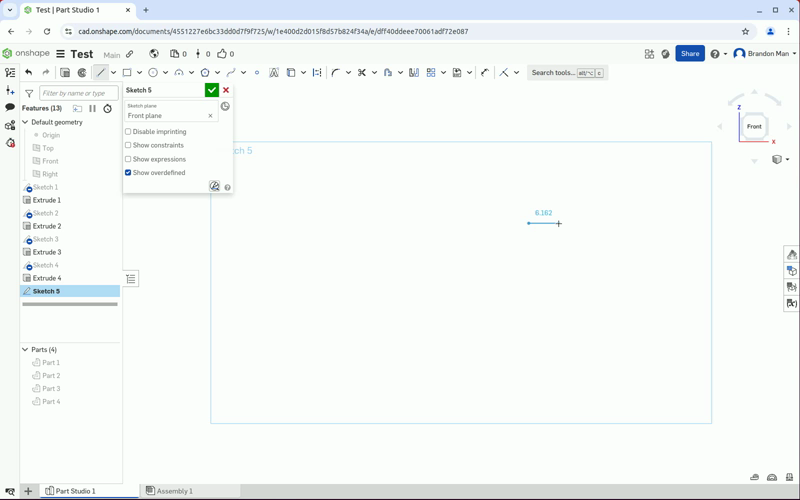
mouse_move(539, 223)
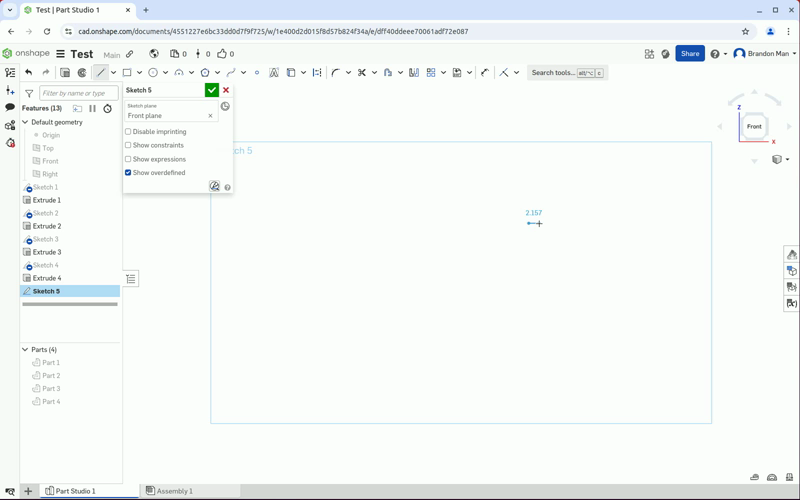
click(539, 223)
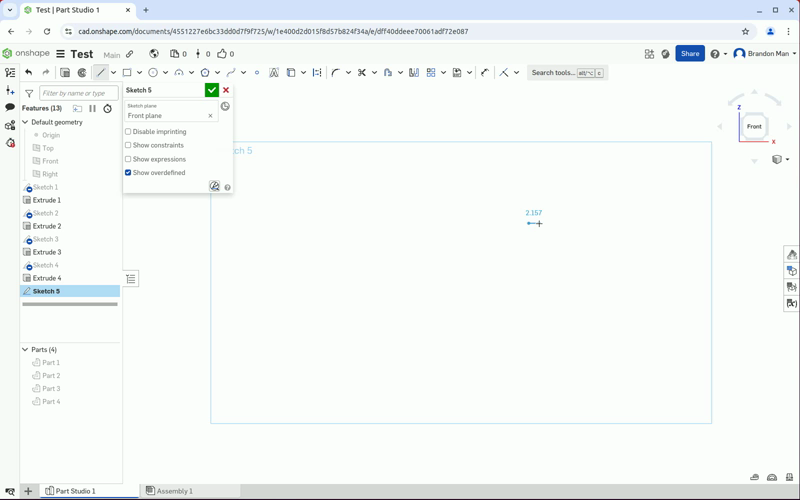
key_up(shift)
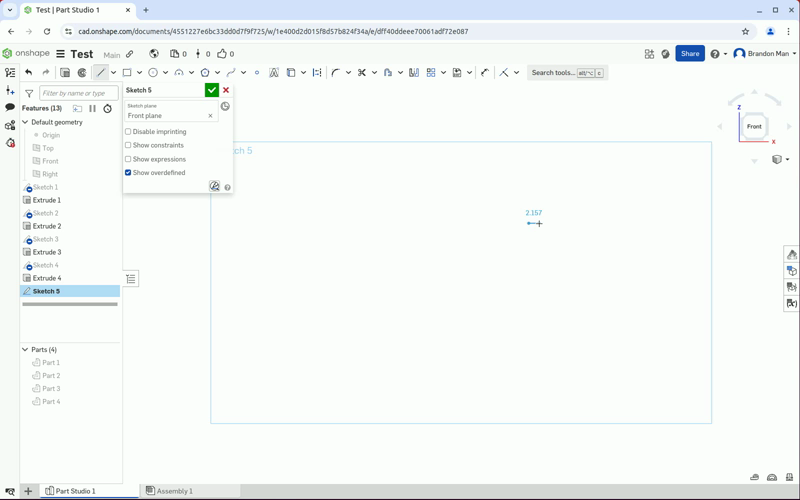
key_down(shift)
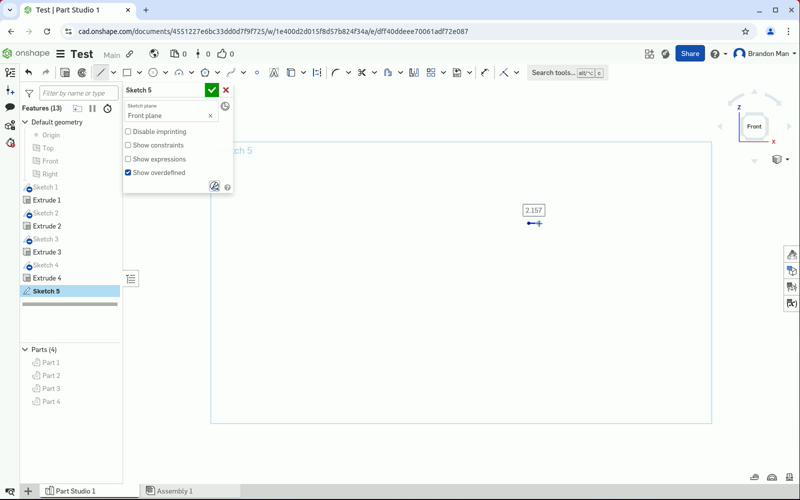
mouse_move(569, 223)
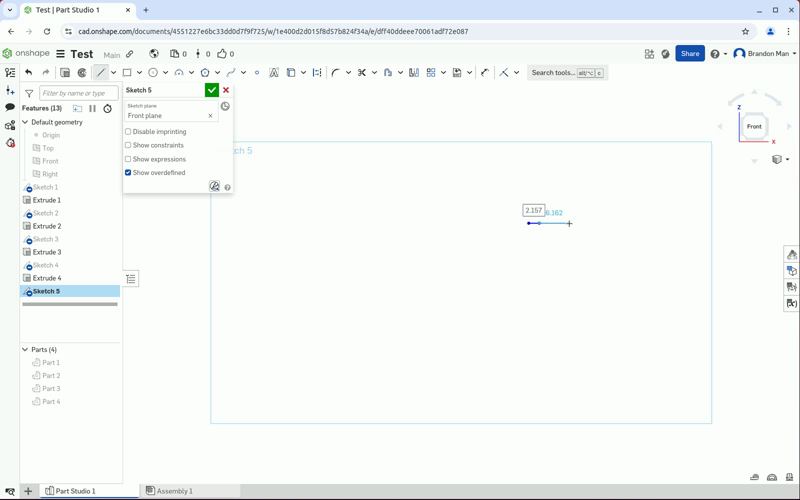
mouse_move(539, 215)
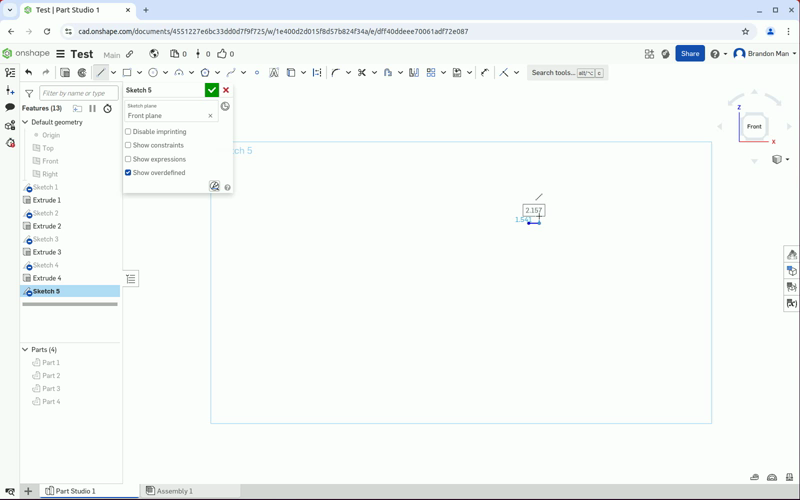
click(539, 215)
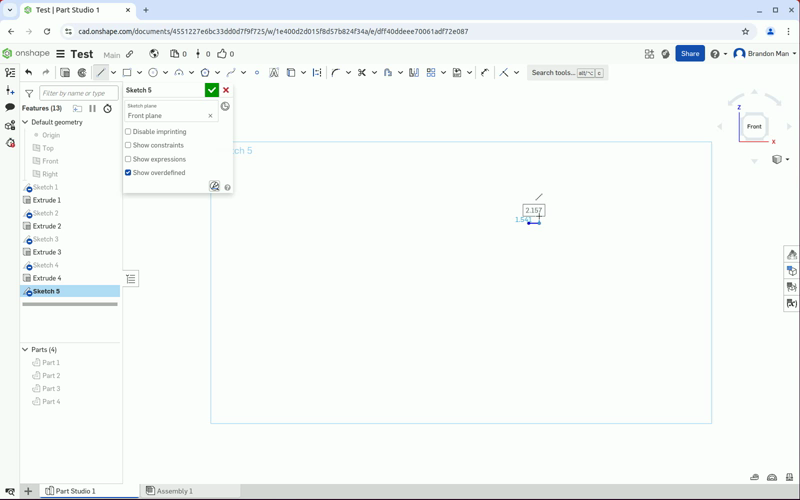
key_up(shift)
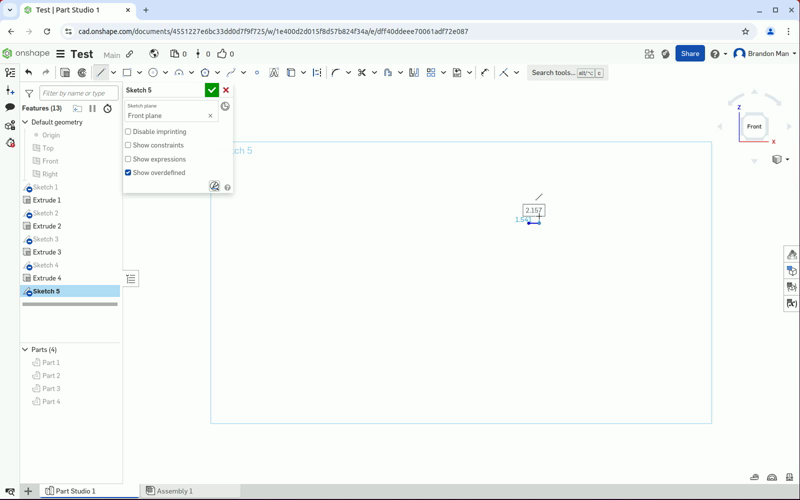
key_down(shift)
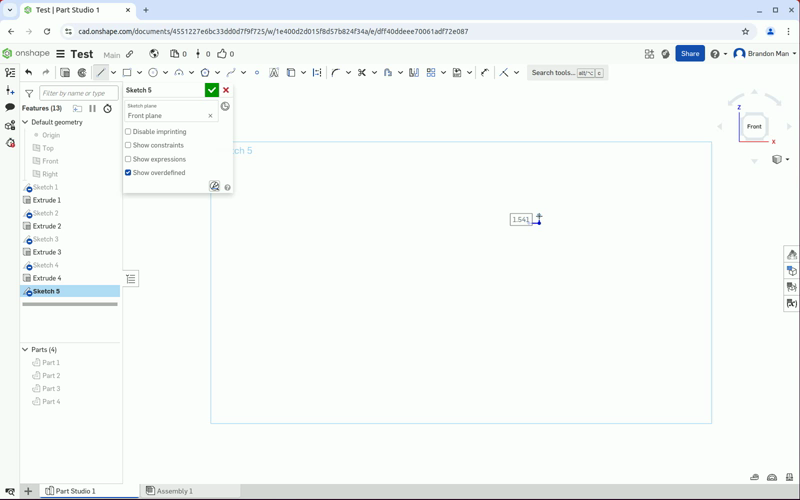
mouse_move(569, 215)
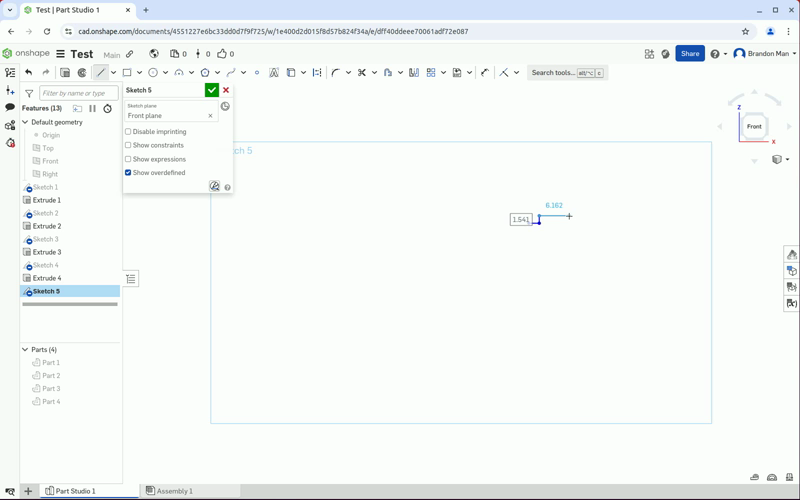
mouse_move(528, 215)
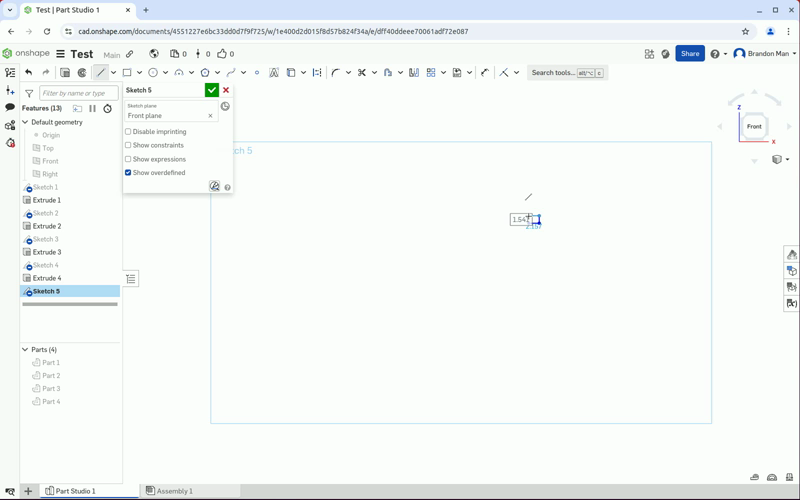
click(528, 215)
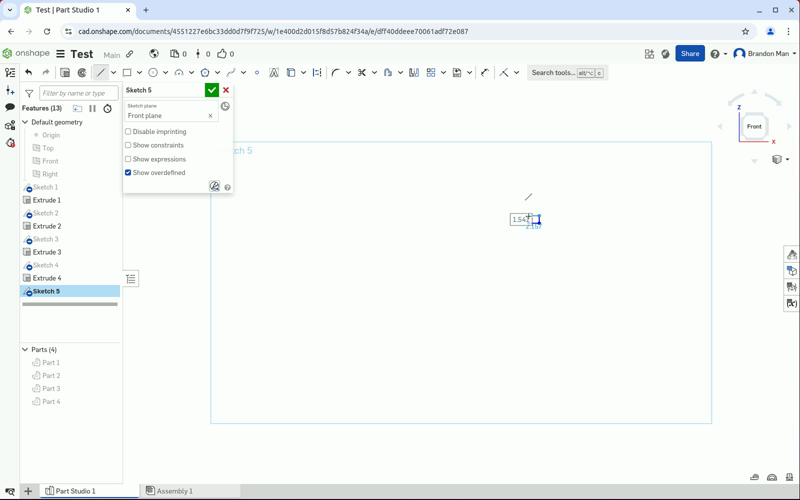
key_up(shift)
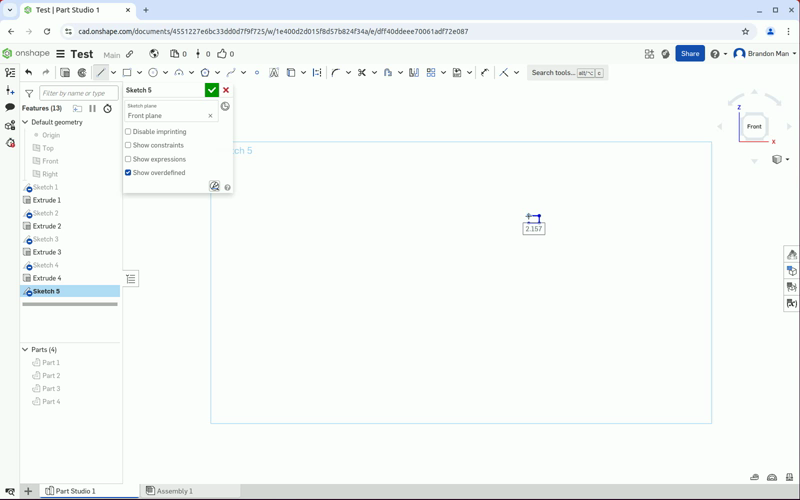
mouse_move(558, 215)
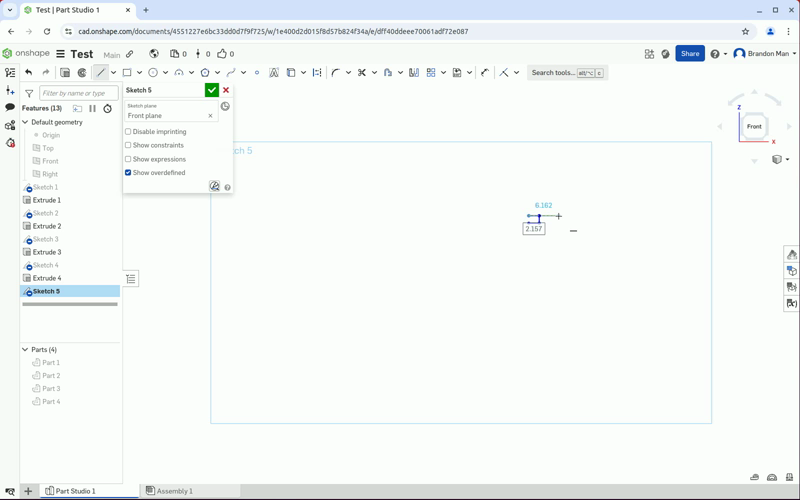
key_down(shift)
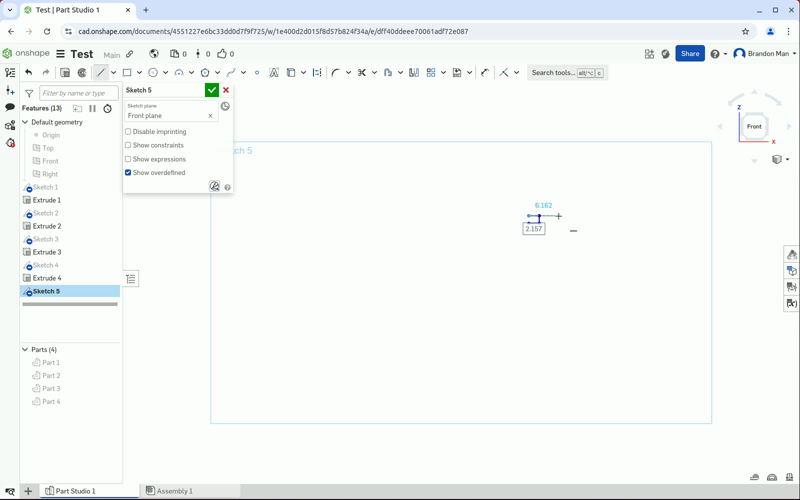
mouse_move(528, 223)
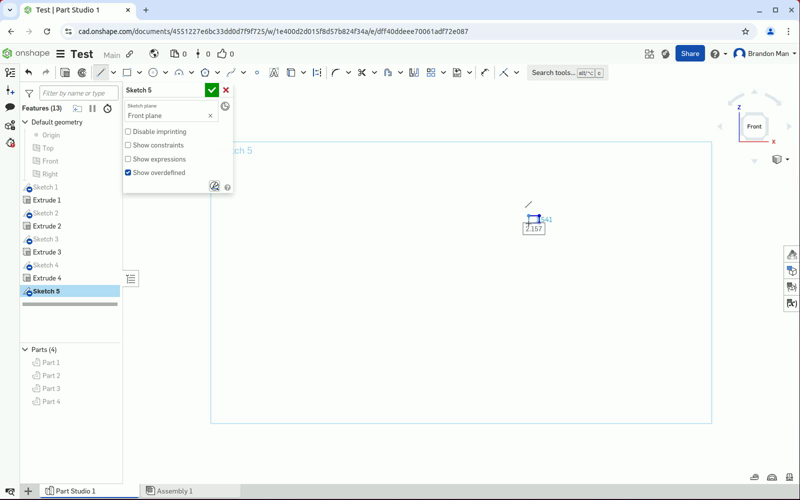
key_up(shift)
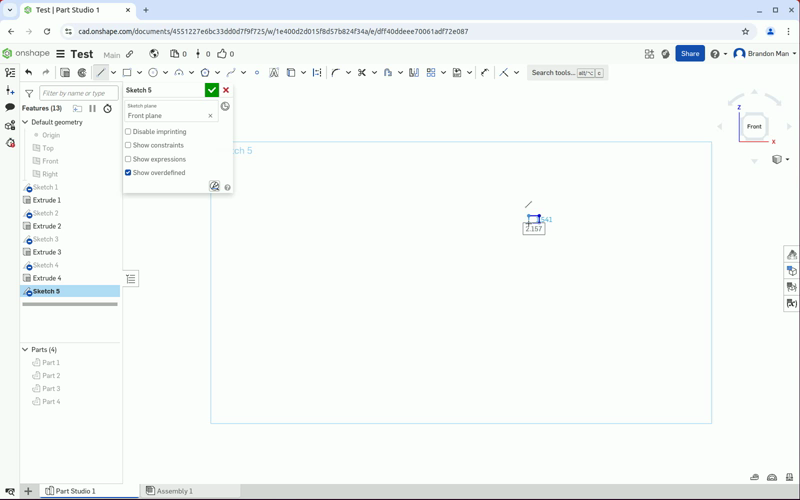
click(528, 223)
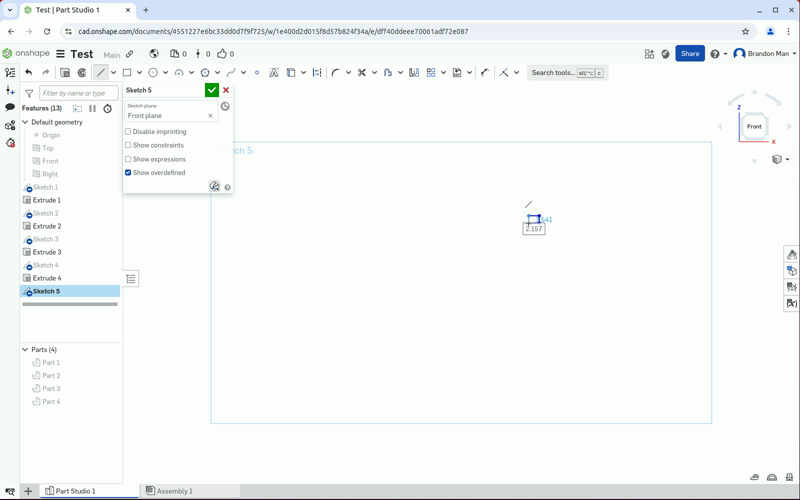
key(esc)
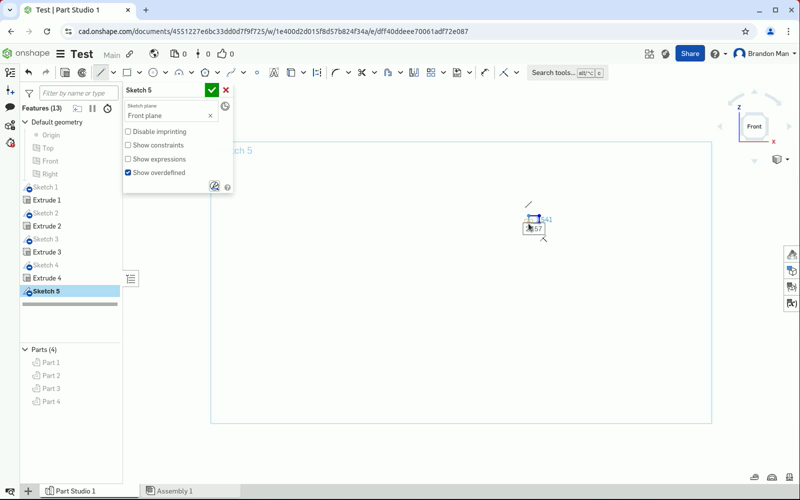
mouse_move(535, 222)
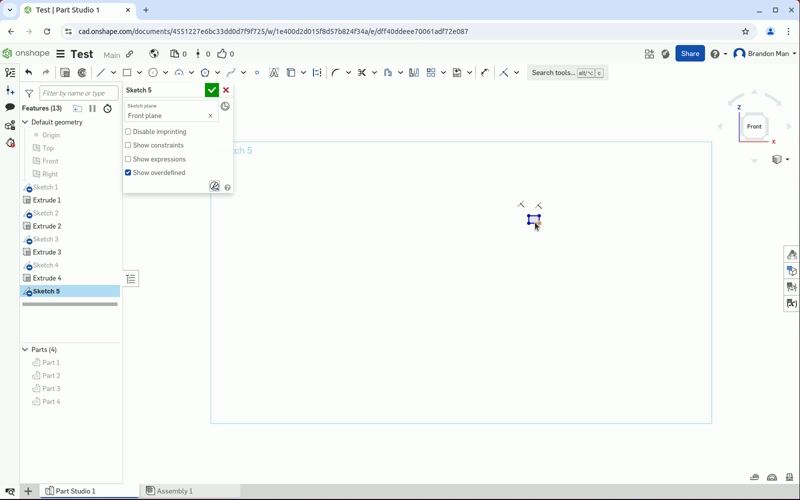
scroll(6)
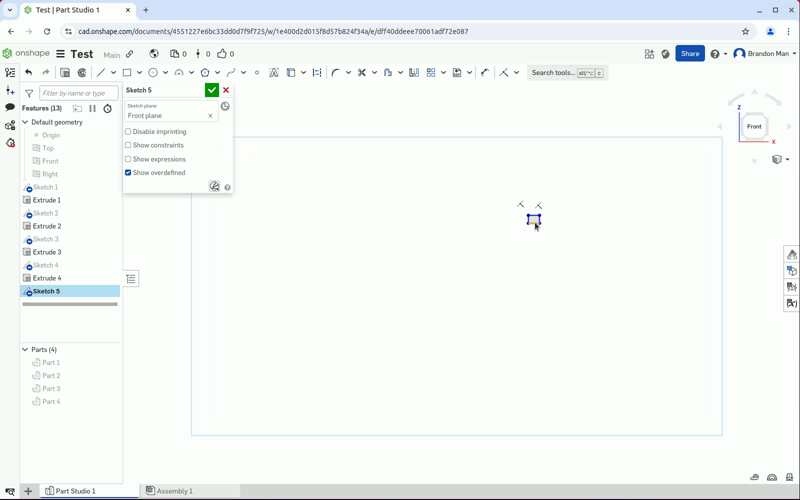
scroll(6)
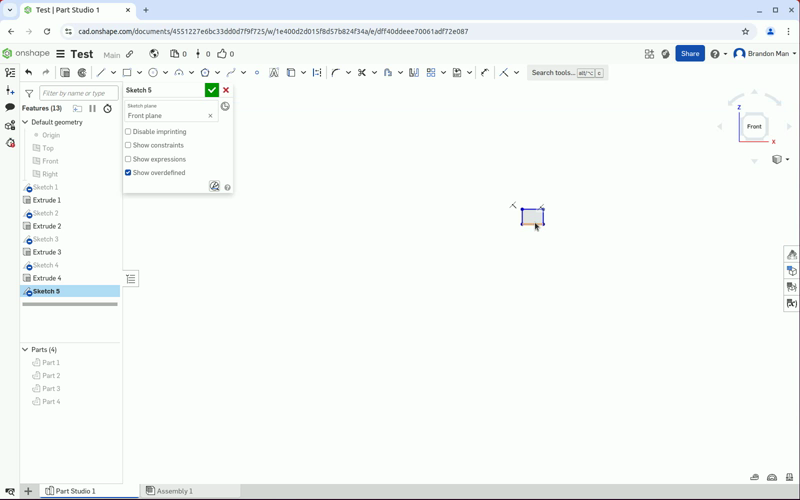
scroll(6)
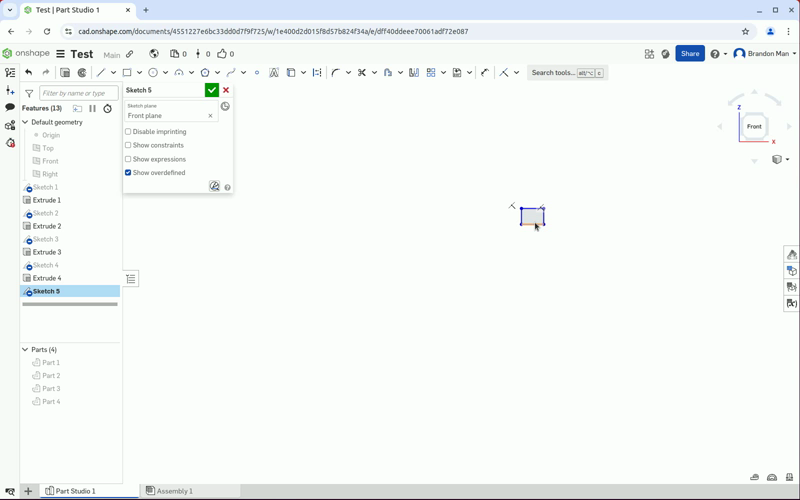
scroll(6)
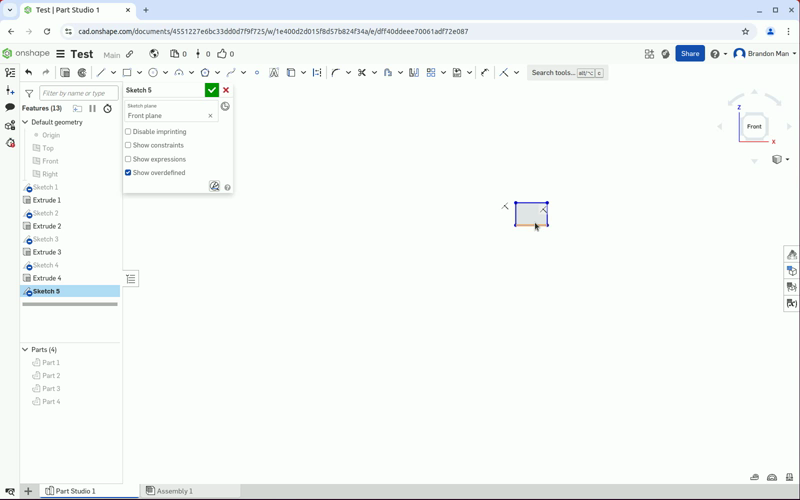
scroll(6)
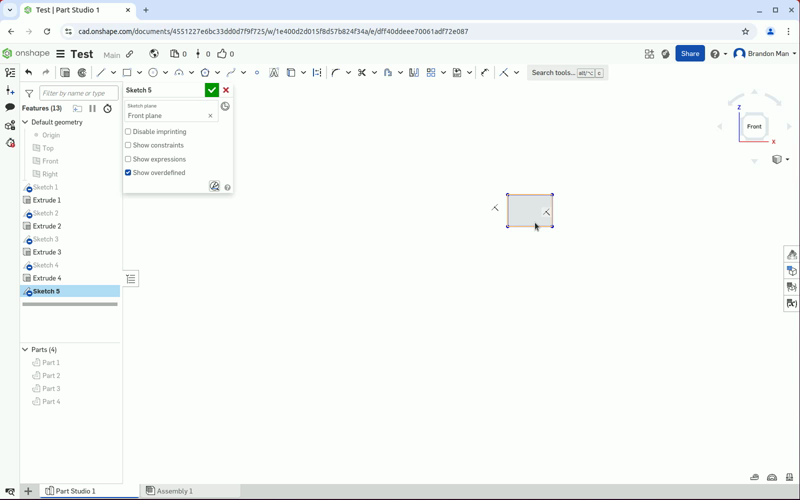
scroll(6)
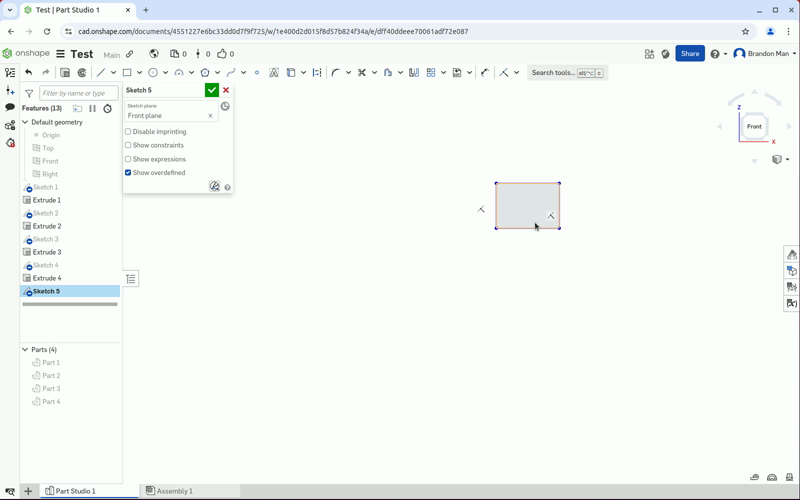
scroll(6)
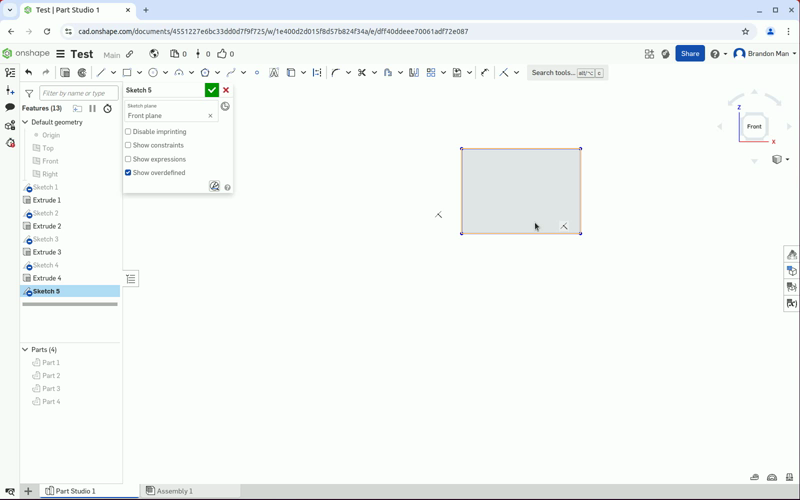
click(535, 222)
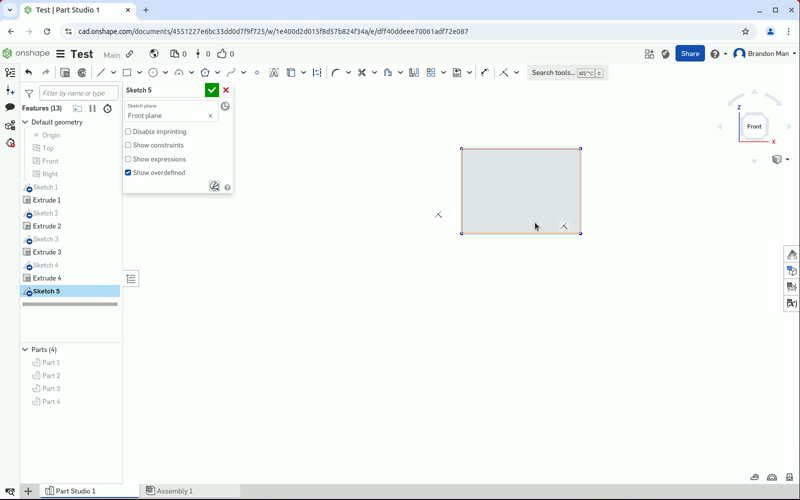
scroll(-6)
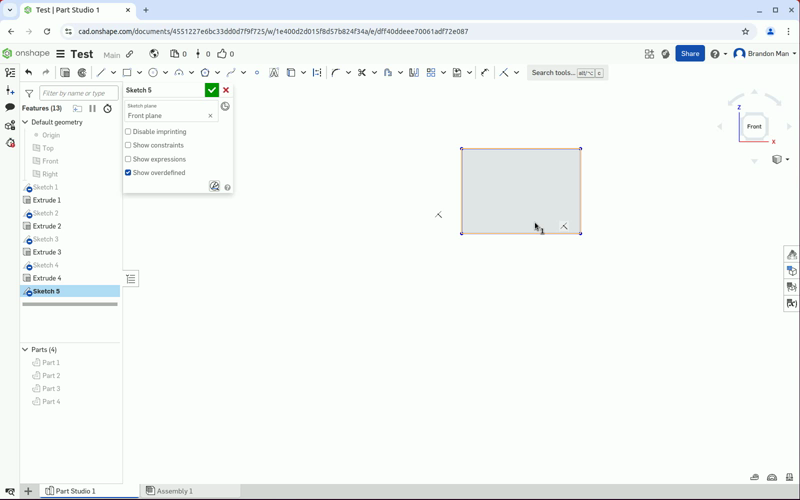
scroll(-6)
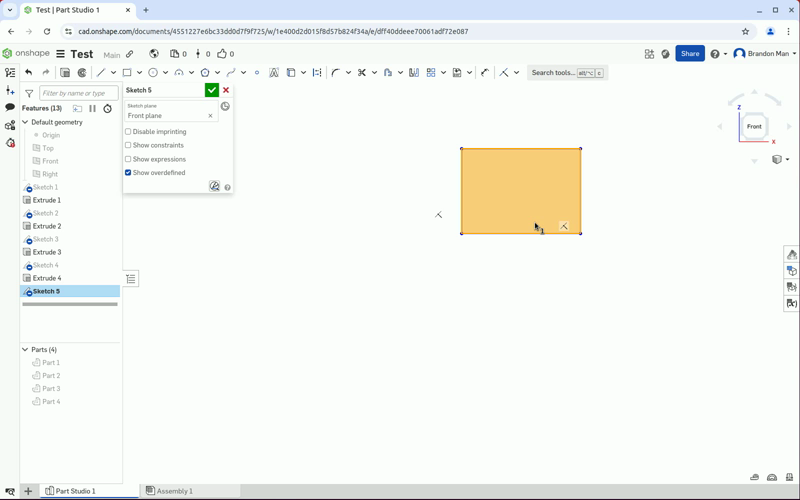
scroll(-6)
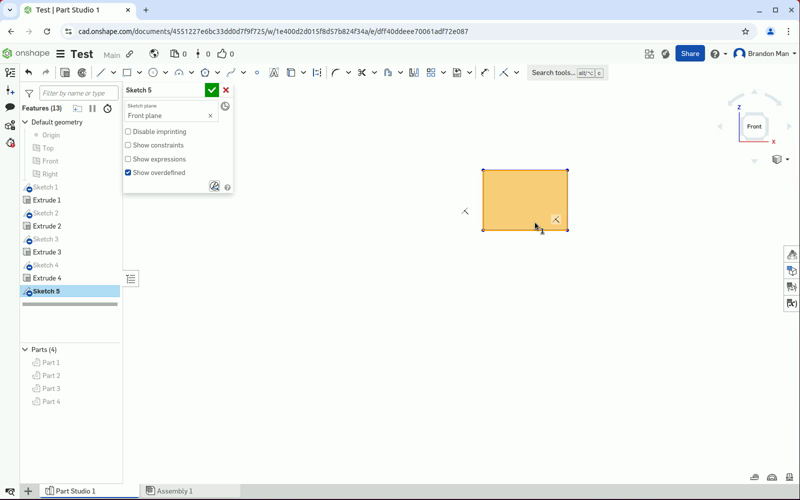
scroll(-6)
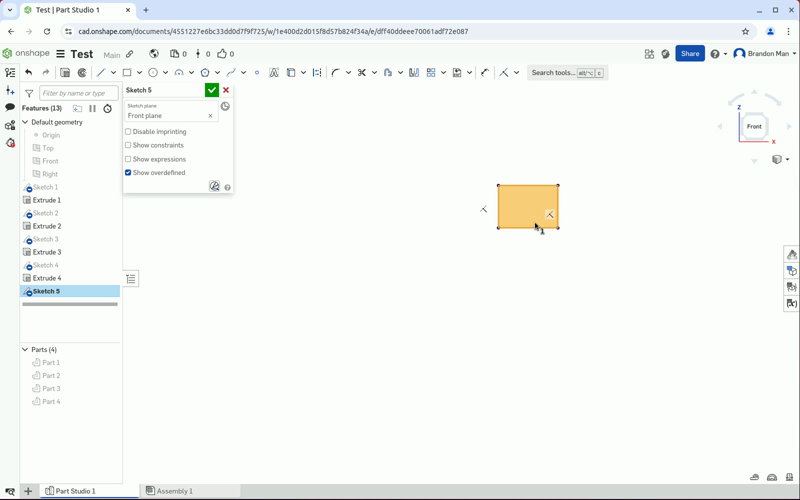
scroll(-6)
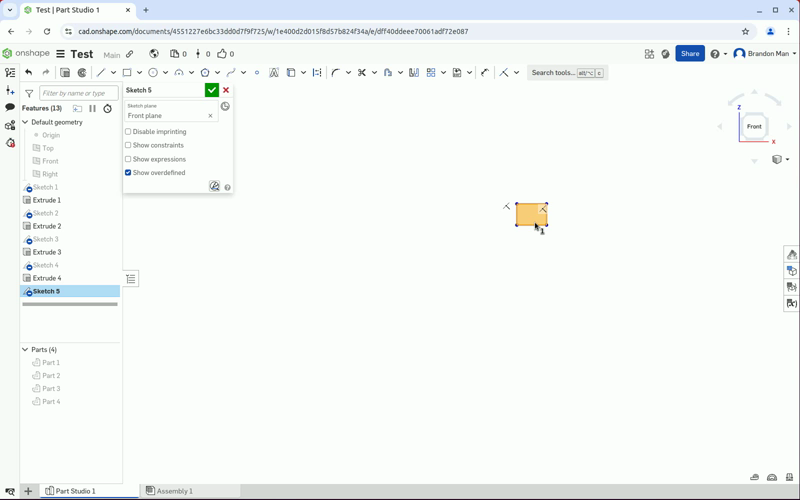
scroll(-6)
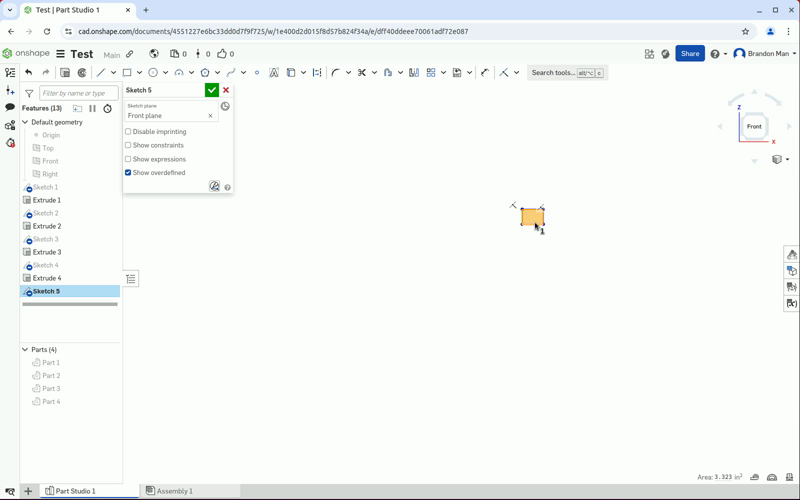
scroll(-6)
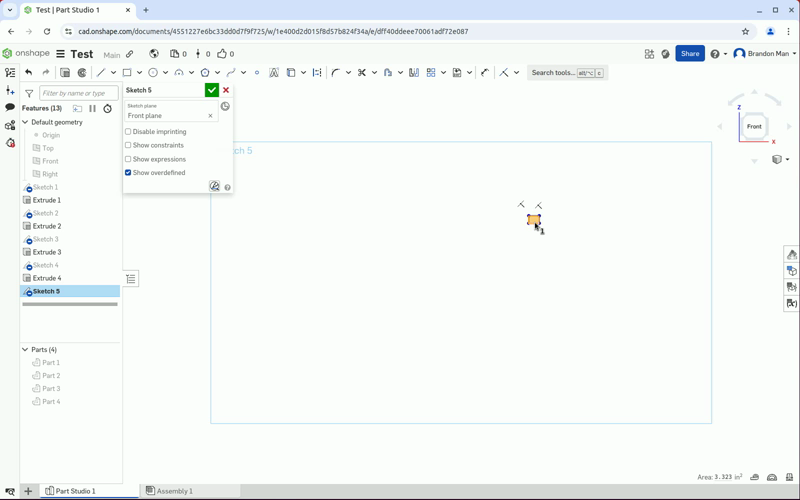
mouse_move(73, 352)
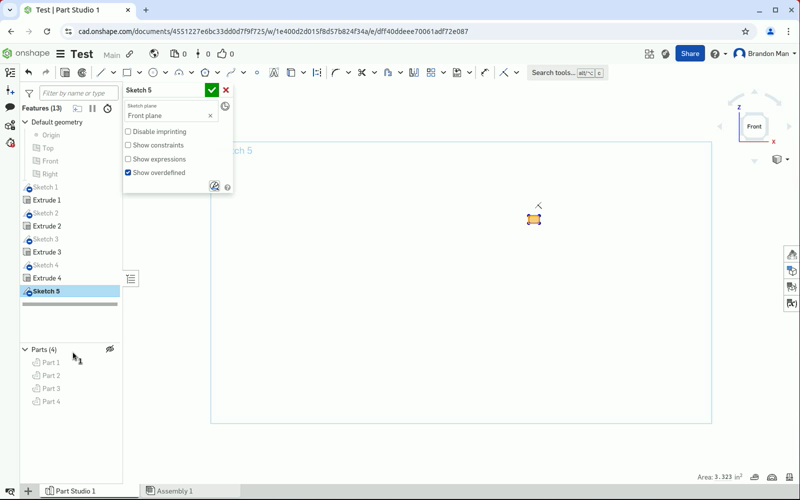
key(shift+y)
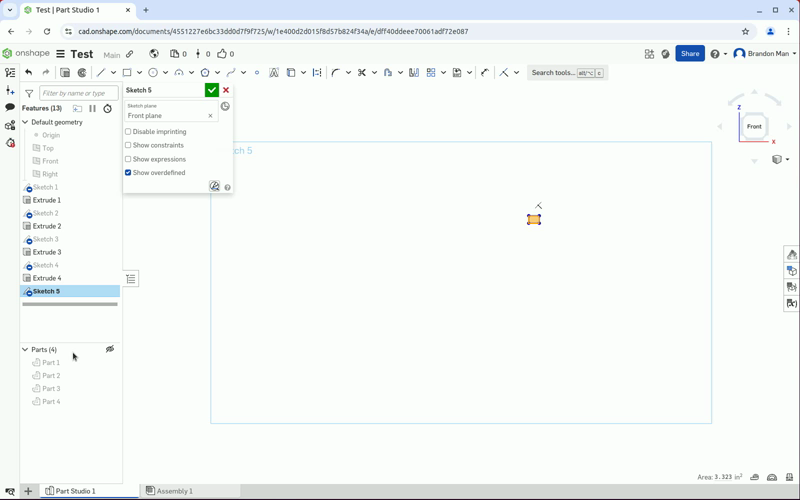
key(shift+e)
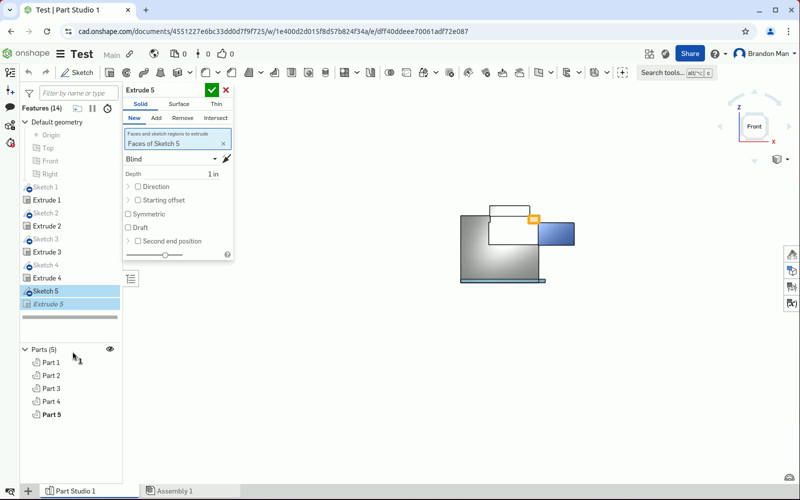
mouse_move(143, 106)
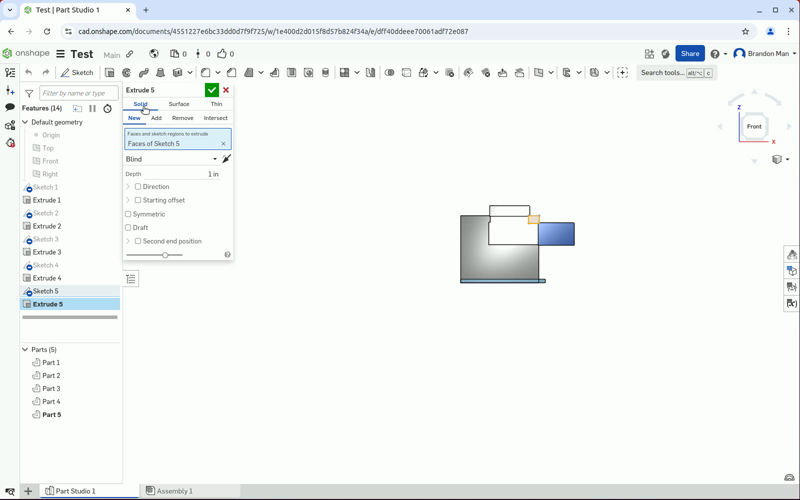
click(143, 106)
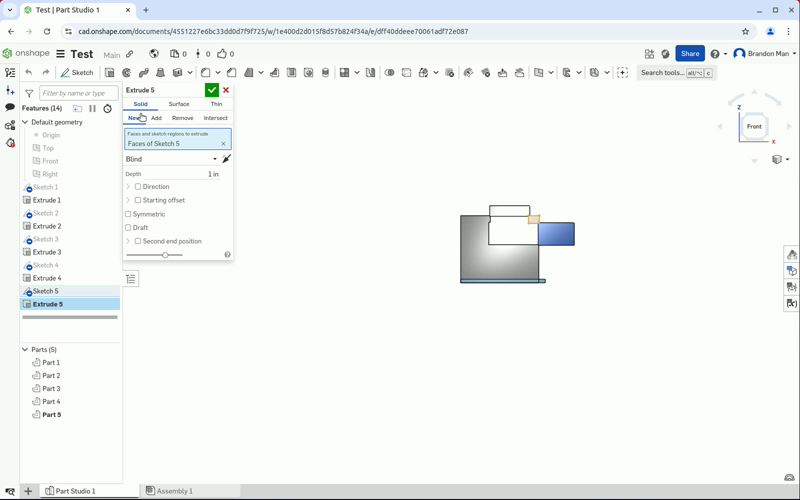
mouse_move(137, 120)
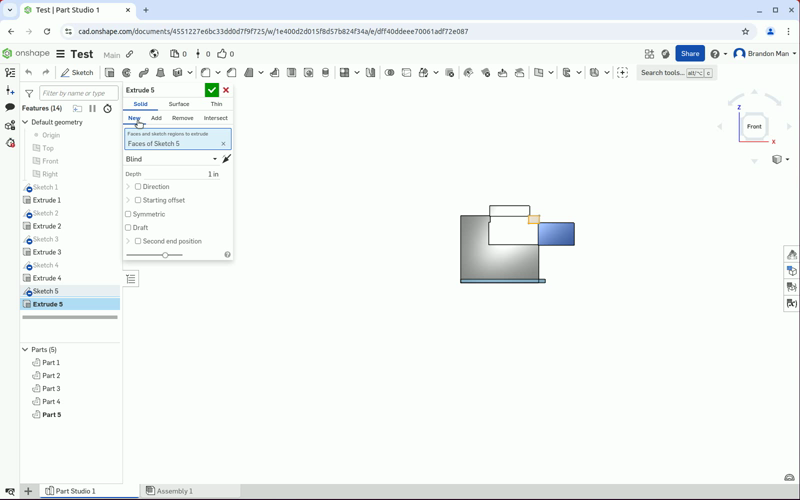
click(137, 120)
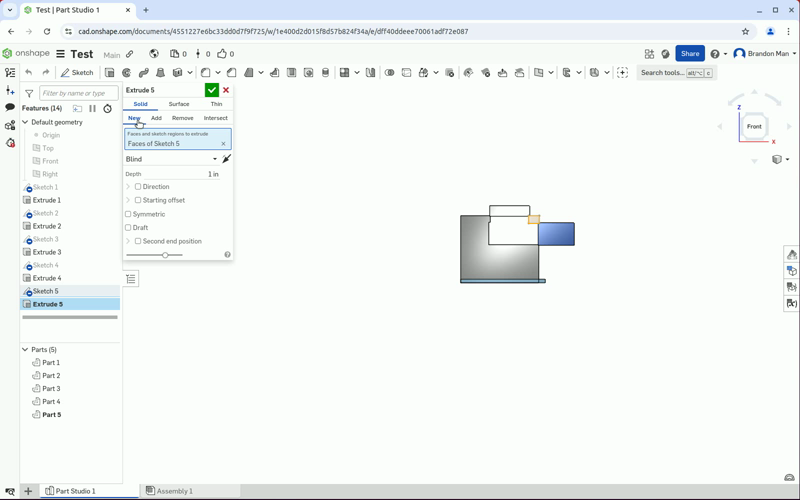
key(tab, 4)
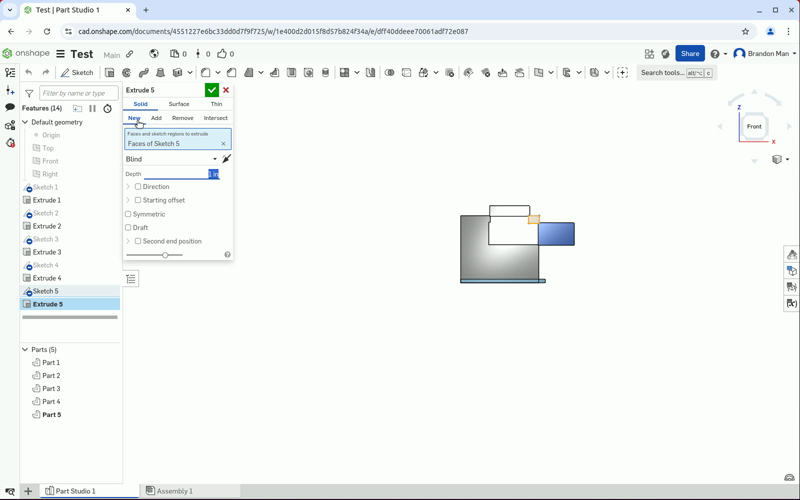
text(-1.444)
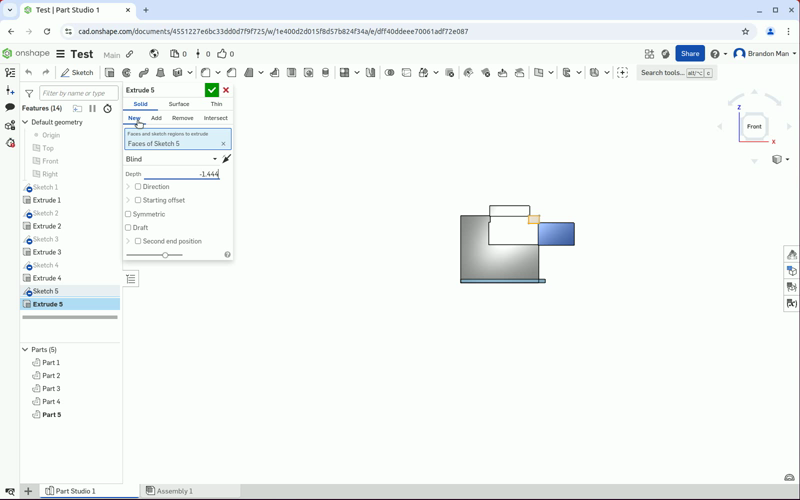
key(enter)
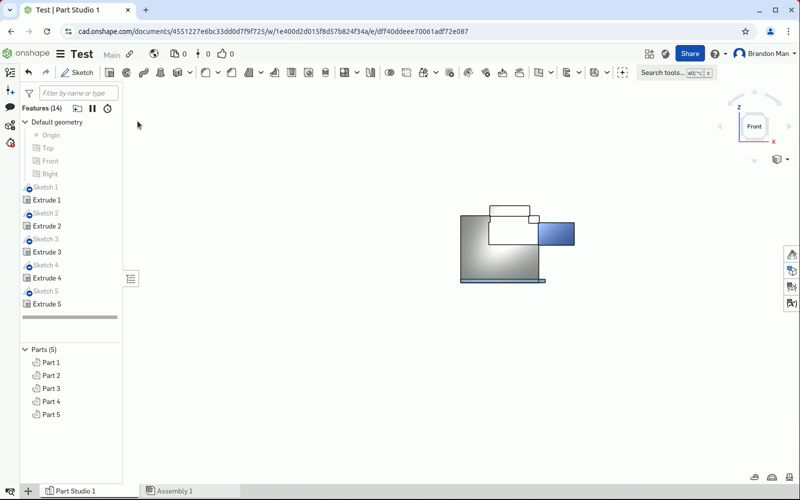
key(shift+h)
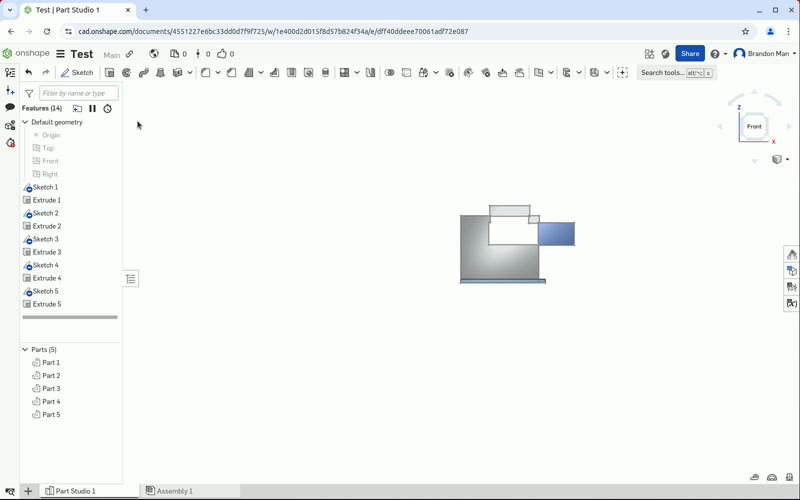
key(shift+h)
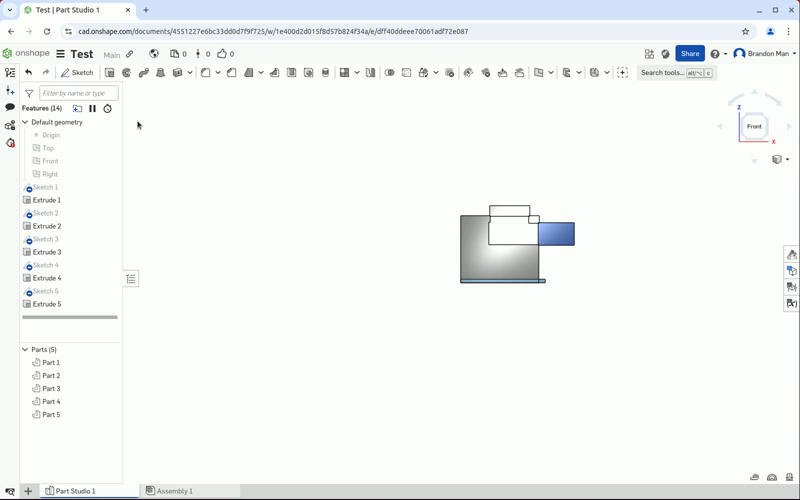
mouse_move(73, 189)
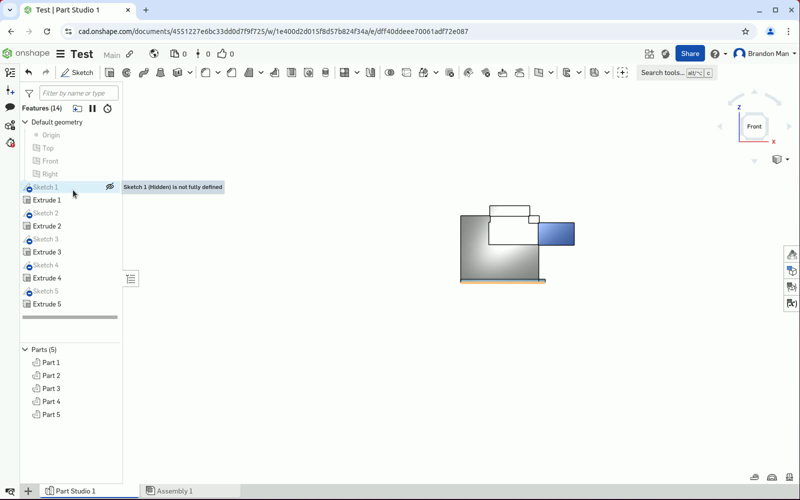
click(73, 189)
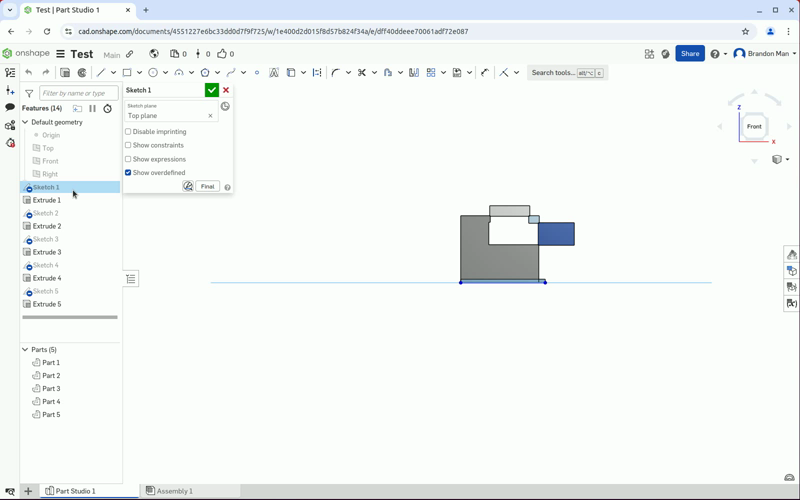
mouse_move(229, 92)
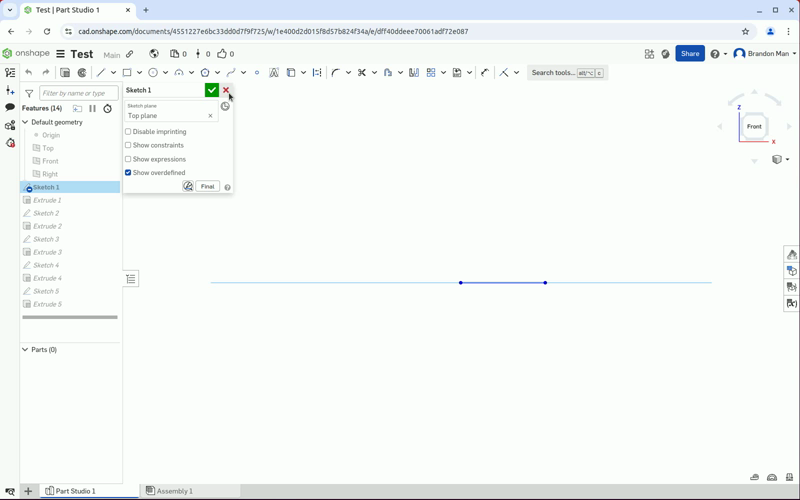
click(229, 92)
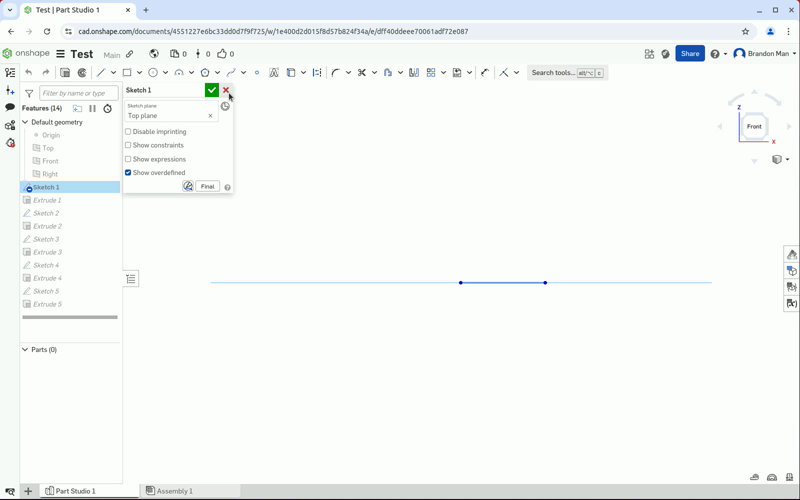
key(shift+s)
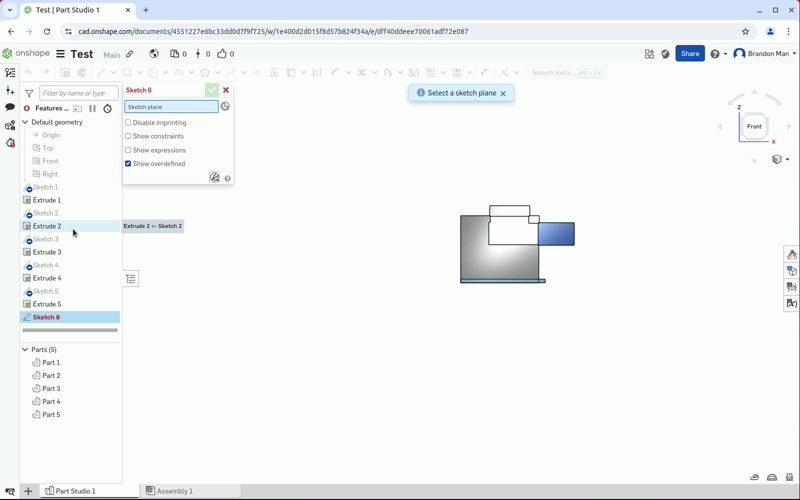
scroll(3)
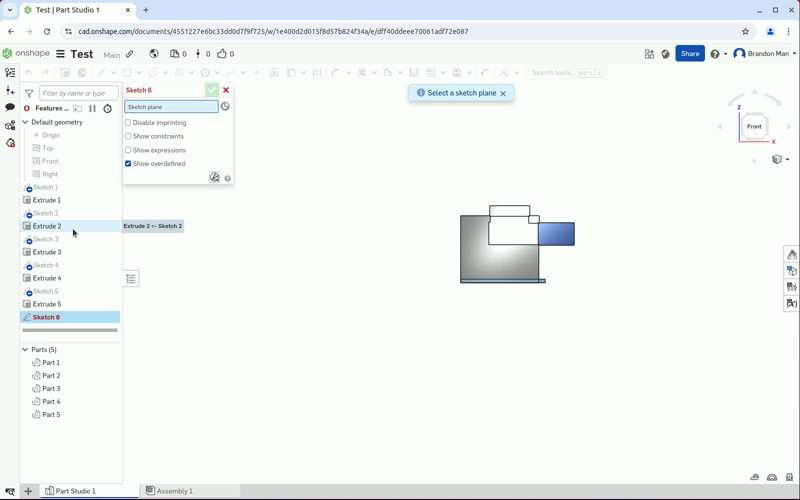
mouse_move(73, 163)
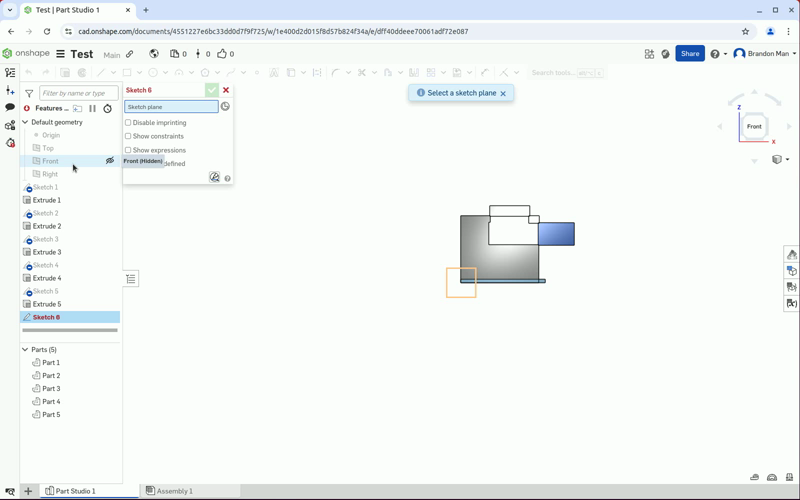
click(73, 163)
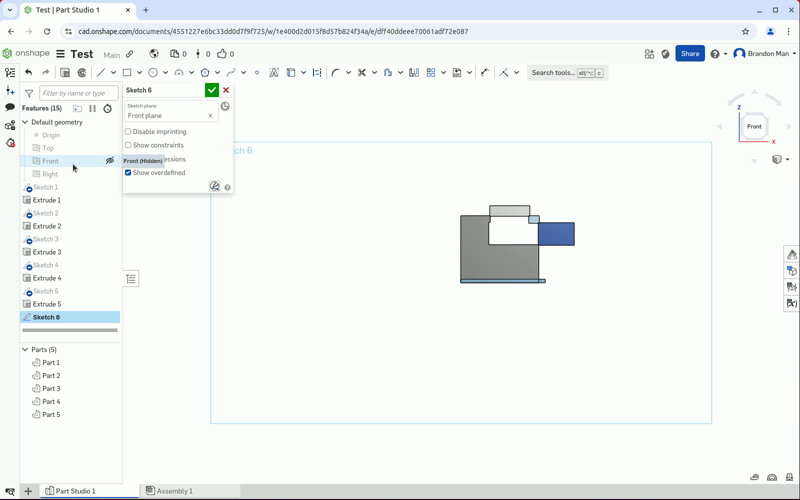
mouse_move(73, 352)
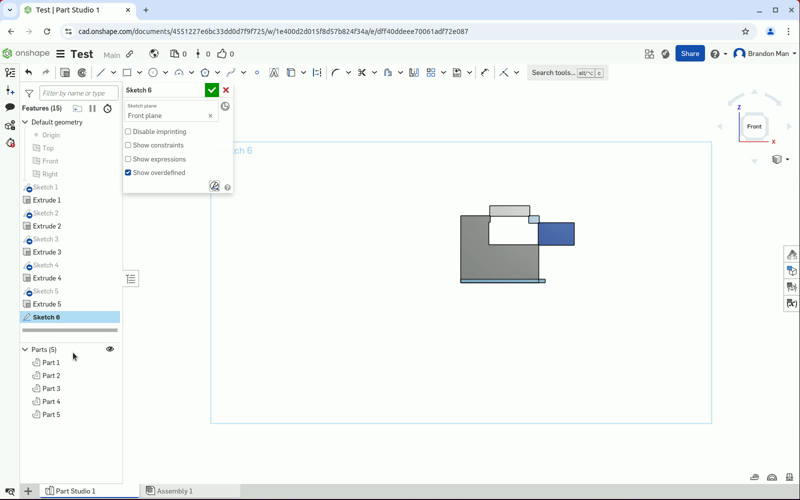
key(y)
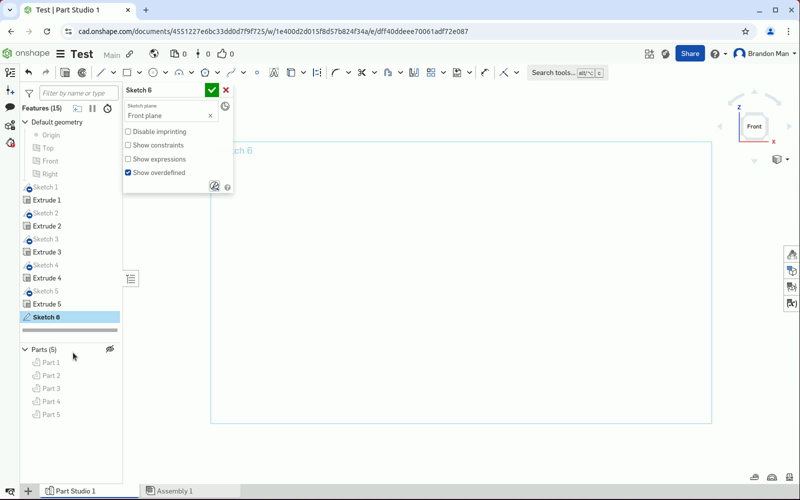
key(l)
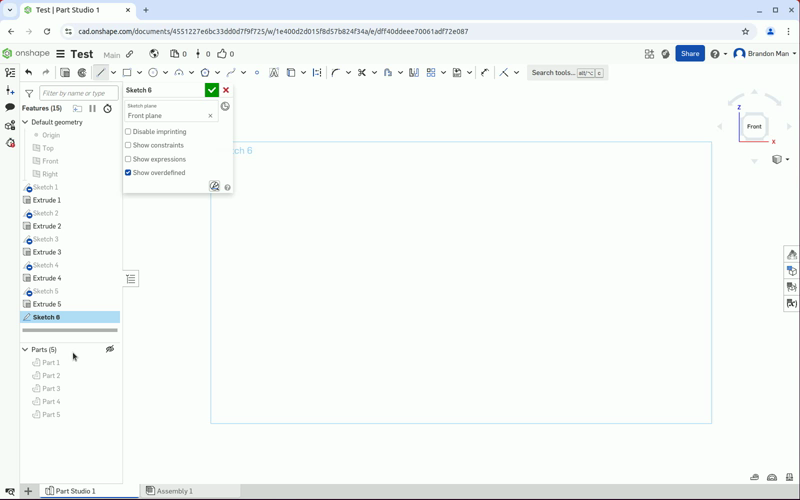
key_down(shift)
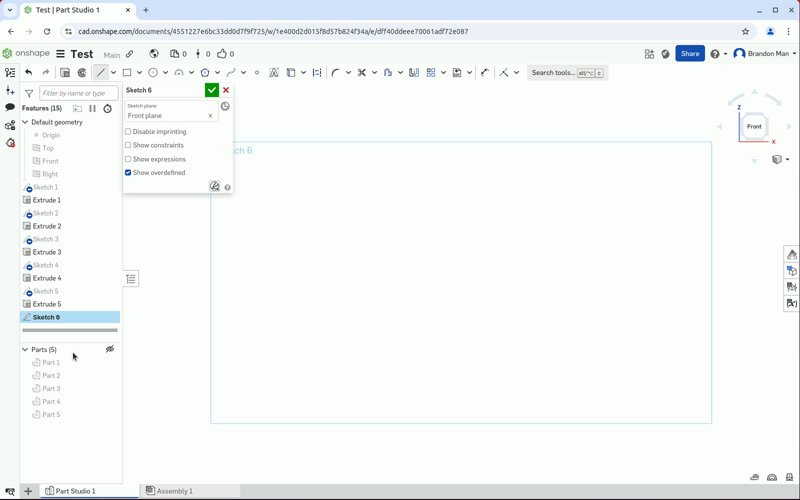
mouse_move(489, 223)
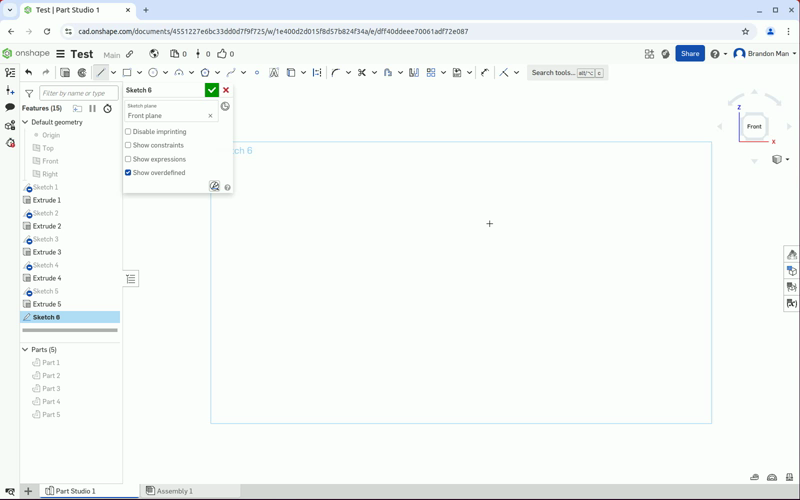
click(489, 223)
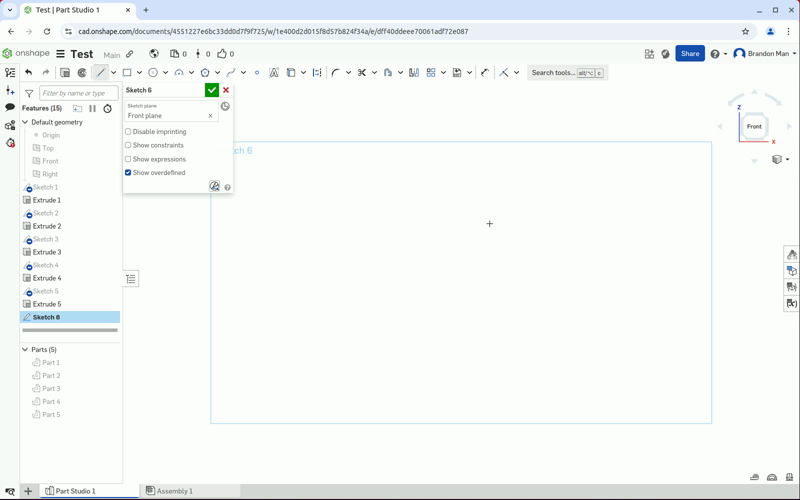
key_up(shift)
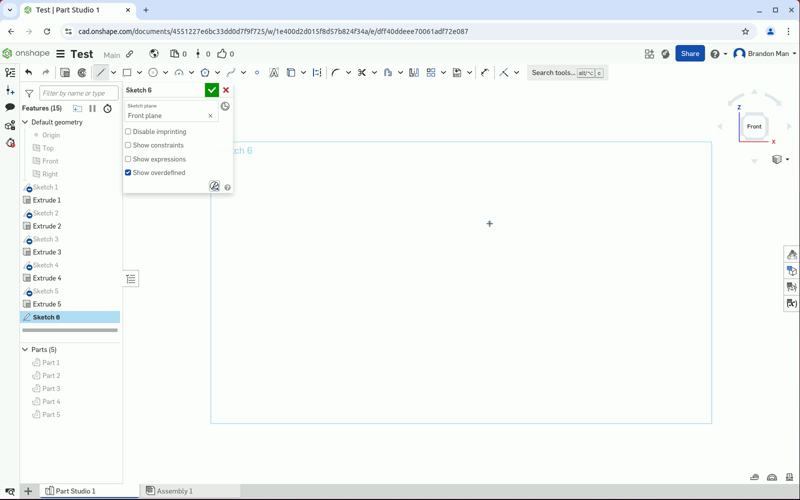
key_down(shift)
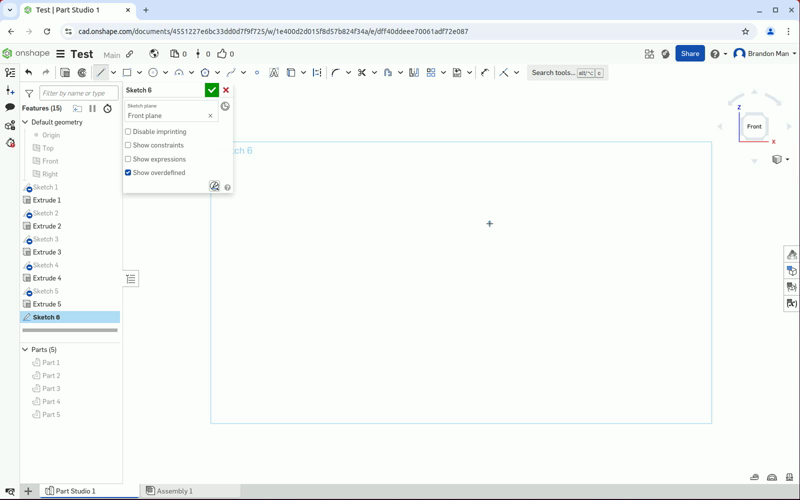
mouse_move(519, 223)
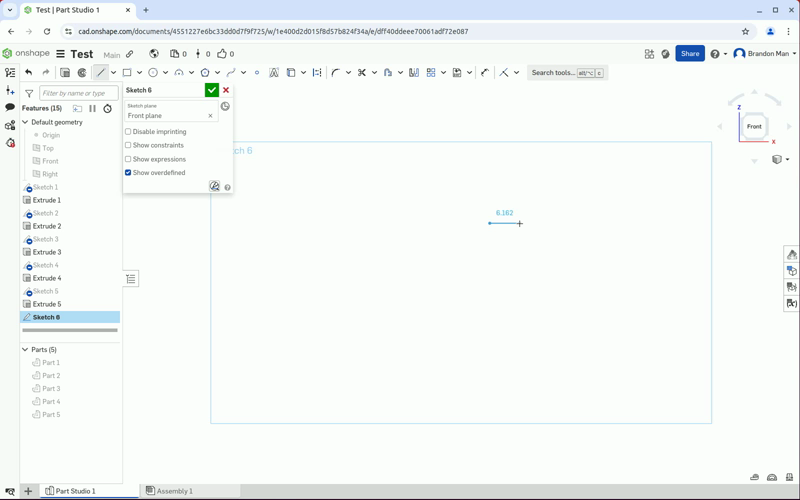
mouse_move(529, 223)
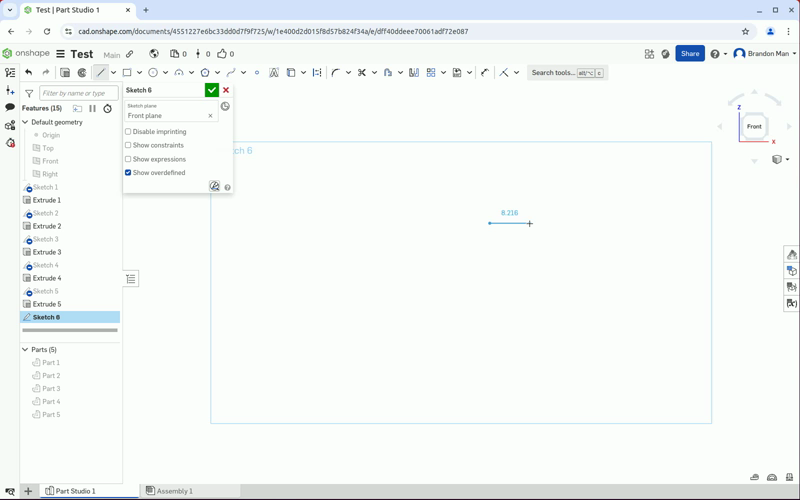
click(529, 223)
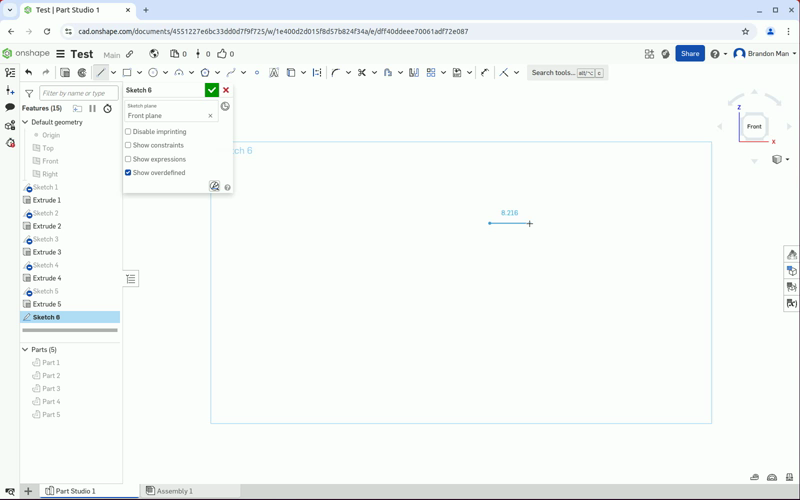
key_up(shift)
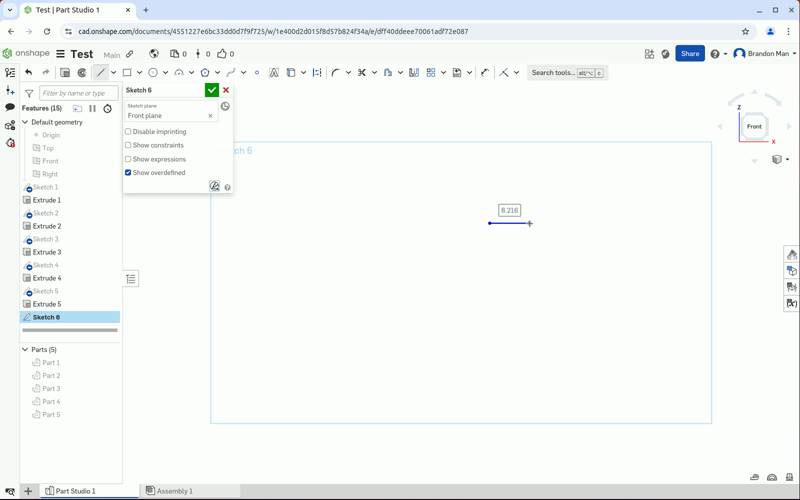
key_down(shift)
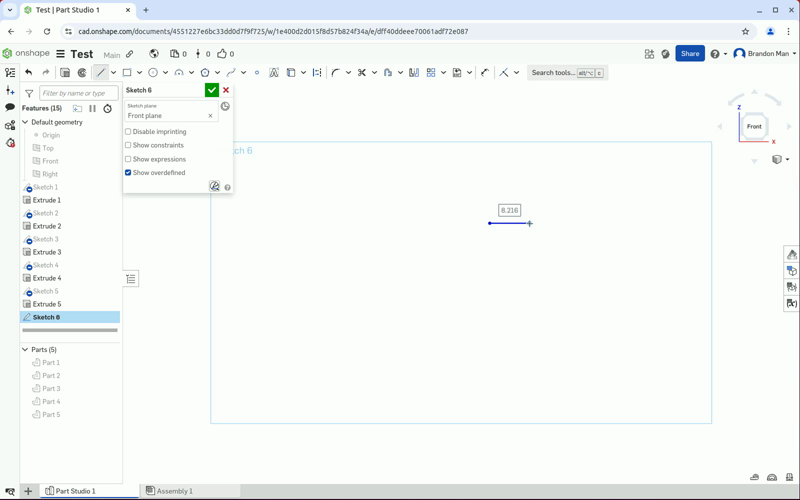
mouse_move(559, 223)
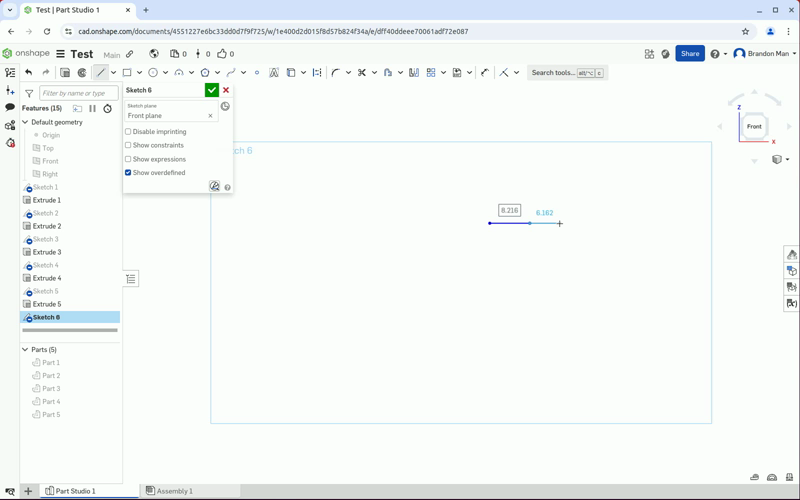
mouse_move(529, 216)
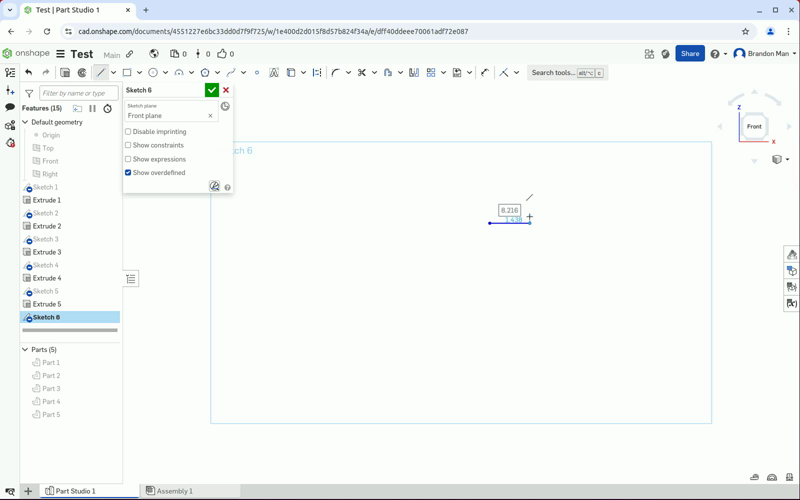
scroll(6)
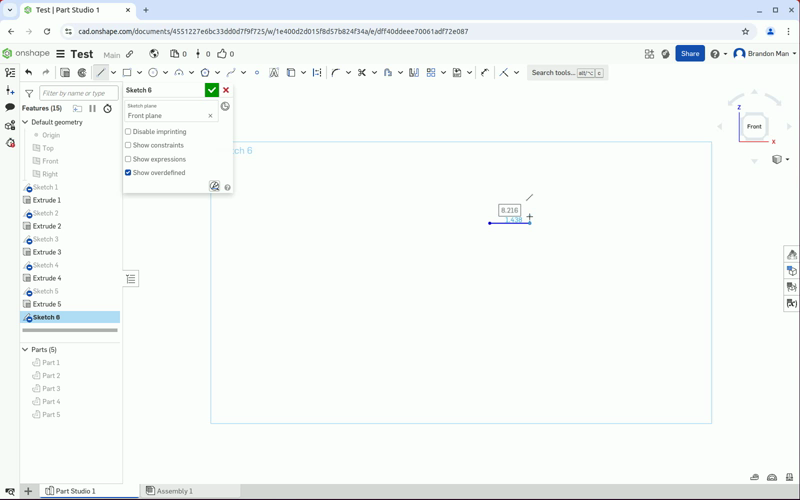
scroll(6)
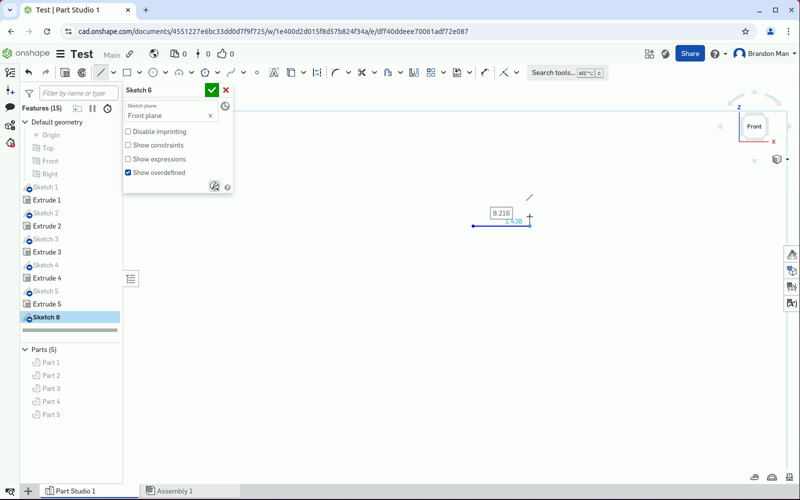
scroll(6)
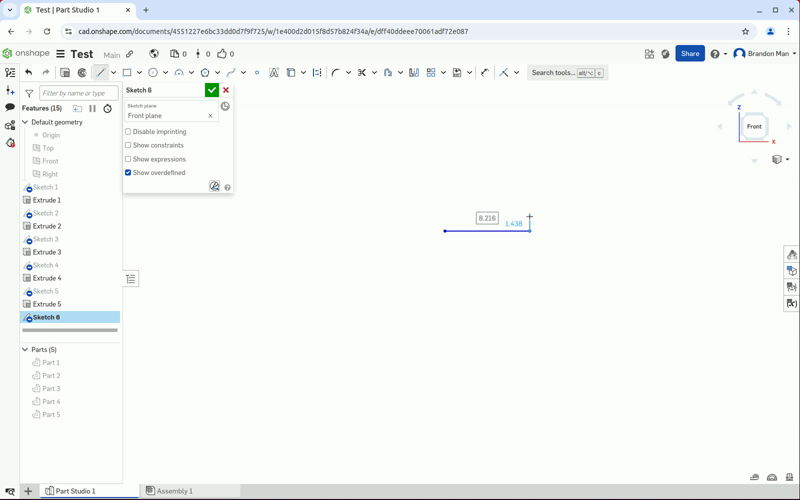
scroll(6)
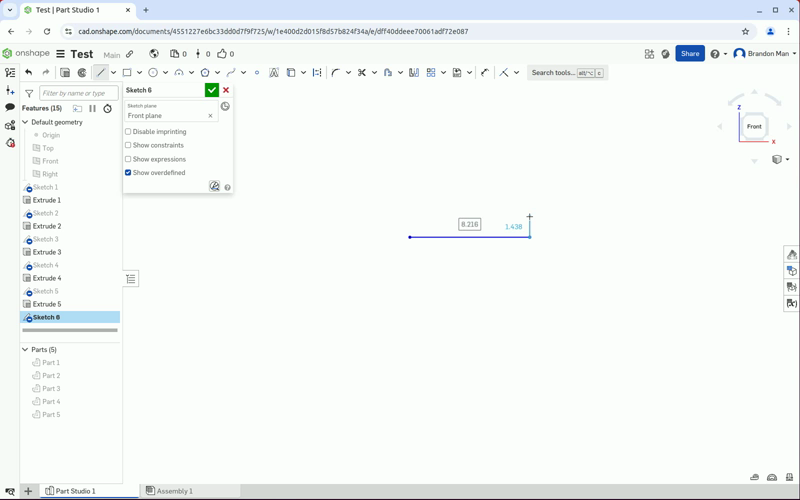
scroll(6)
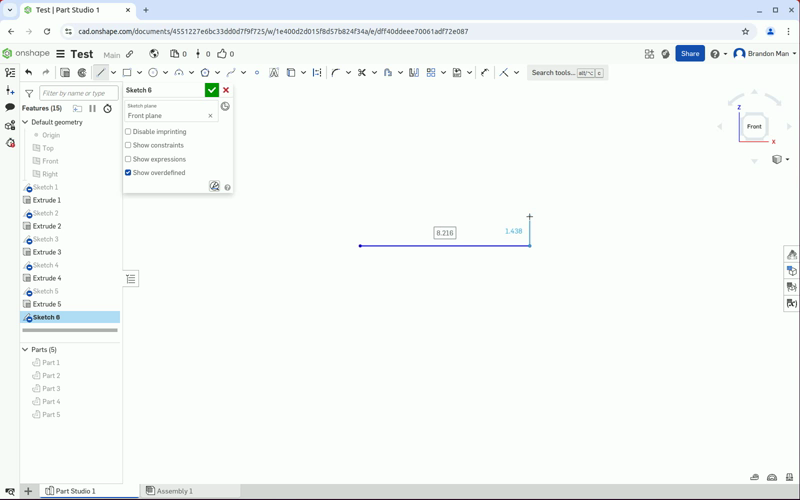
scroll(6)
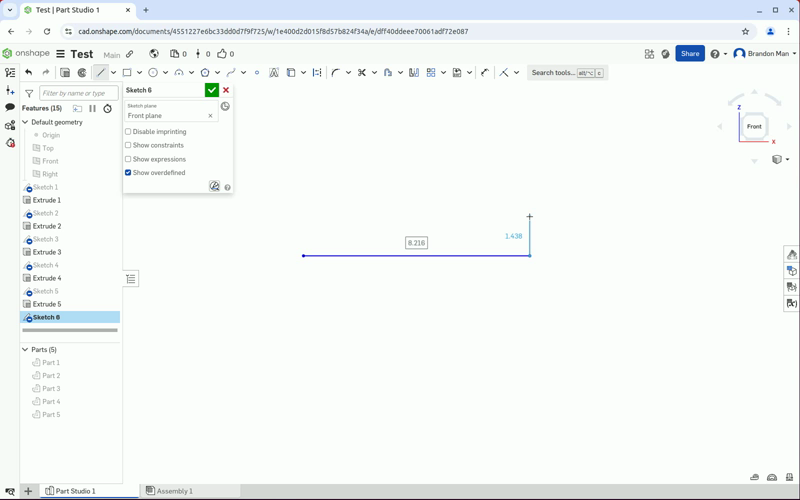
scroll(6)
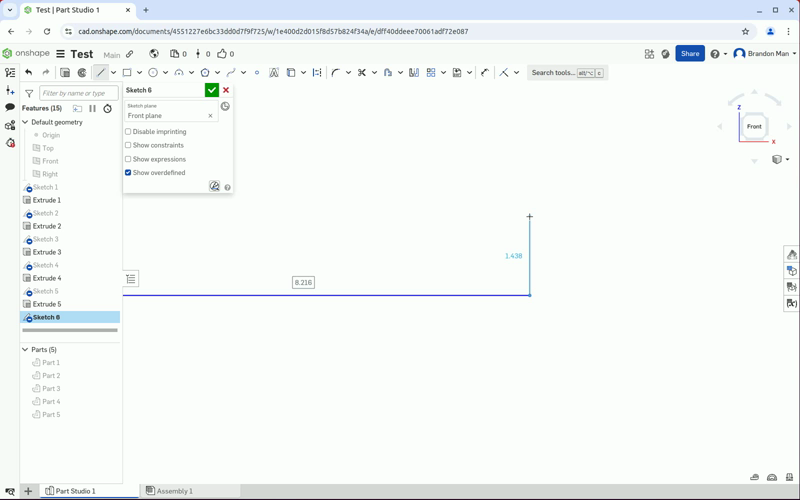
click(529, 216)
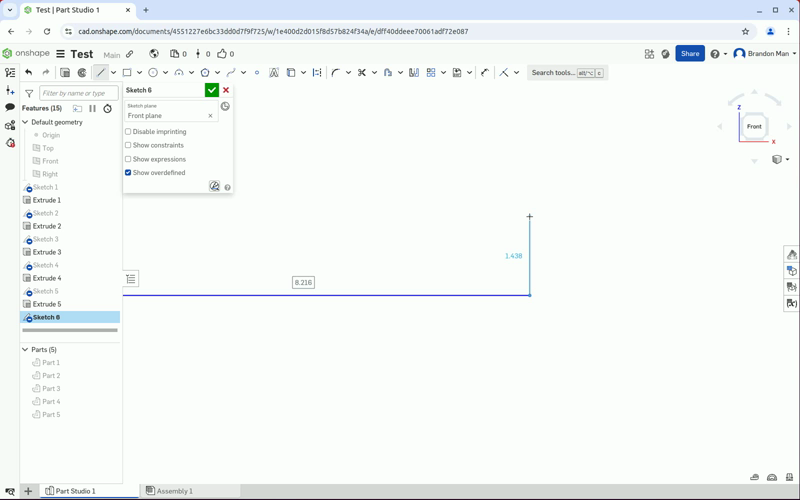
scroll(-6)
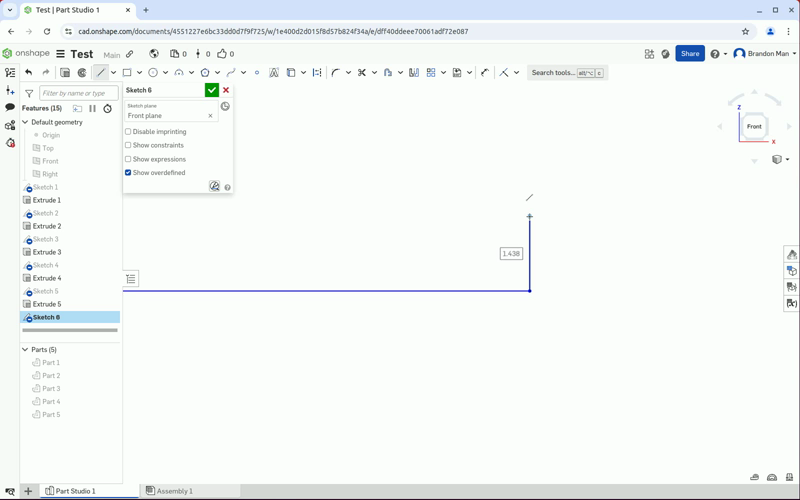
scroll(-6)
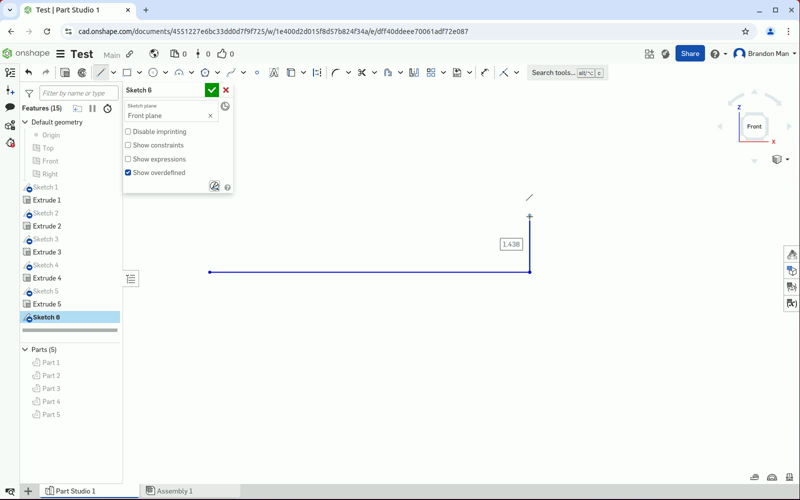
scroll(-6)
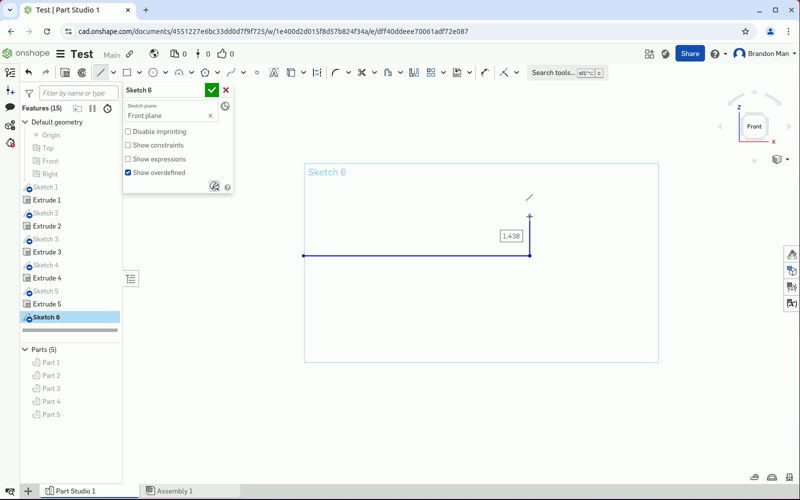
scroll(-6)
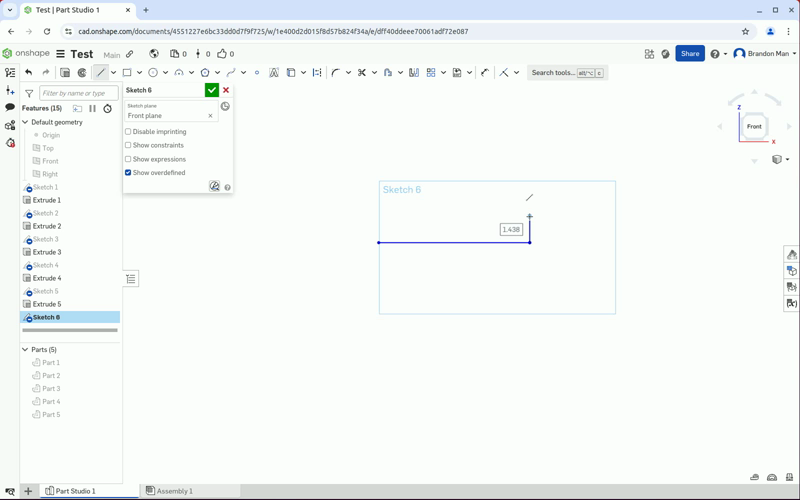
scroll(-6)
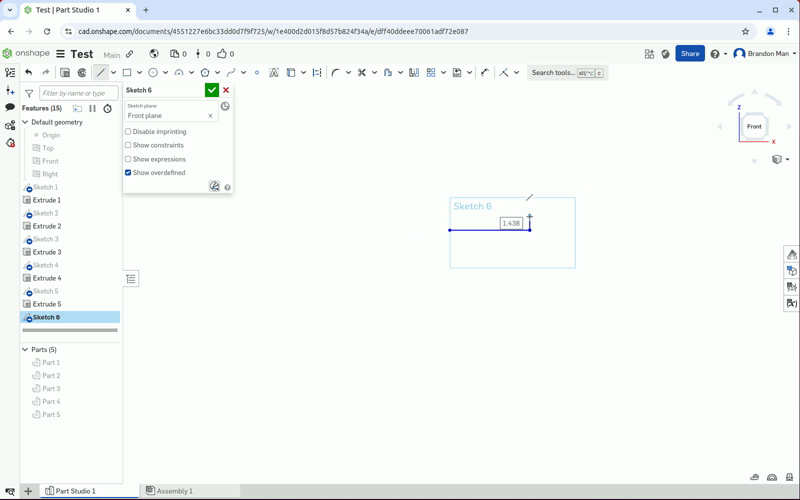
scroll(-6)
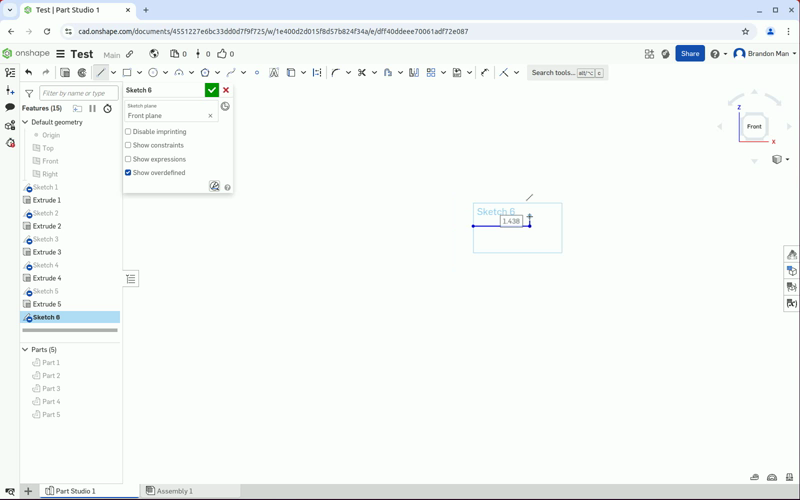
scroll(-6)
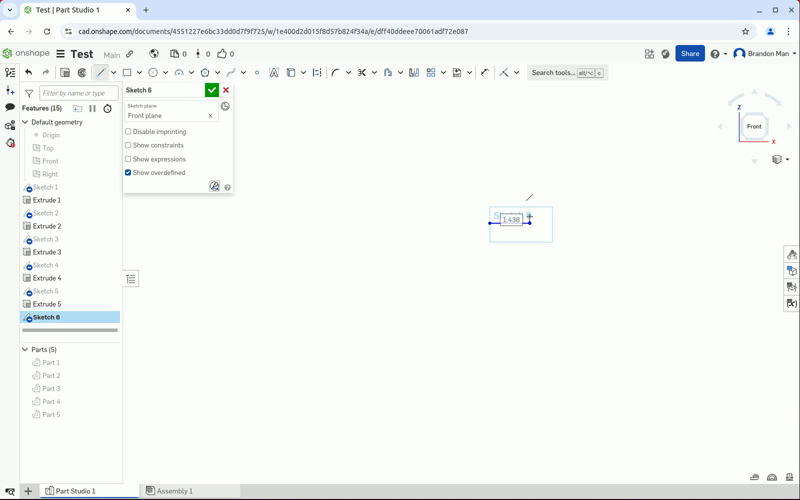
key_up(shift)
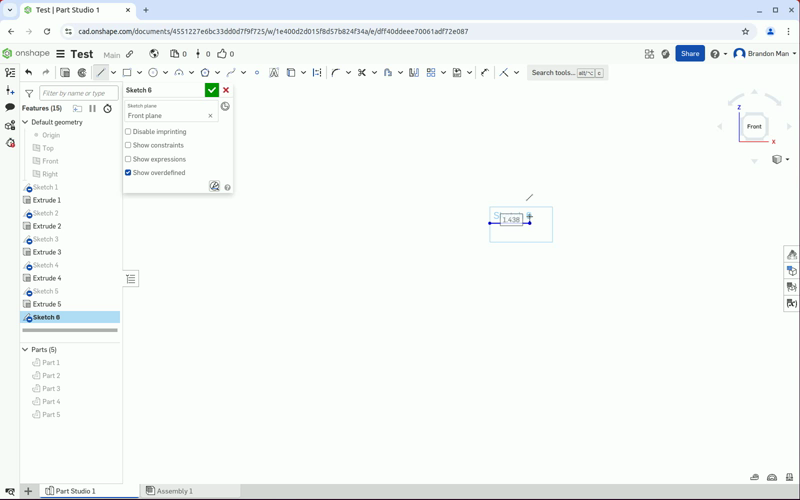
key_down(shift)
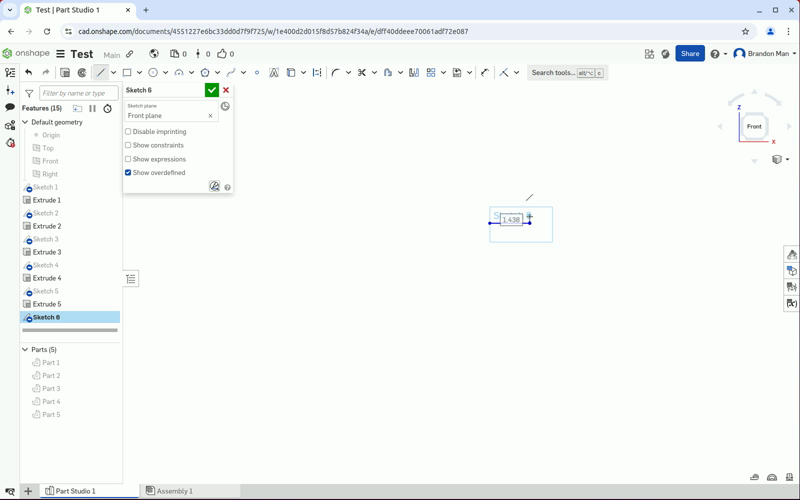
mouse_move(559, 216)
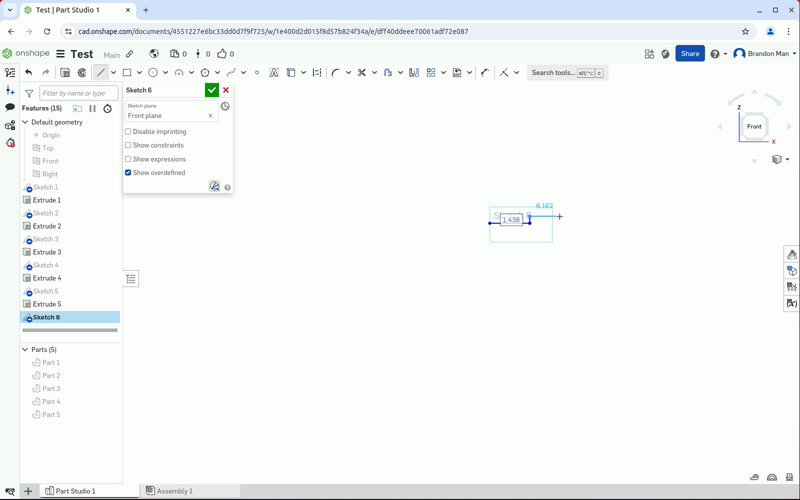
mouse_move(489, 216)
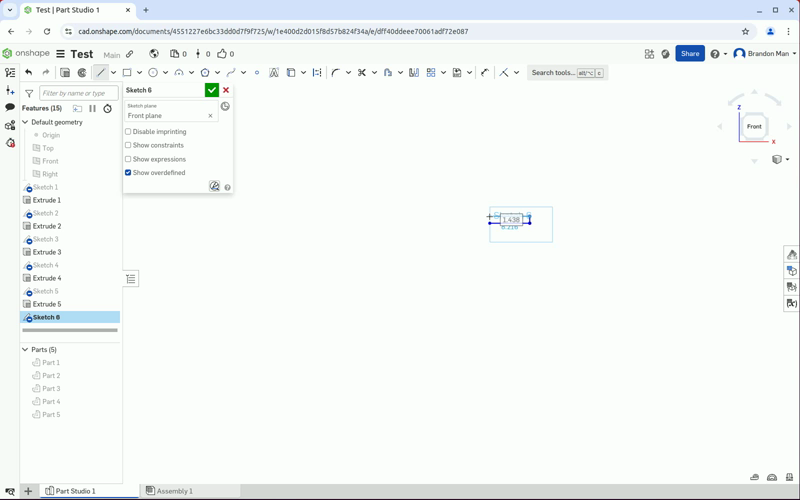
click(489, 216)
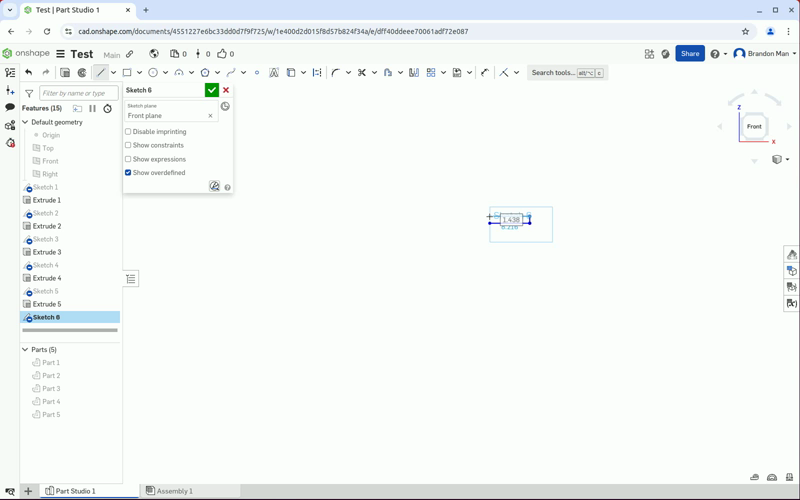
key_up(shift)
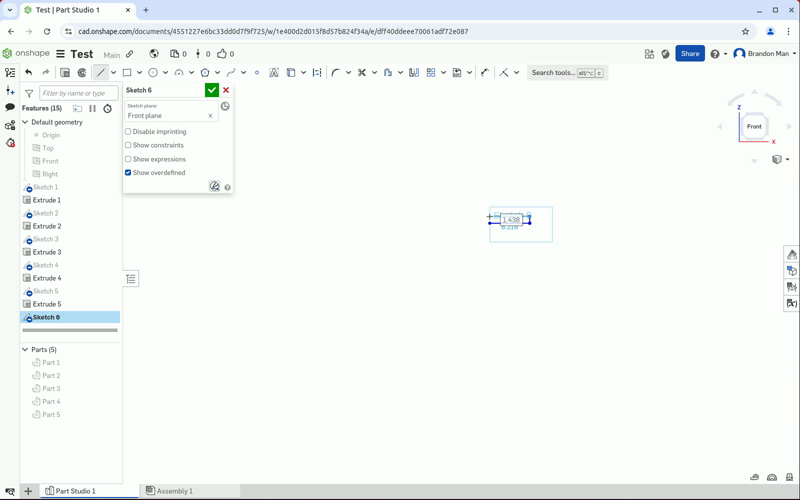
mouse_move(519, 216)
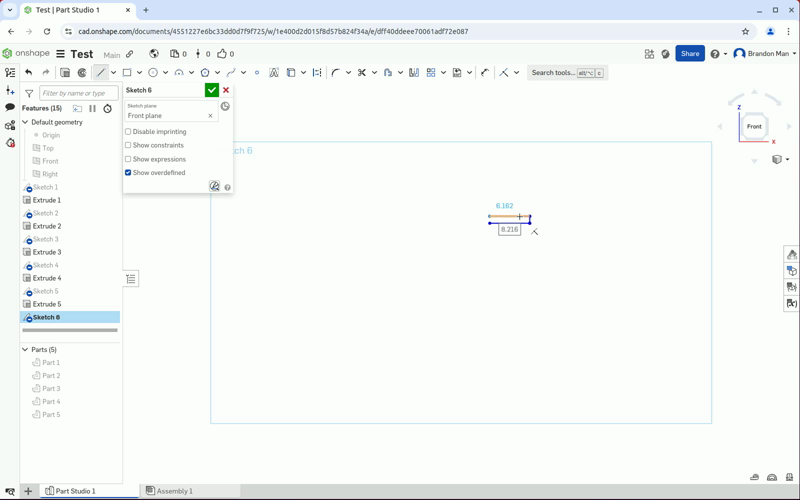
key_down(shift)
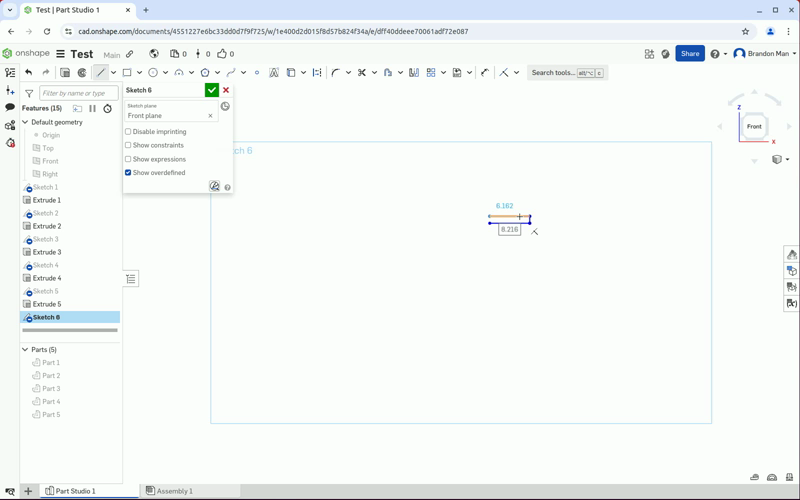
mouse_move(489, 223)
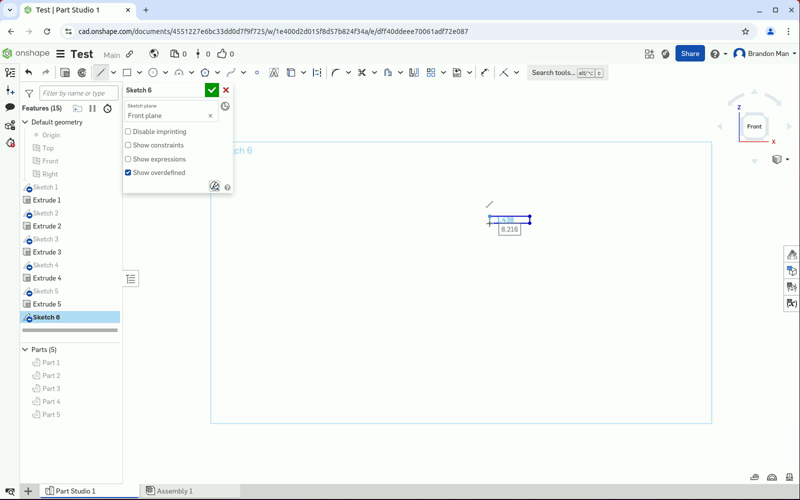
scroll(6)
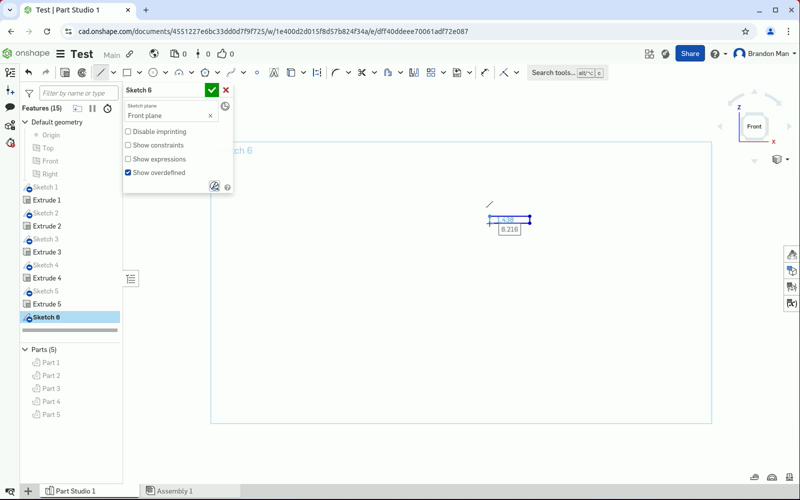
scroll(6)
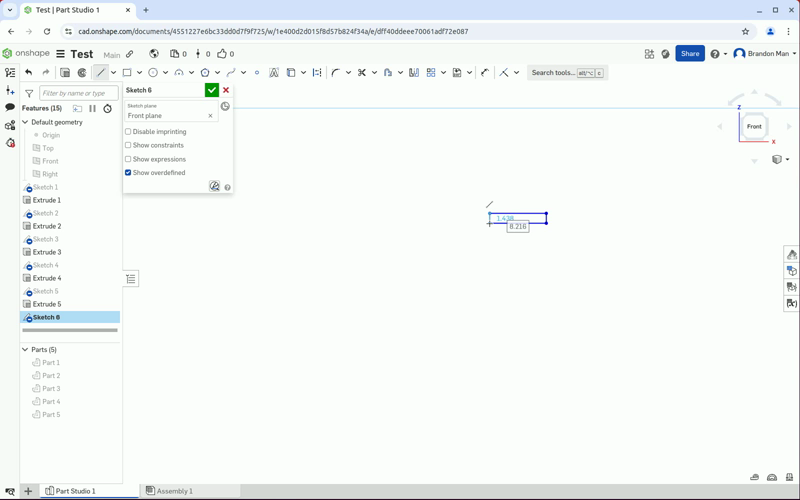
scroll(6)
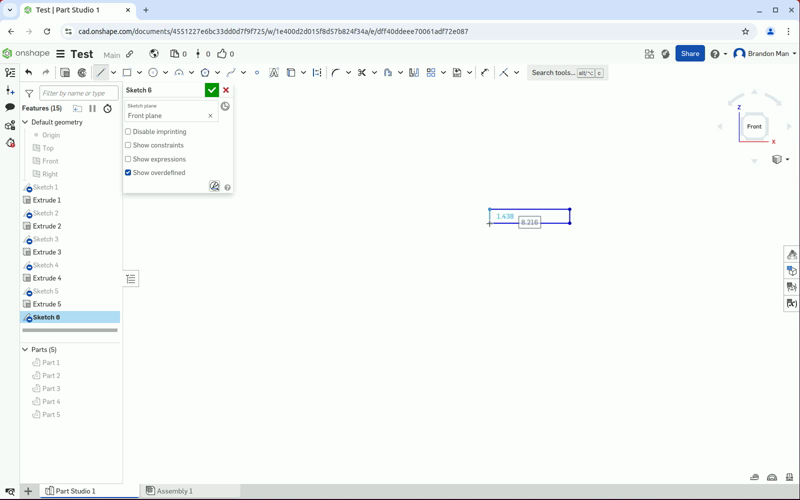
scroll(6)
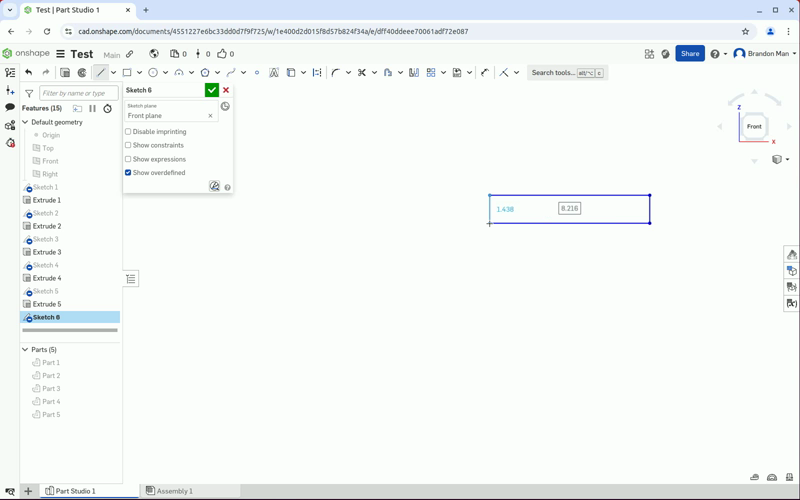
scroll(6)
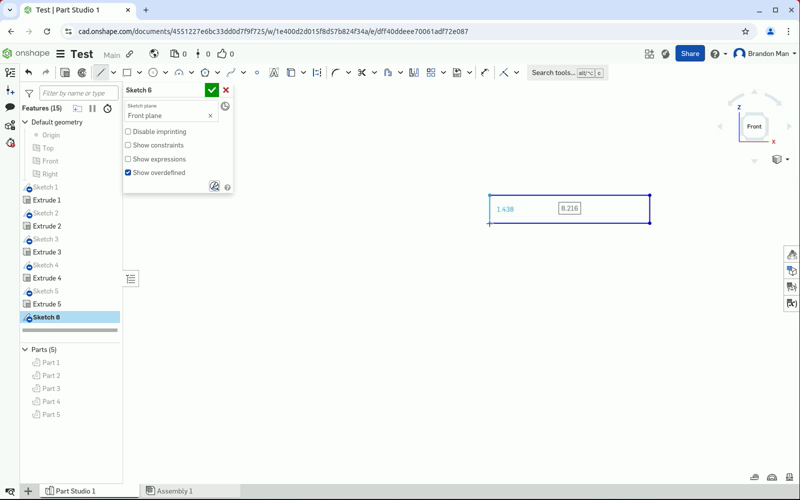
scroll(6)
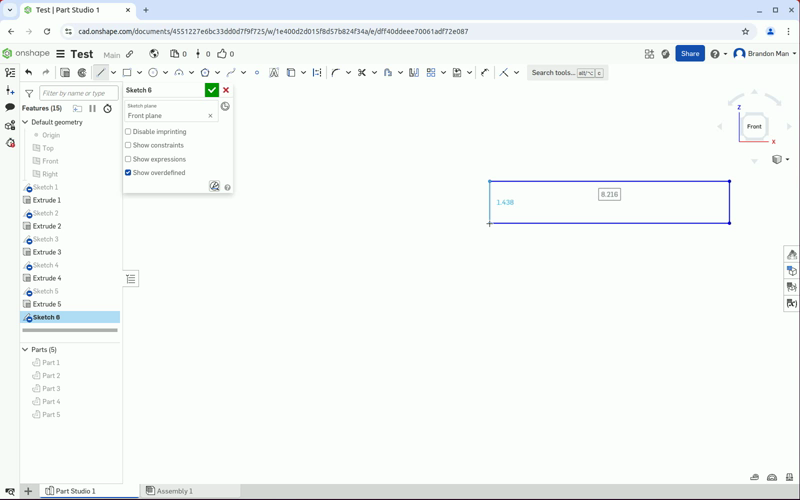
scroll(6)
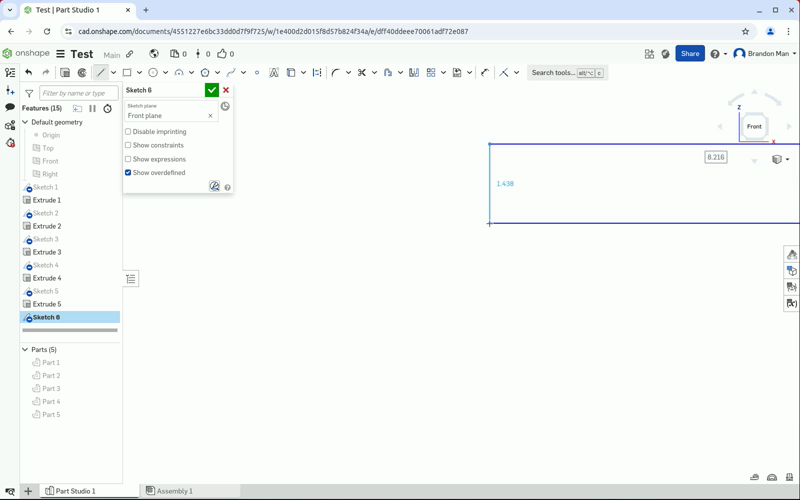
key_up(shift)
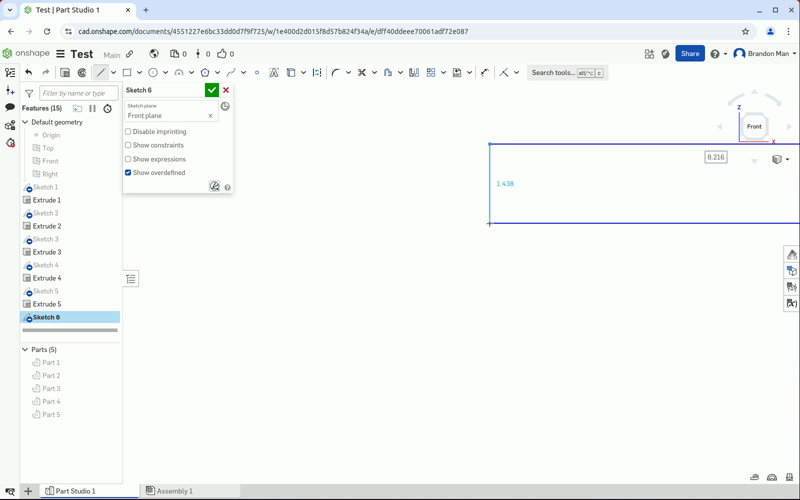
click(489, 223)
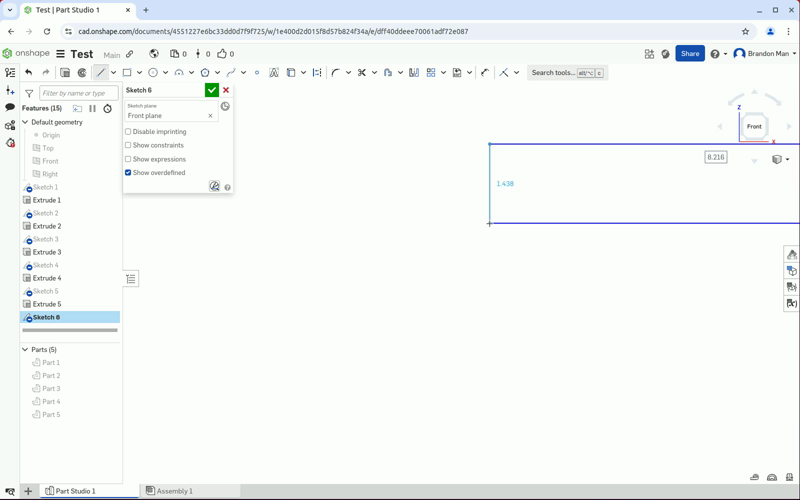
scroll(-6)
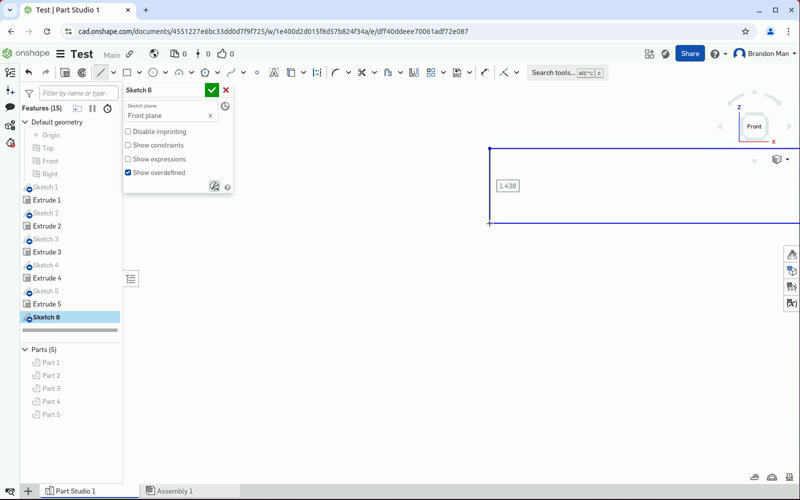
scroll(-6)
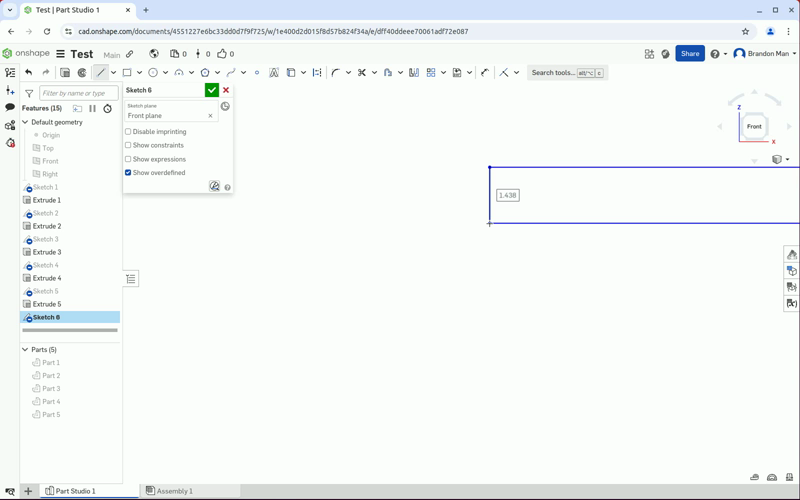
scroll(-6)
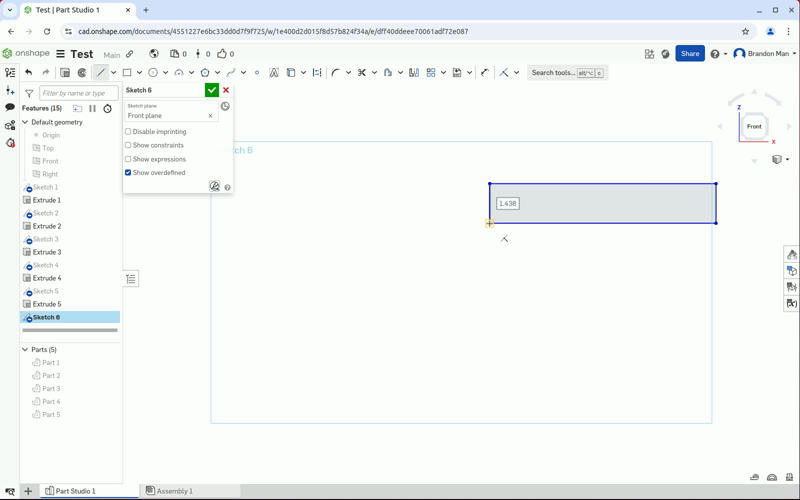
scroll(-6)
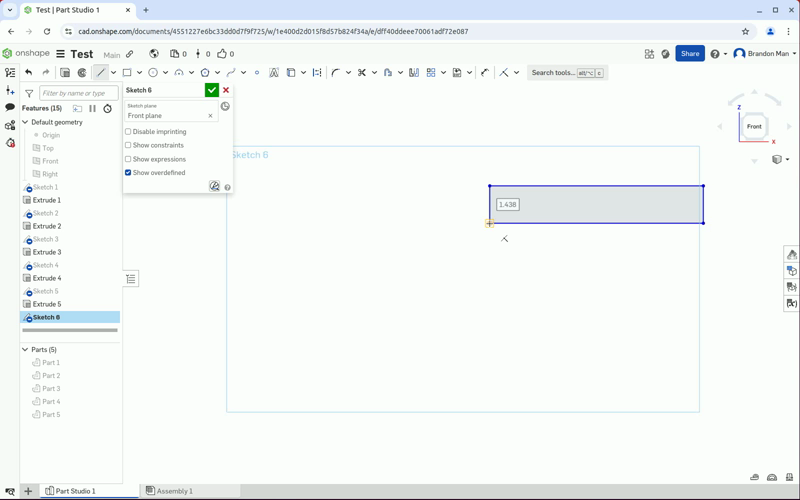
scroll(-6)
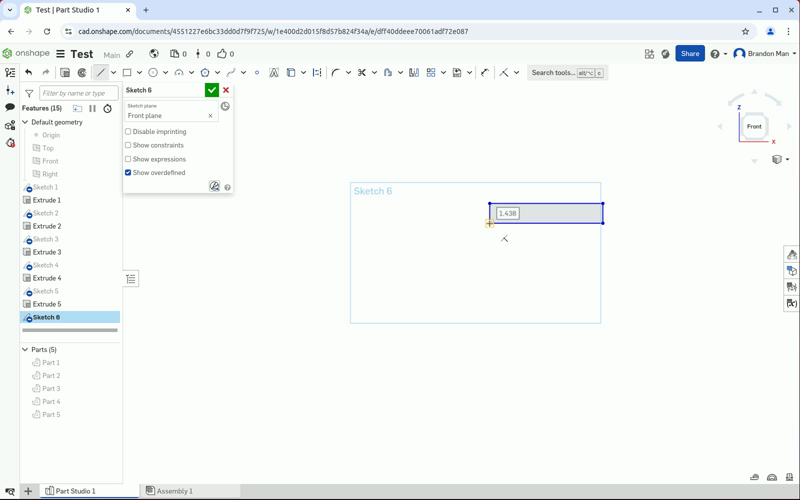
scroll(-6)
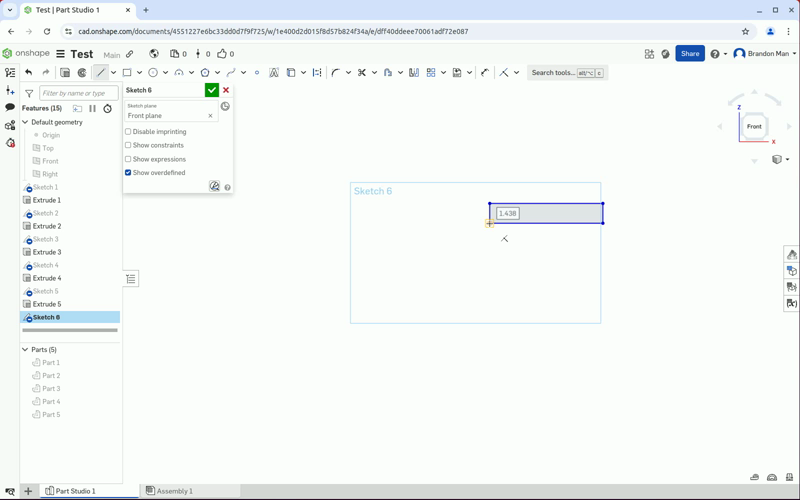
scroll(-6)
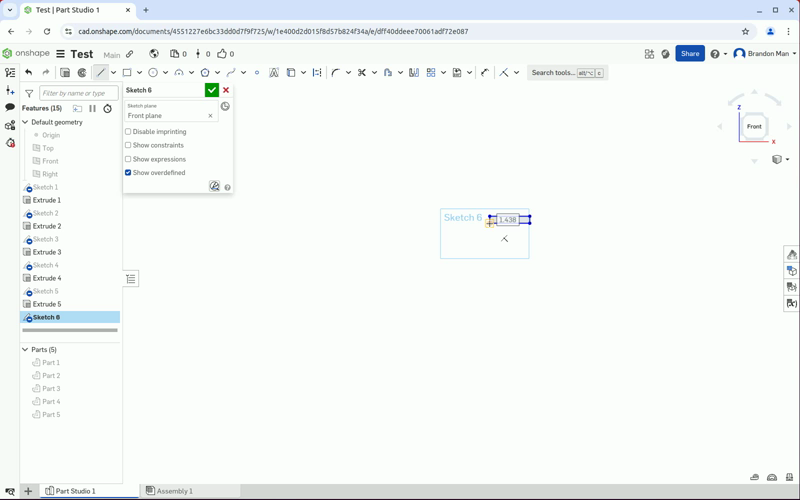
key(esc)
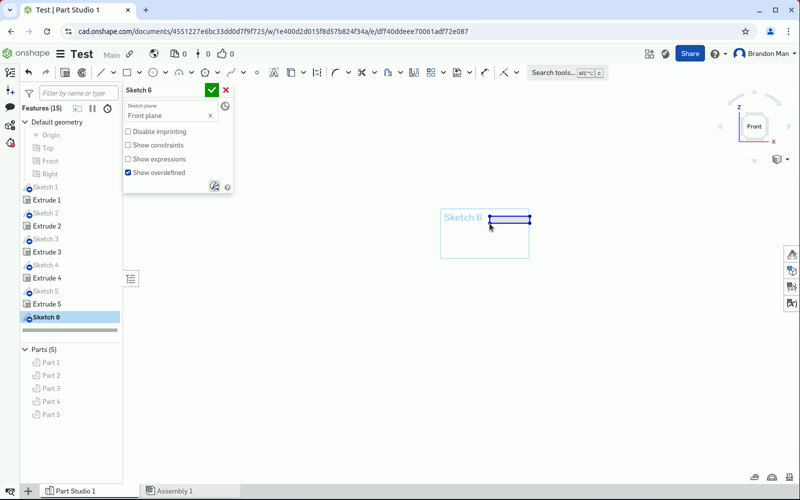
mouse_move(500, 216)
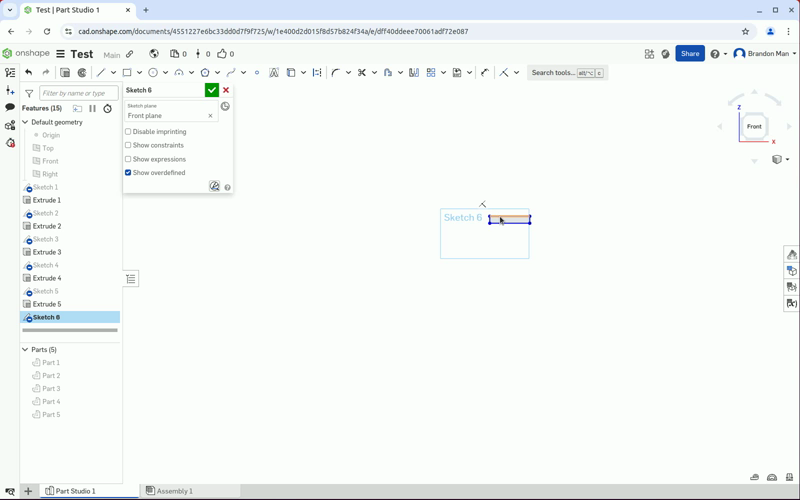
scroll(6)
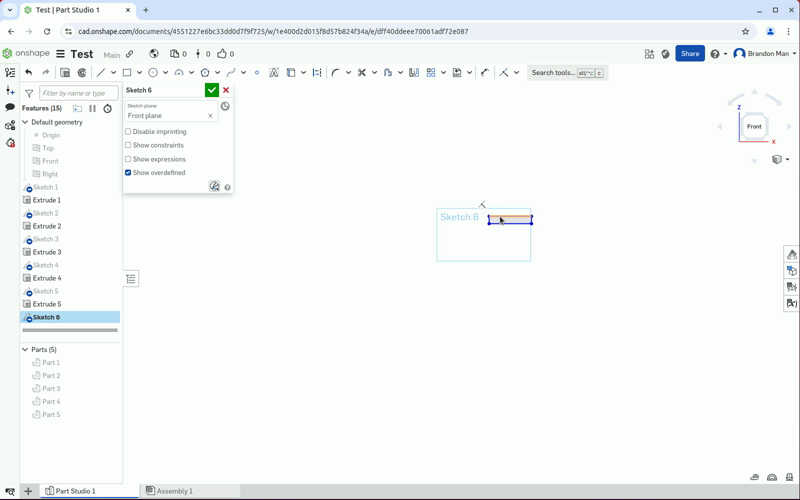
scroll(6)
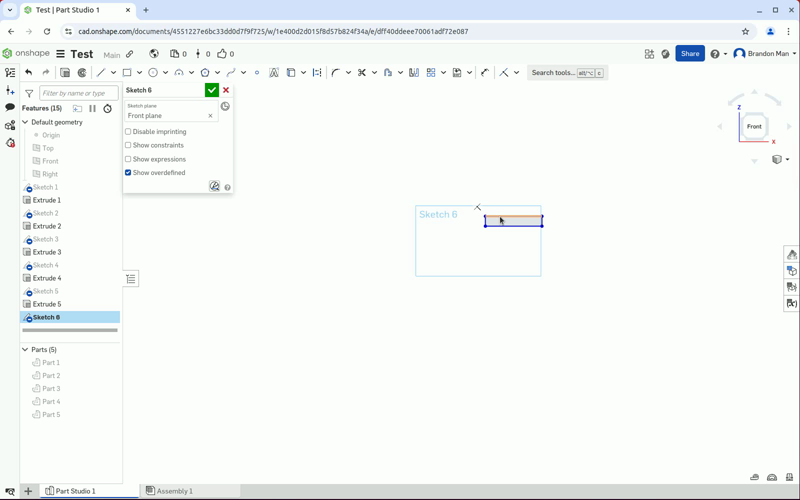
scroll(6)
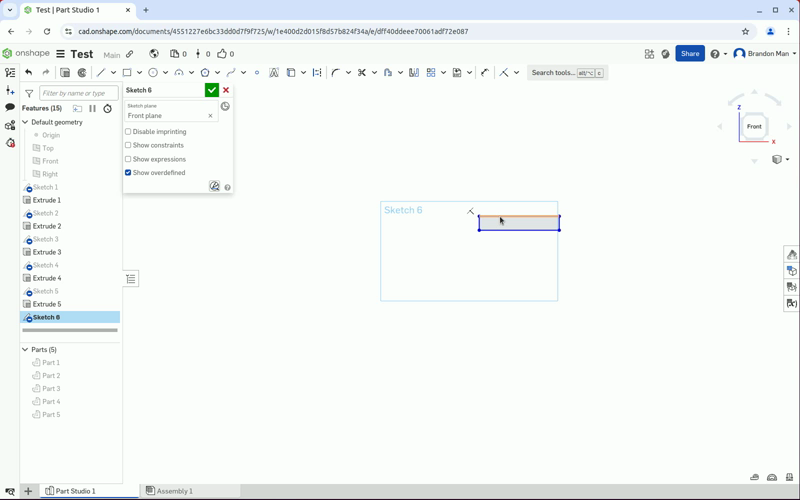
scroll(6)
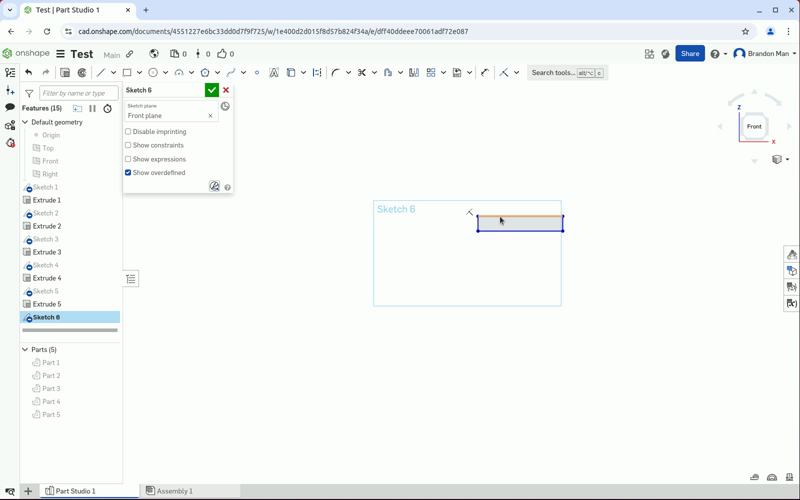
scroll(6)
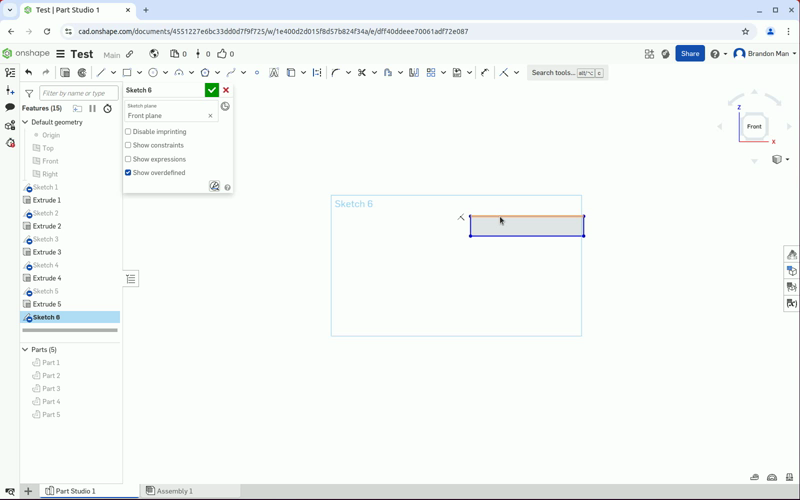
scroll(6)
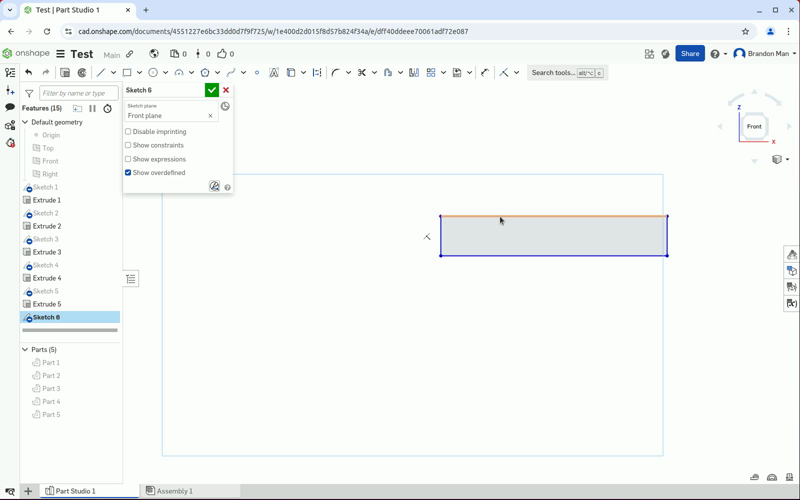
scroll(6)
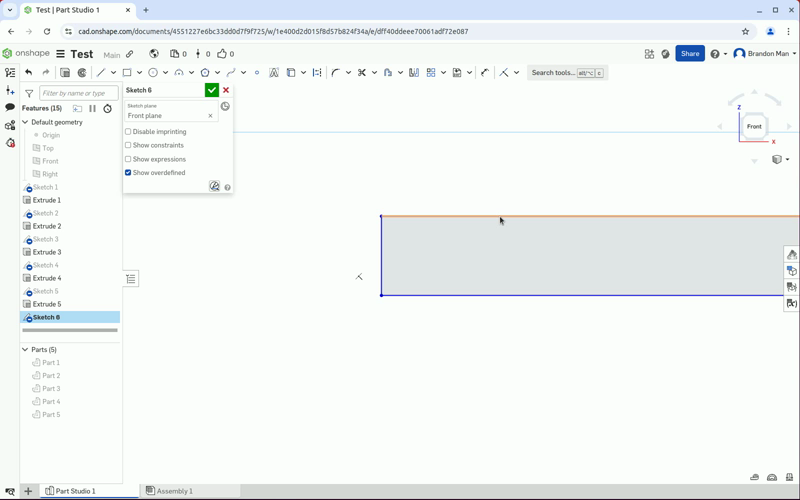
click(500, 216)
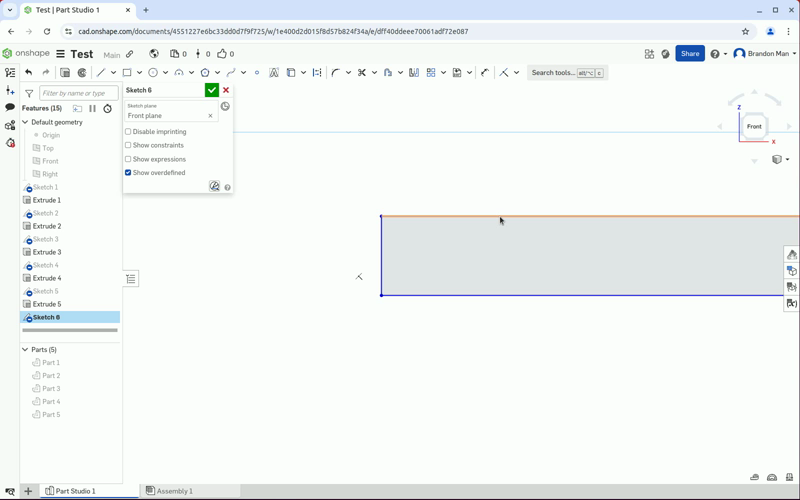
scroll(-6)
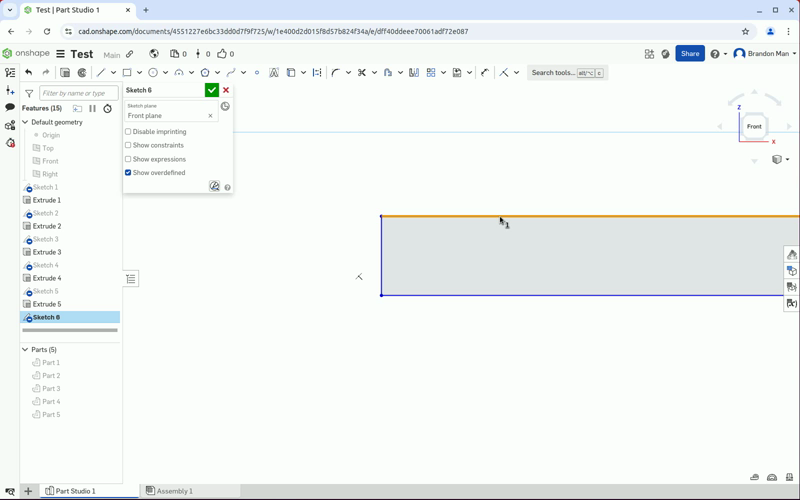
scroll(-6)
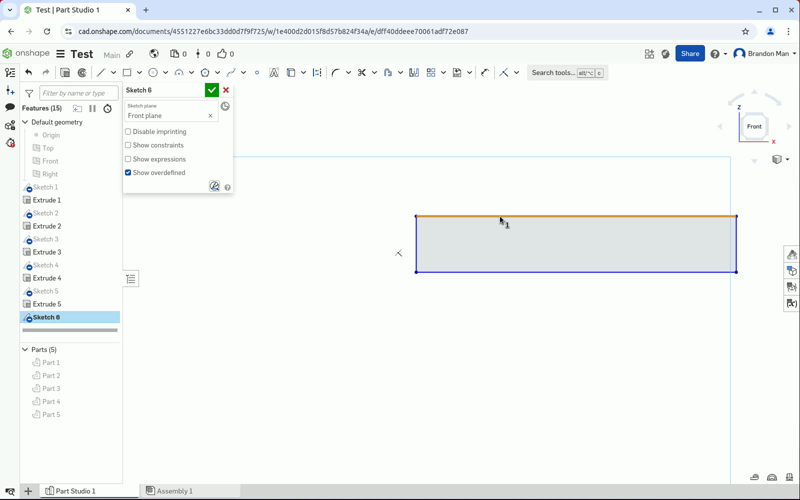
scroll(-6)
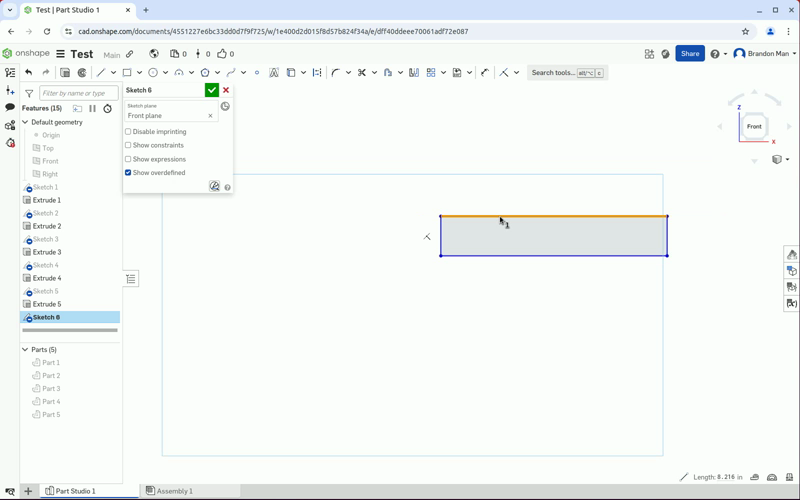
scroll(-6)
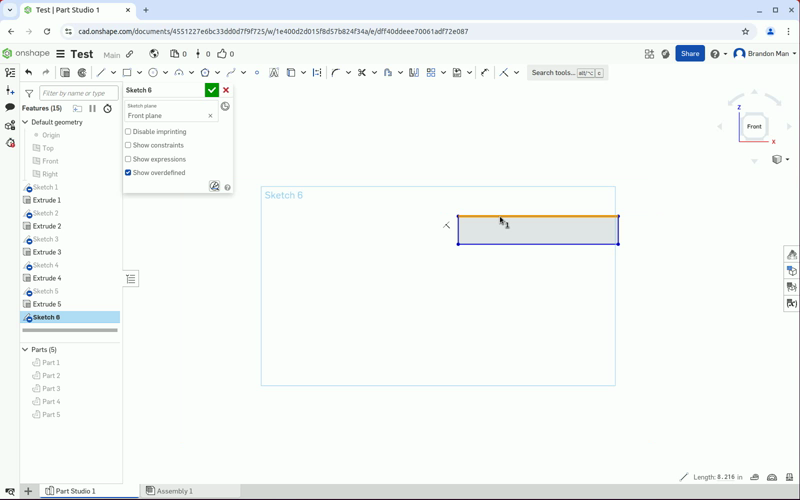
scroll(-6)
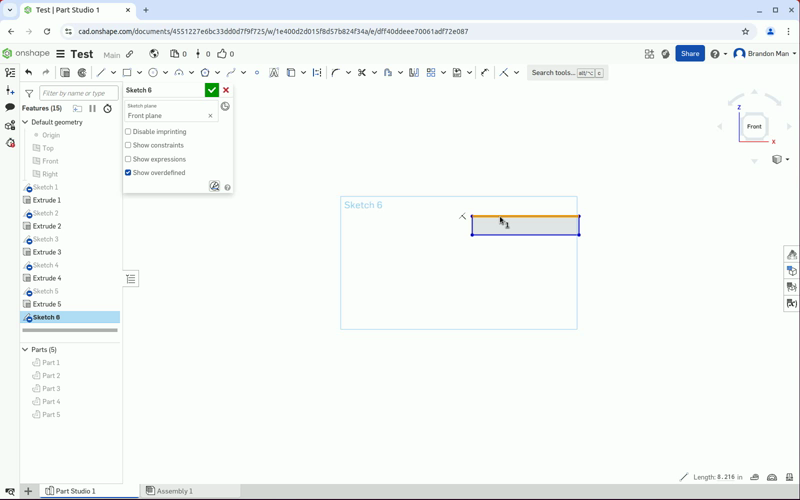
scroll(-6)
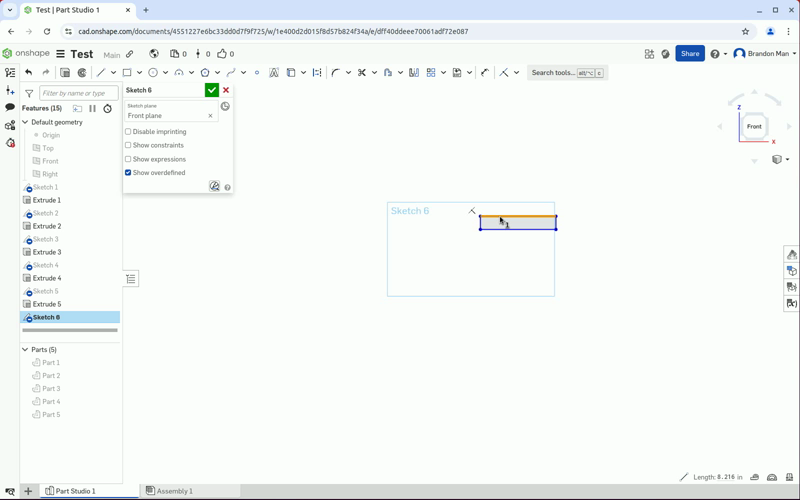
scroll(-6)
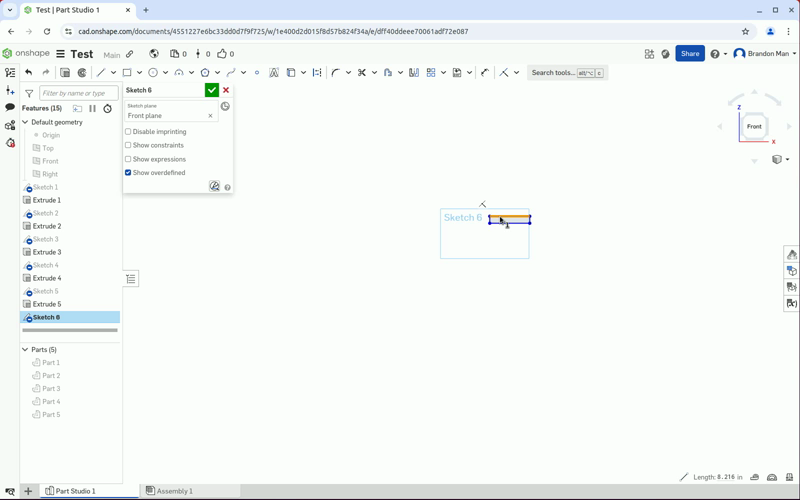
mouse_move(73, 352)
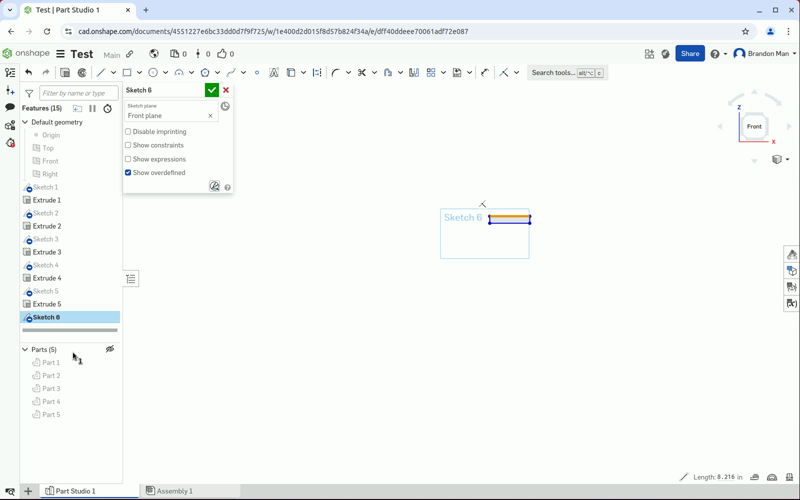
key(shift+y)
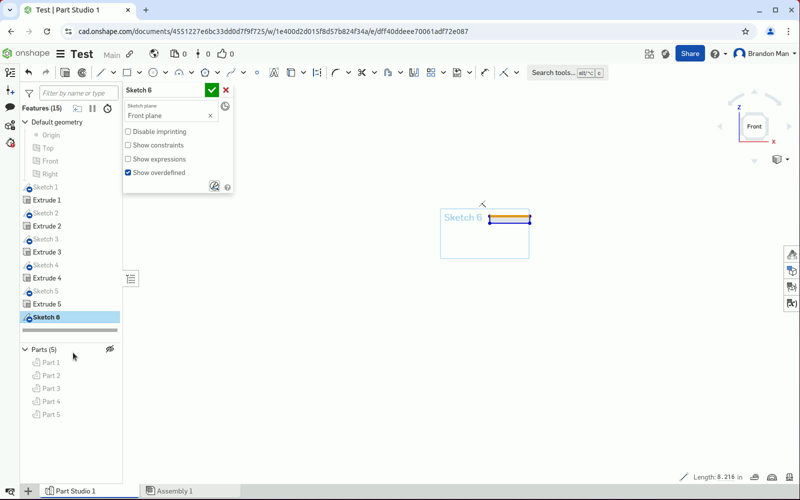
key(shift+e)
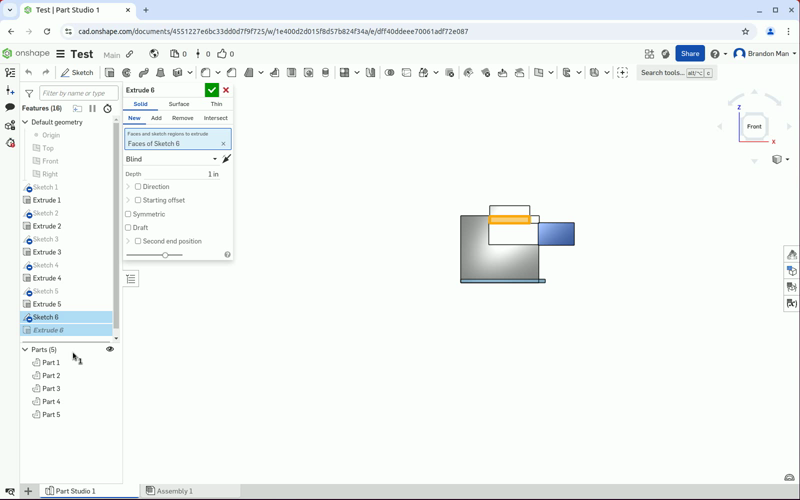
mouse_move(143, 106)
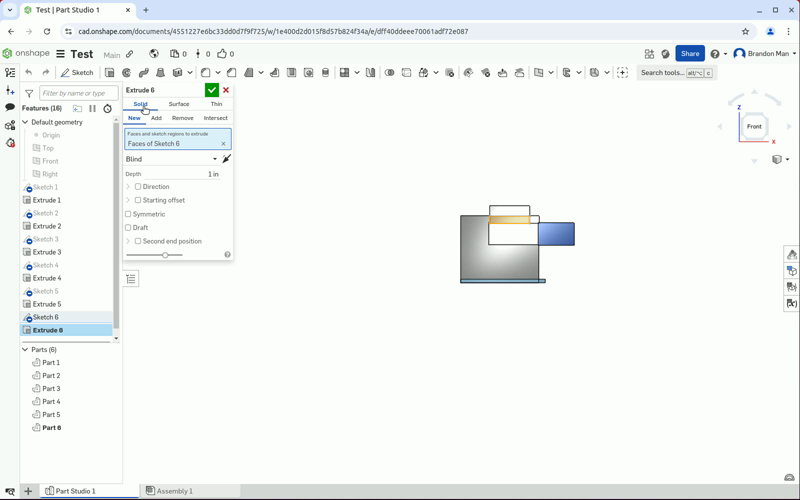
click(143, 106)
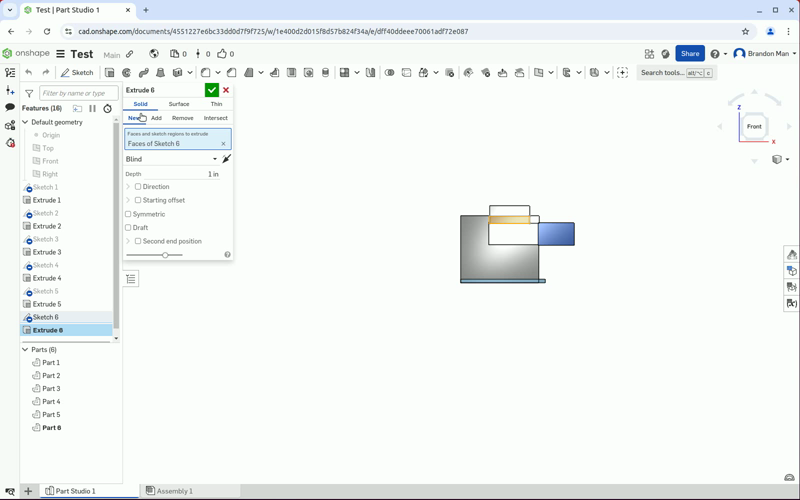
mouse_move(137, 120)
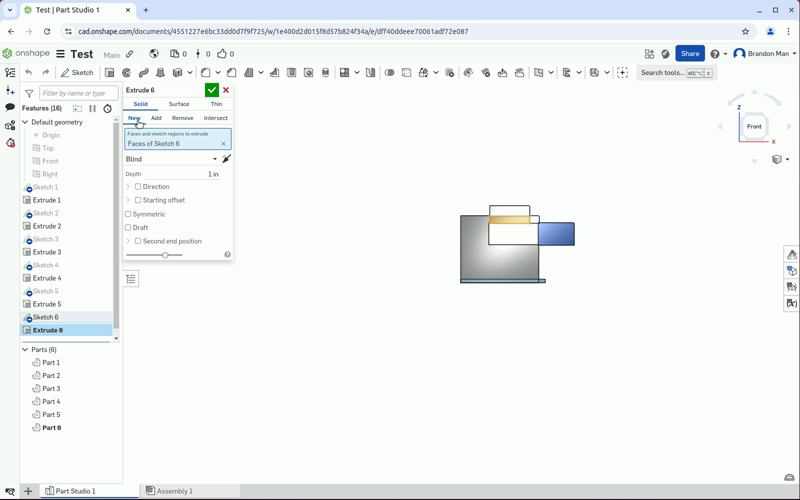
click(137, 120)
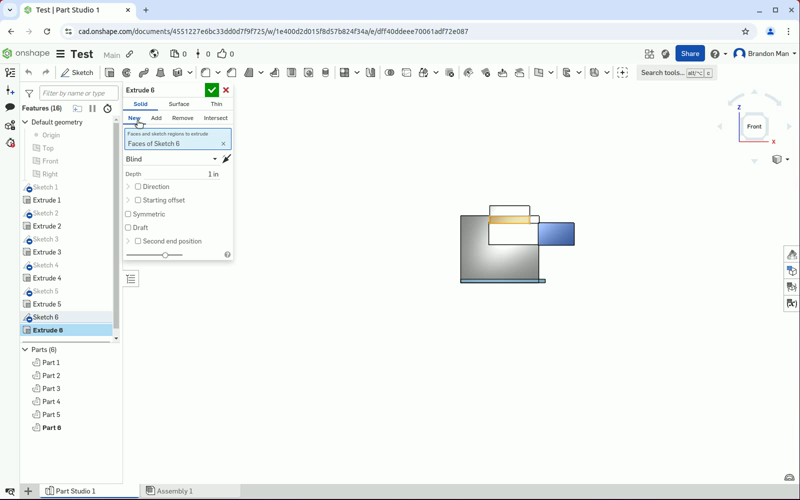
key(tab, 4)
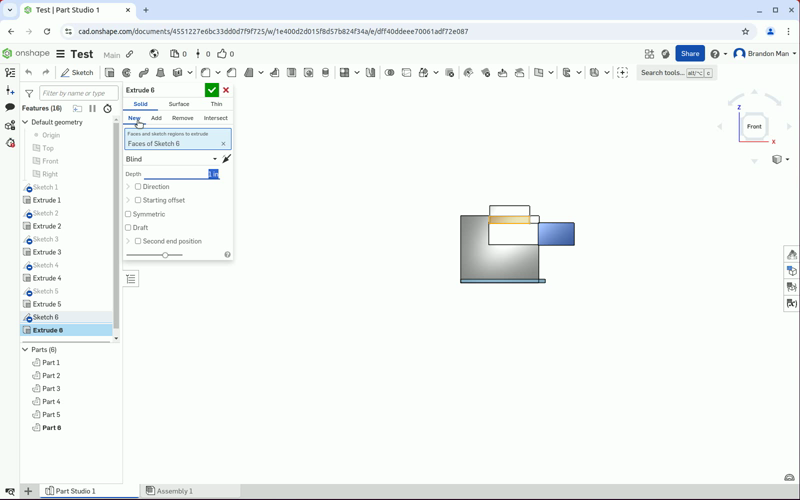
text(-1.444)
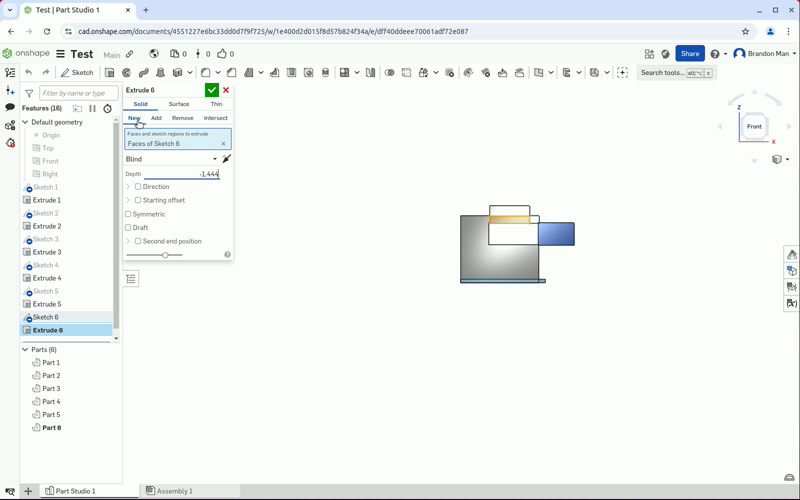
key(enter)
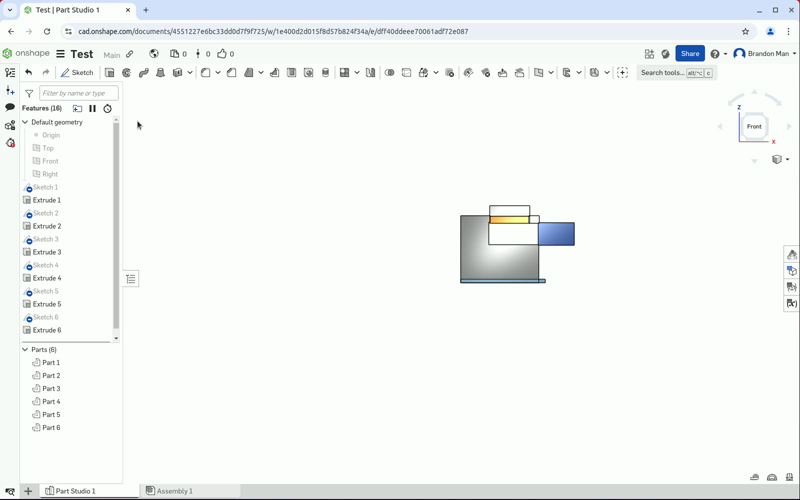
key(shift+h)
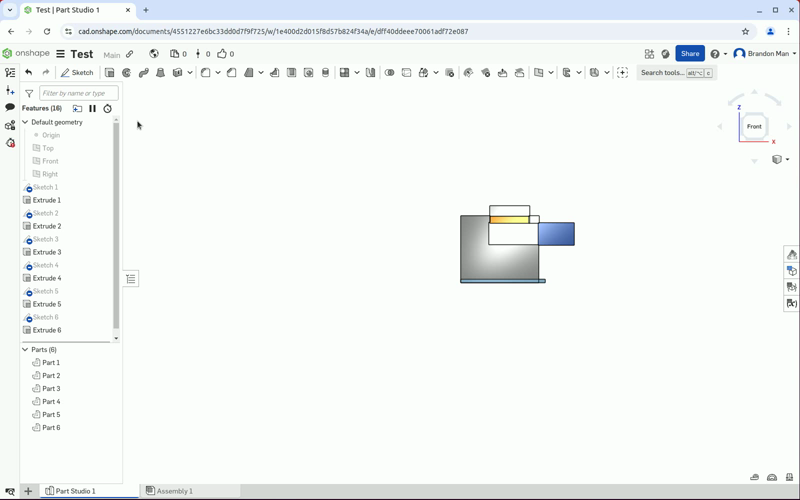
key(shift+h)
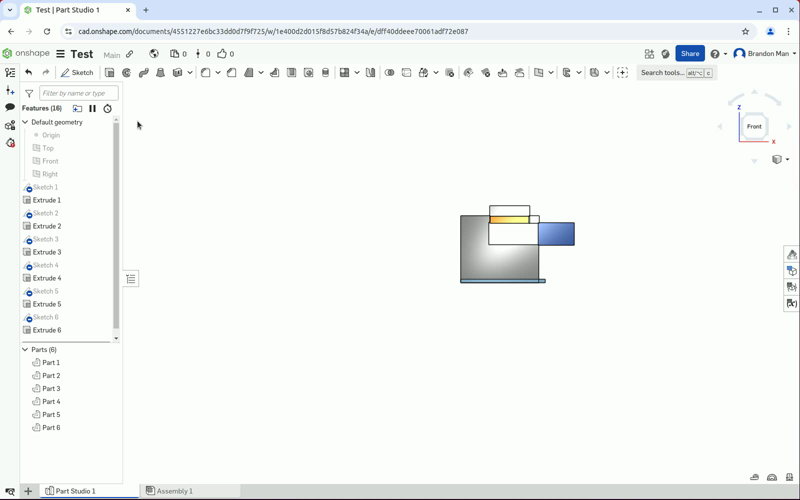
mouse_move(69, 189)
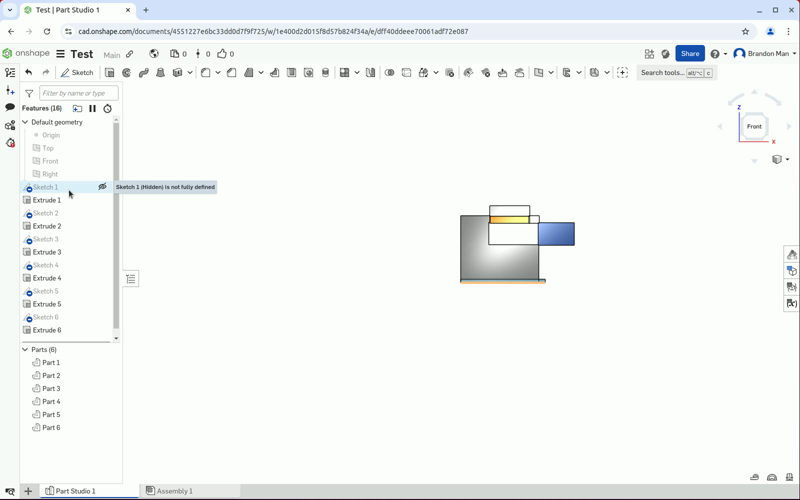
click(69, 189)
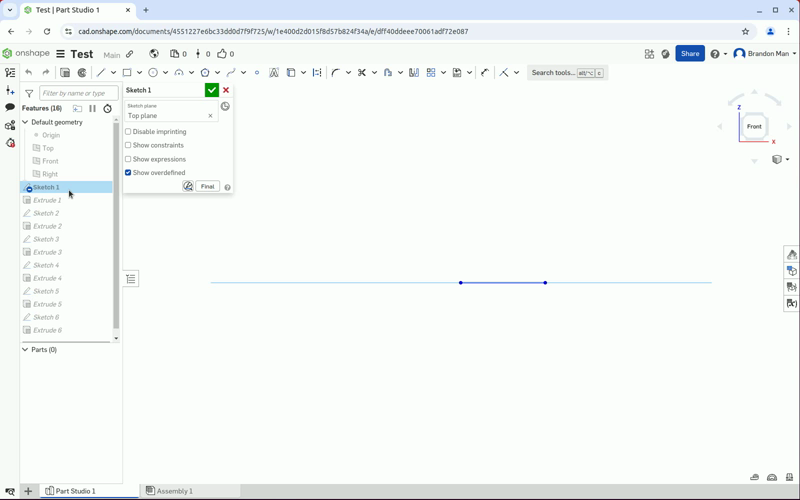
mouse_move(229, 92)
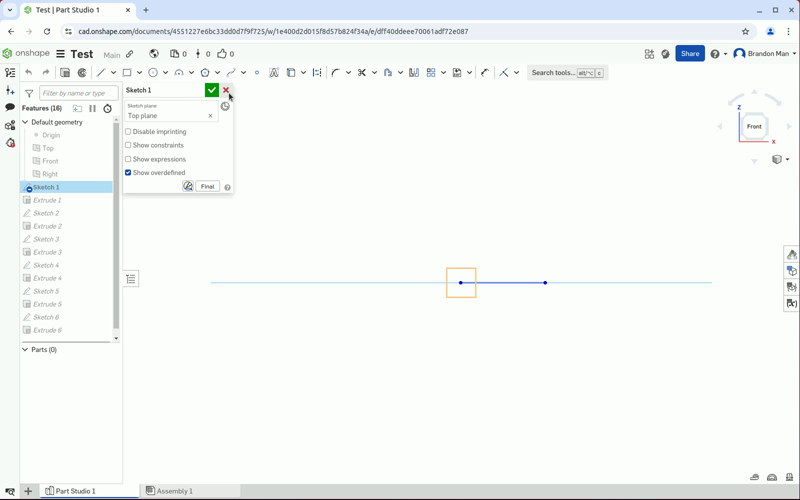
click(229, 92)
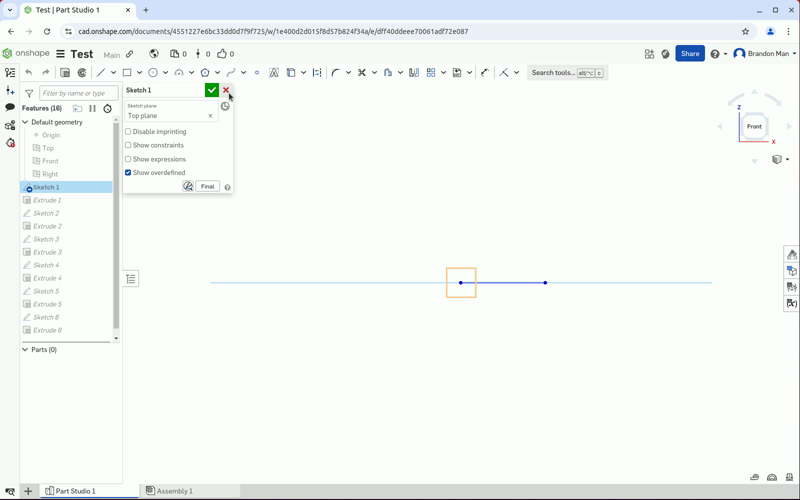
key(shift+s)
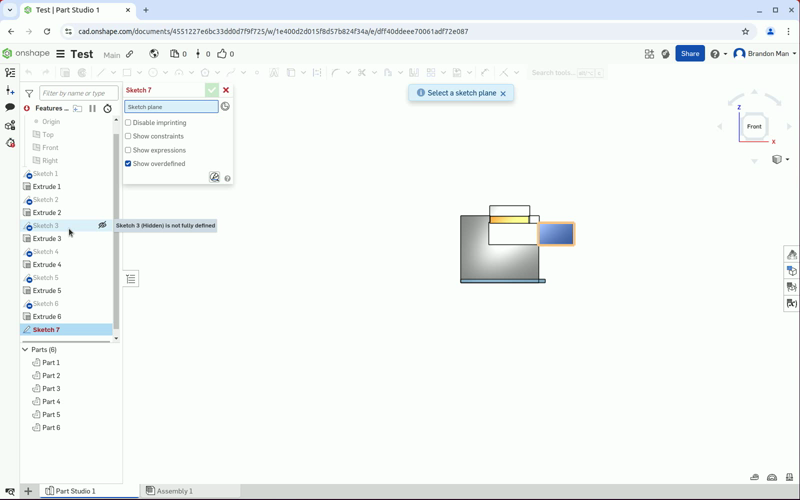
scroll(3)
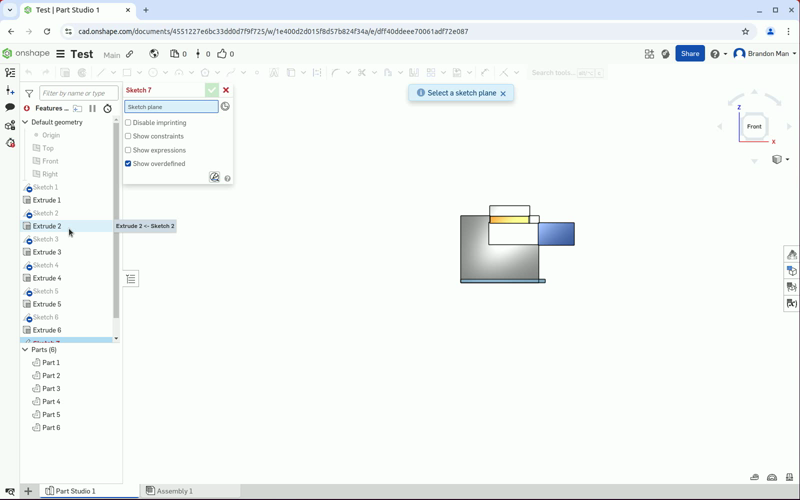
mouse_move(69, 163)
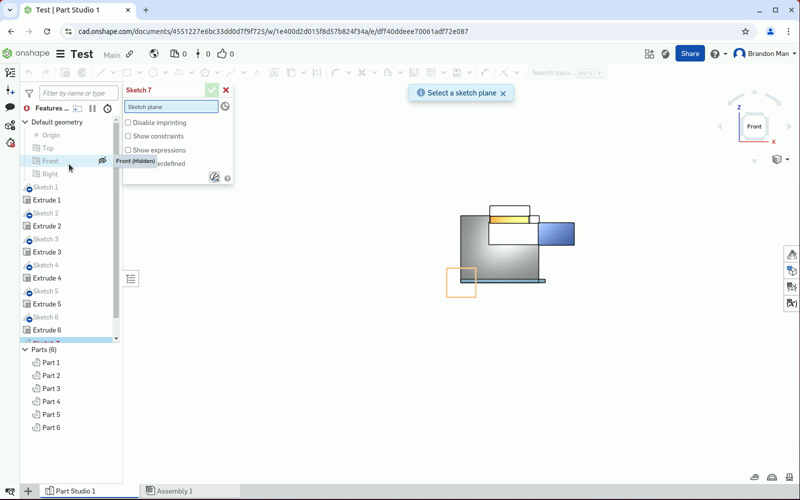
click(69, 163)
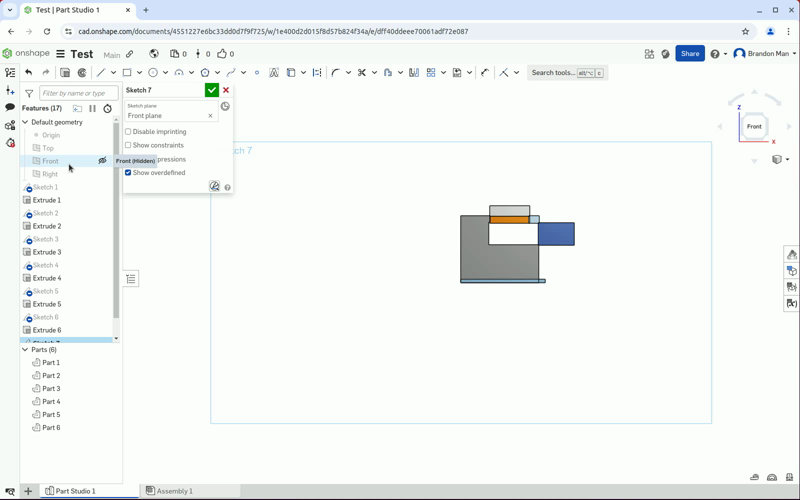
mouse_move(73, 352)
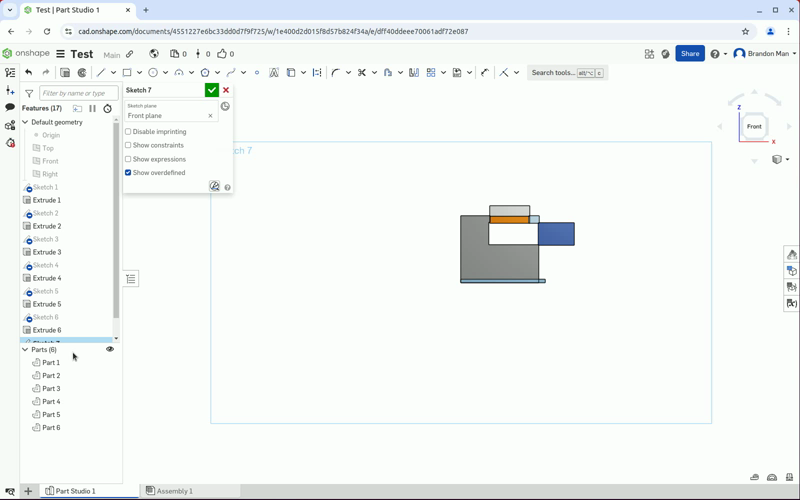
key(y)
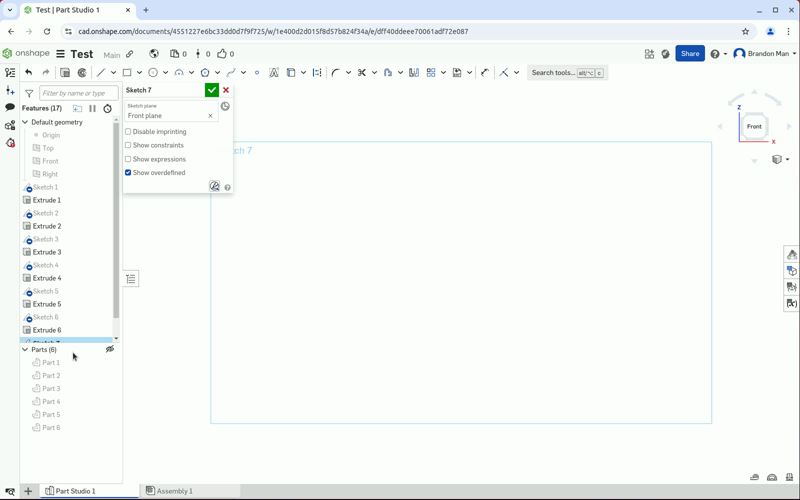
key(l)
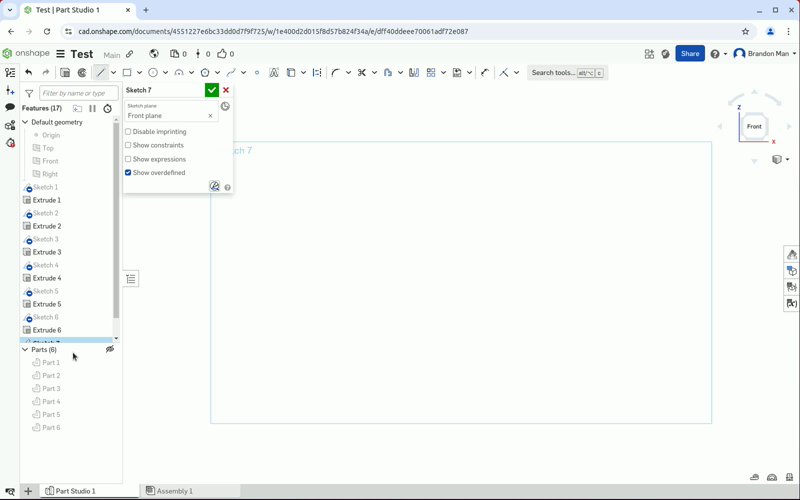
key_down(shift)
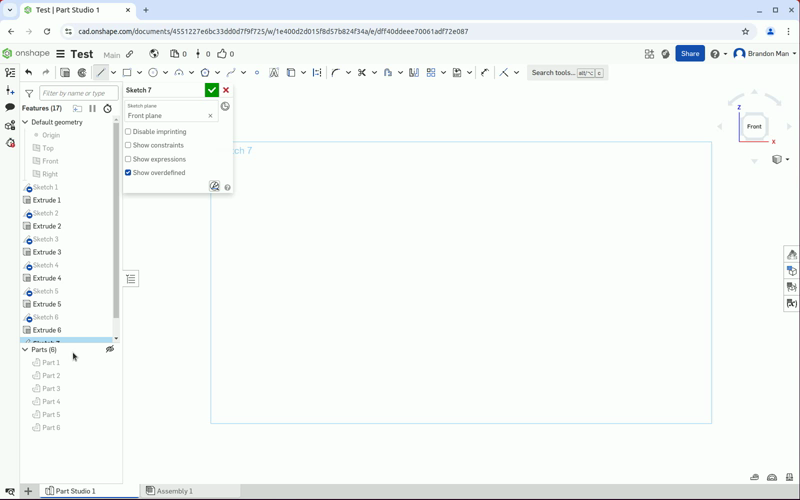
mouse_move(487, 245)
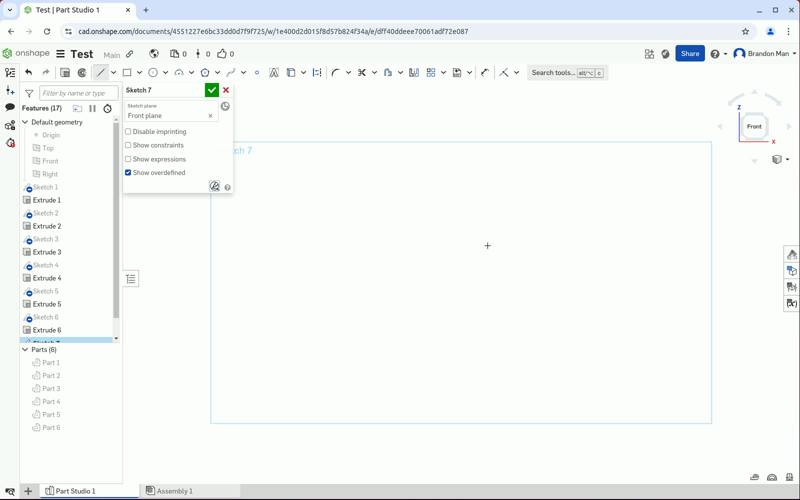
click(487, 245)
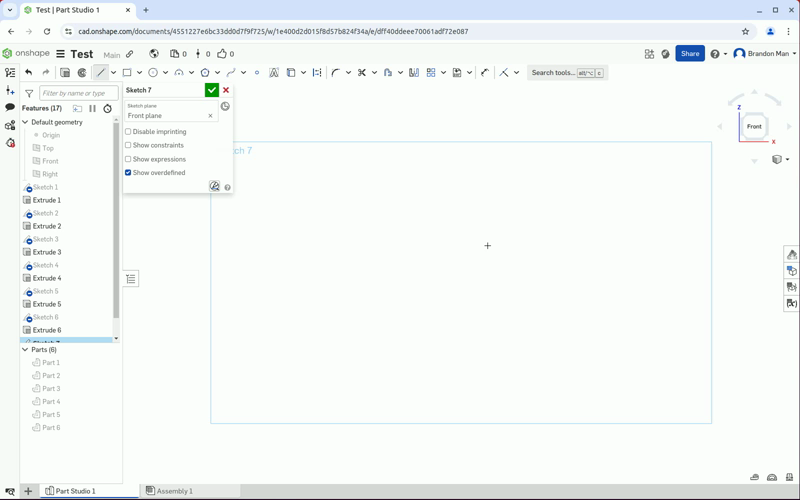
key_up(shift)
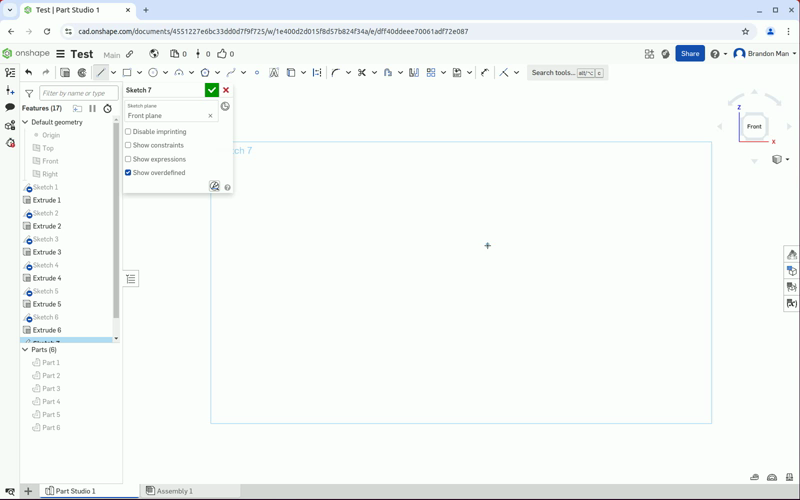
key_down(shift)
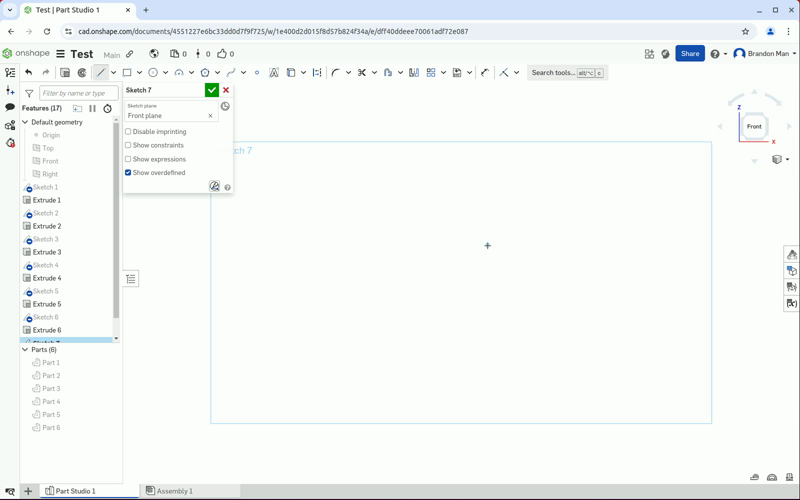
mouse_move(517, 245)
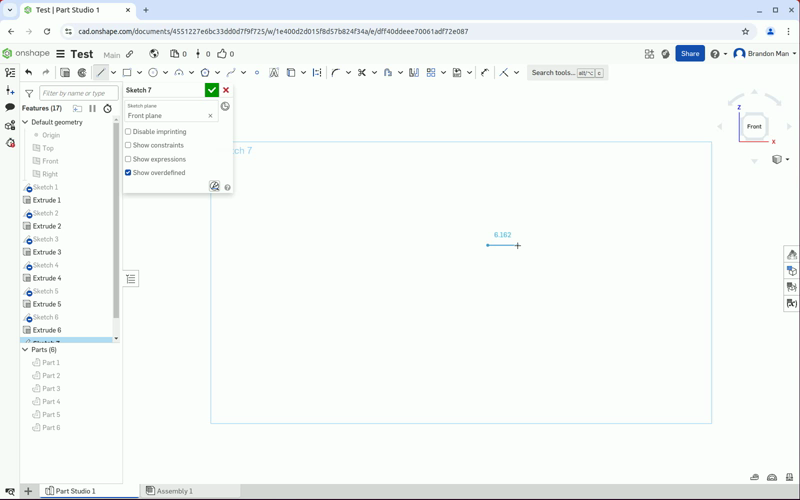
mouse_move(538, 245)
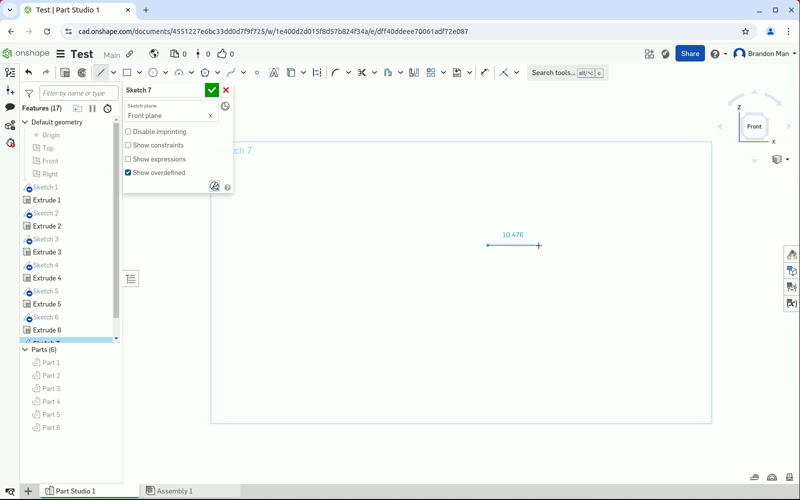
click(538, 245)
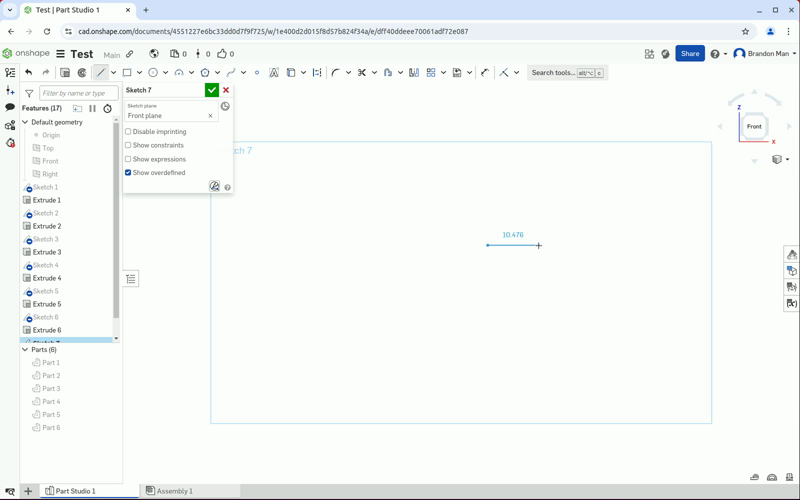
key_up(shift)
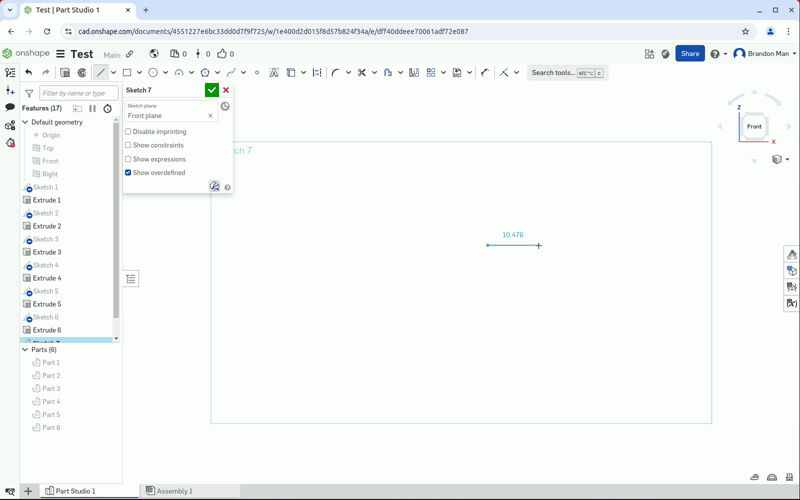
key_down(shift)
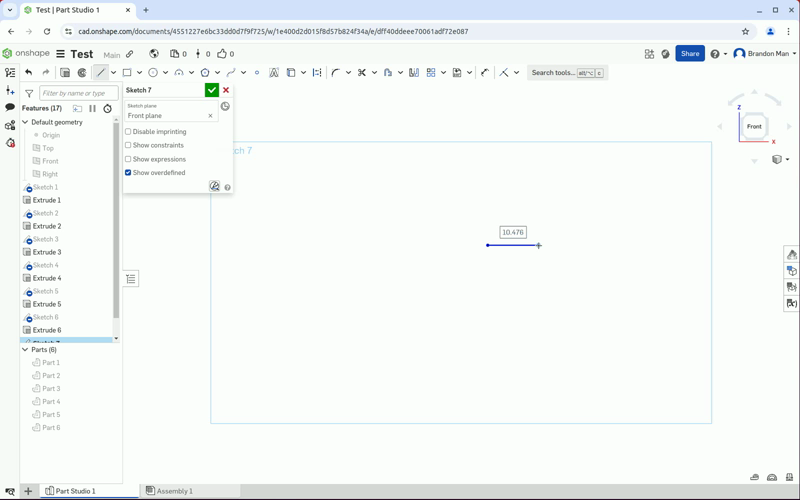
mouse_move(568, 245)
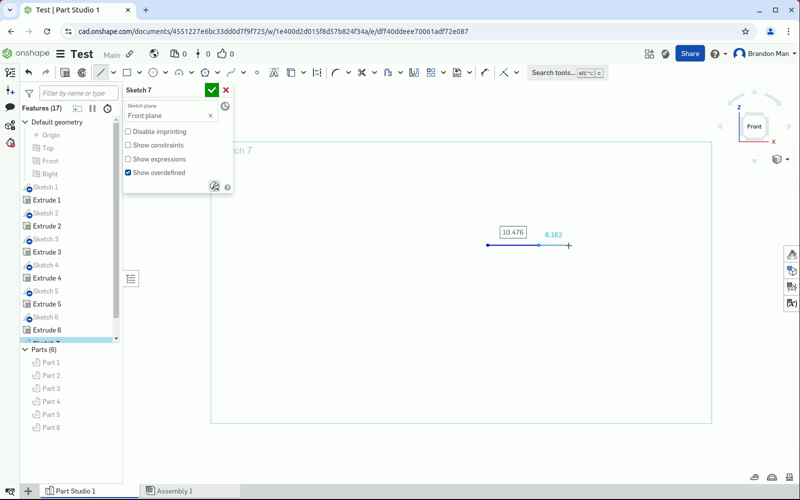
mouse_move(538, 222)
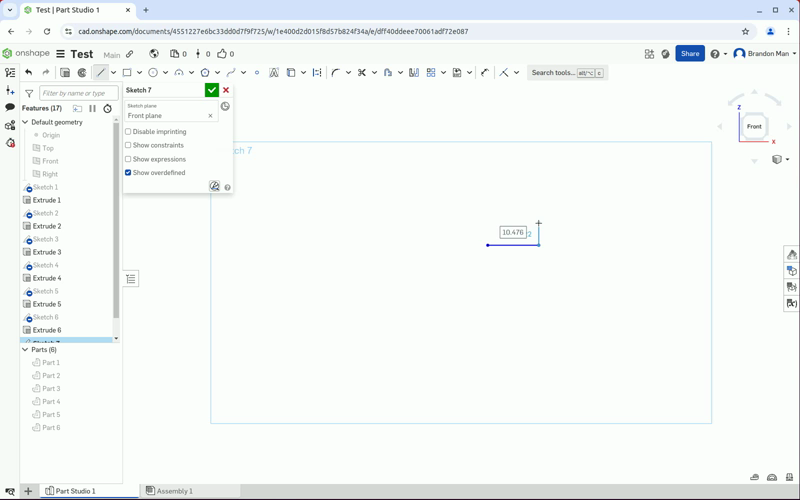
click(538, 222)
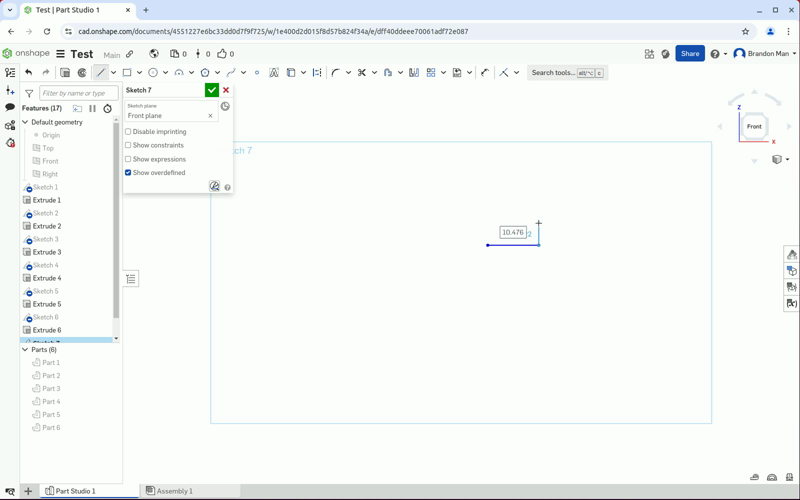
key_up(shift)
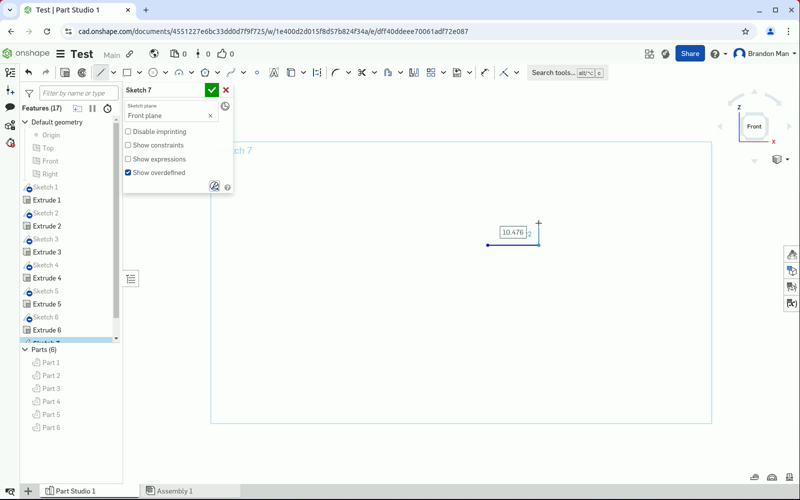
key_down(shift)
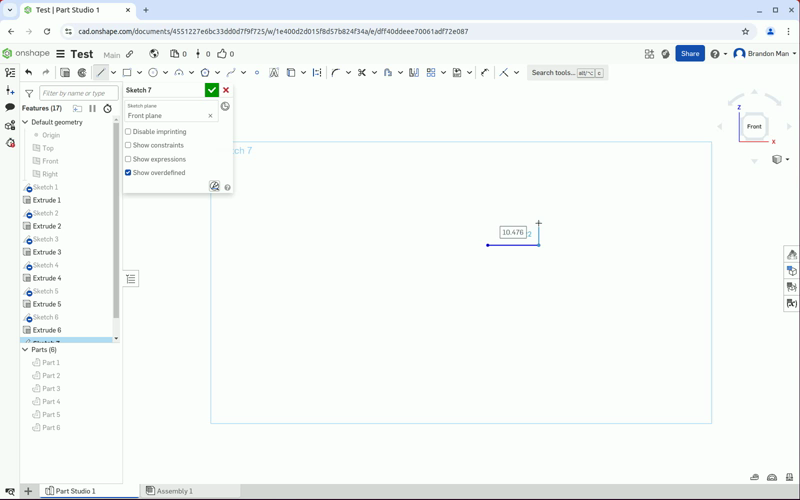
mouse_move(568, 222)
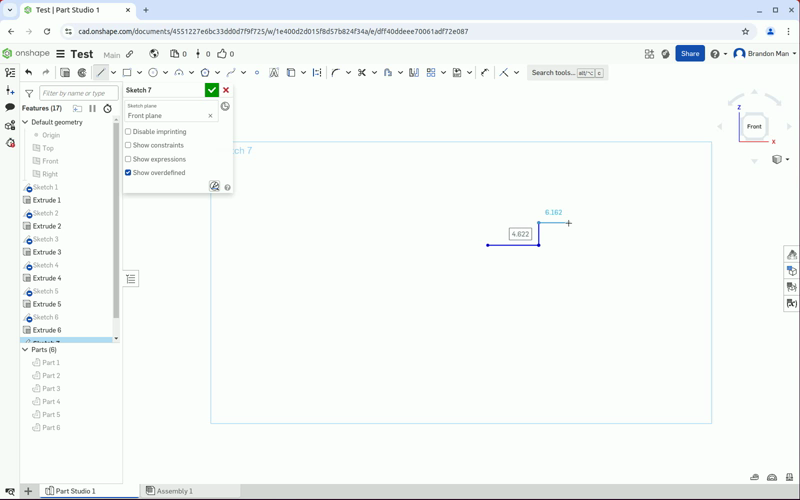
mouse_move(529, 222)
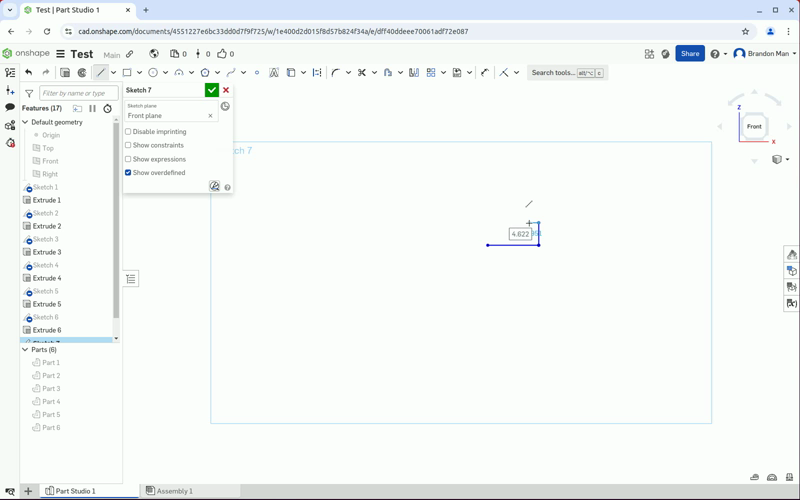
click(529, 222)
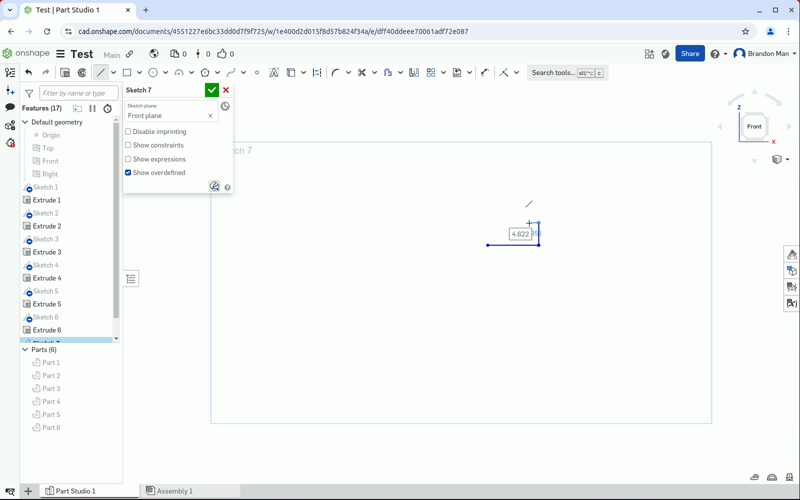
key_up(shift)
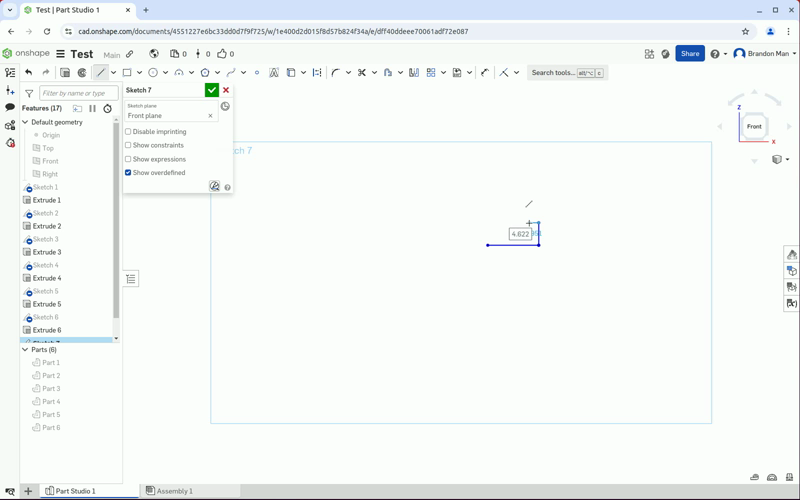
key_down(shift)
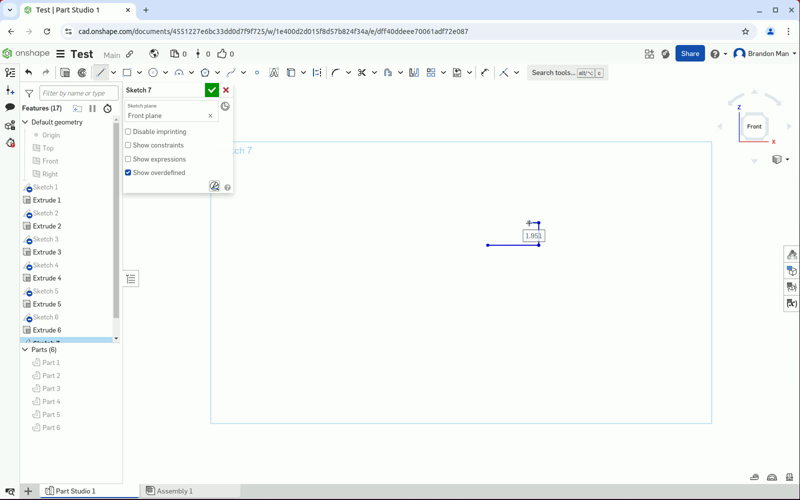
mouse_move(559, 222)
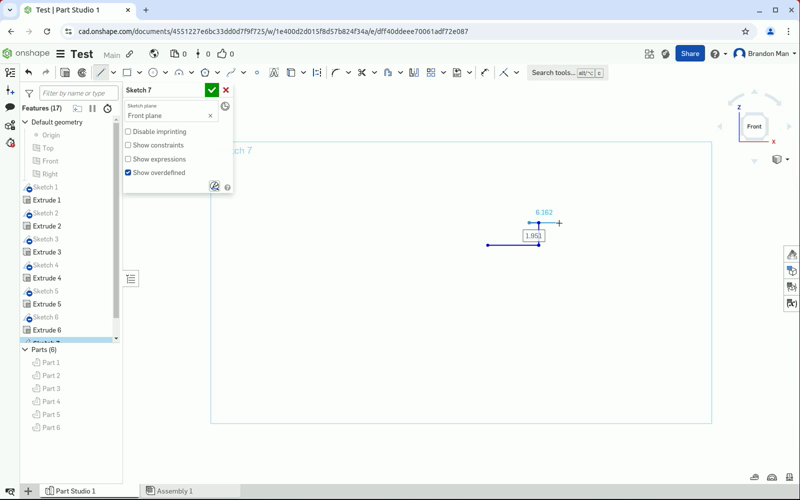
mouse_move(529, 237)
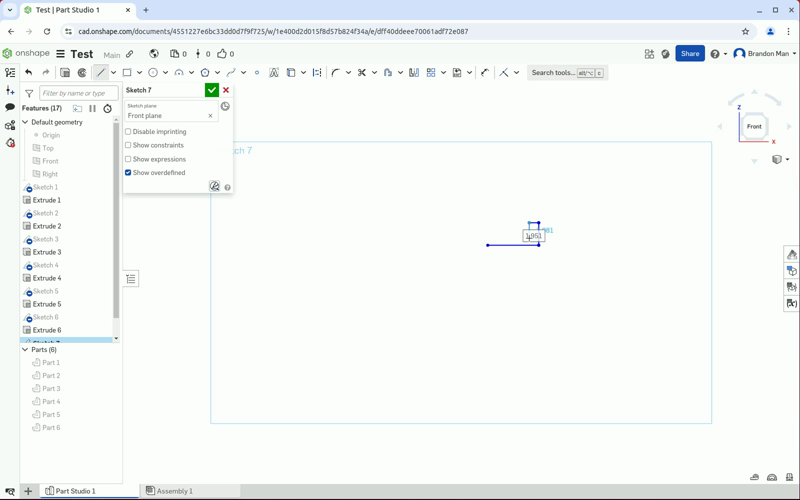
click(529, 237)
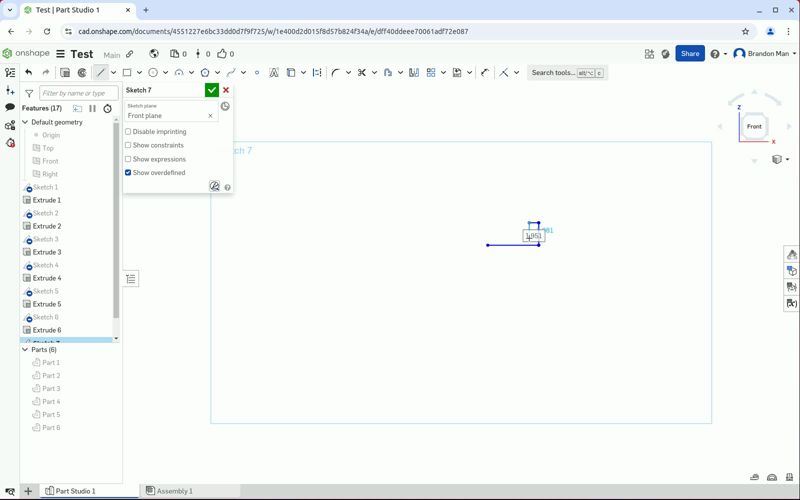
key_up(shift)
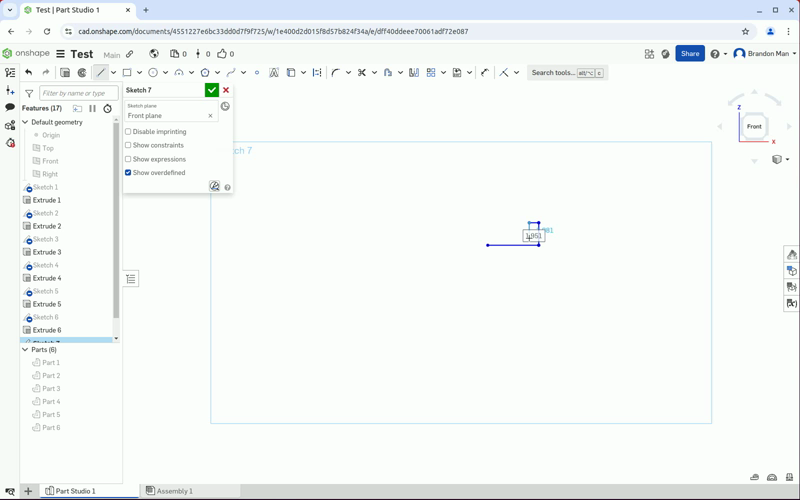
key_down(shift)
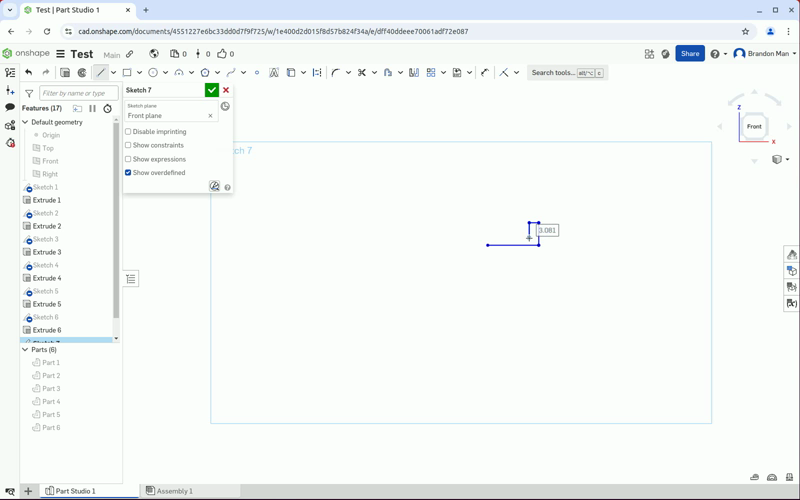
mouse_move(559, 237)
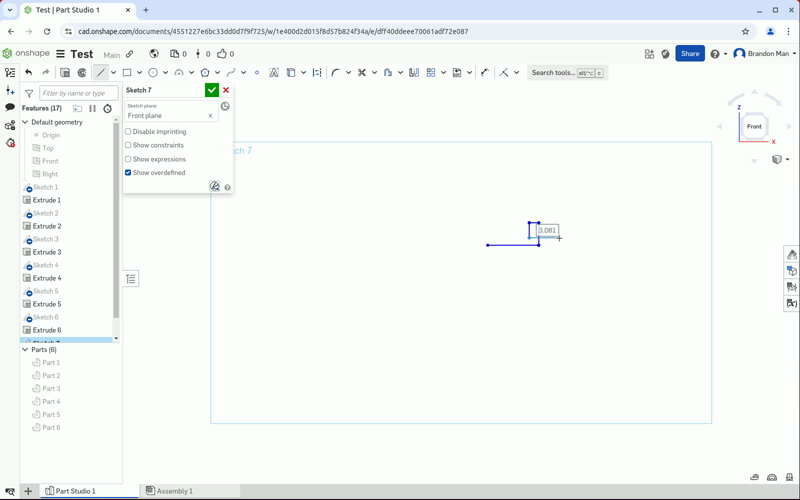
mouse_move(489, 237)
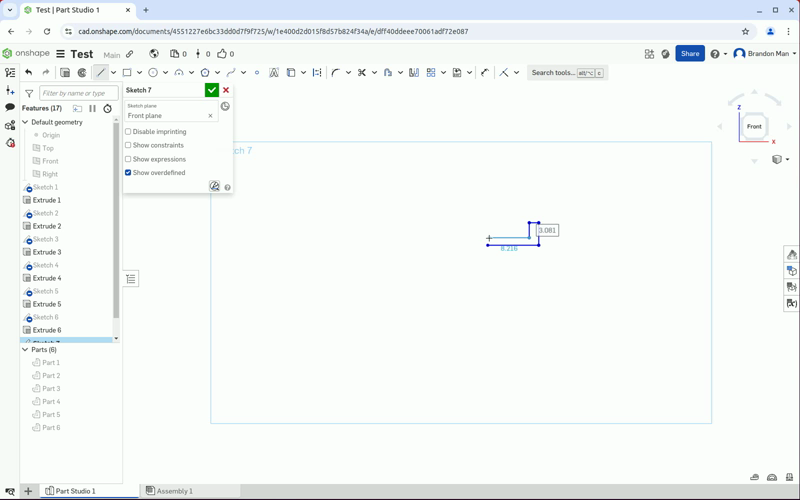
click(489, 237)
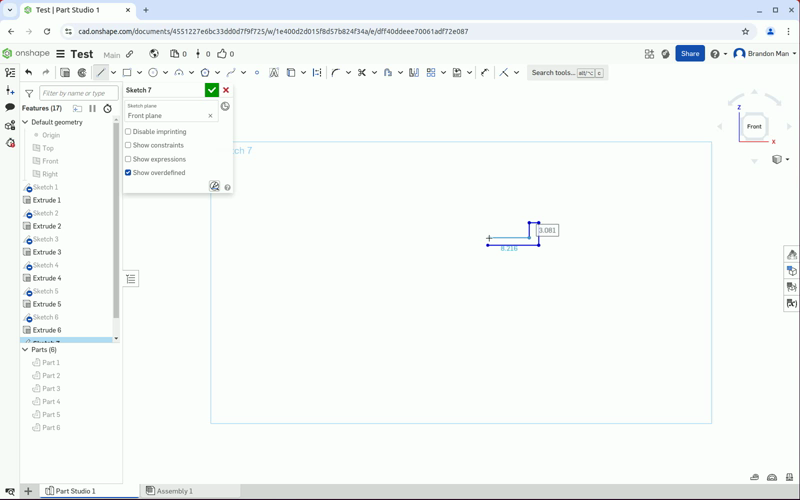
key_up(shift)
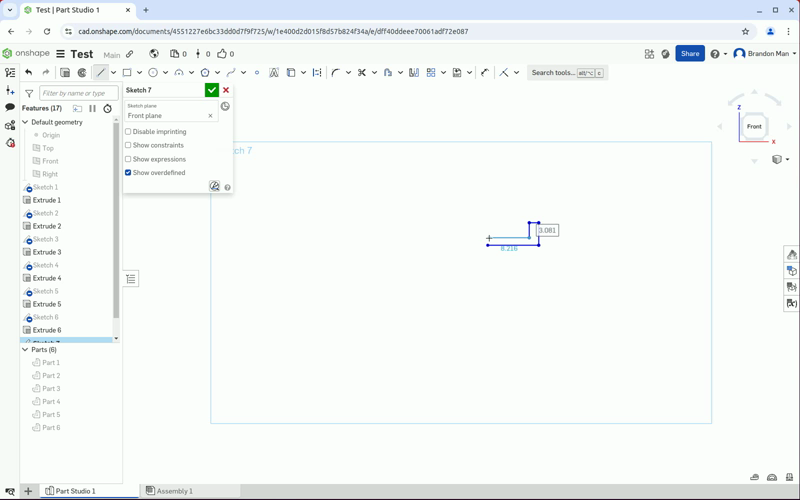
key_down(shift)
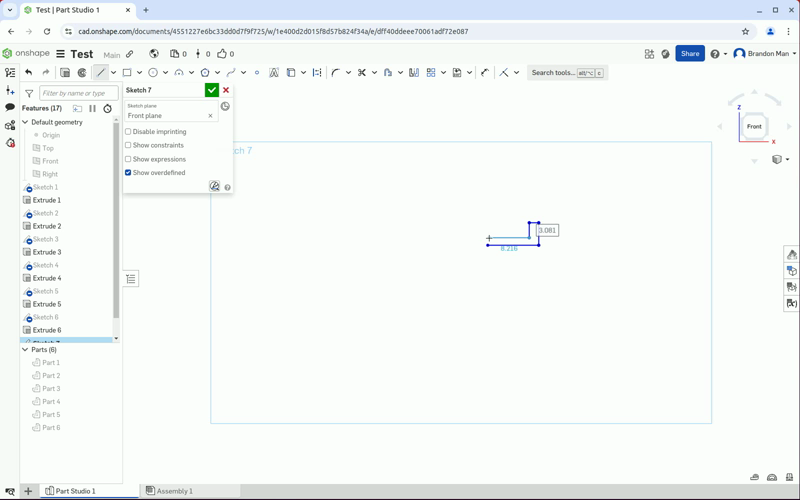
mouse_move(519, 237)
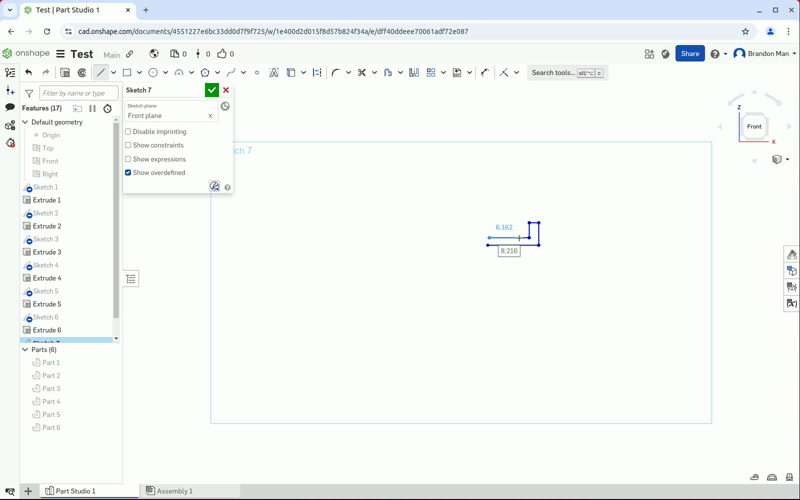
mouse_move(489, 222)
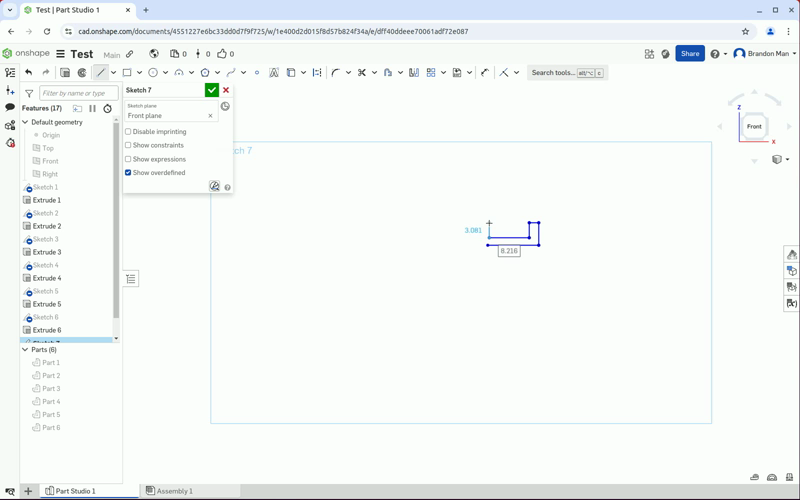
click(489, 222)
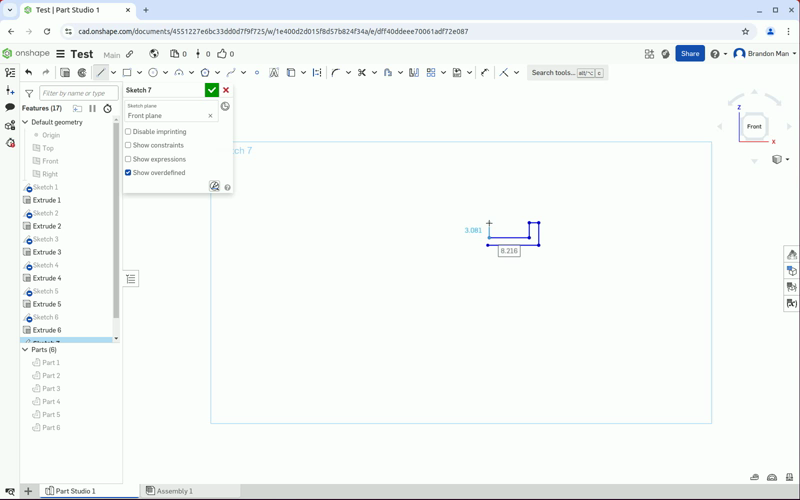
key_up(shift)
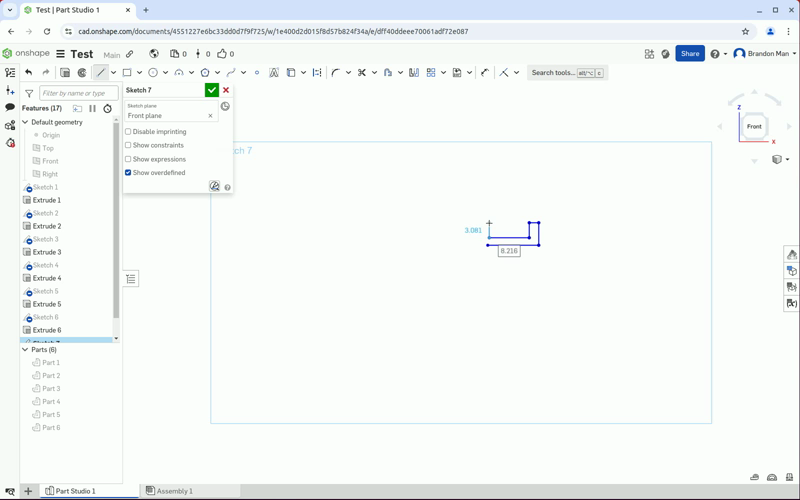
key_down(shift)
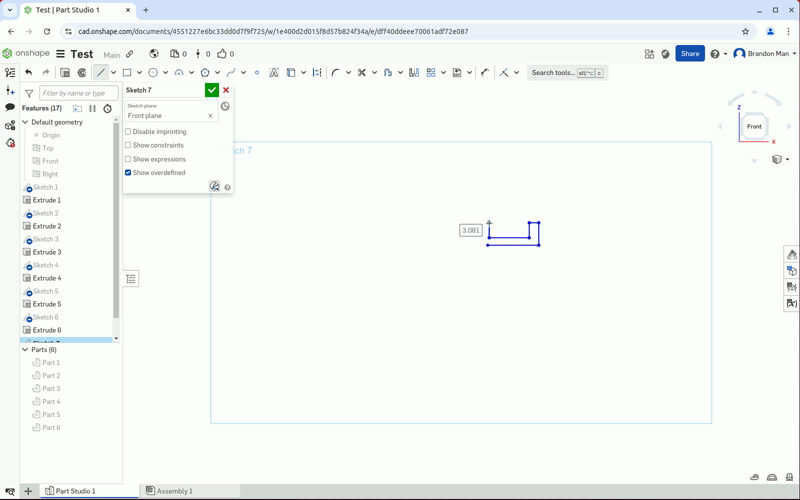
mouse_move(519, 222)
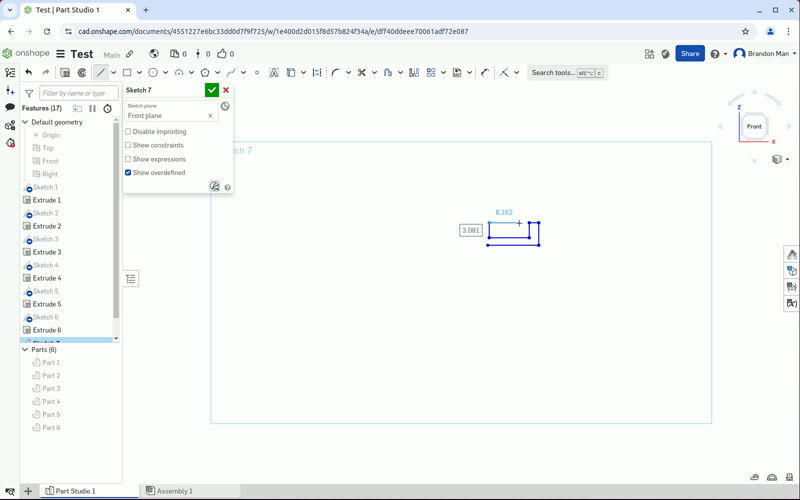
mouse_move(487, 222)
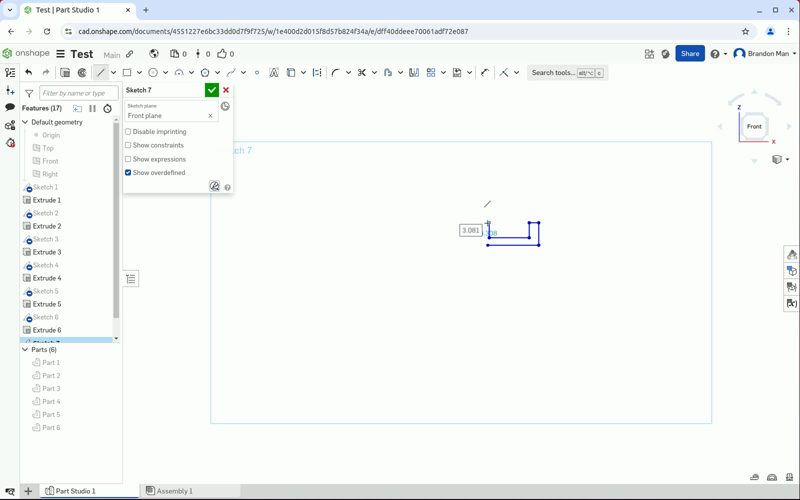
scroll(6)
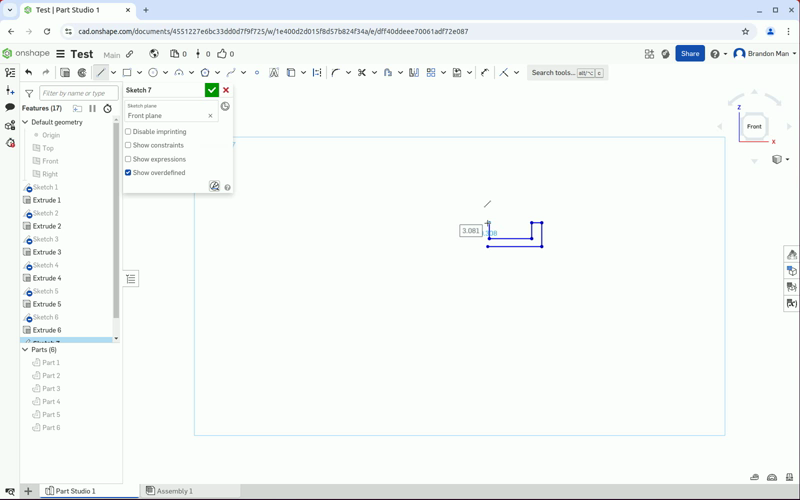
scroll(6)
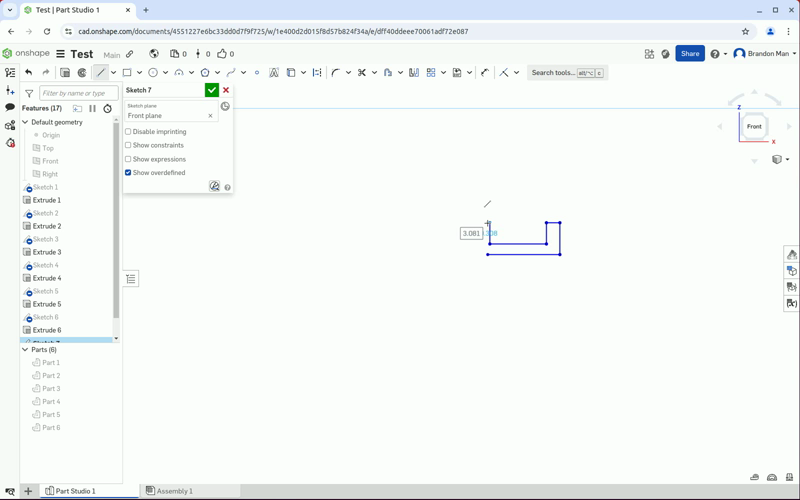
scroll(6)
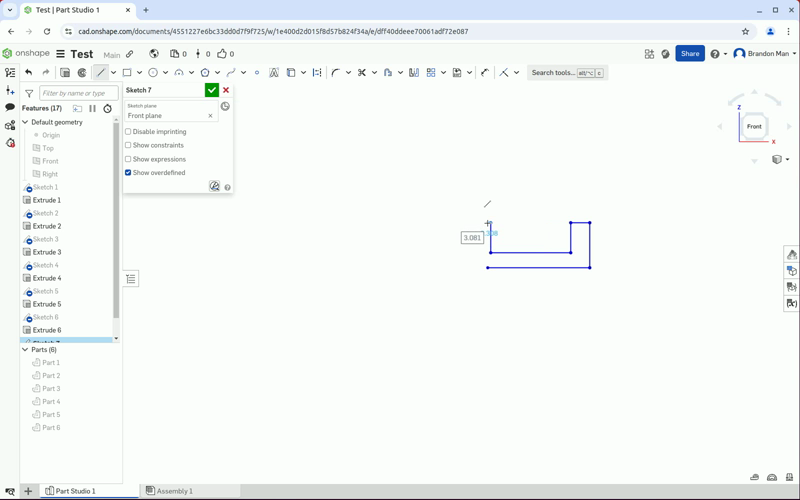
scroll(6)
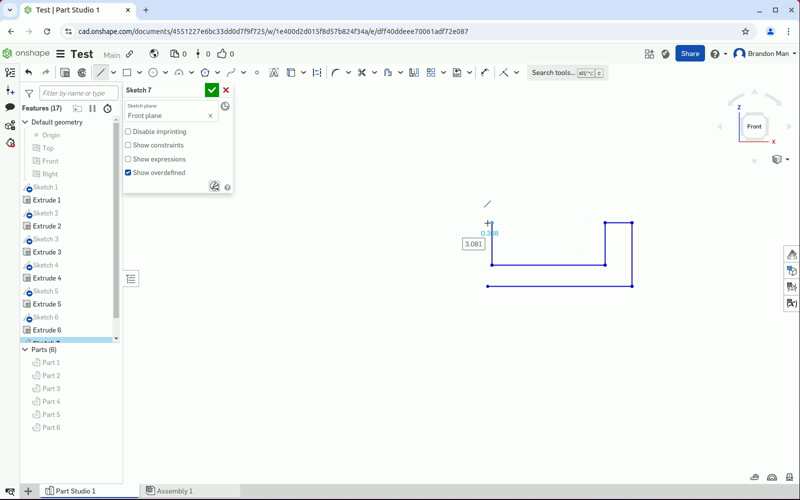
scroll(6)
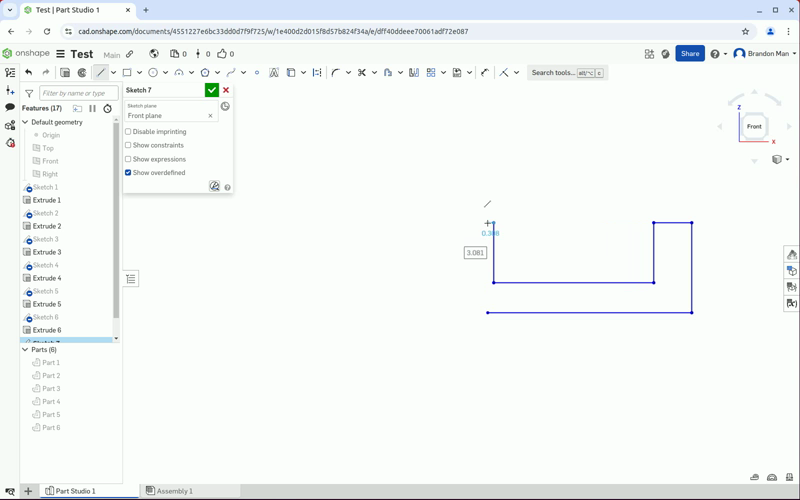
scroll(6)
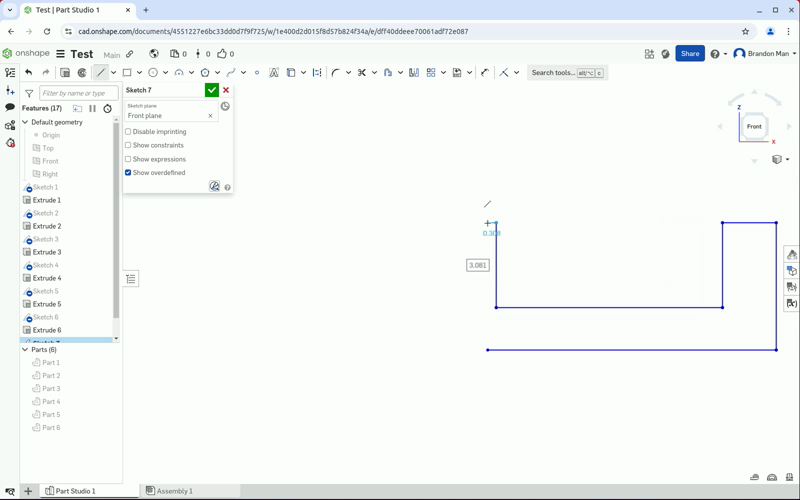
scroll(6)
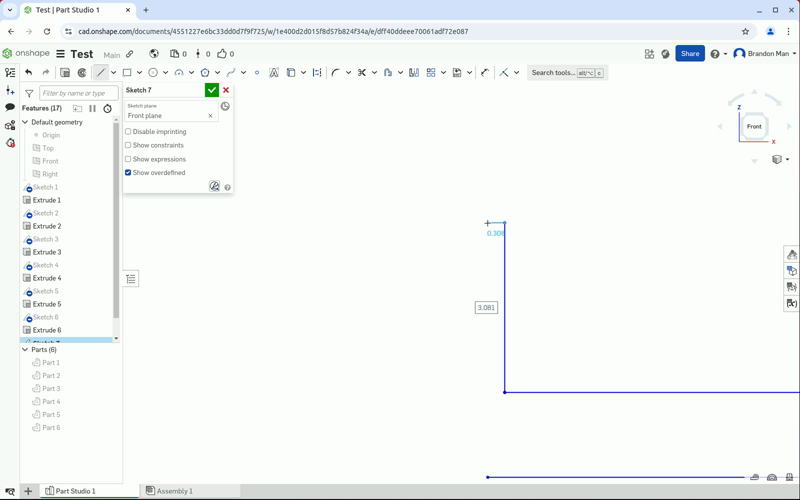
click(487, 222)
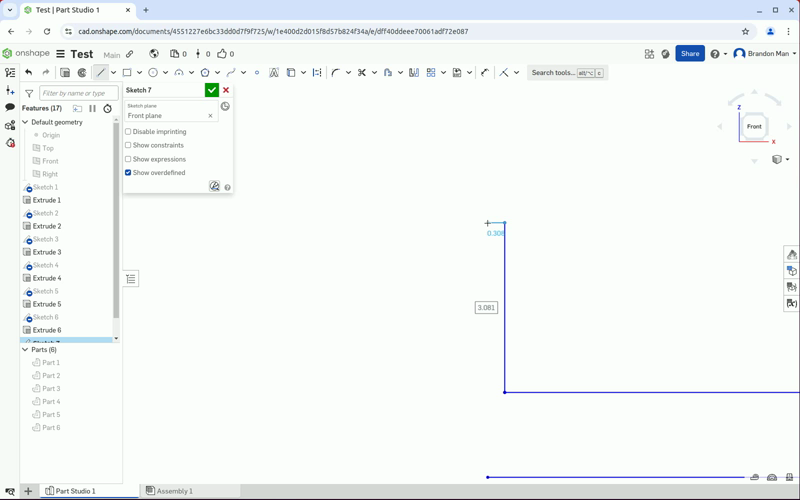
scroll(-6)
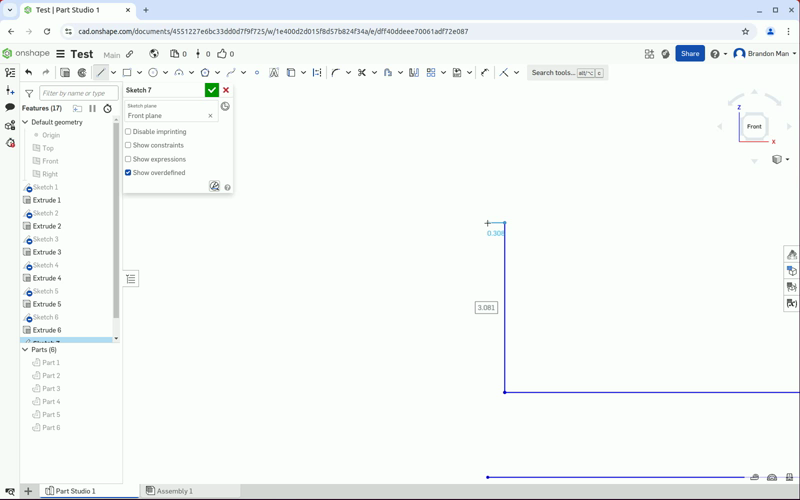
scroll(-6)
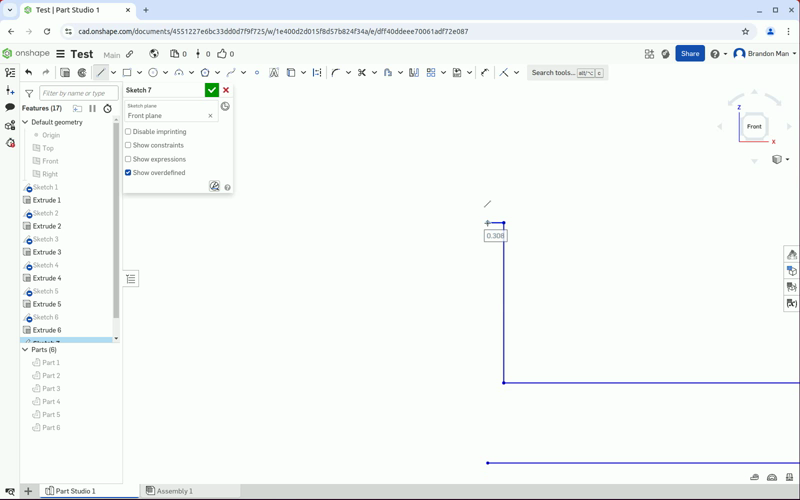
scroll(-6)
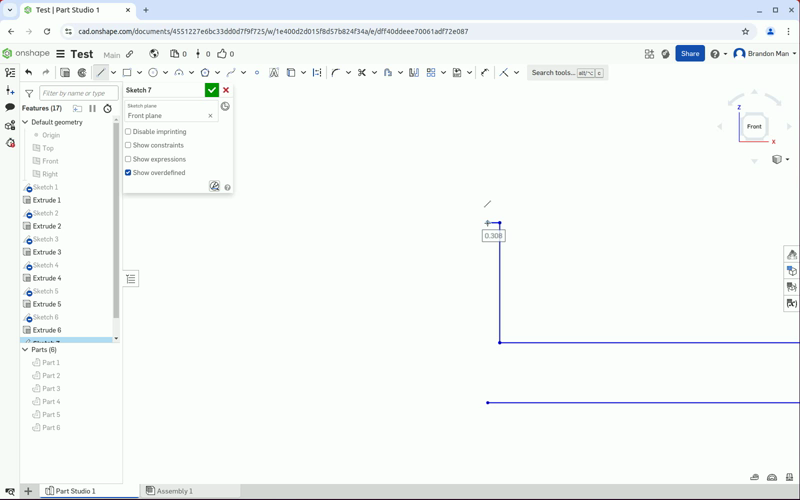
scroll(-6)
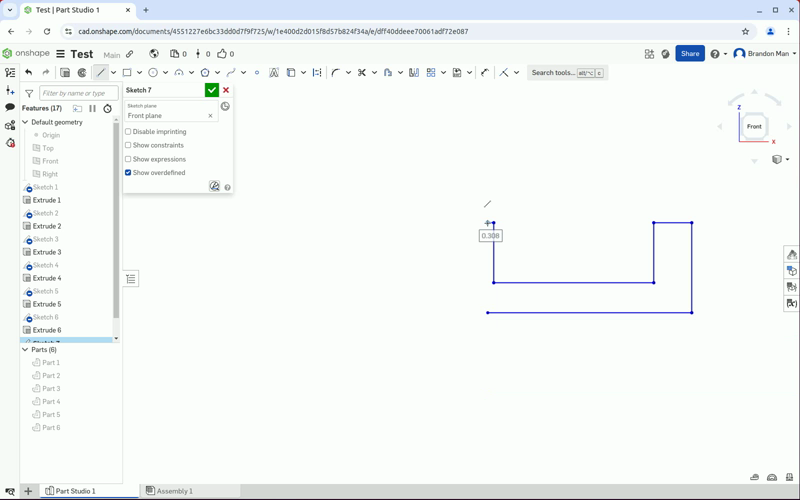
scroll(-6)
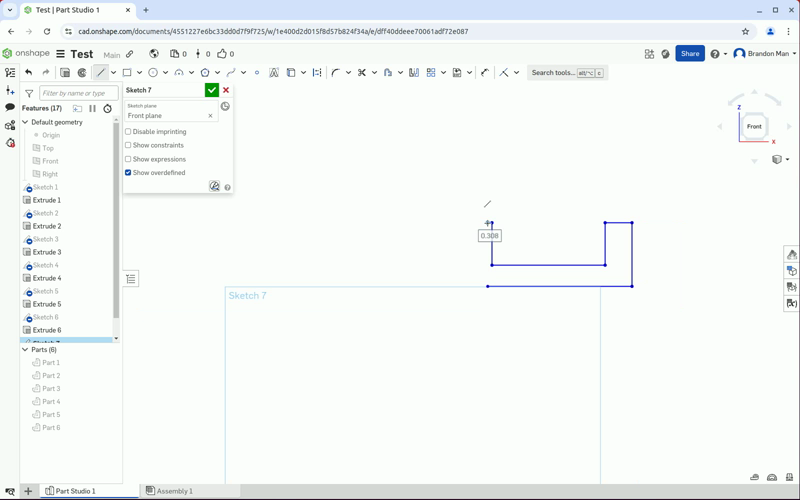
scroll(-6)
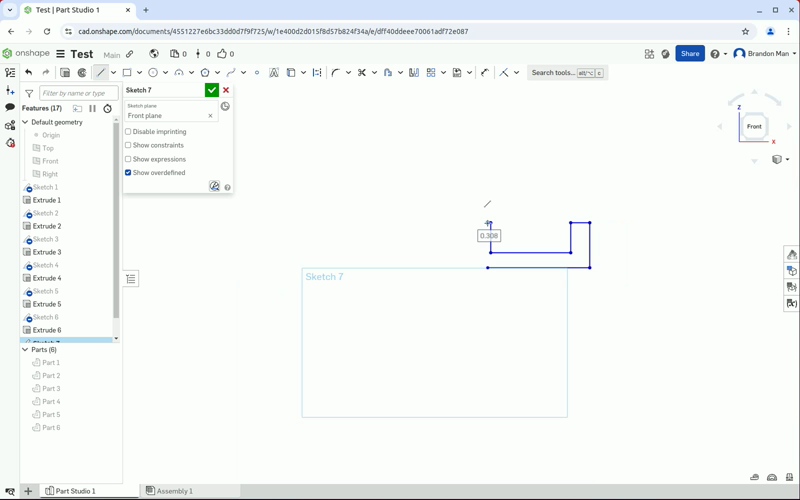
scroll(-6)
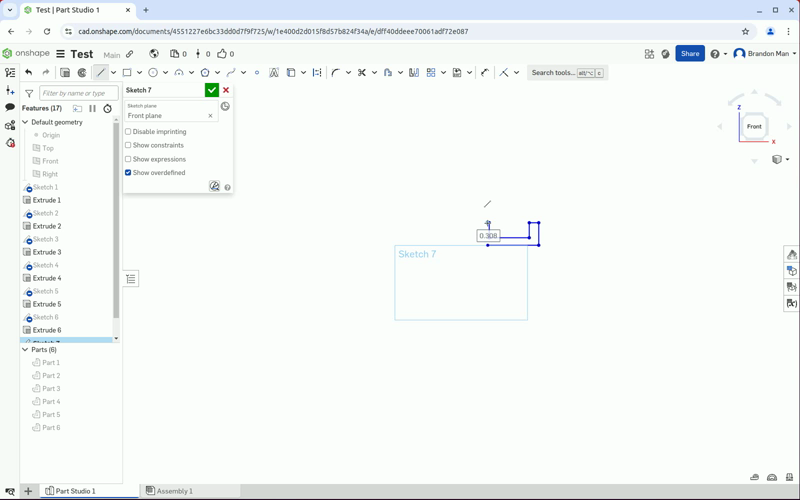
key_up(shift)
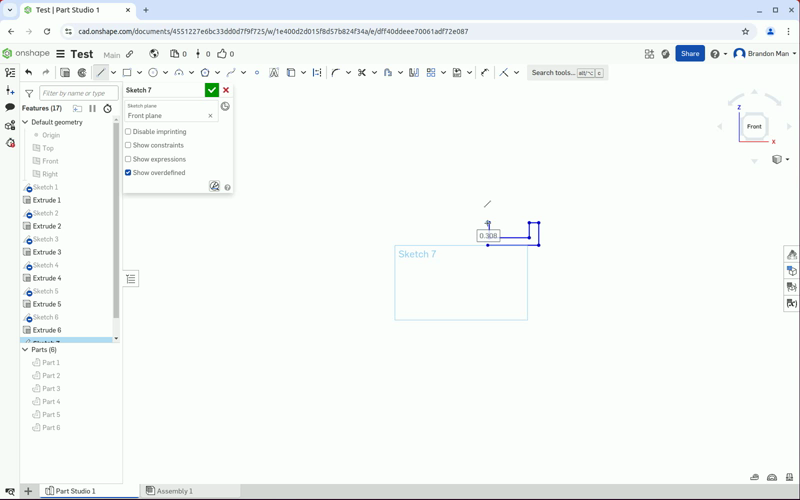
mouse_move(517, 222)
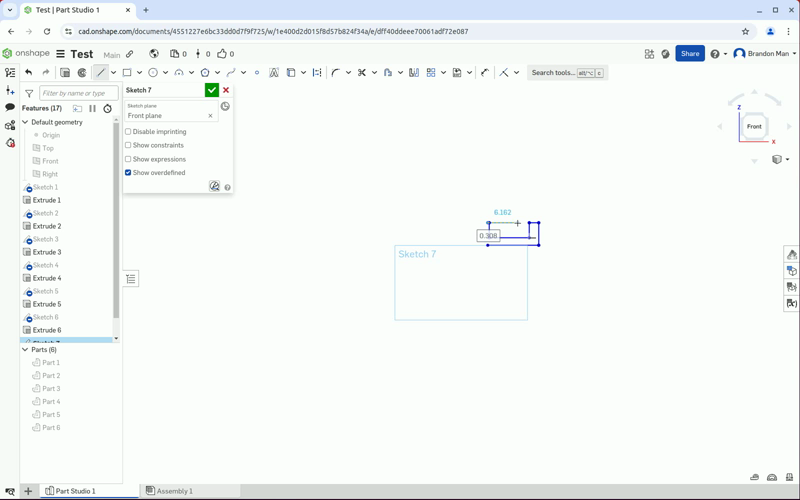
key_down(shift)
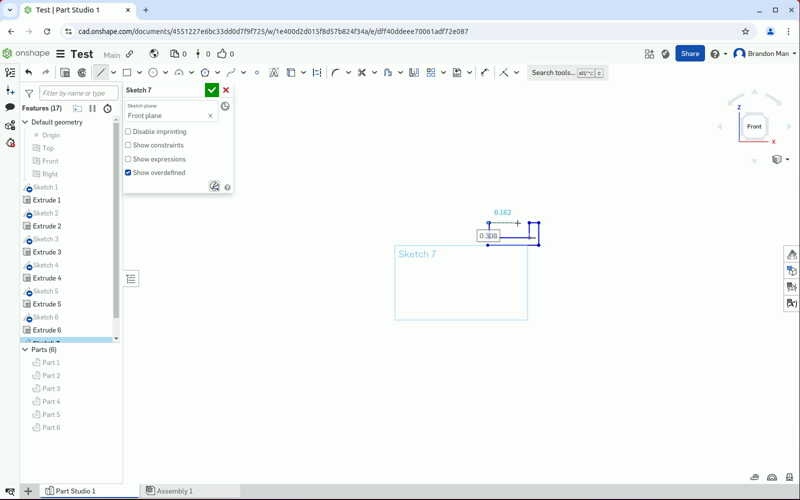
mouse_move(487, 245)
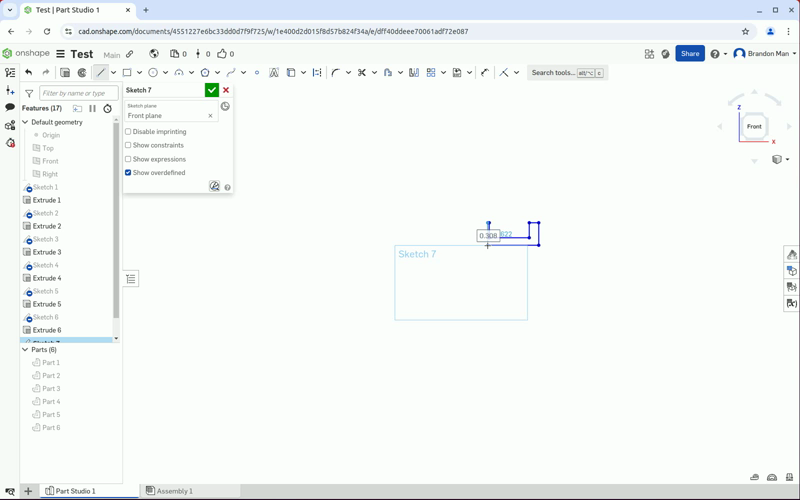
key_up(shift)
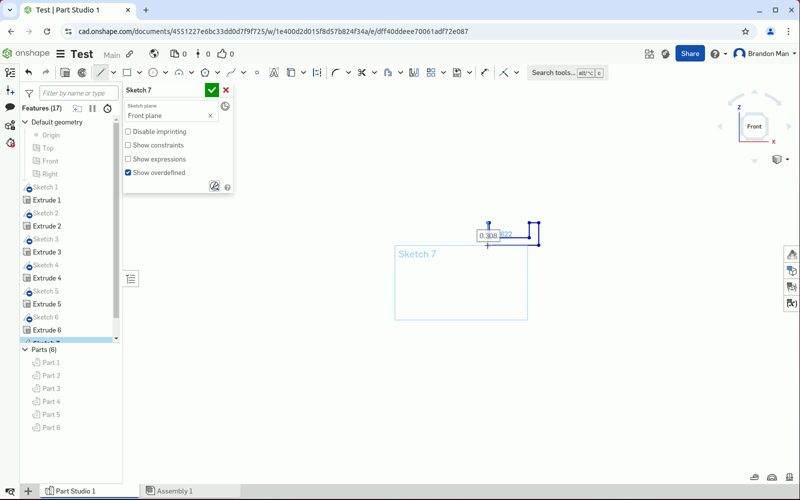
click(487, 245)
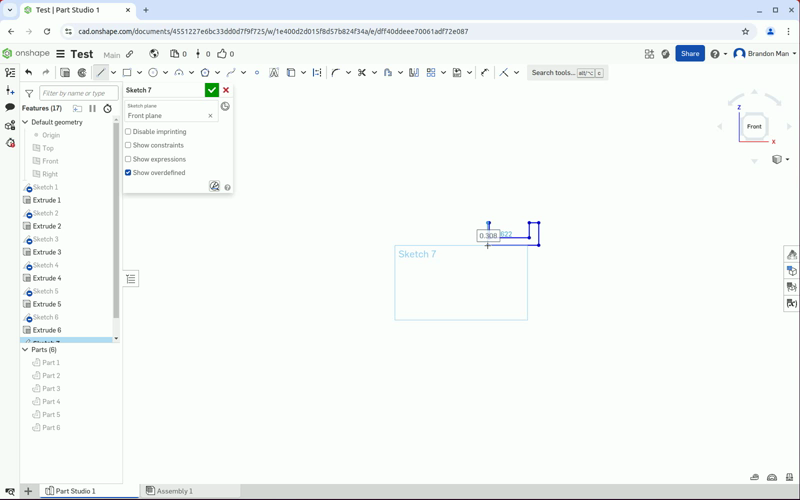
key(esc)
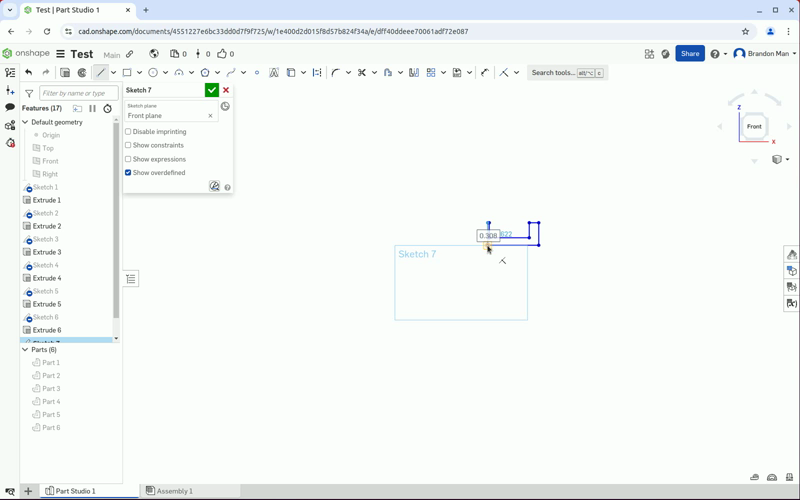
mouse_move(519, 243)
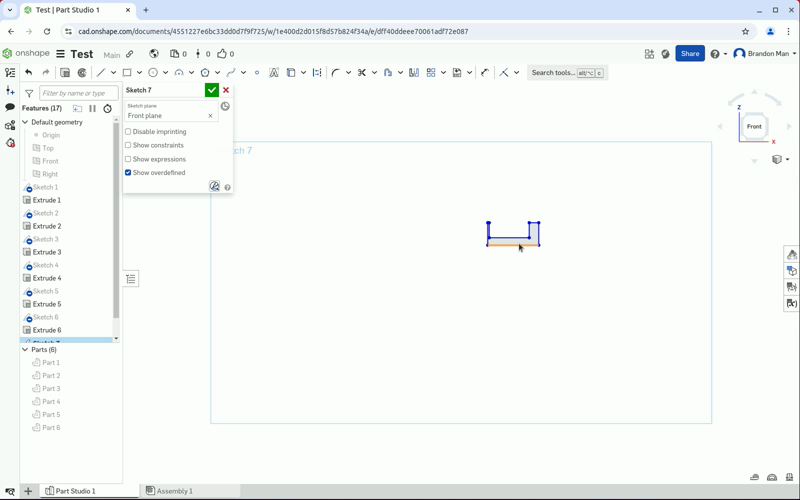
scroll(6)
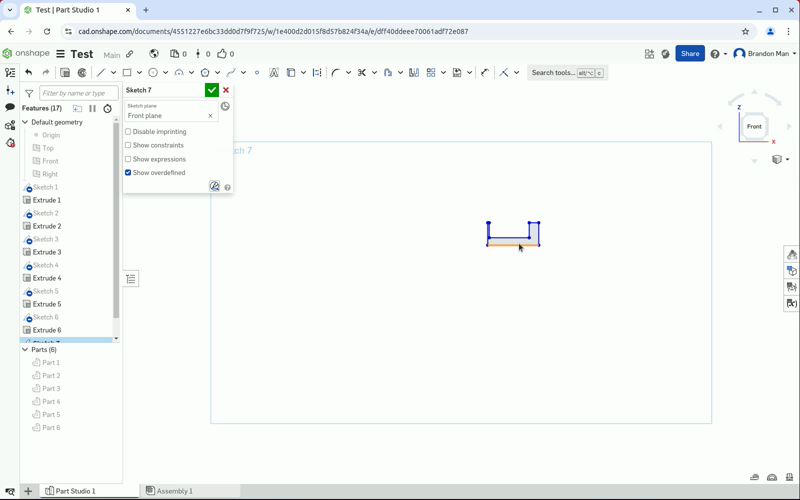
scroll(6)
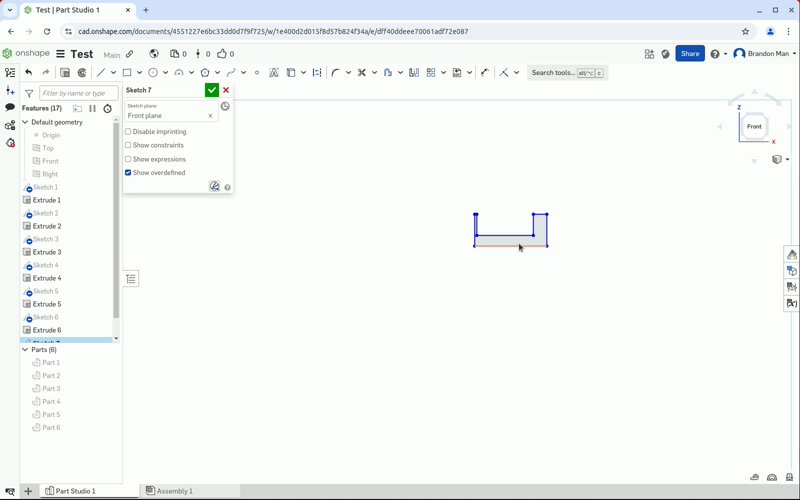
scroll(6)
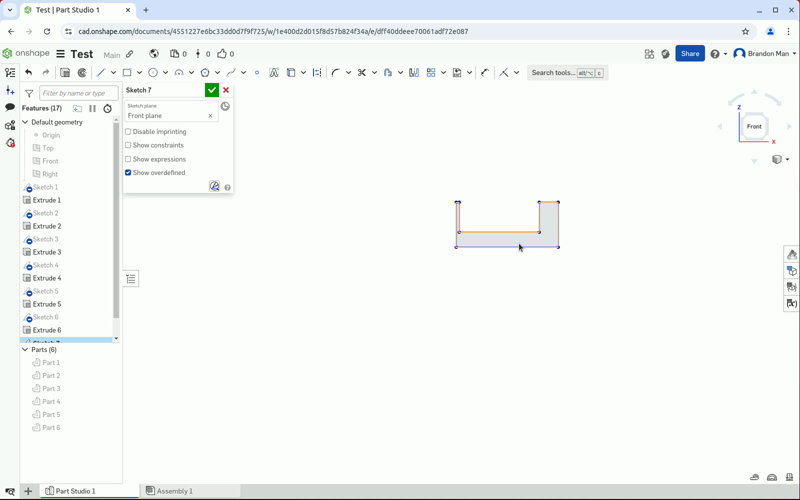
scroll(6)
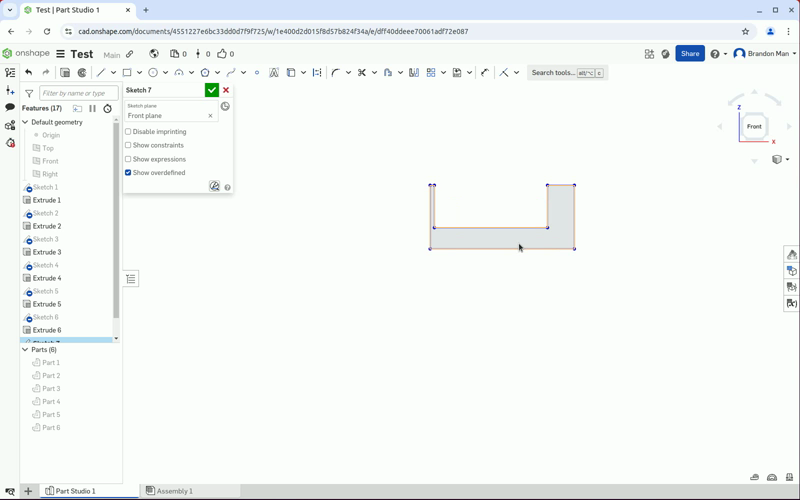
scroll(6)
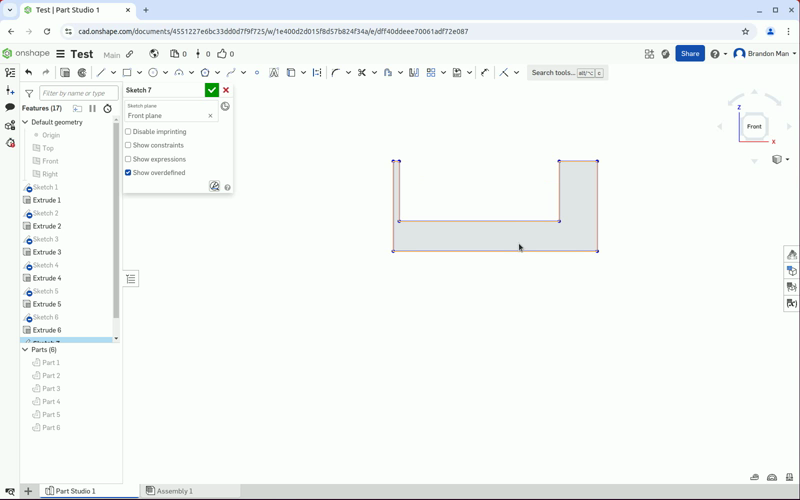
scroll(6)
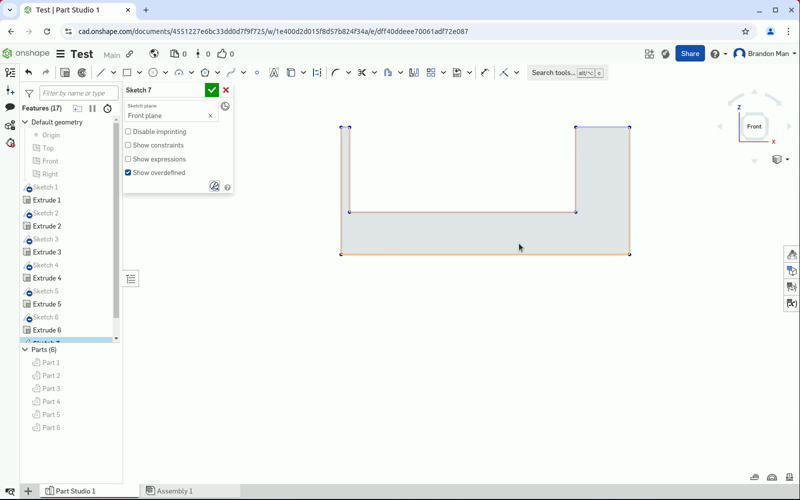
scroll(6)
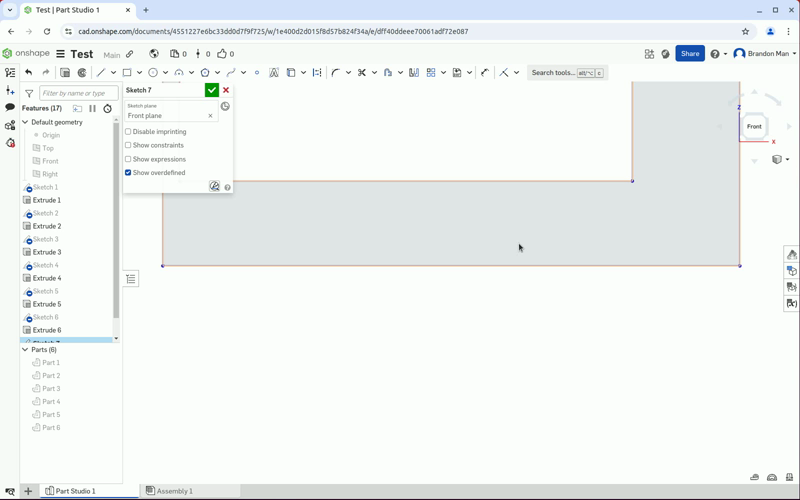
click(519, 243)
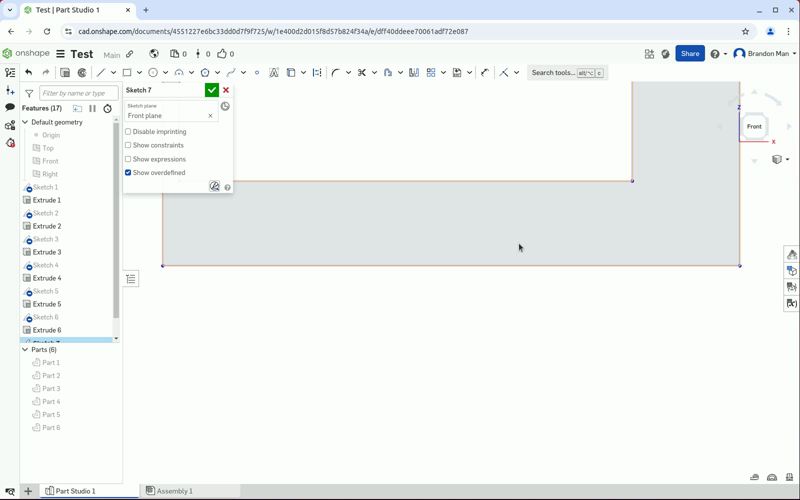
scroll(-6)
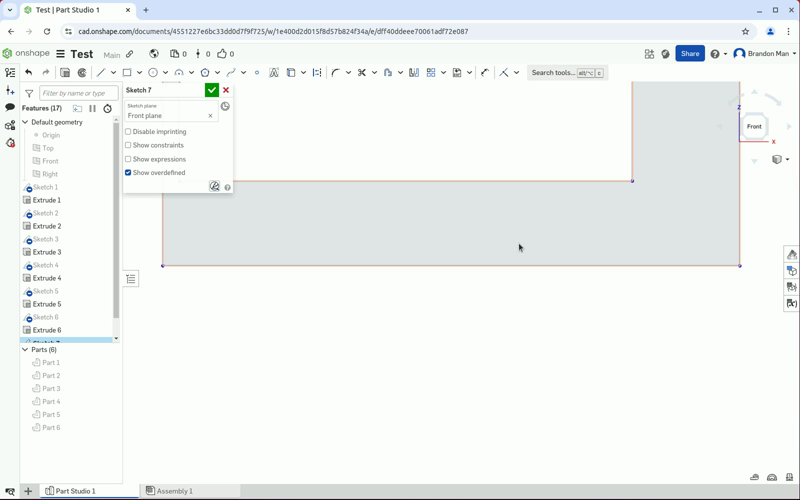
scroll(-6)
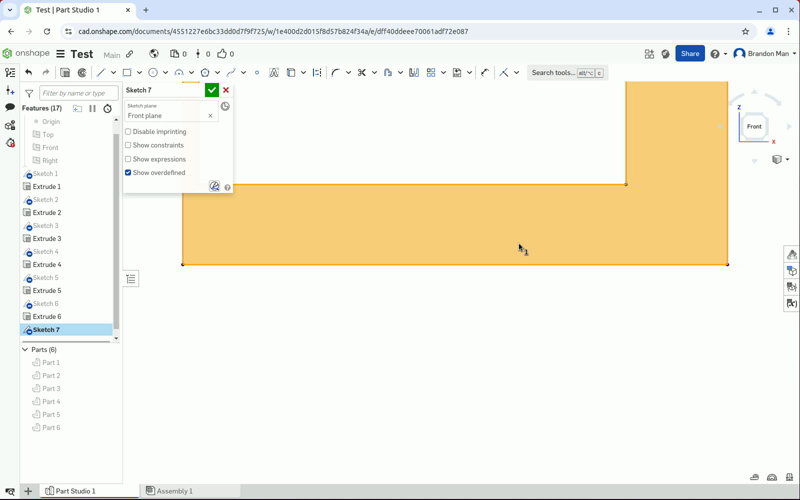
scroll(-6)
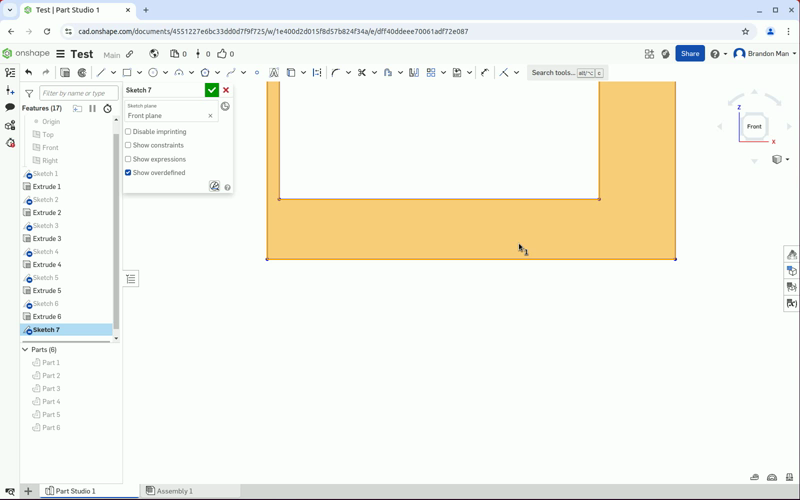
scroll(-6)
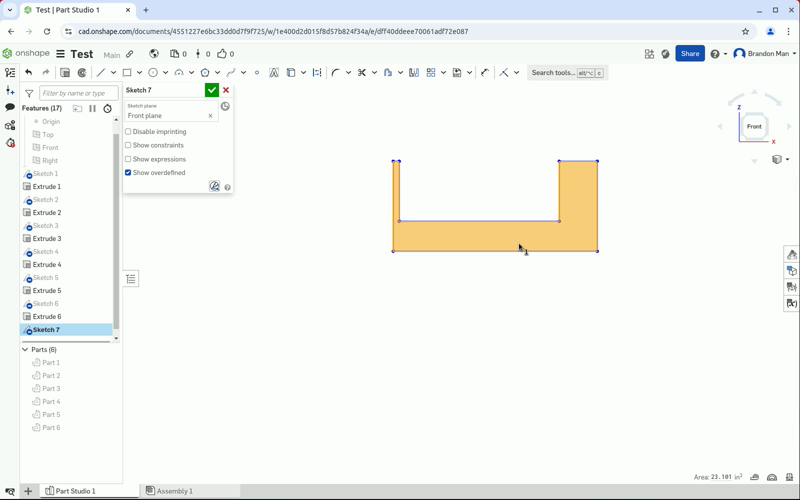
scroll(-6)
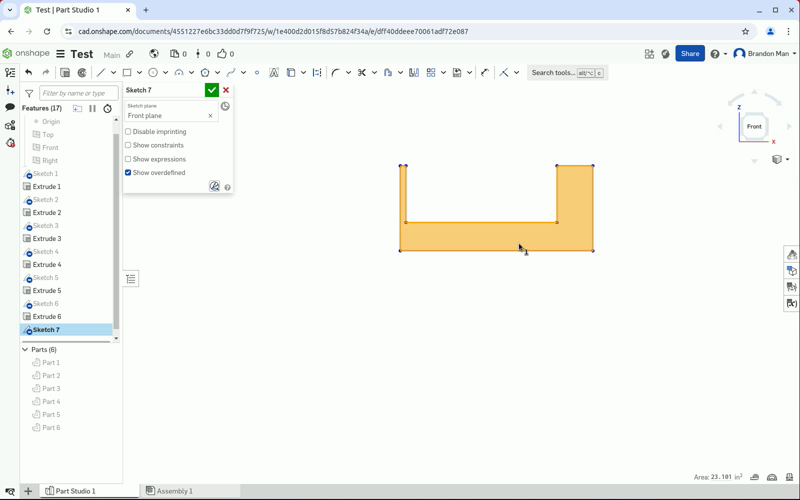
scroll(-6)
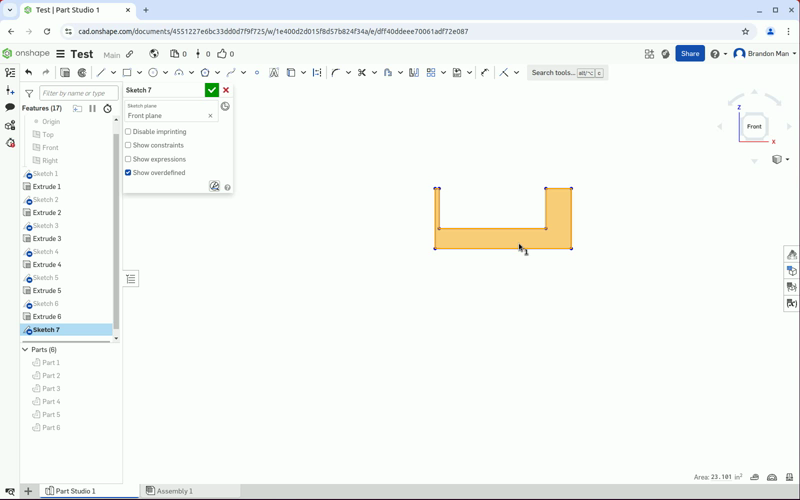
scroll(-6)
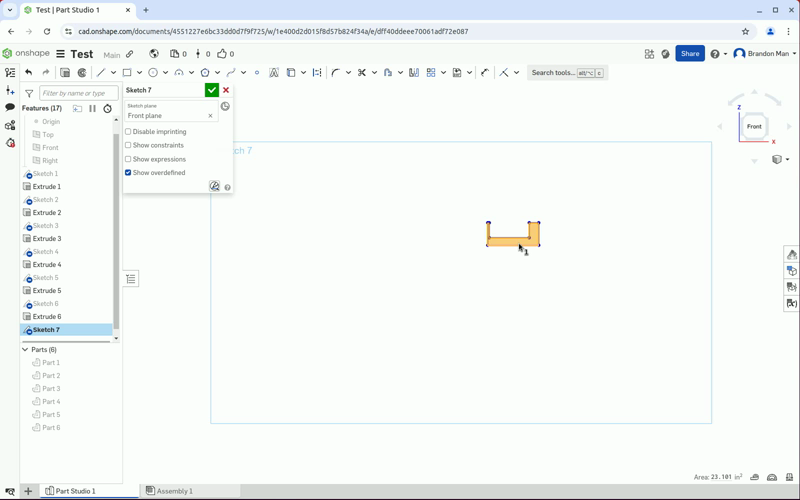
mouse_move(73, 352)
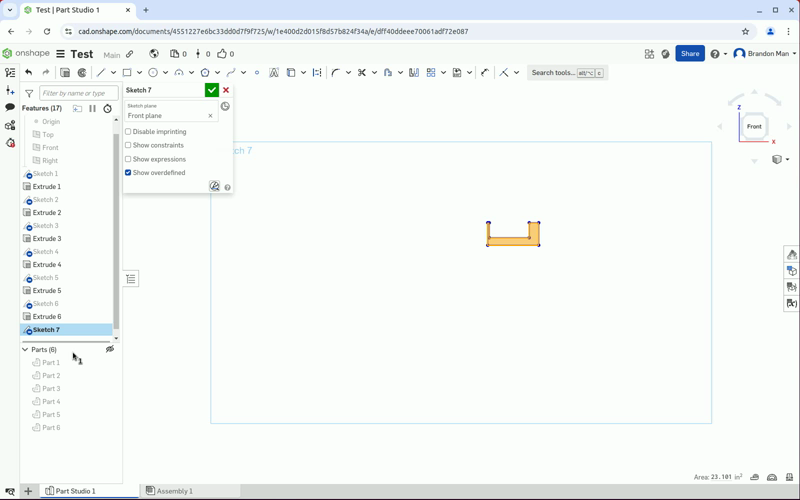
key(shift+y)
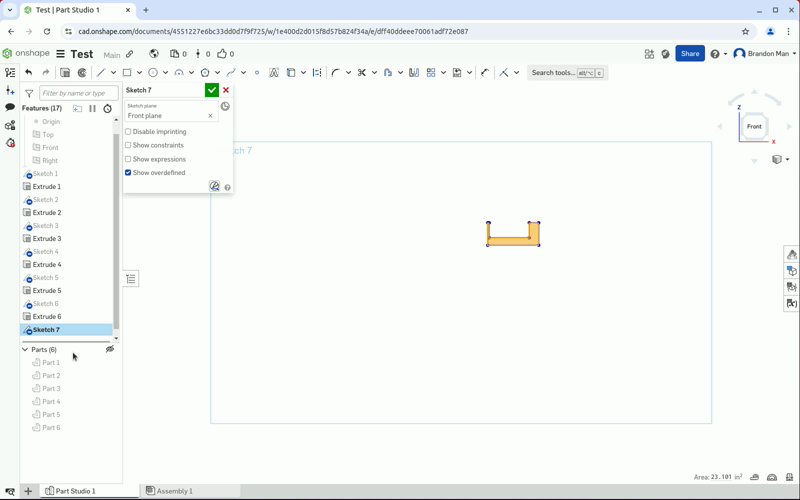
key(shift+e)
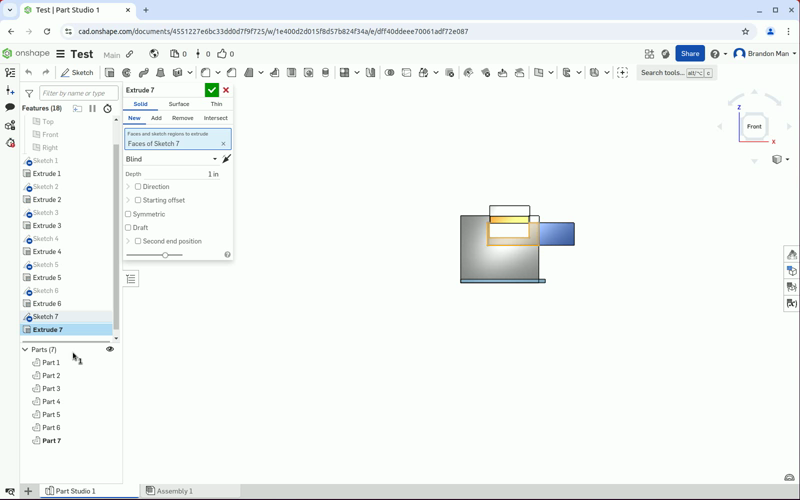
mouse_move(143, 106)
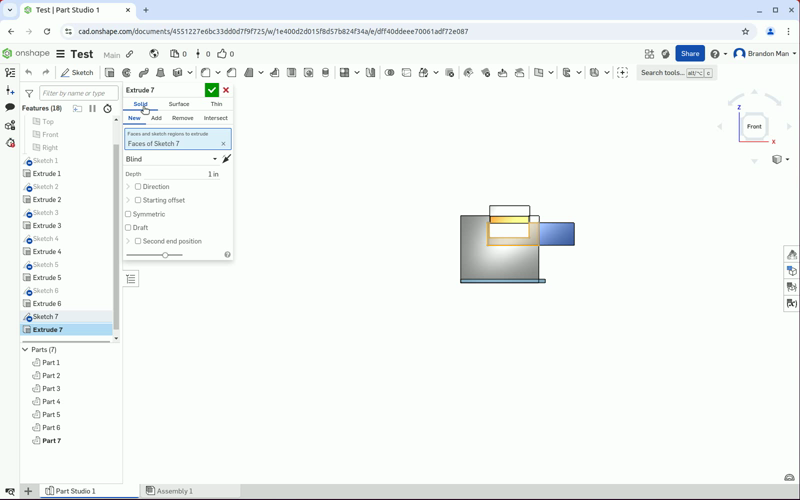
click(143, 106)
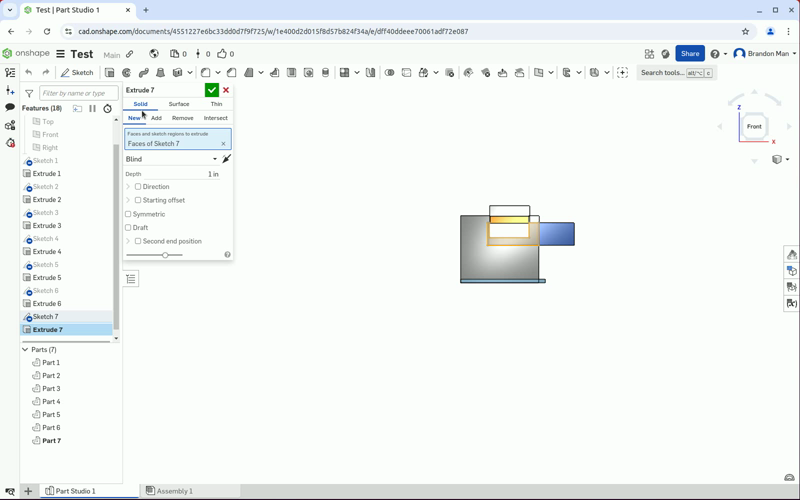
mouse_move(137, 120)
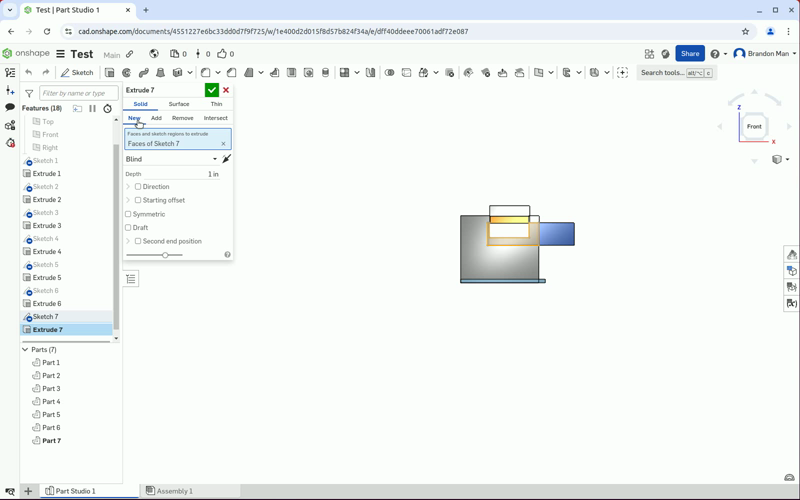
click(137, 120)
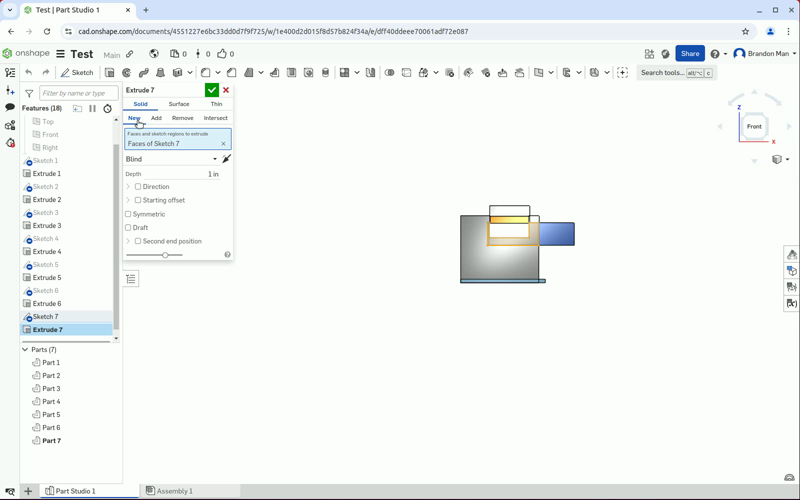
key(tab, 4)
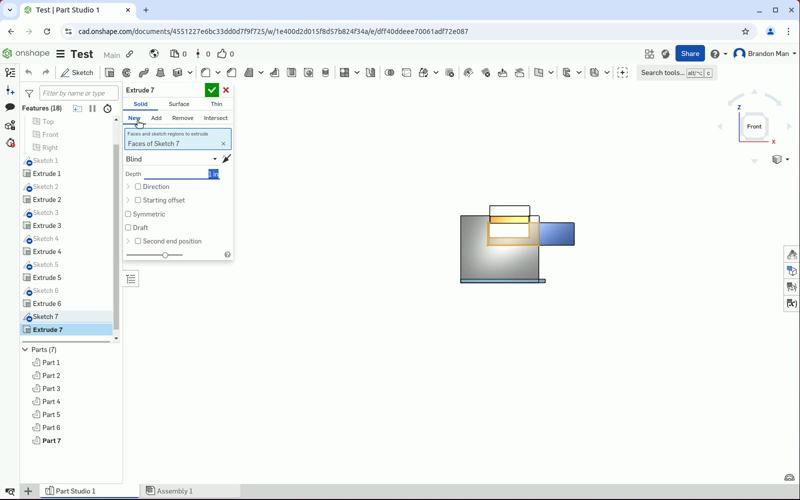
text(-1.444)
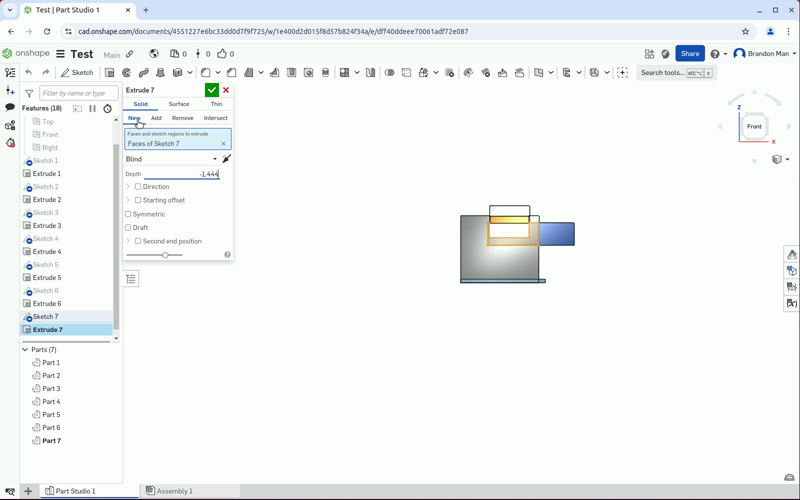
key(enter)
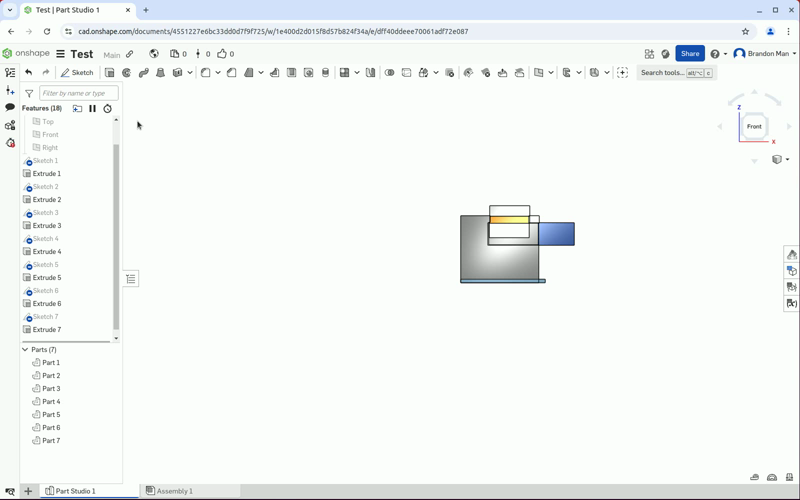
key(shift+h)
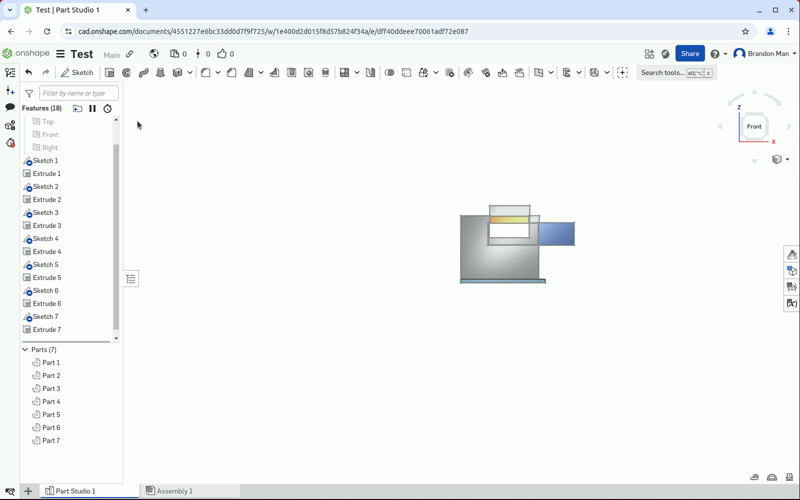
key(shift+h)
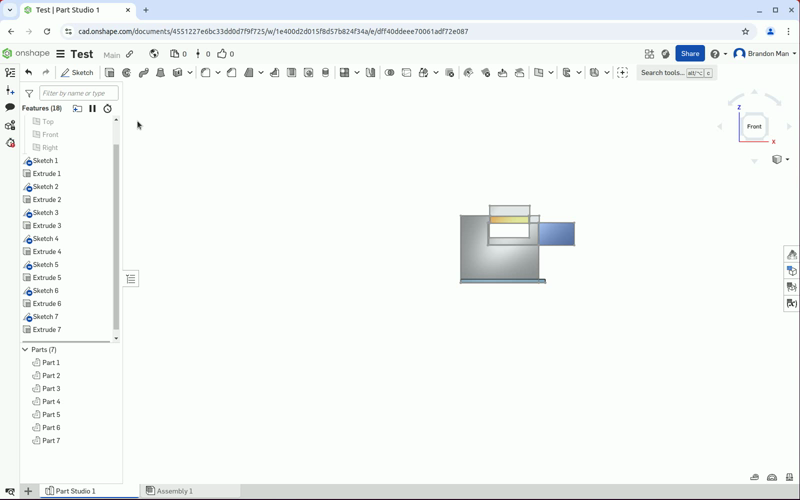
key(shift+7)
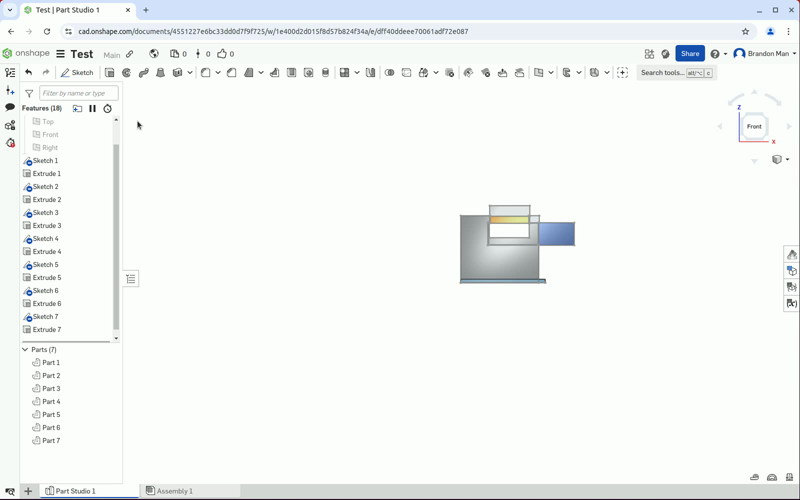
key(left, 2)
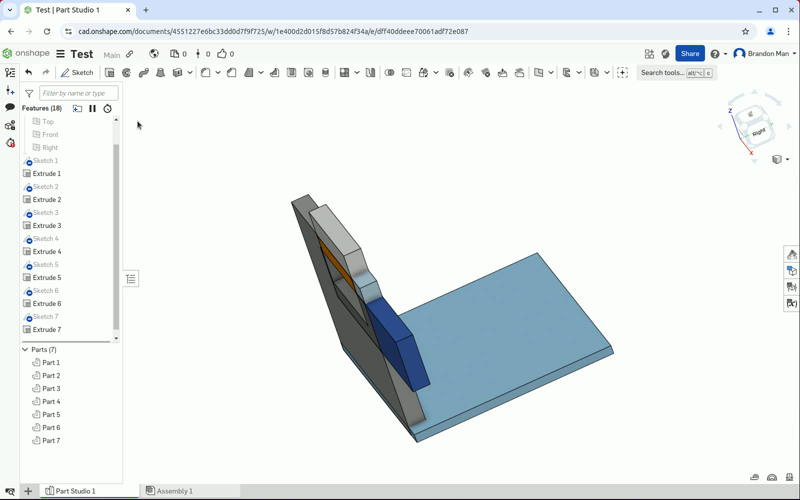
key(down, 2)
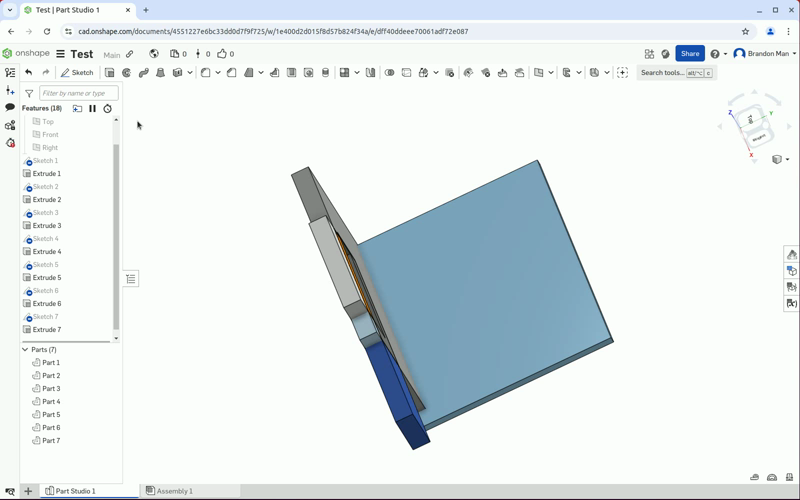
key(up, 2)
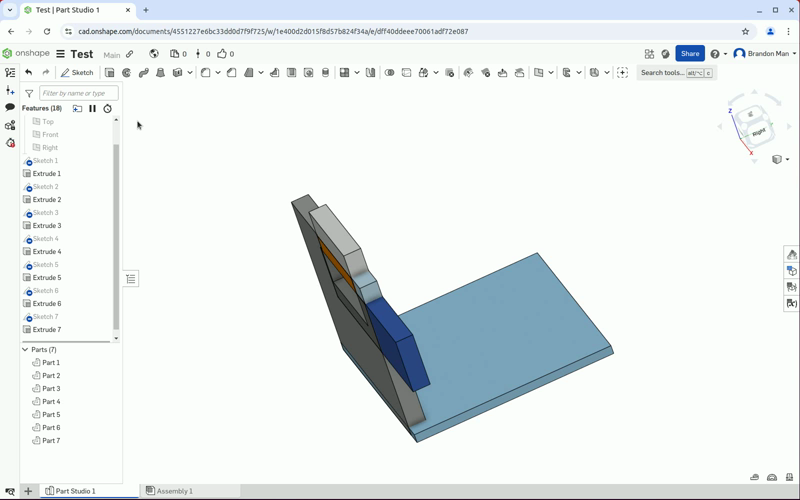
key(right, 2)
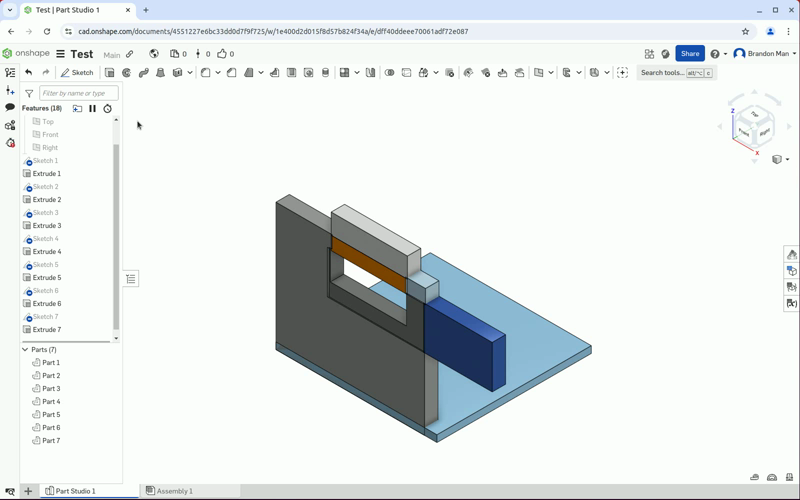
mouse_move(69, 163)
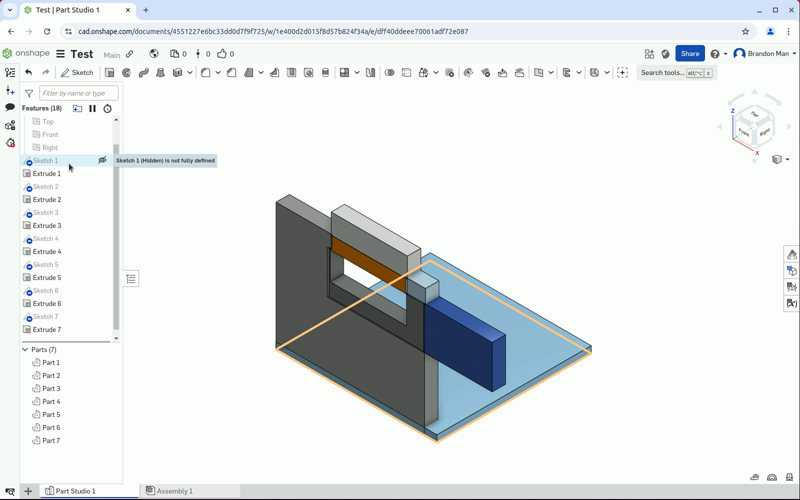
click(69, 163)